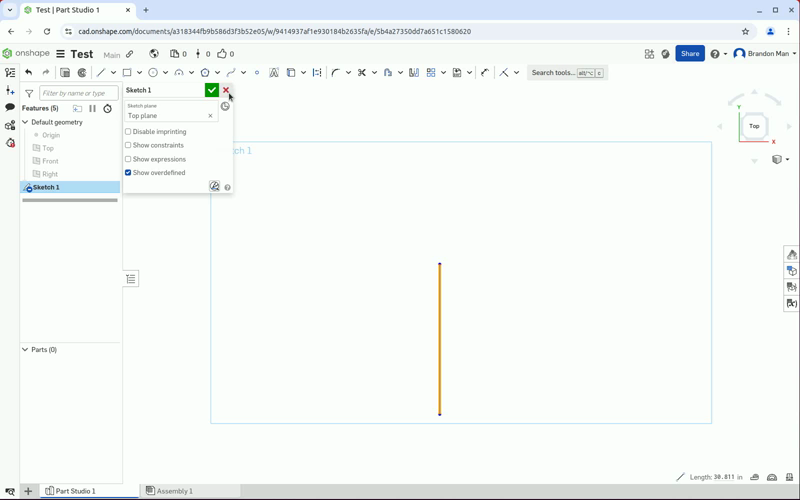
key(shift+h)
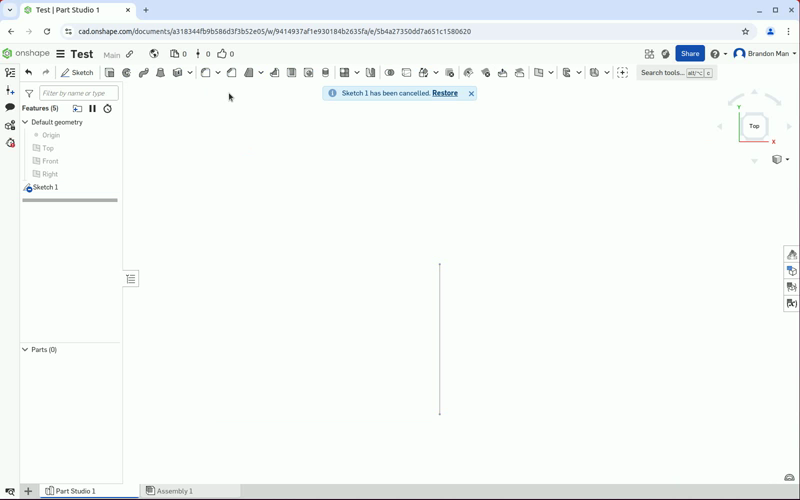
mouse_move(73, 352)
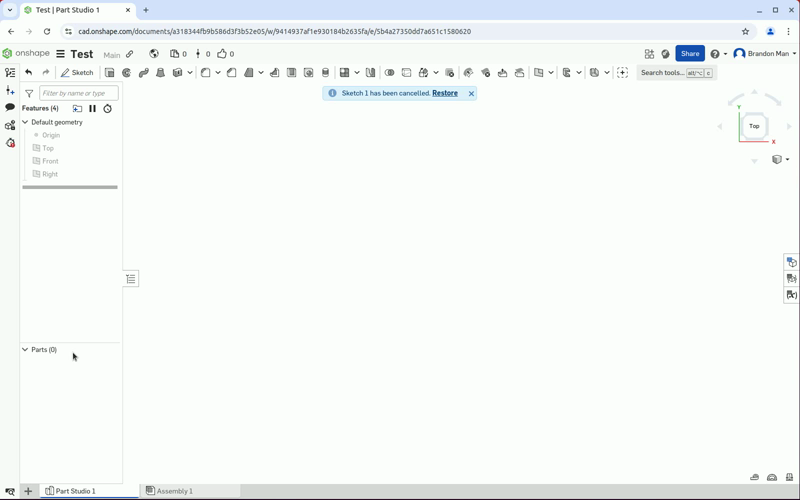
key(y)
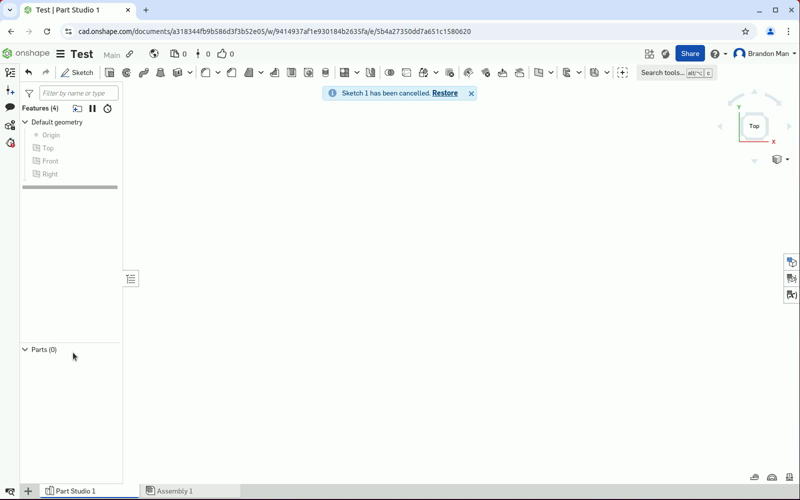
key(shift+p)
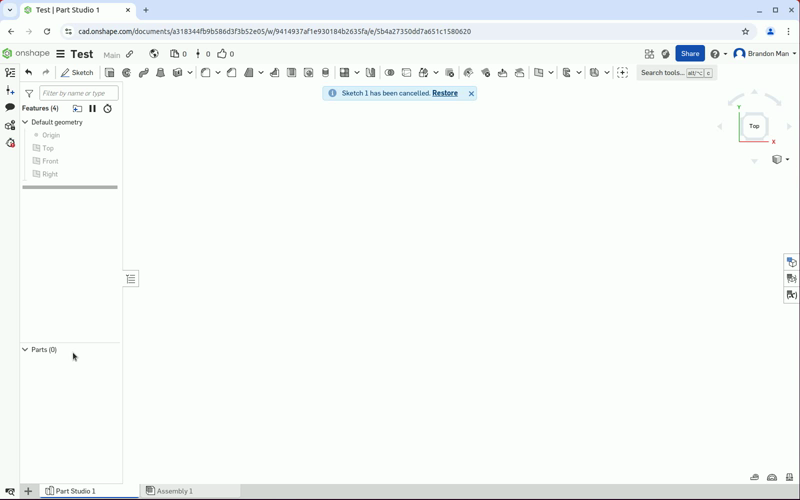
key(space)
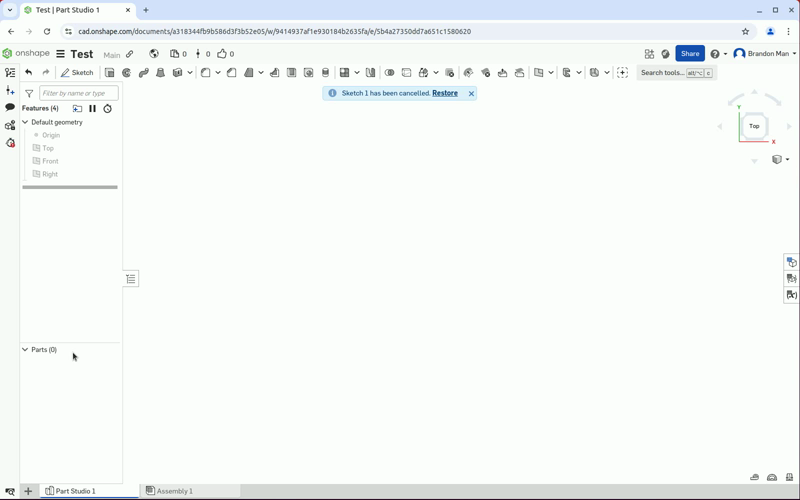
key_down(shift)
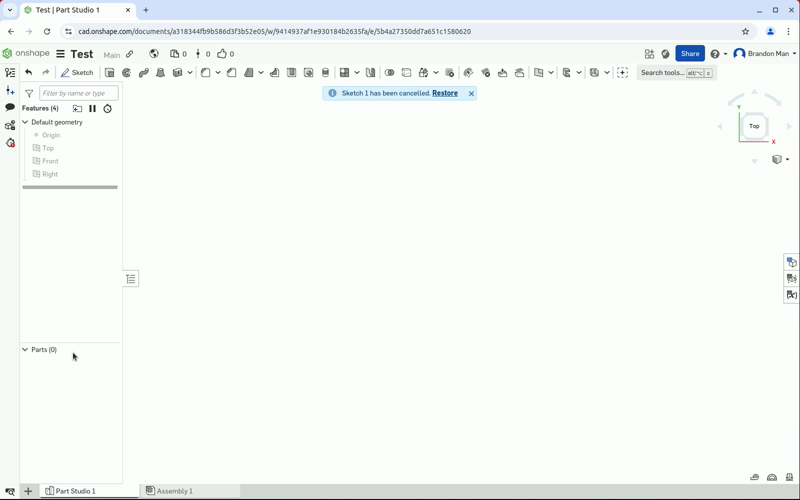
key(up)
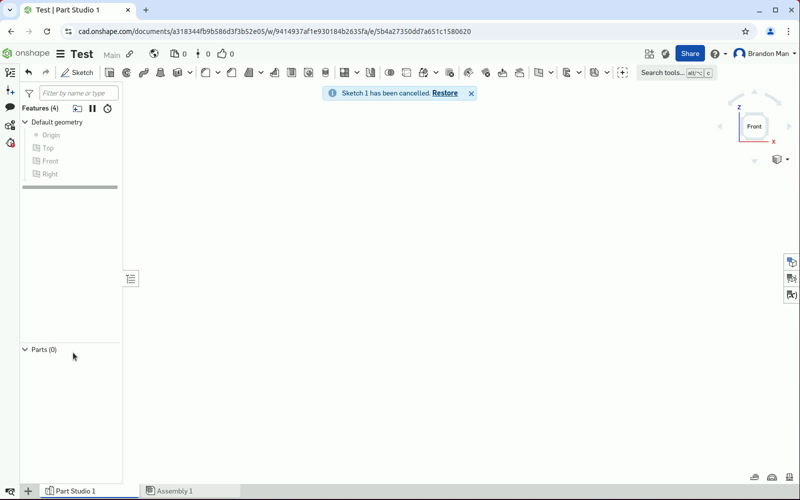
key_up(shift)
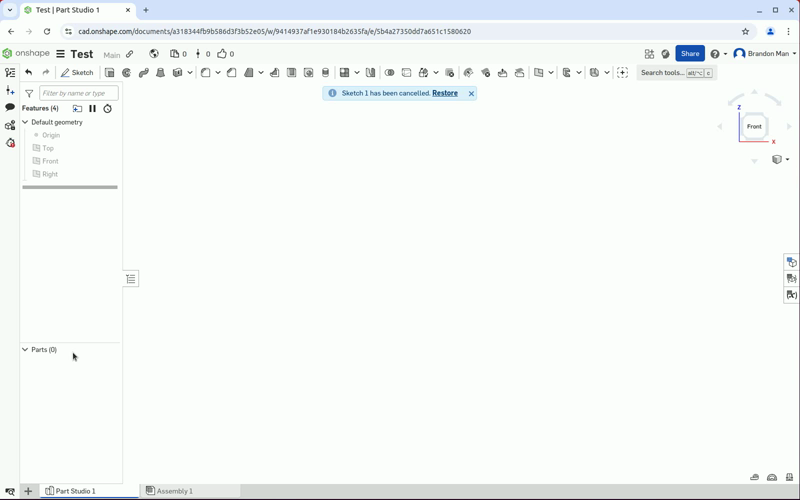
mouse_move(73, 352)
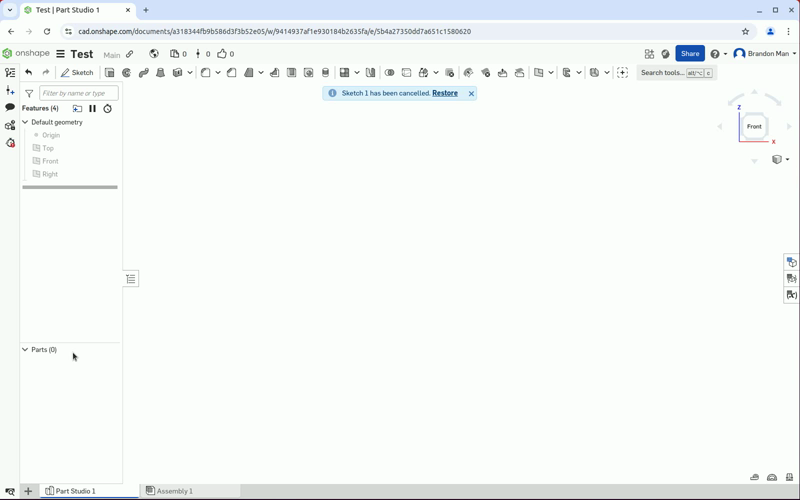
key(shift+y)
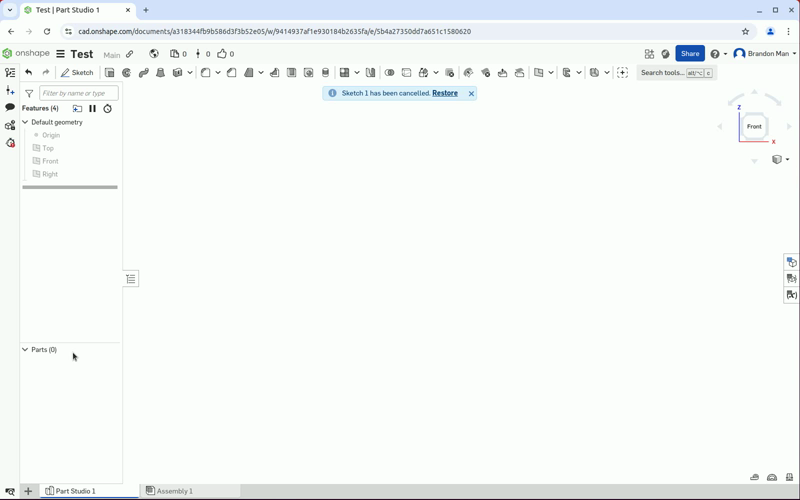
key(shift+s)
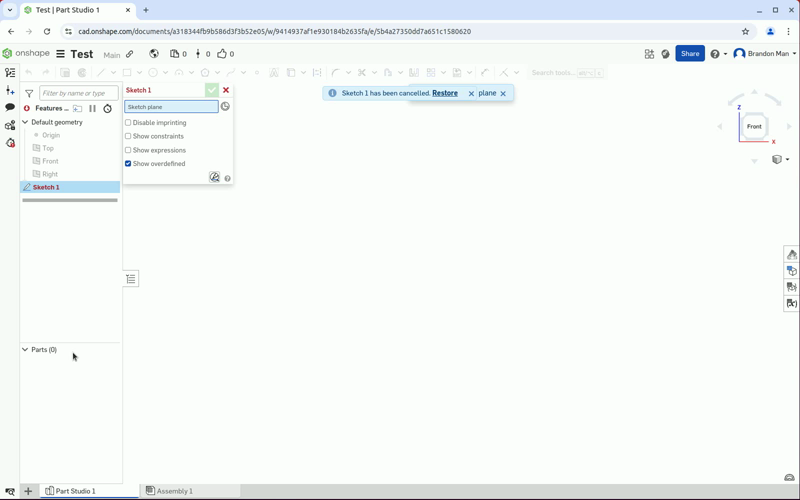
mouse_move(73, 163)
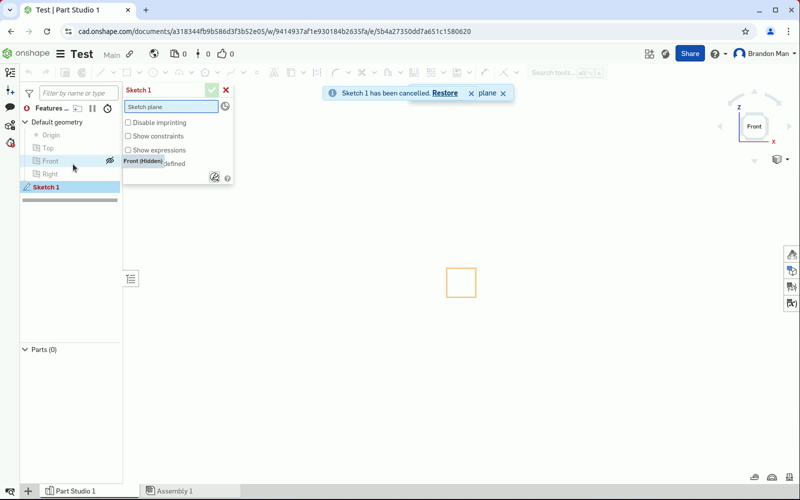
click(73, 163)
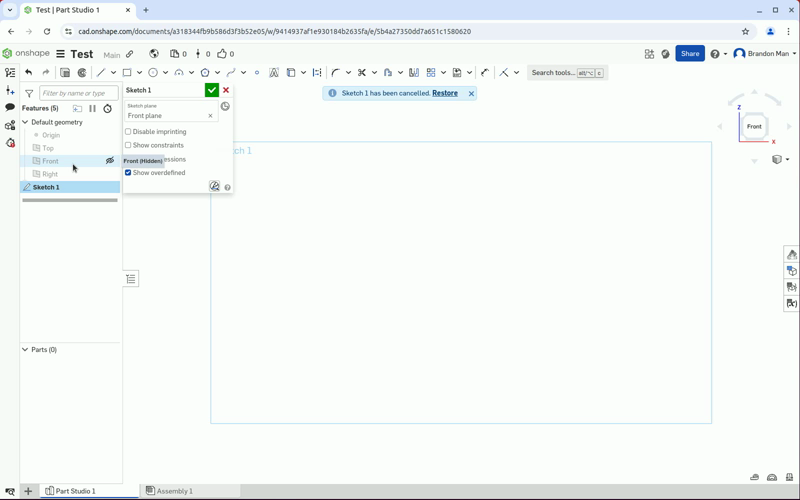
mouse_move(73, 352)
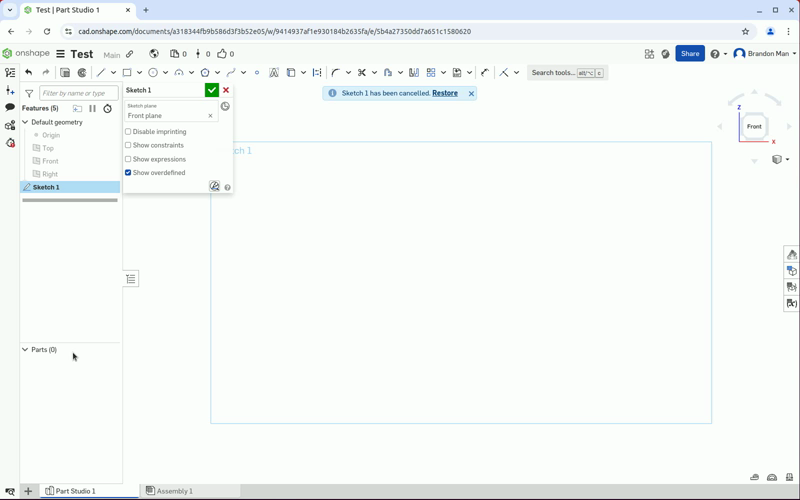
key(y)
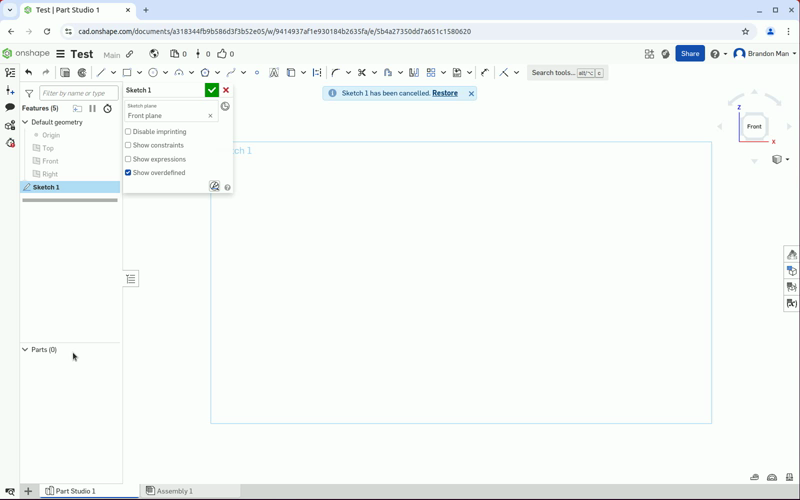
key(l)
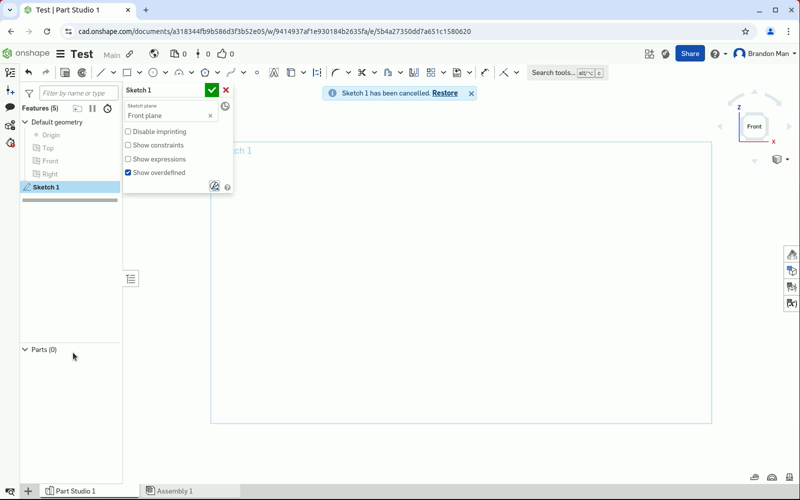
key_down(shift)
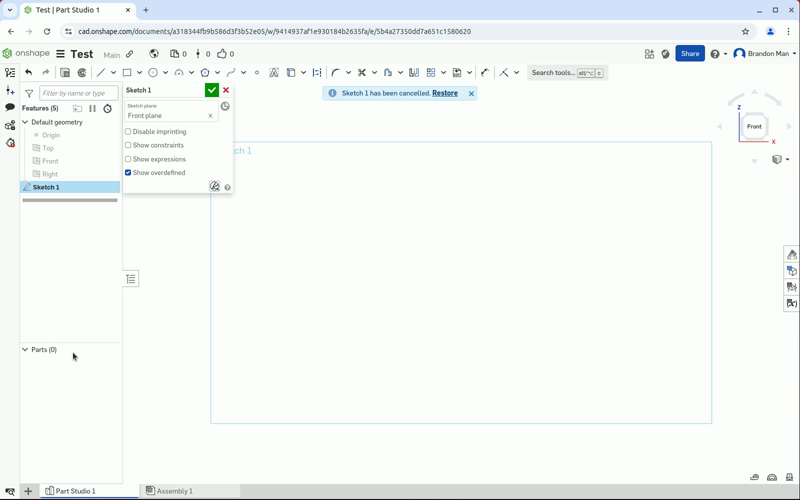
mouse_move(348, 284)
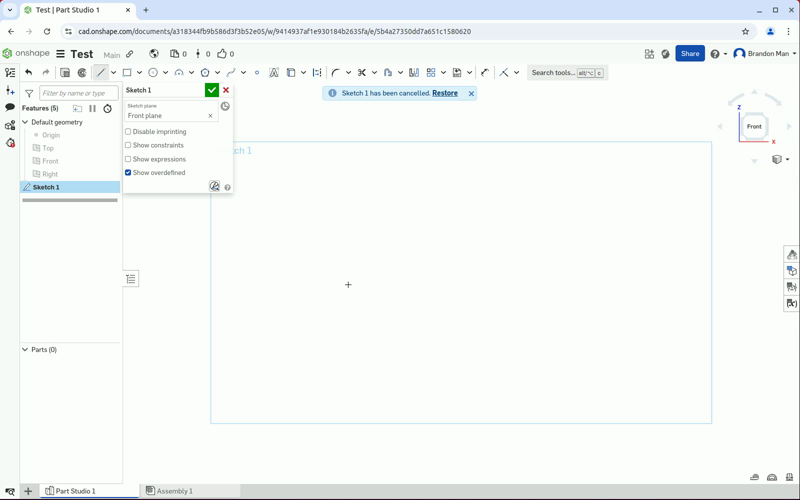
click(348, 284)
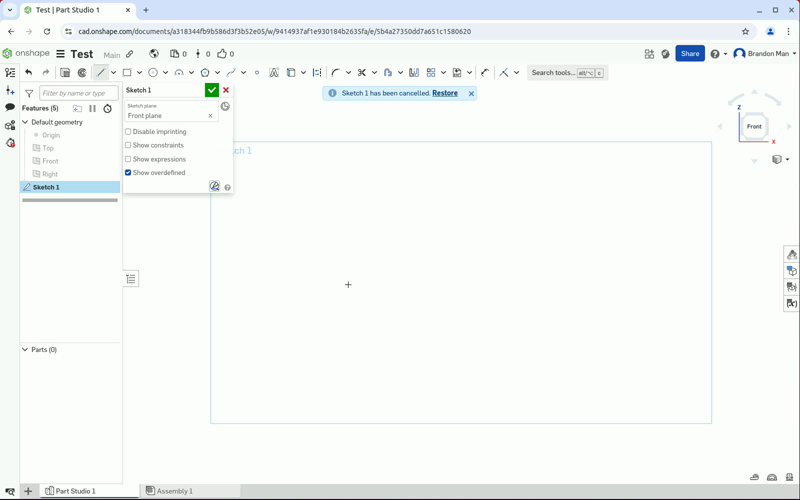
key_up(shift)
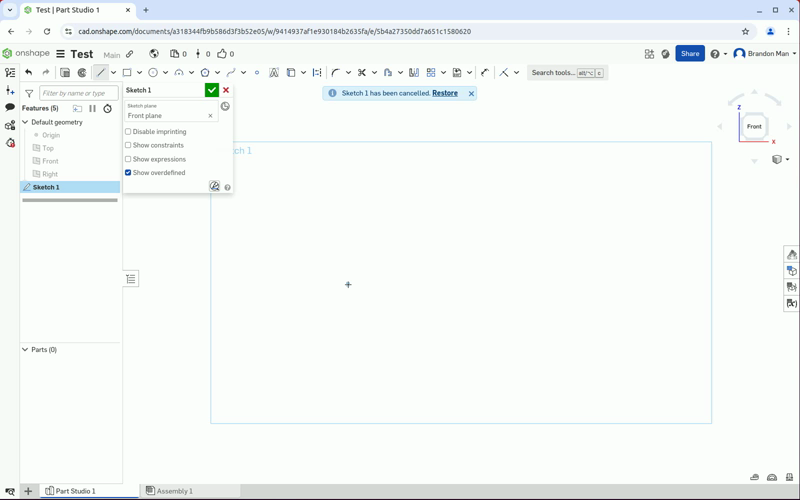
key_down(shift)
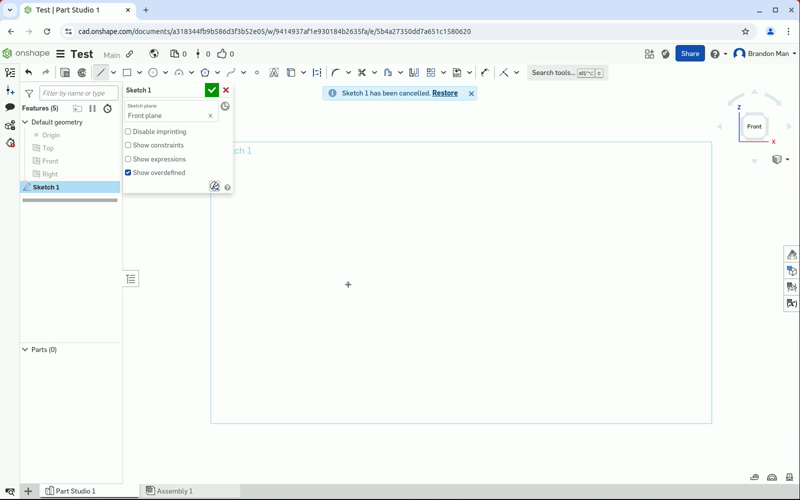
mouse_move(378, 284)
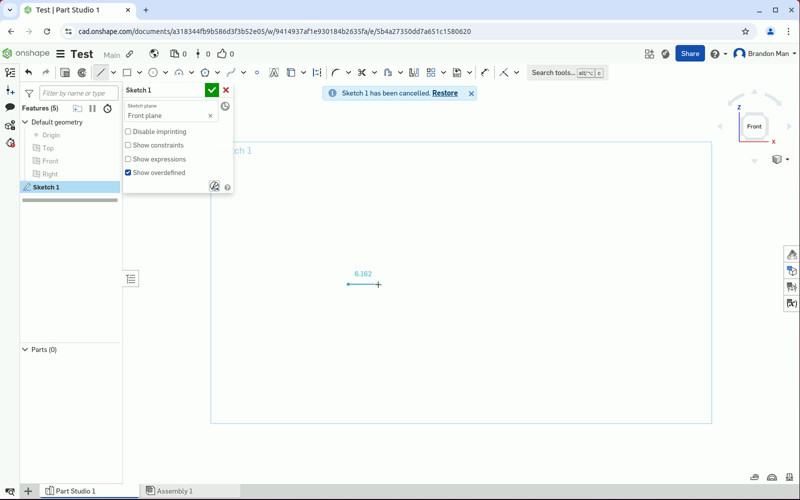
mouse_move(376, 284)
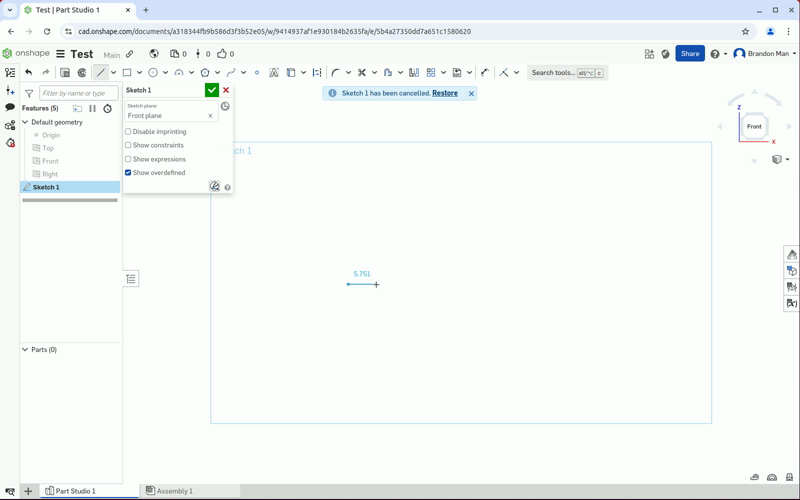
click(376, 284)
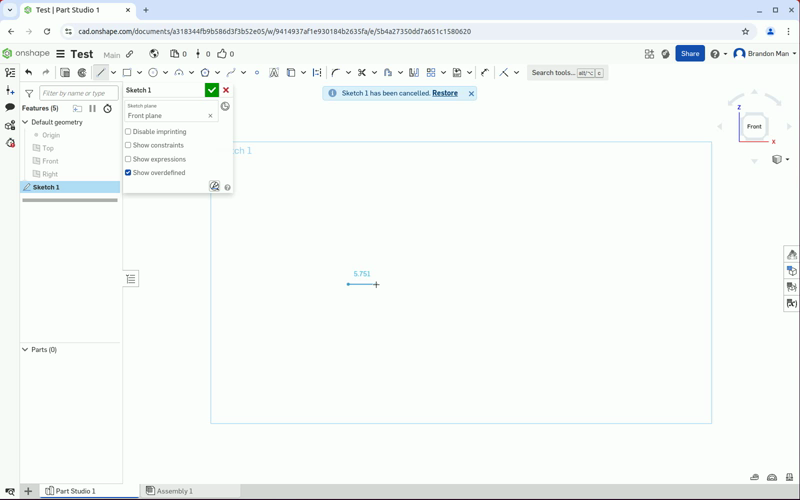
key_up(shift)
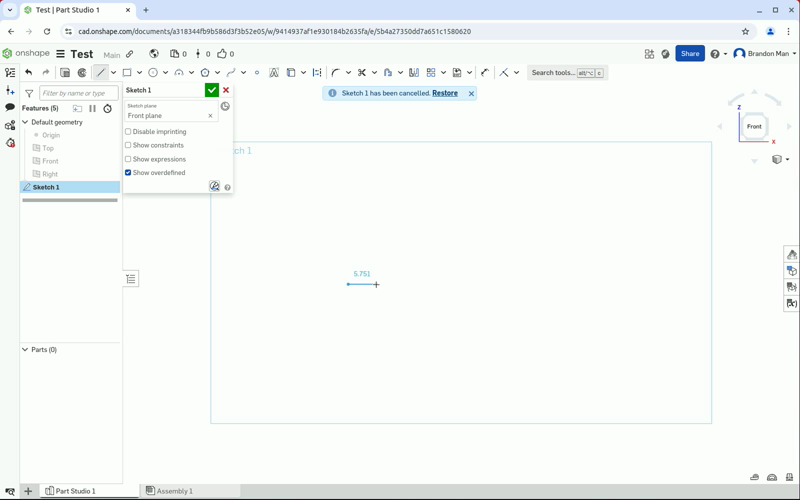
key_down(shift)
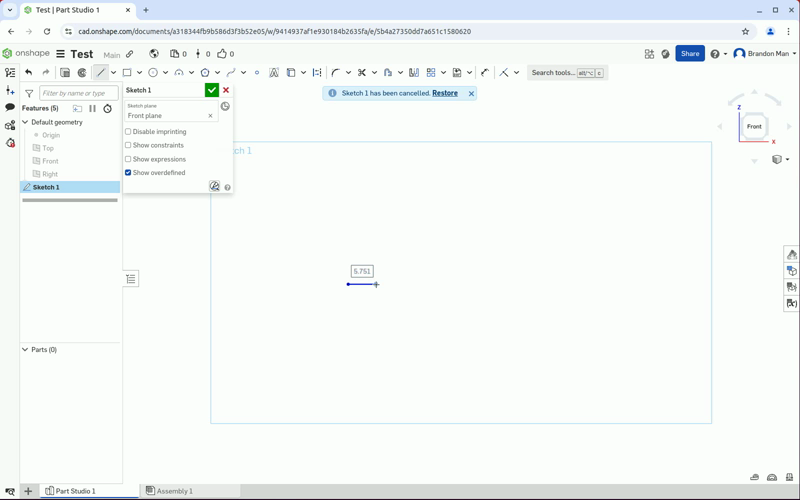
mouse_move(376, 175)
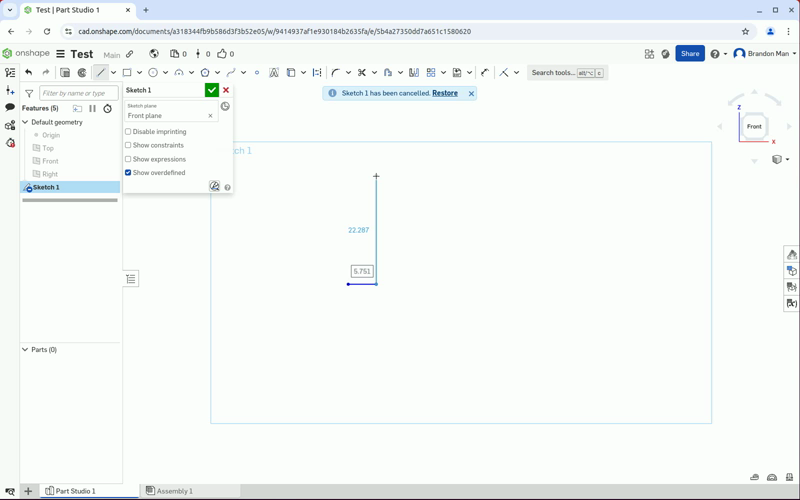
click(376, 175)
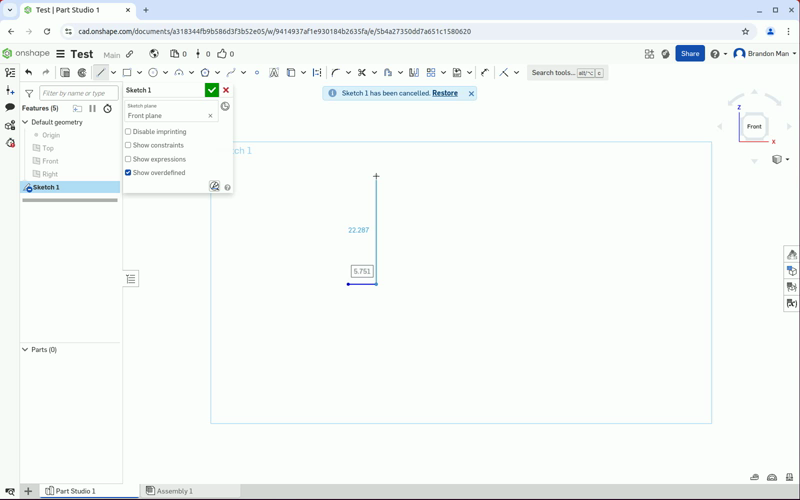
key_up(shift)
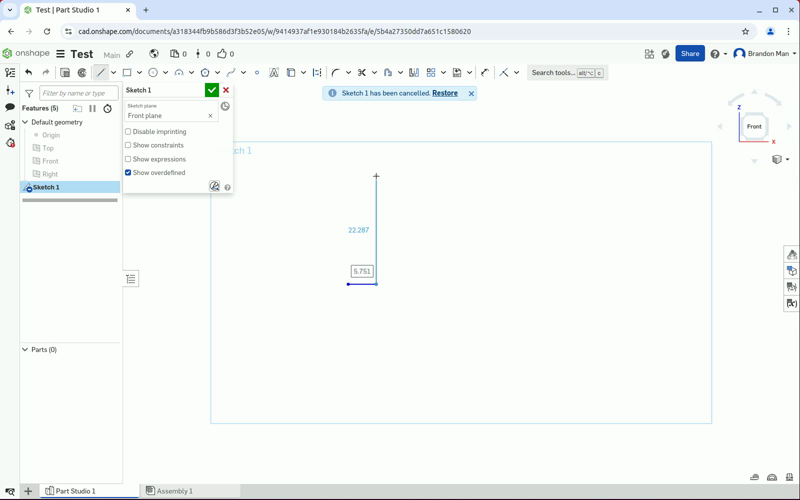
key_down(shift)
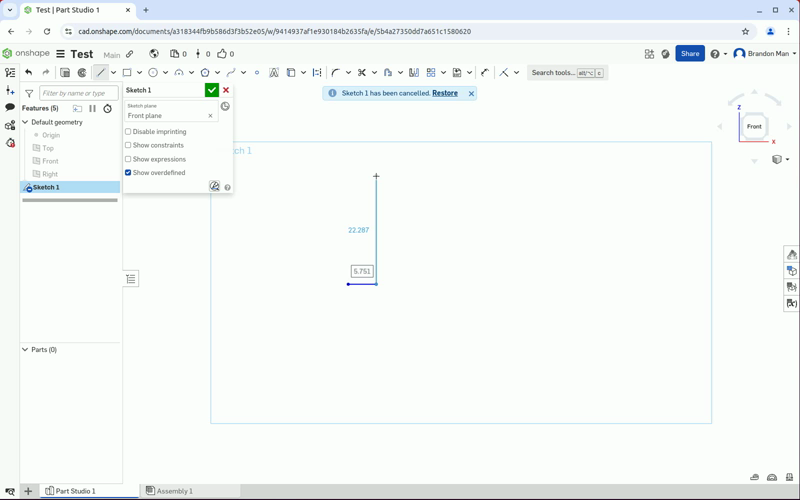
mouse_move(543, 175)
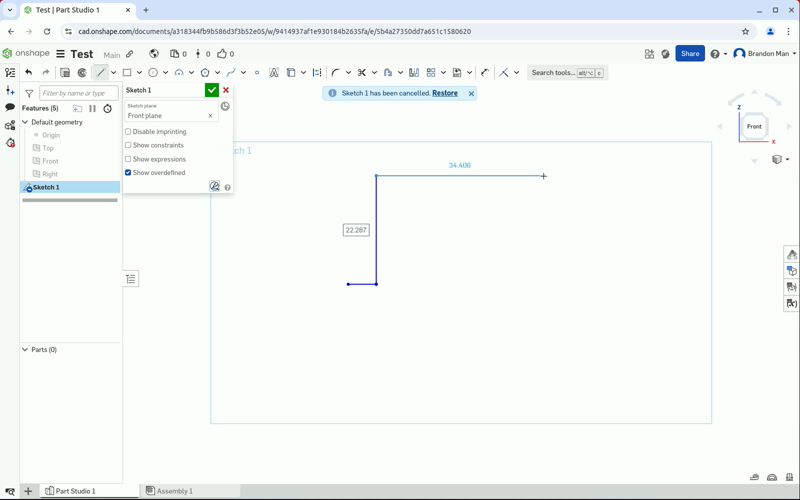
click(543, 175)
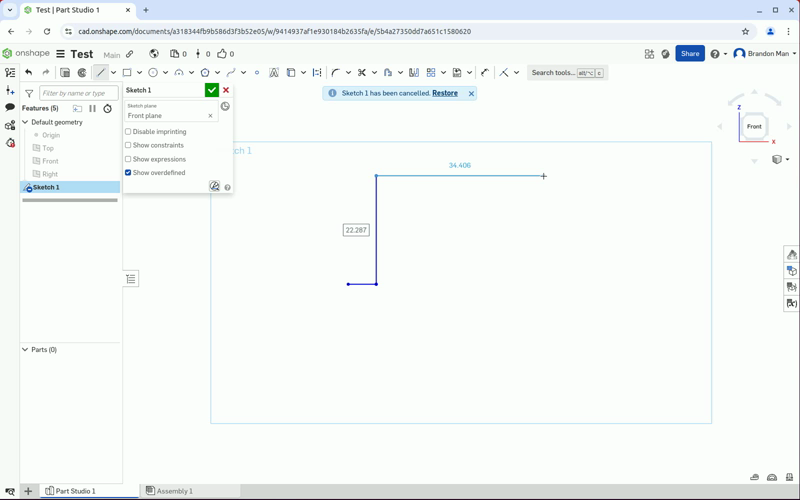
key_up(shift)
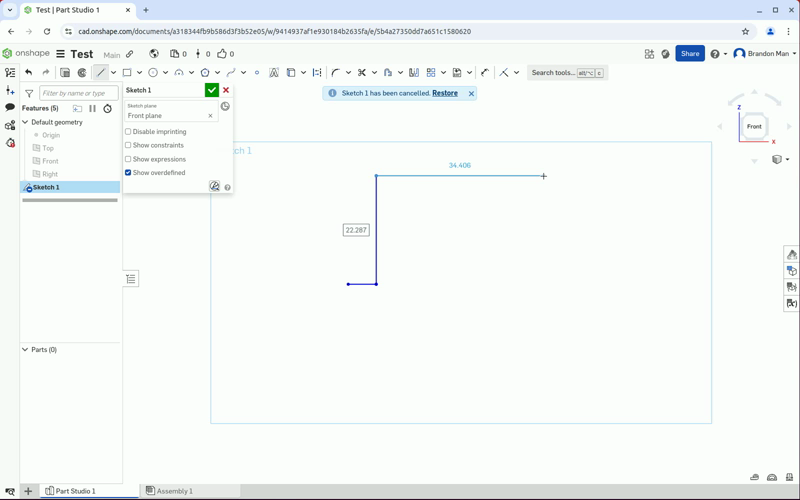
key_down(shift)
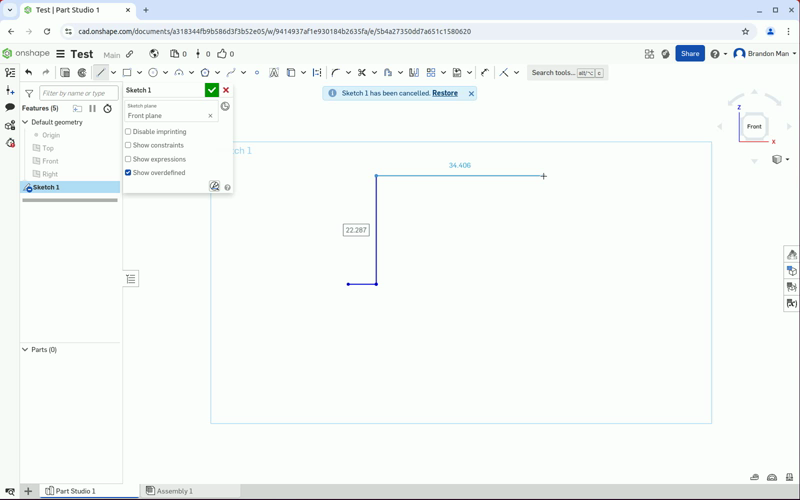
mouse_move(543, 284)
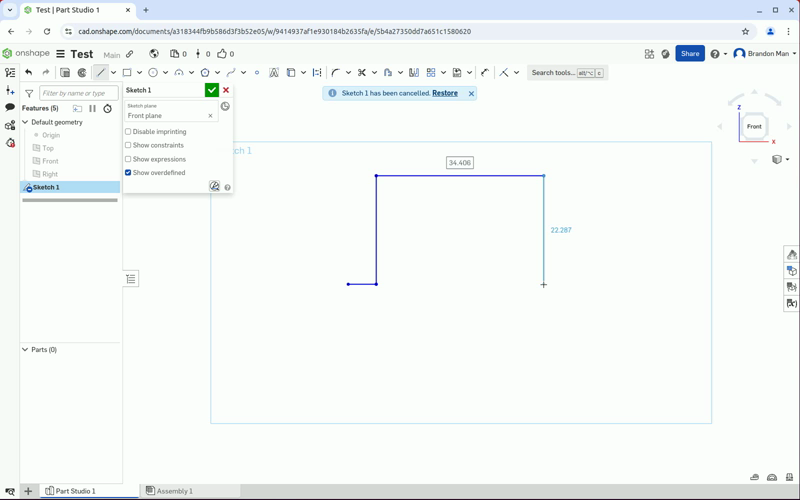
click(543, 284)
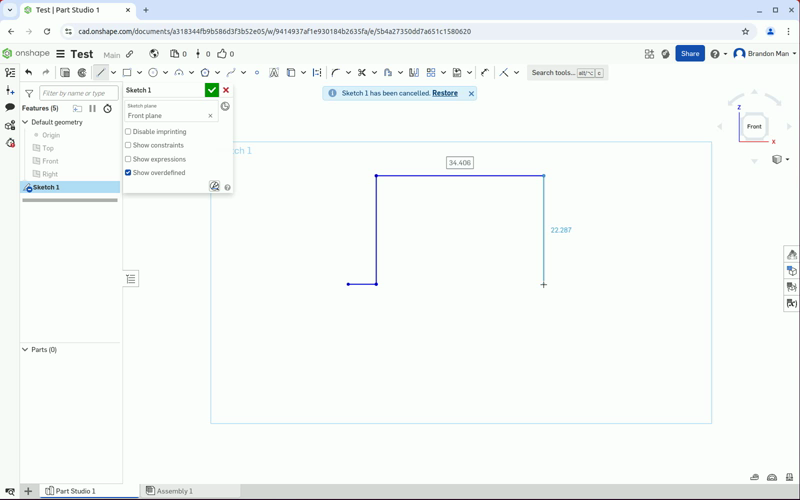
key_up(shift)
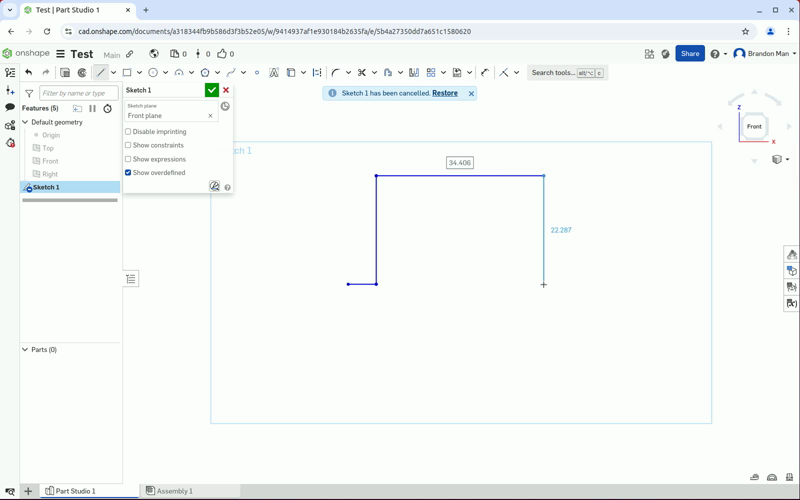
key_down(shift)
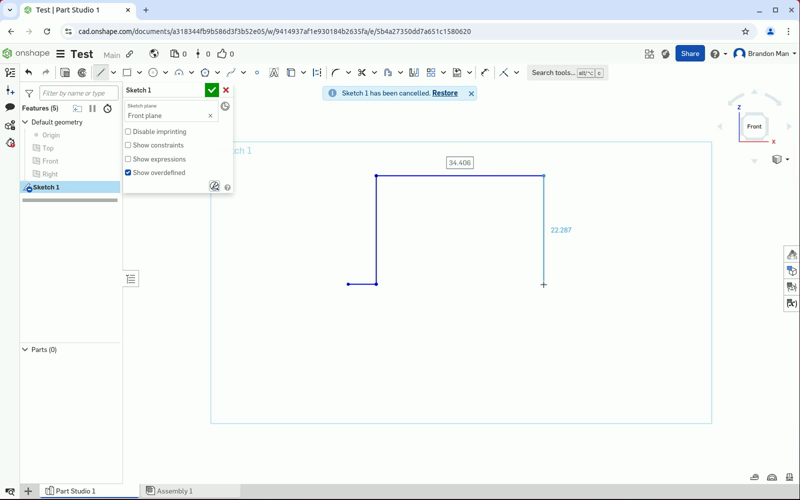
mouse_move(573, 284)
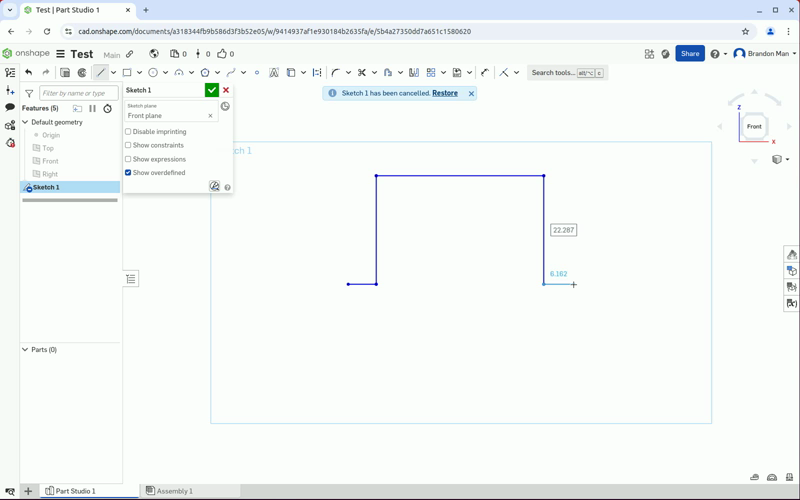
mouse_move(572, 284)
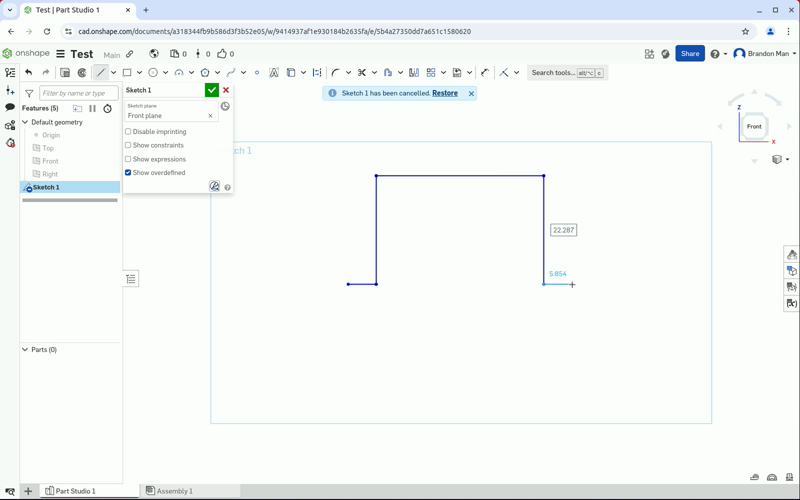
click(572, 284)
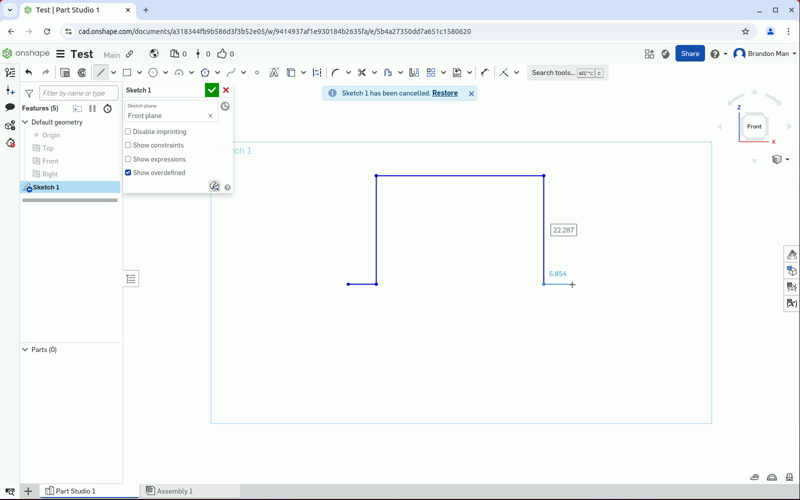
key_up(shift)
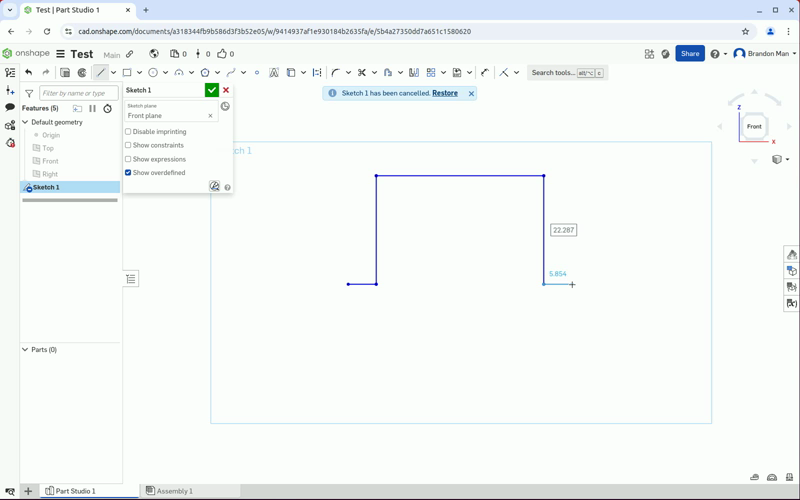
key_down(shift)
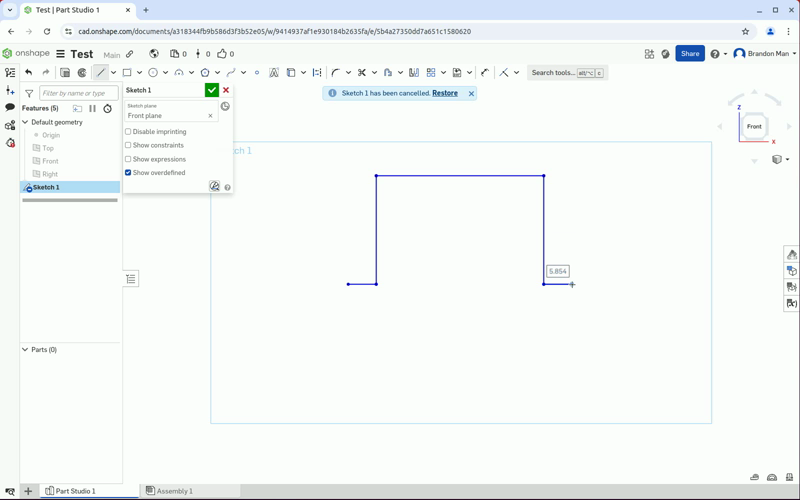
mouse_move(589, 284)
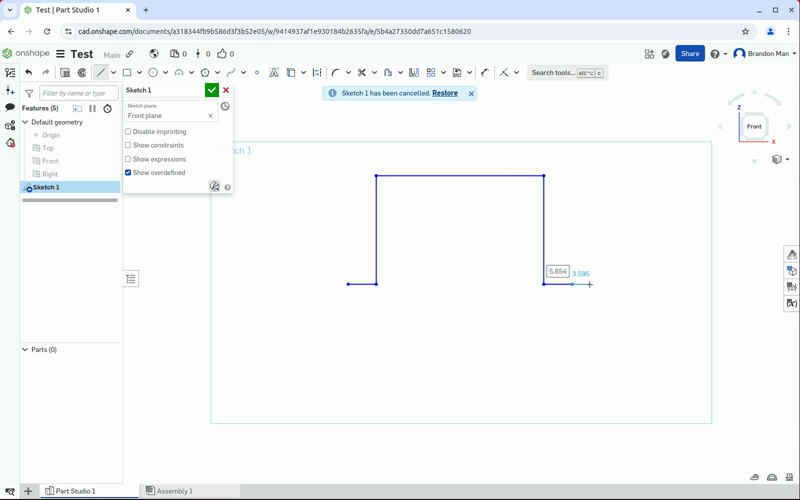
mouse_move(572, 281)
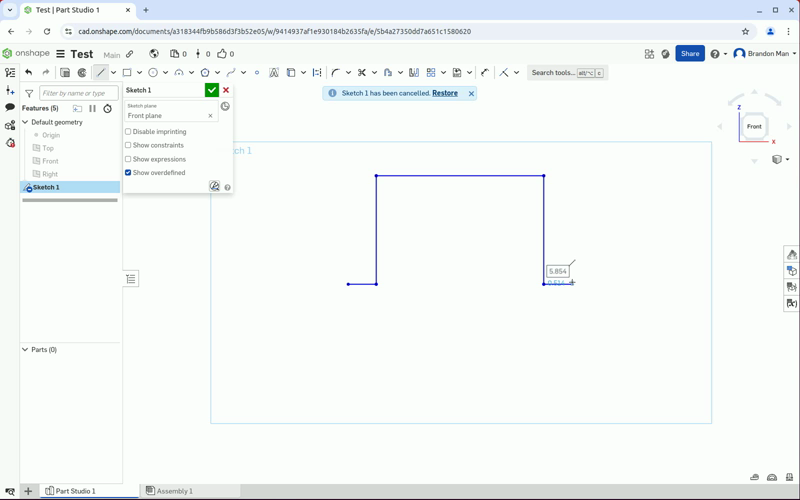
scroll(6)
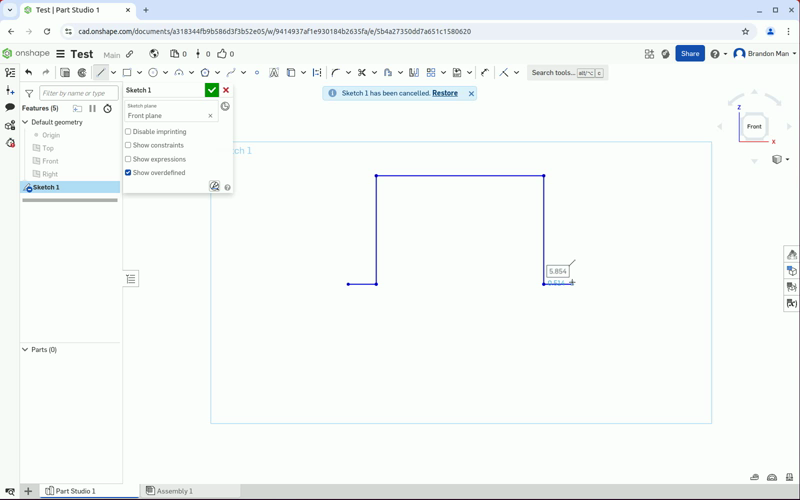
scroll(6)
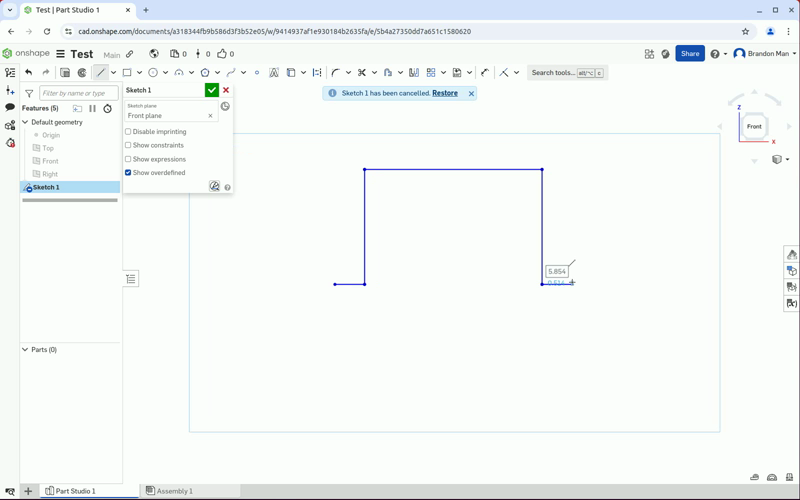
scroll(6)
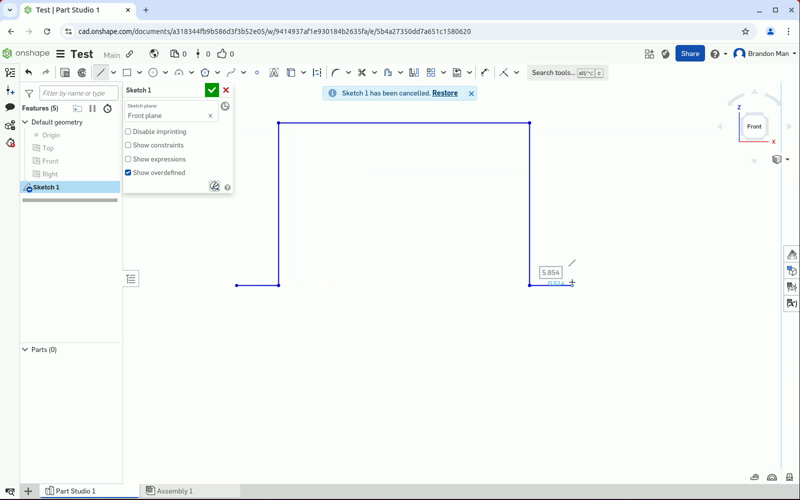
scroll(6)
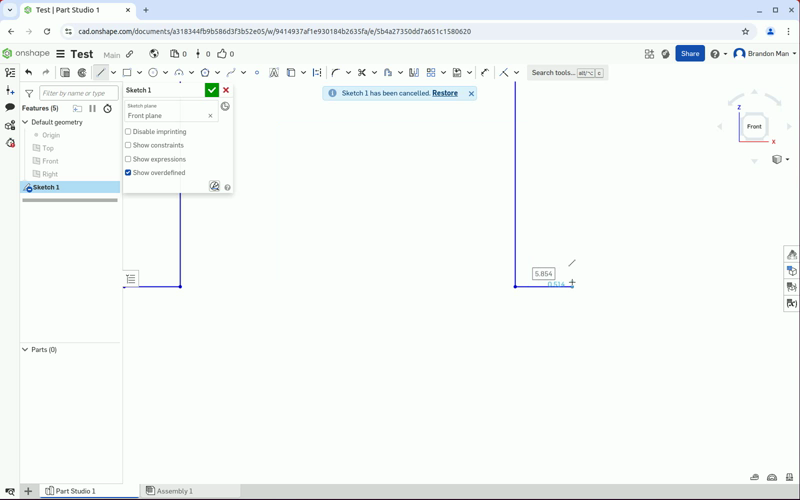
scroll(6)
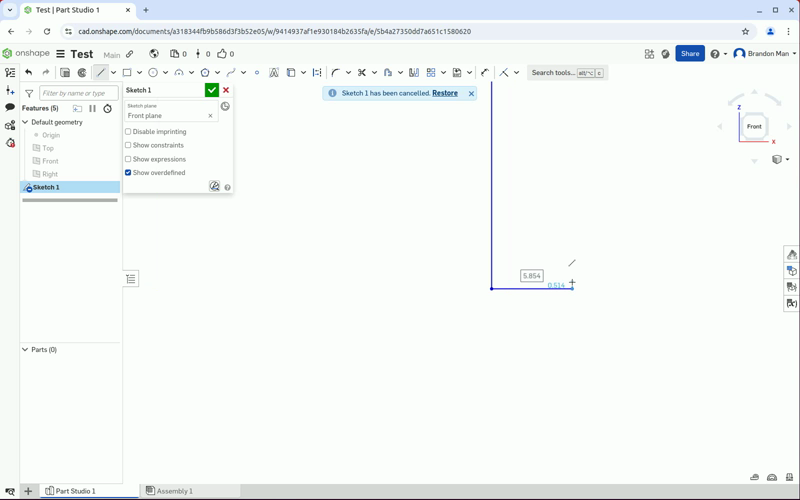
scroll(6)
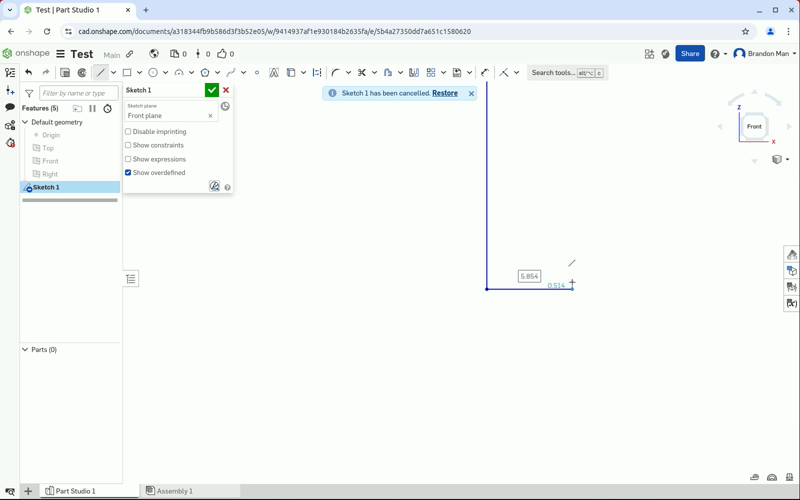
scroll(6)
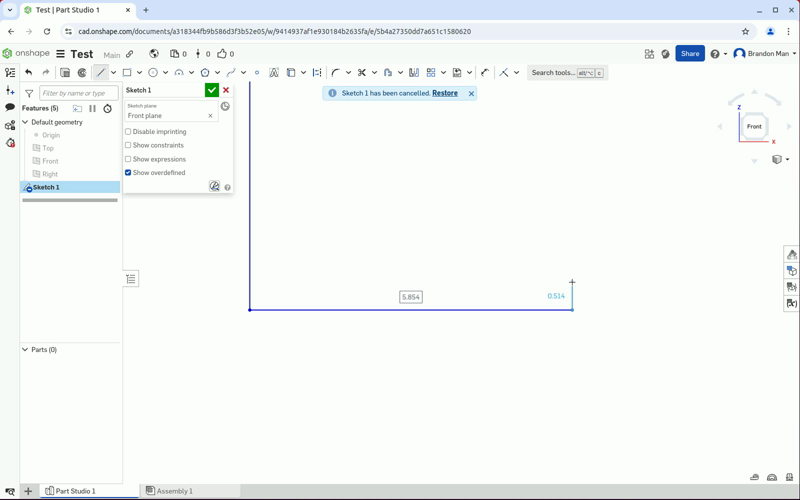
click(572, 281)
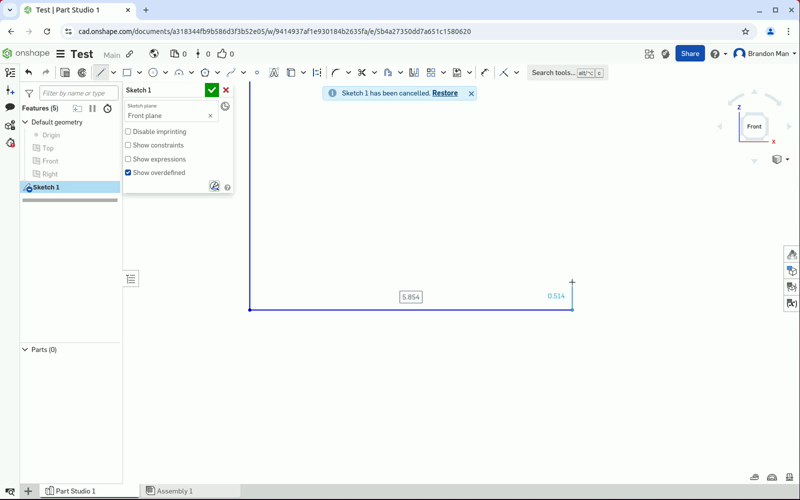
scroll(-6)
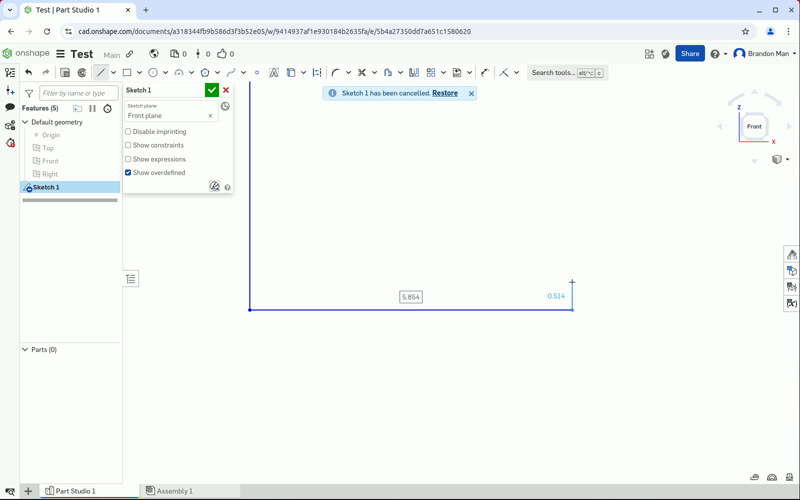
scroll(-6)
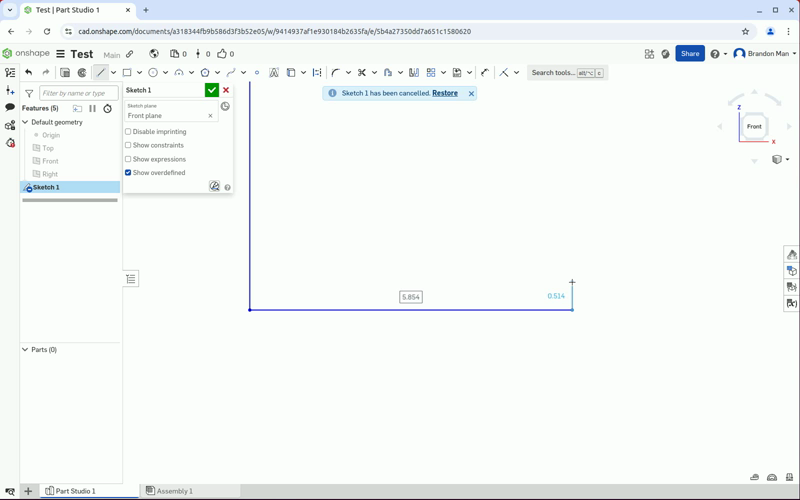
scroll(-6)
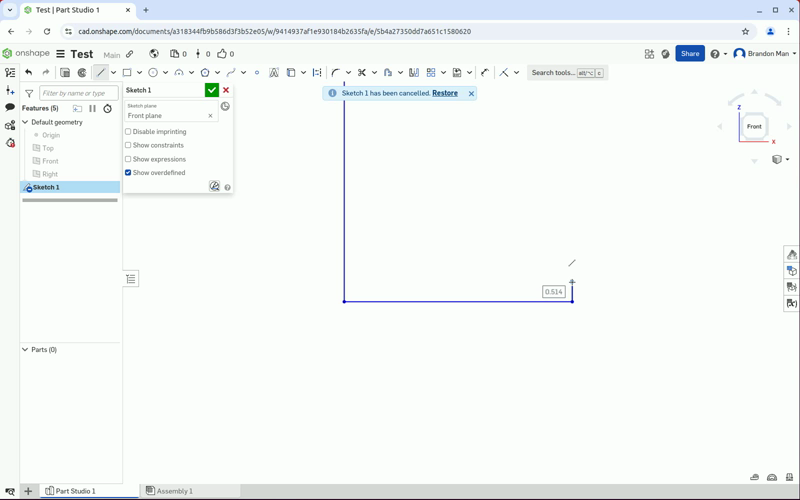
scroll(-6)
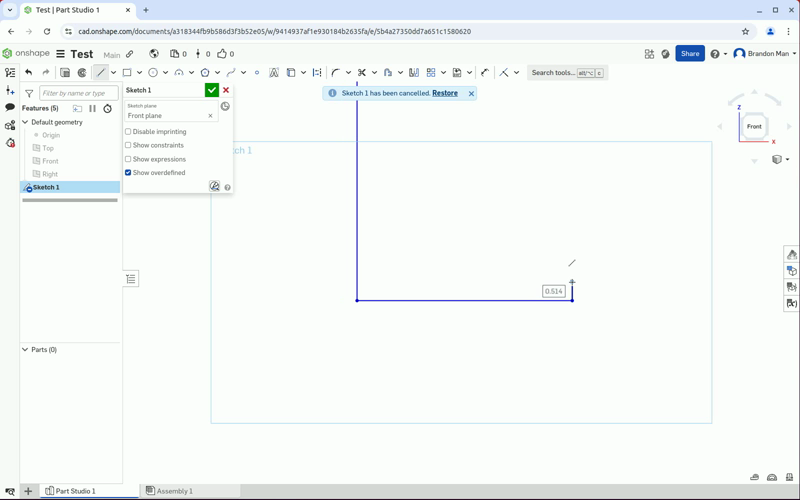
scroll(-6)
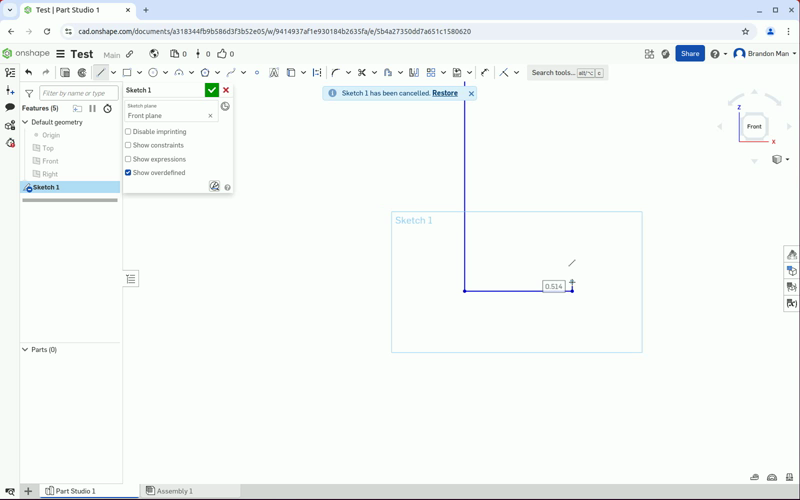
scroll(-6)
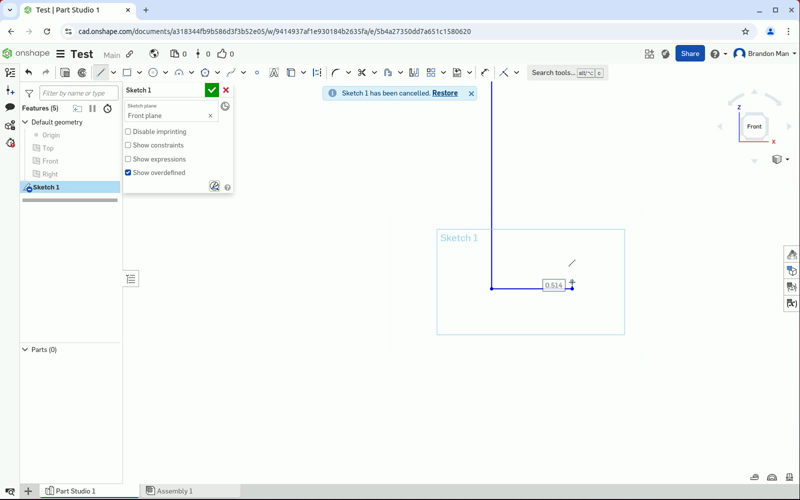
scroll(-6)
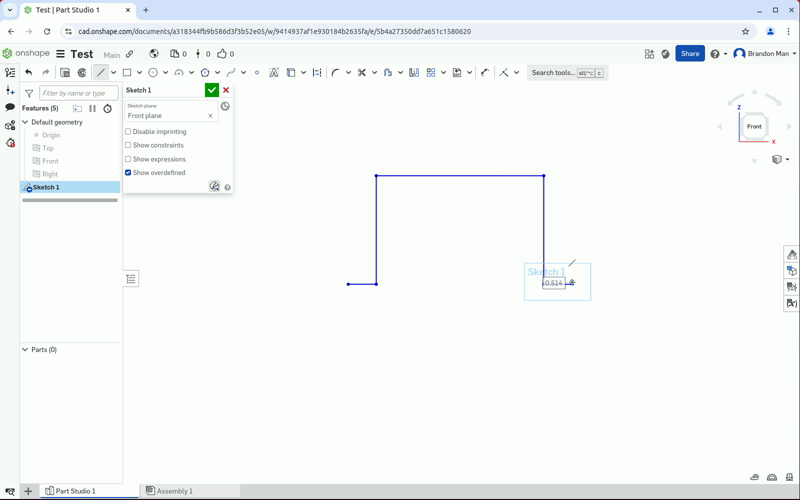
key_up(shift)
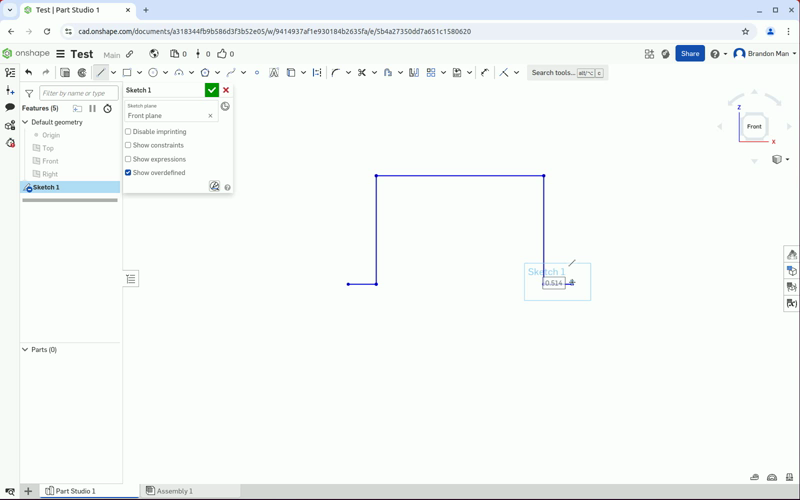
key_down(shift)
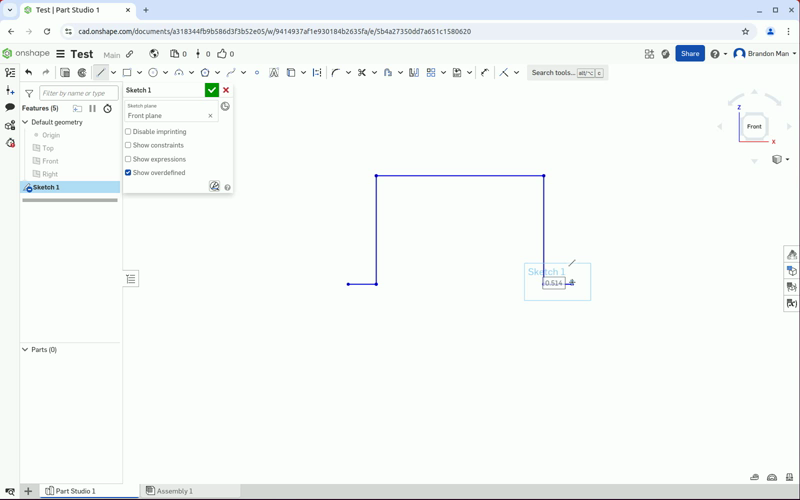
mouse_move(589, 281)
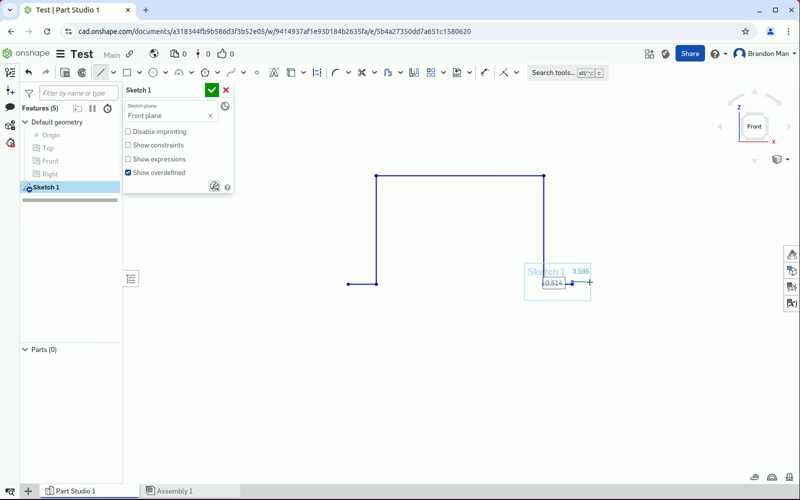
mouse_move(546, 281)
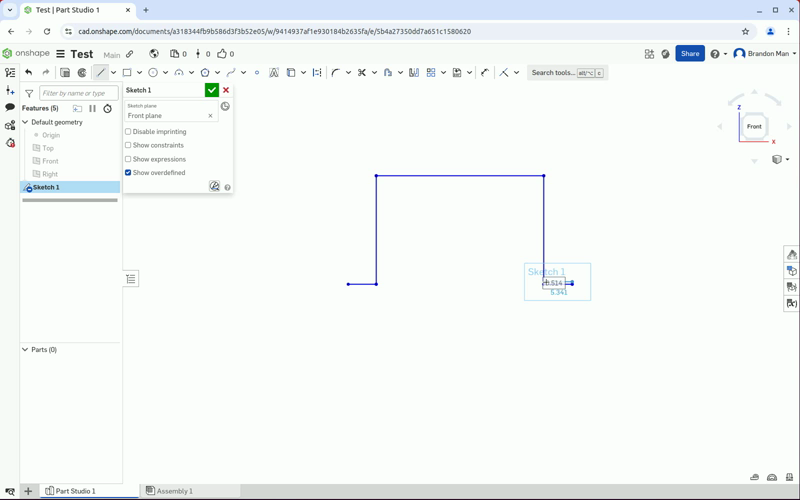
scroll(6)
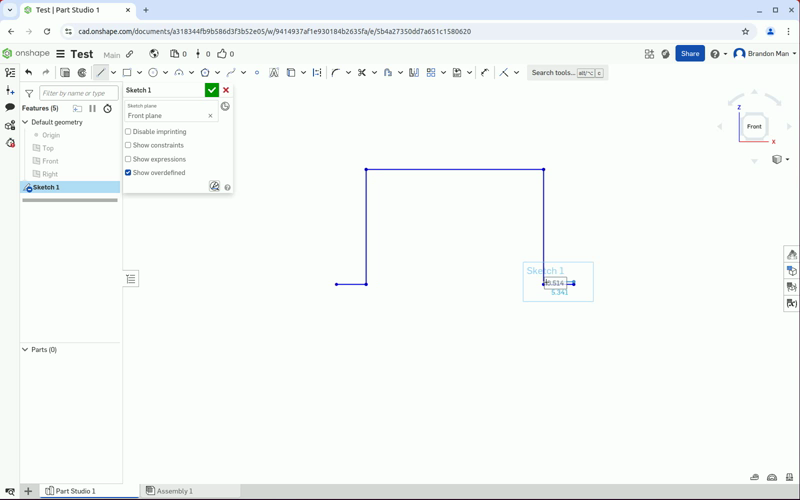
scroll(6)
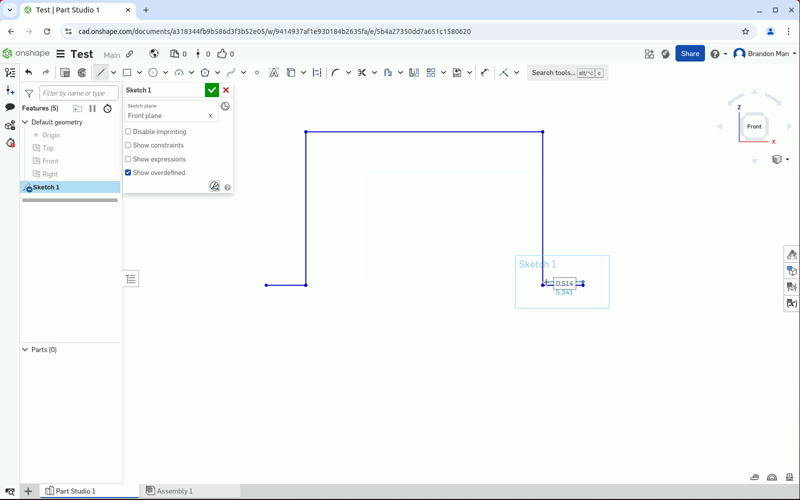
scroll(6)
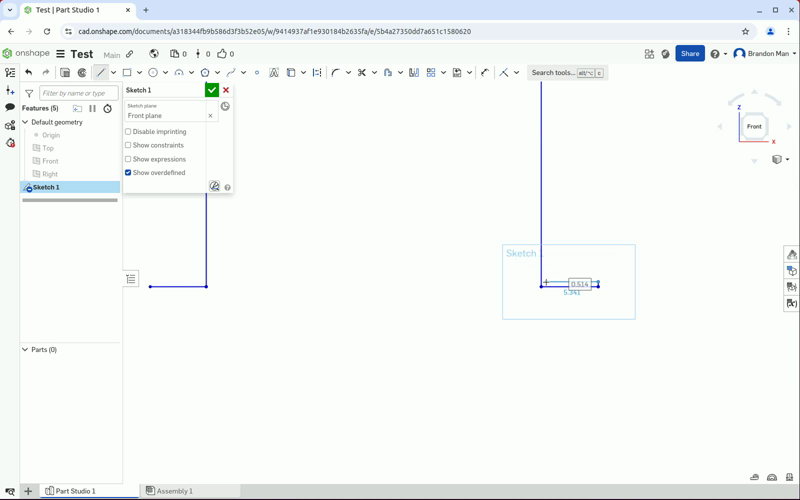
scroll(6)
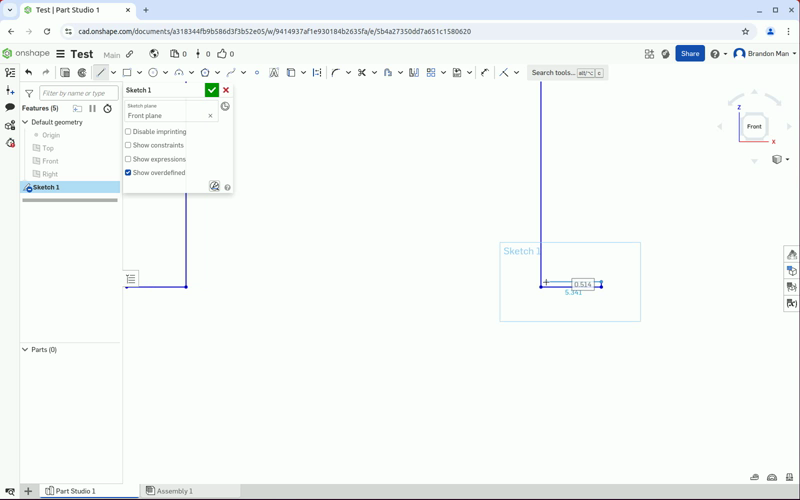
scroll(6)
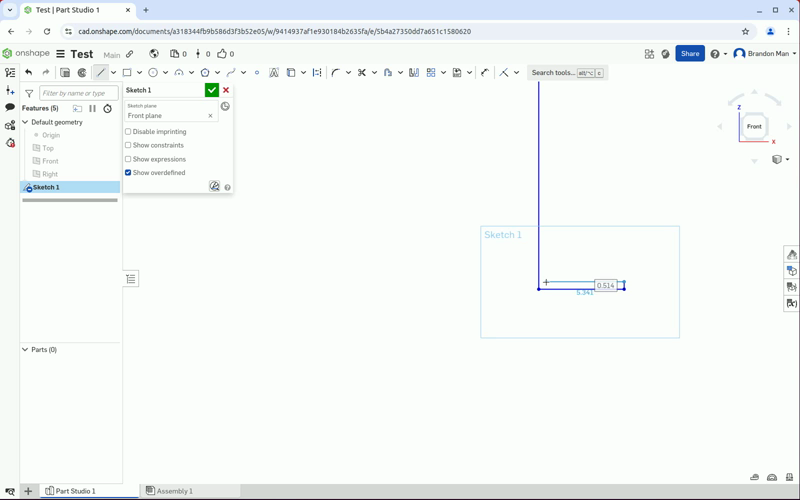
scroll(6)
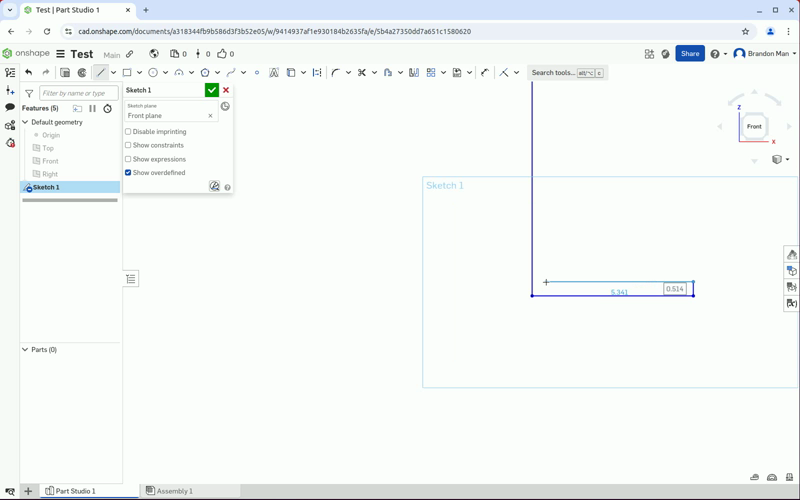
scroll(6)
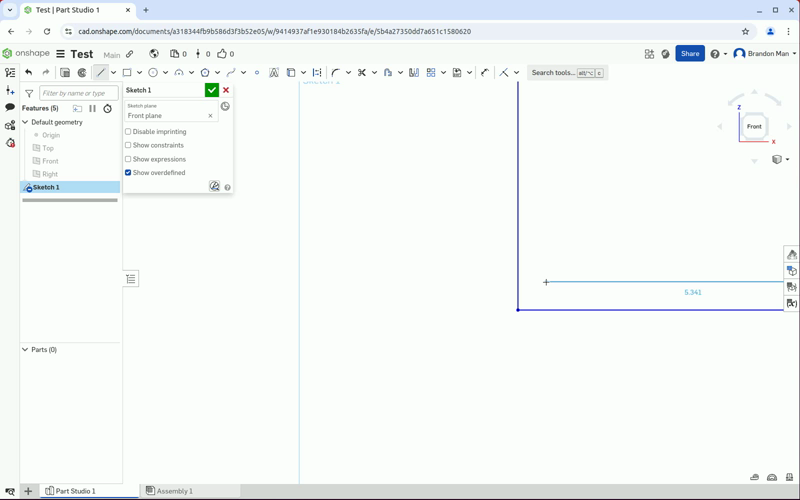
click(546, 281)
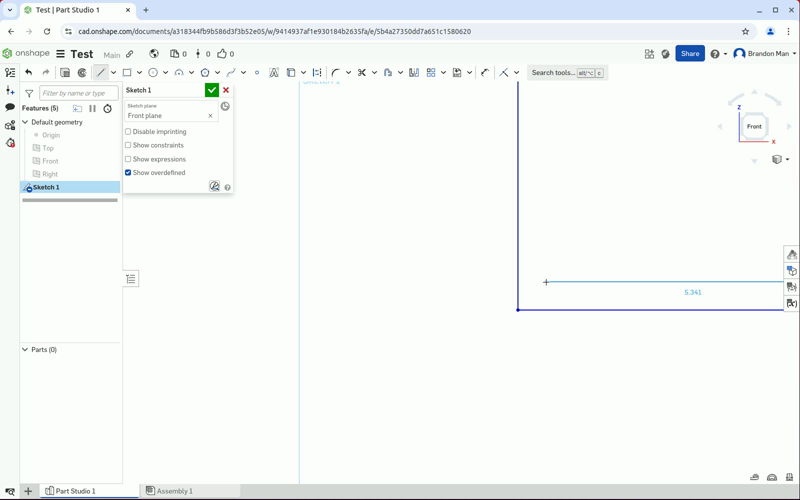
scroll(-6)
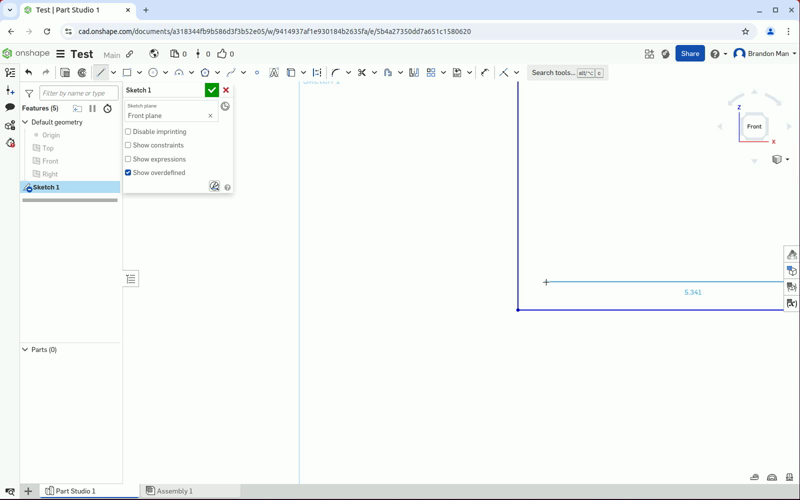
scroll(-6)
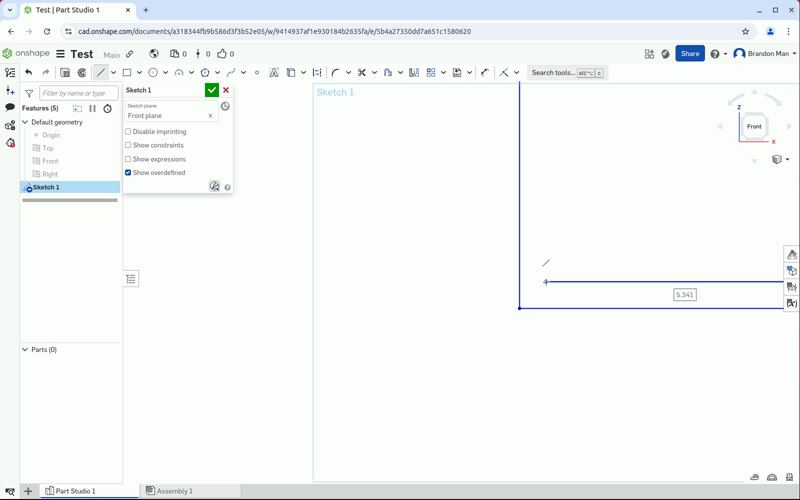
scroll(-6)
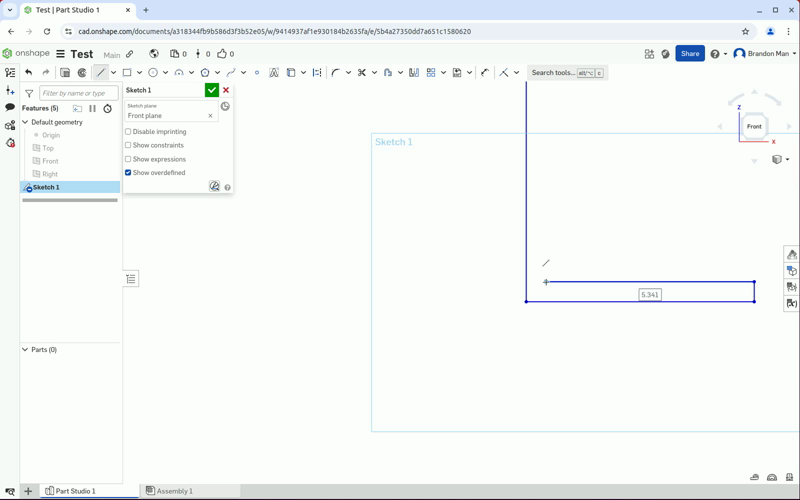
scroll(-6)
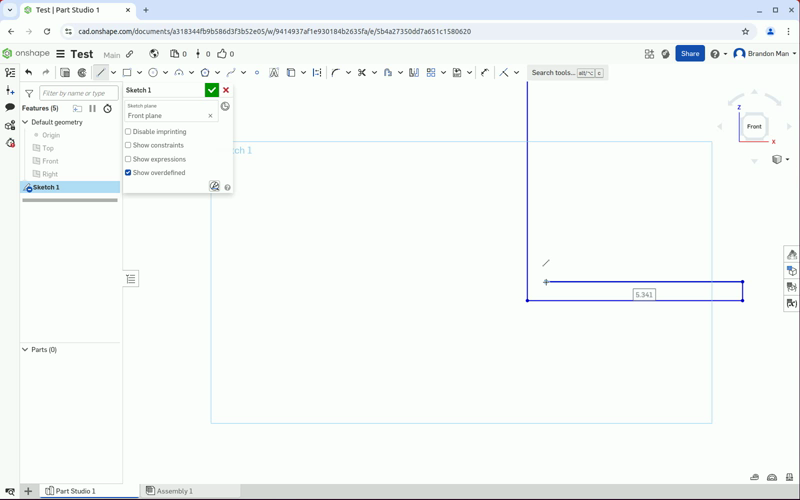
scroll(-6)
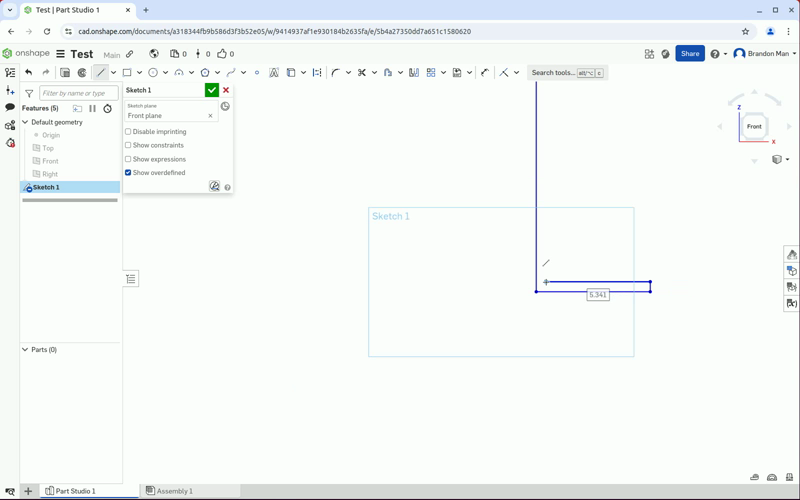
scroll(-6)
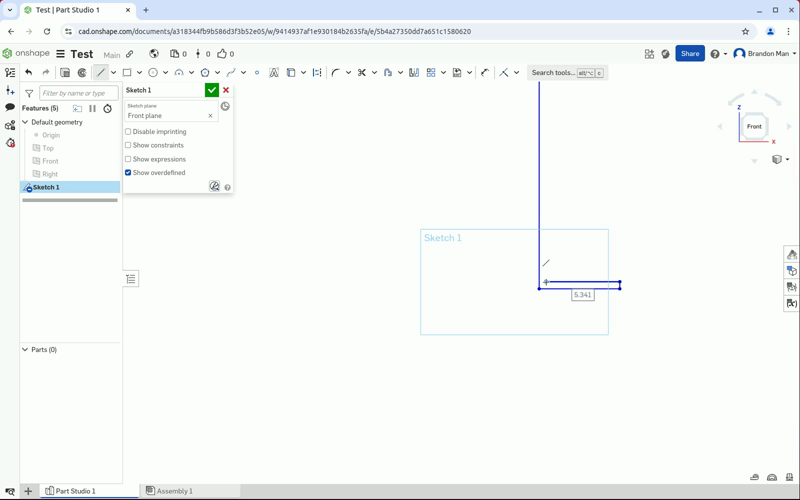
scroll(-6)
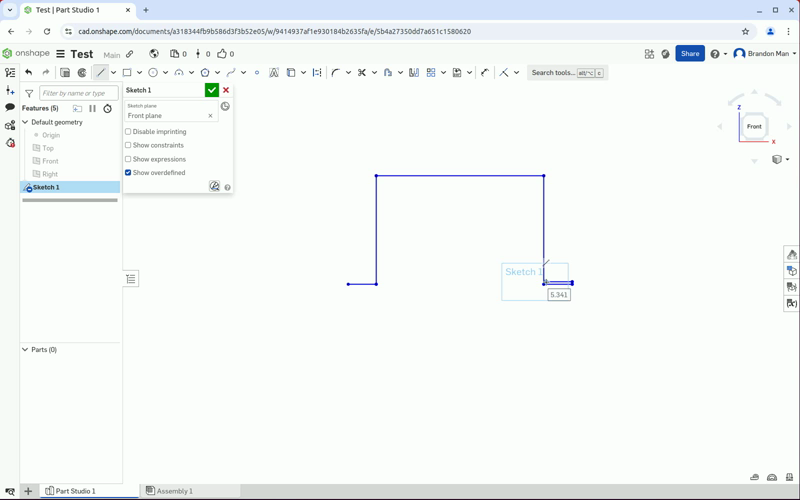
key_up(shift)
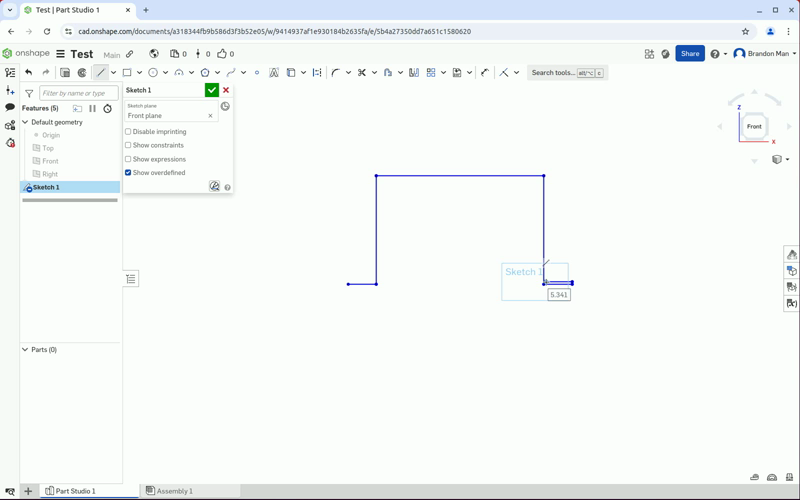
key_down(shift)
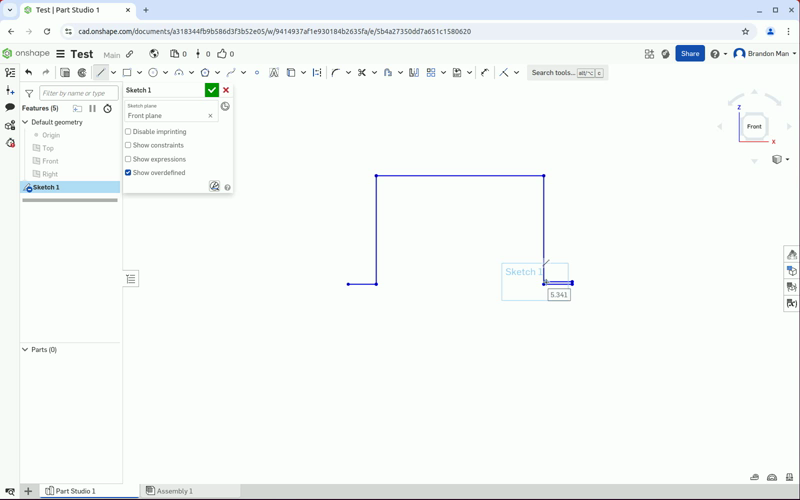
mouse_move(546, 170)
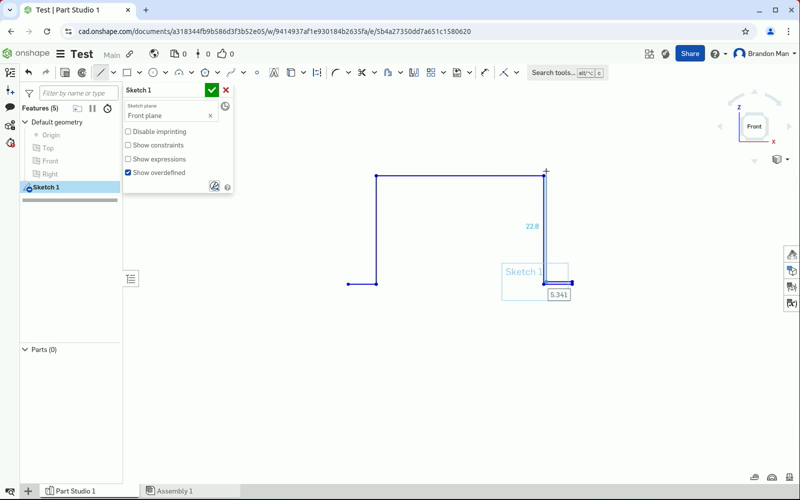
click(546, 170)
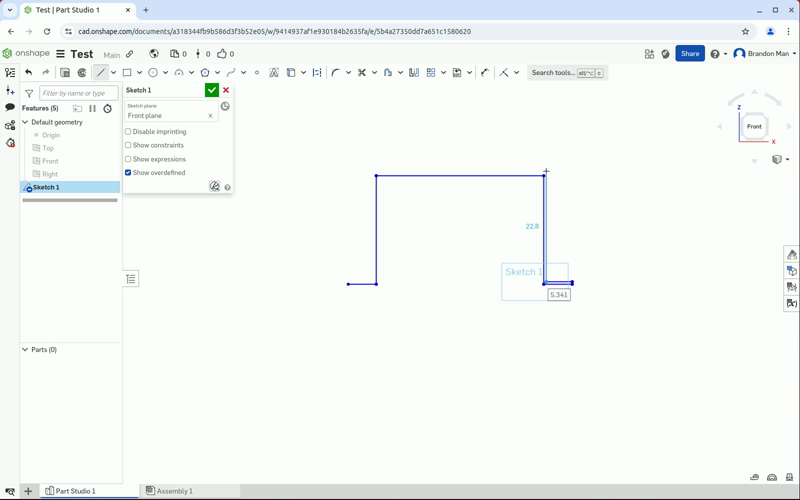
key_up(shift)
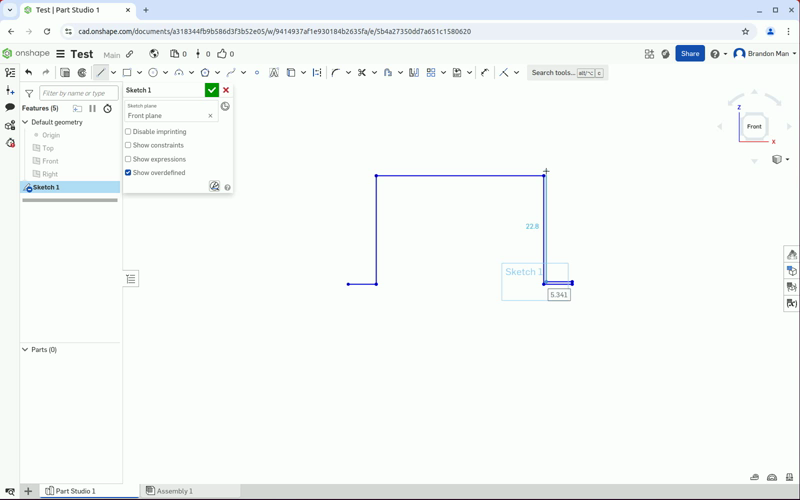
key_down(shift)
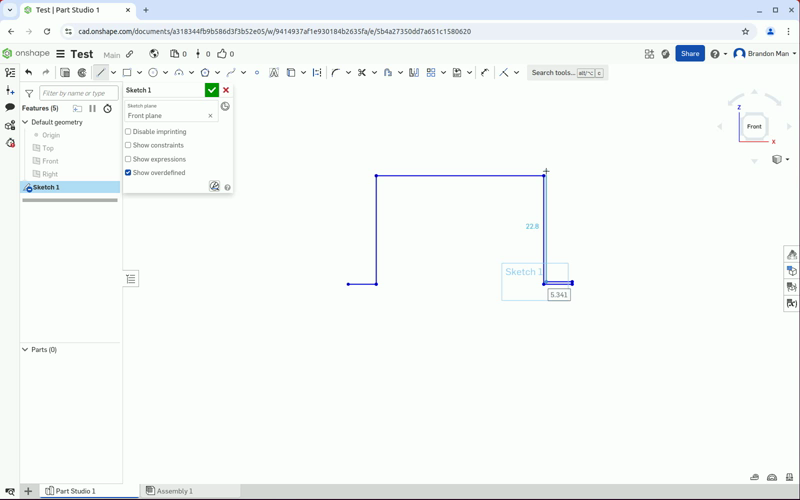
mouse_move(374, 170)
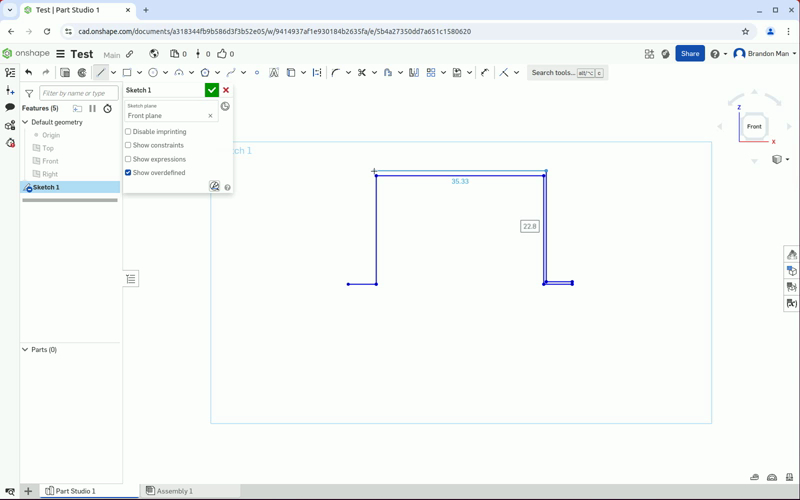
click(374, 170)
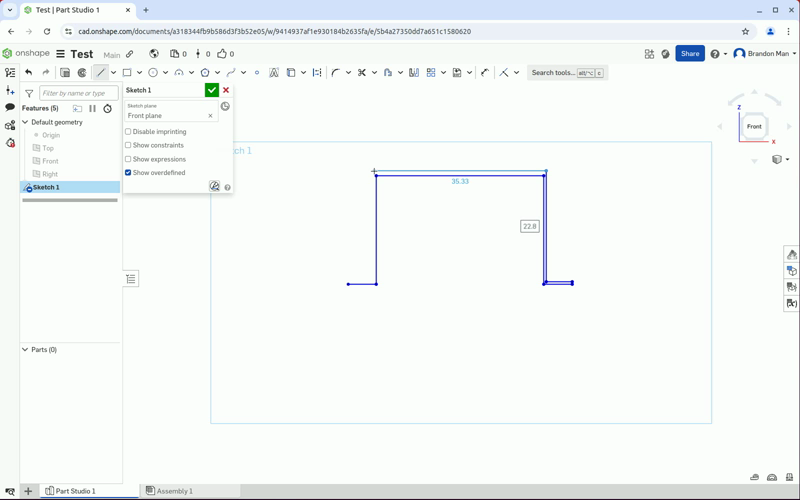
key_up(shift)
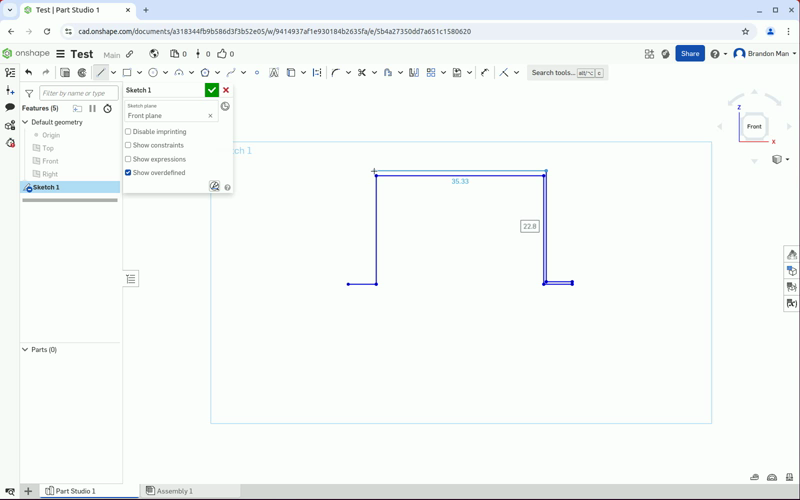
key_down(shift)
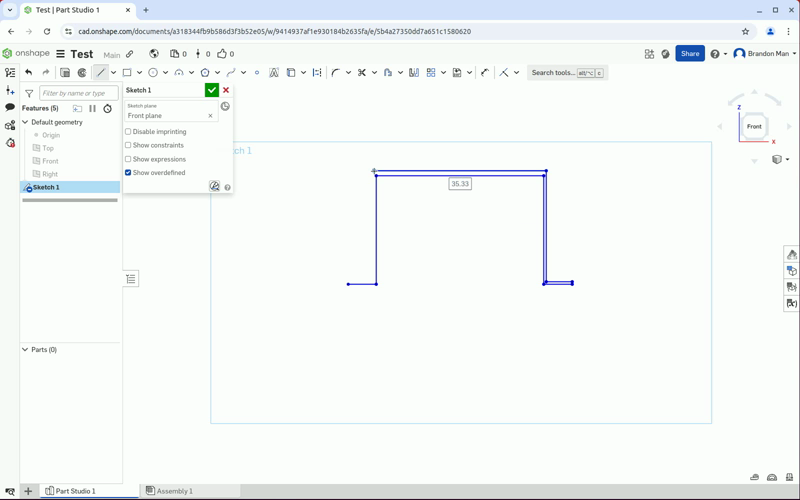
mouse_move(374, 281)
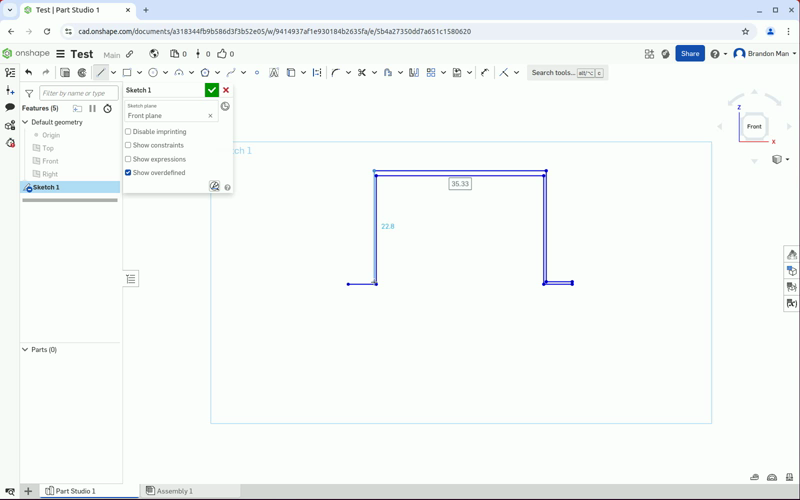
scroll(6)
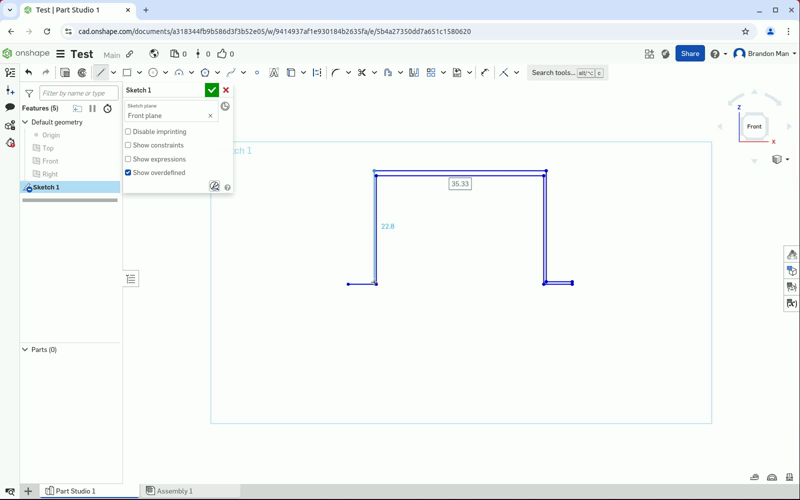
scroll(6)
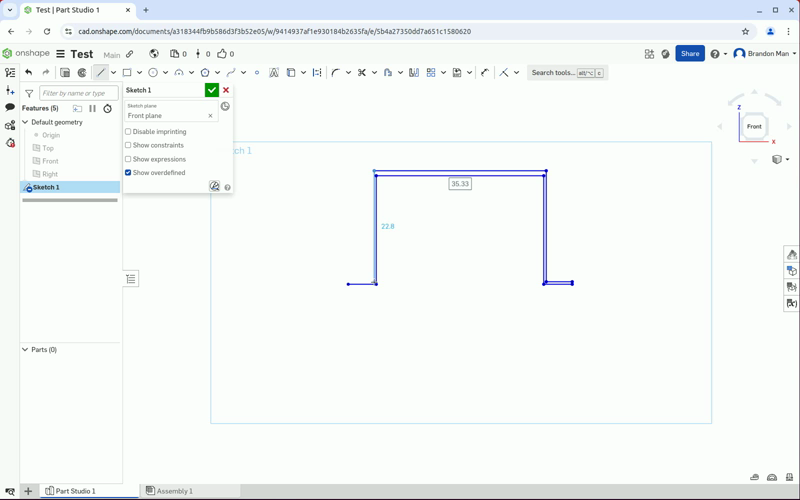
scroll(6)
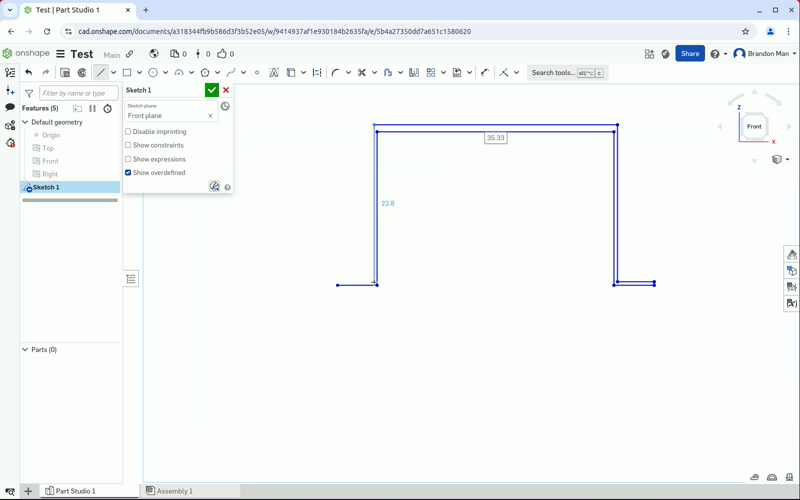
scroll(6)
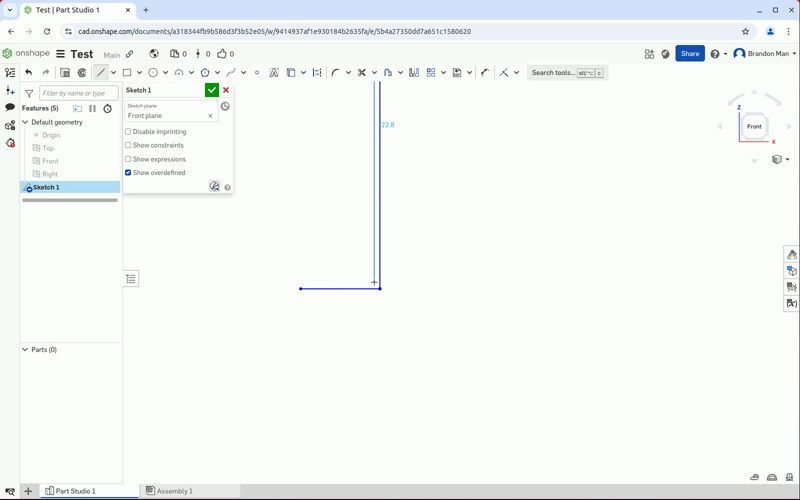
scroll(6)
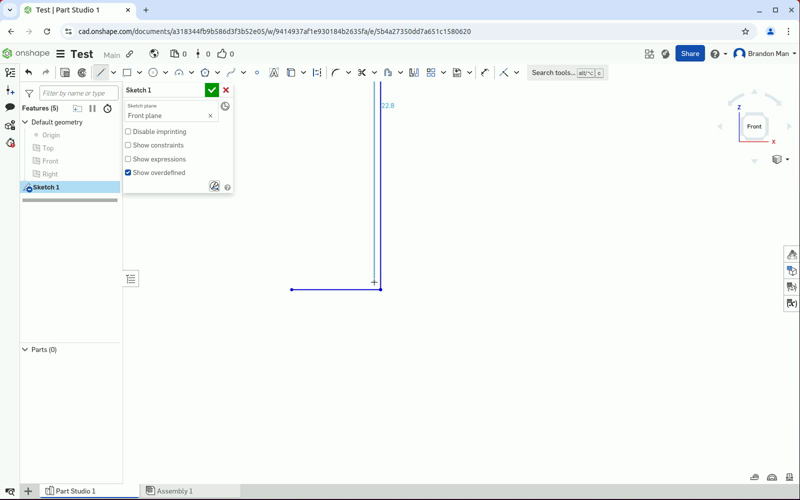
scroll(6)
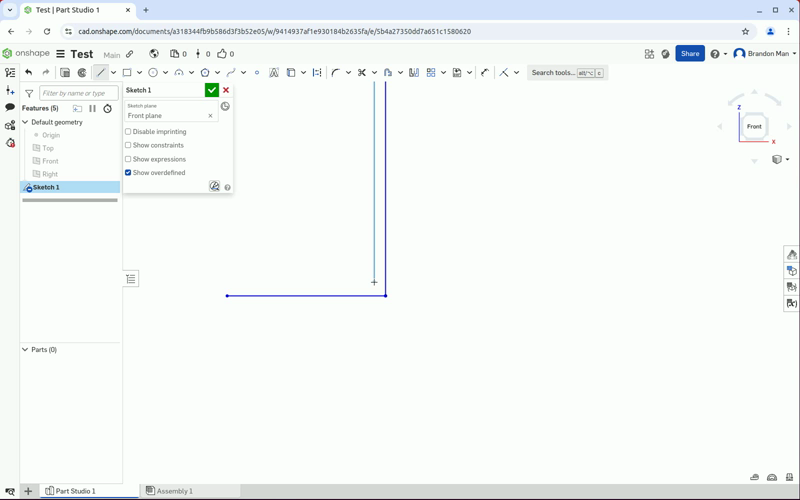
scroll(6)
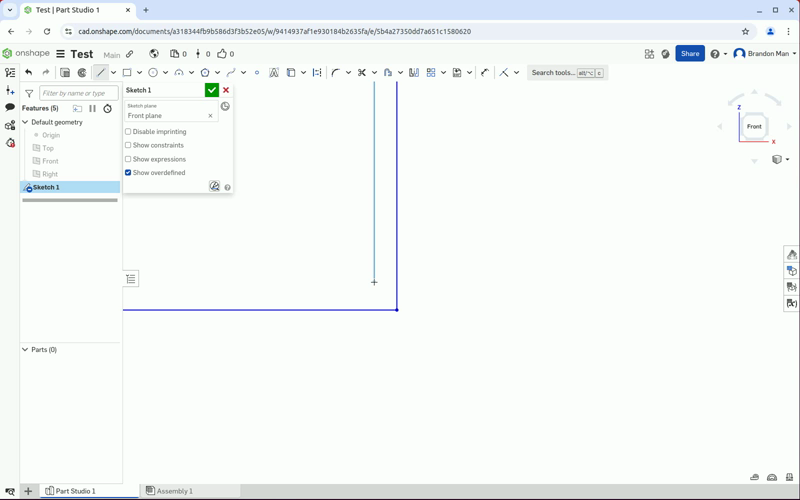
click(374, 281)
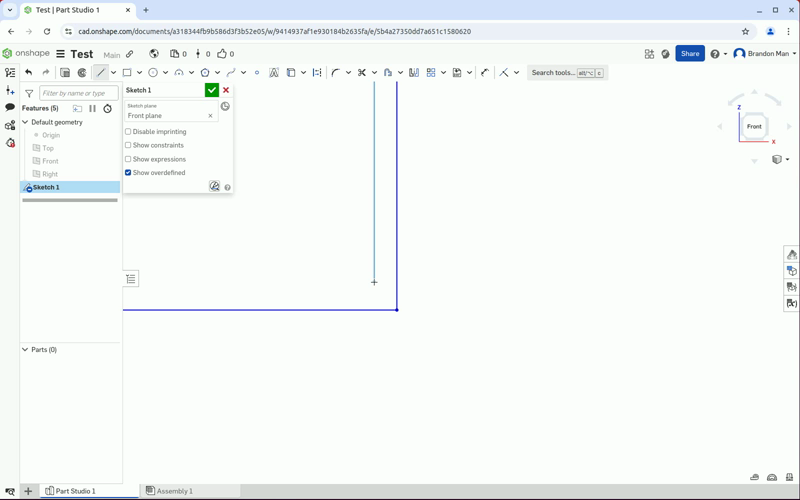
scroll(-6)
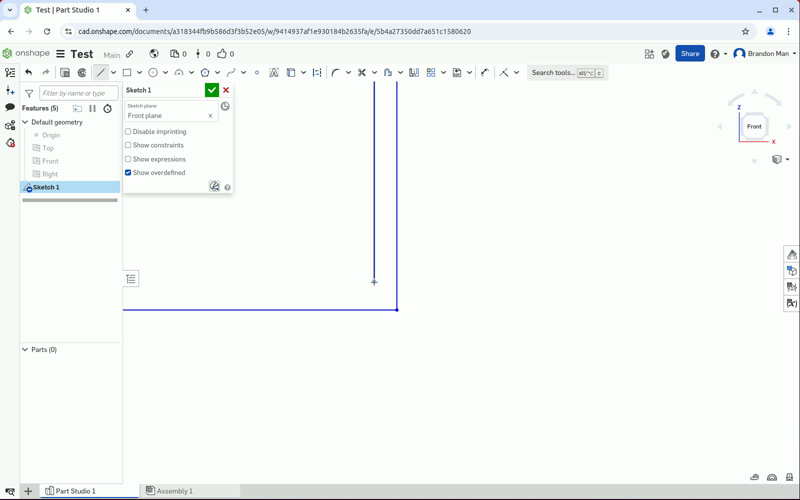
scroll(-6)
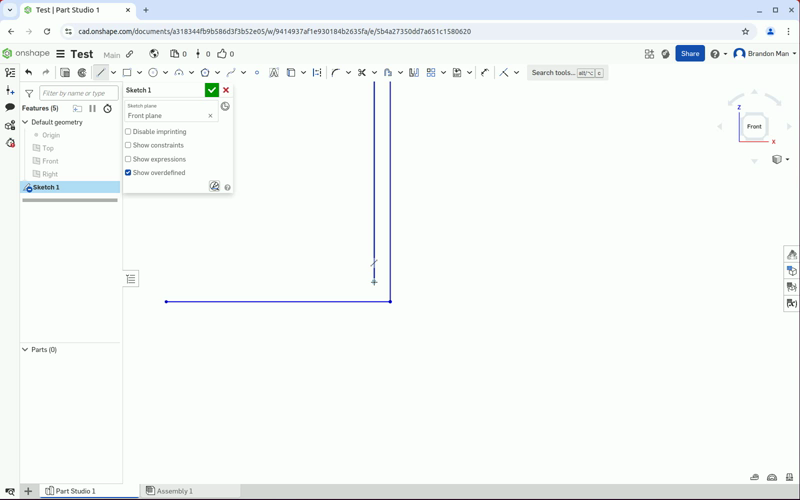
scroll(-6)
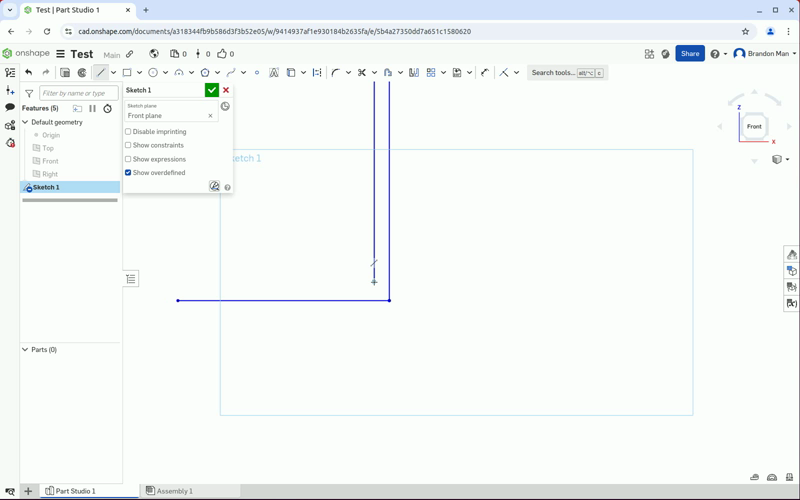
scroll(-6)
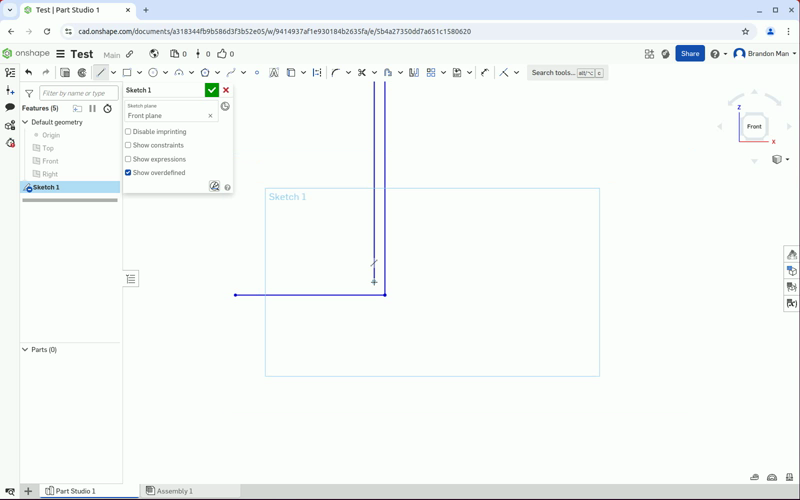
scroll(-6)
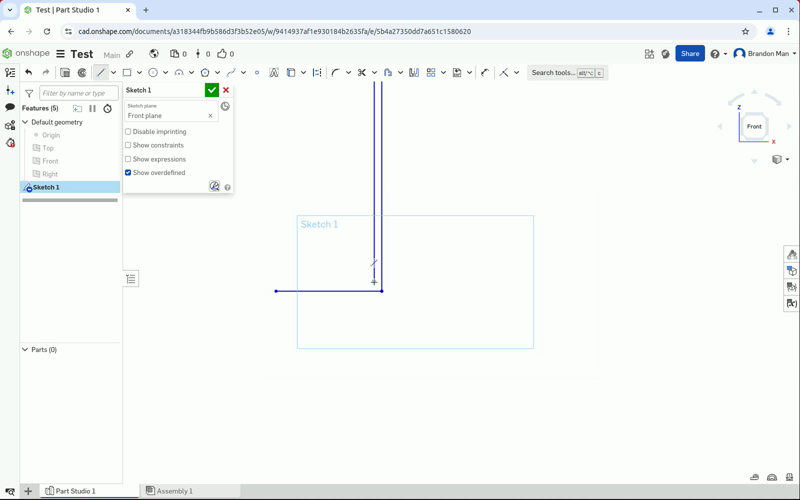
scroll(-6)
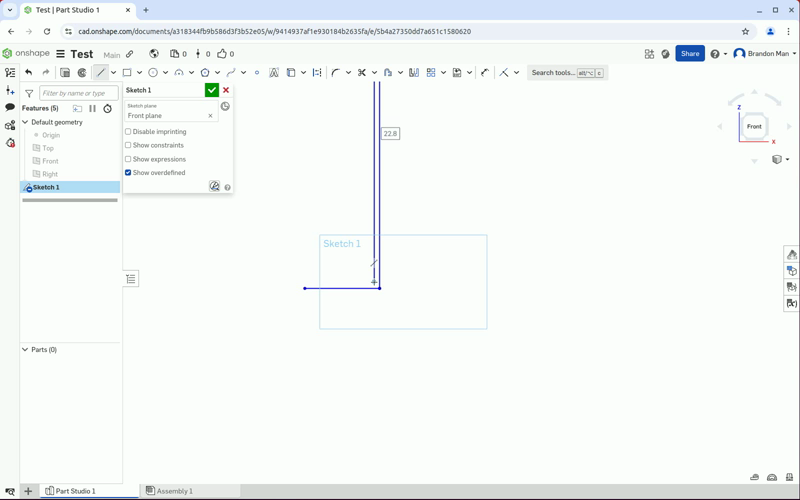
scroll(-6)
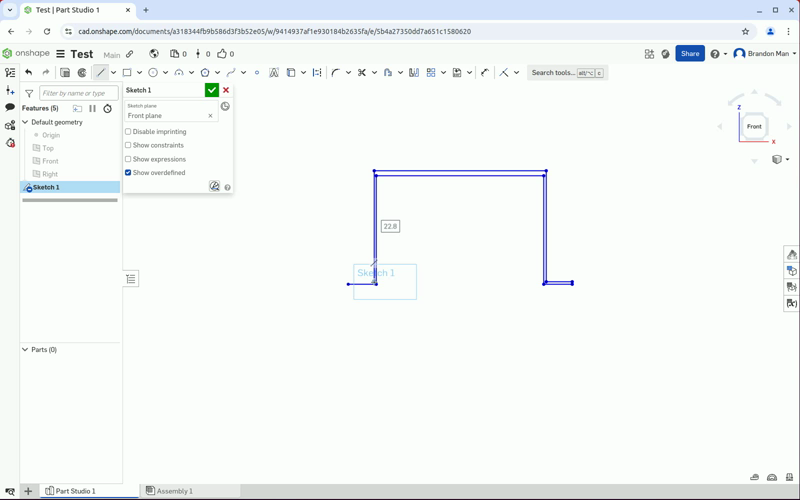
key_up(shift)
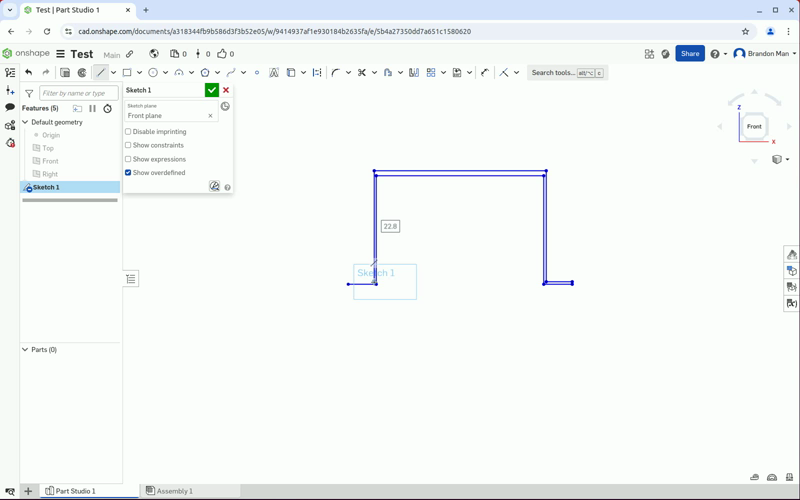
key_down(shift)
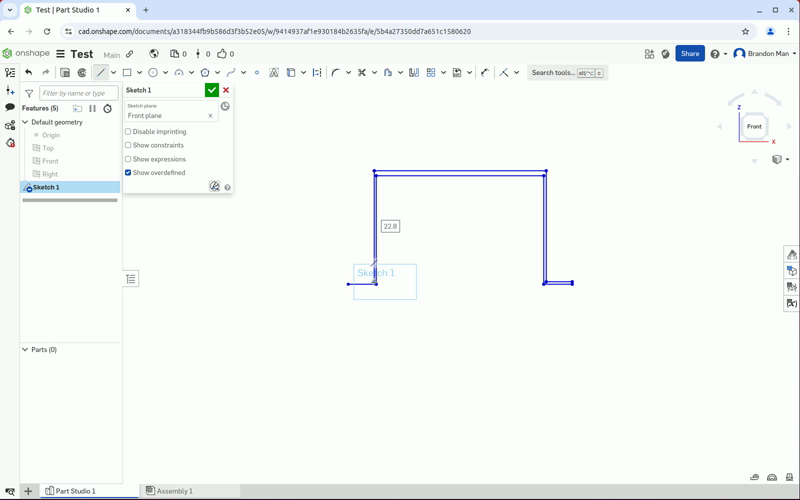
mouse_move(404, 281)
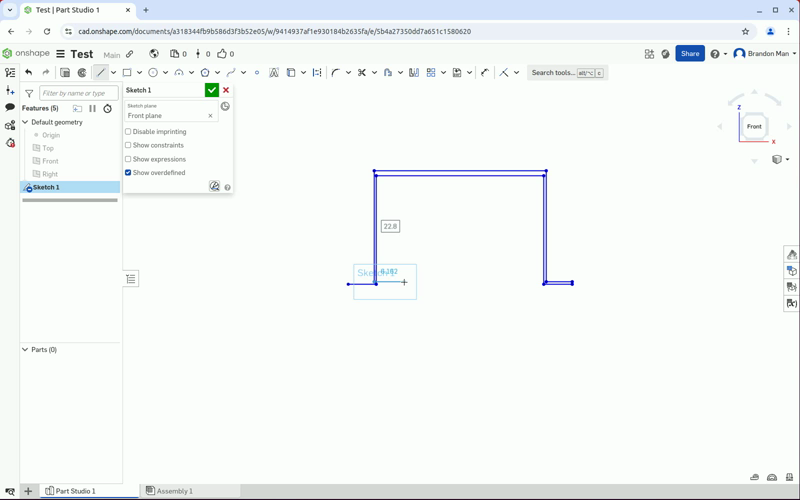
mouse_move(348, 281)
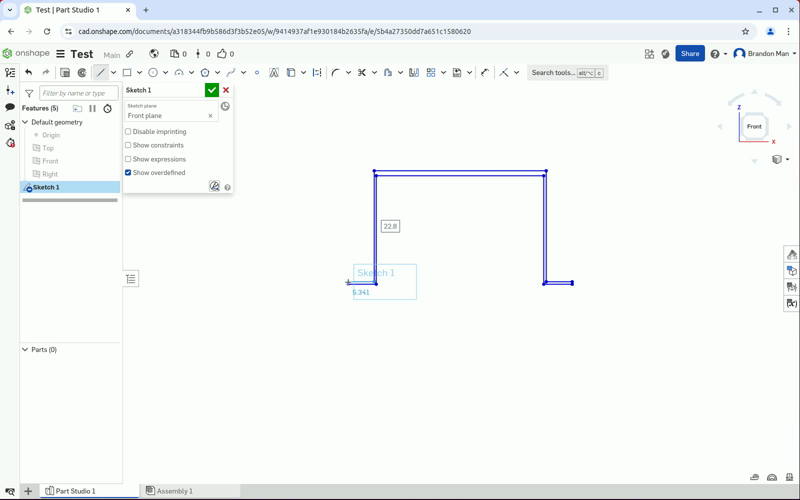
scroll(6)
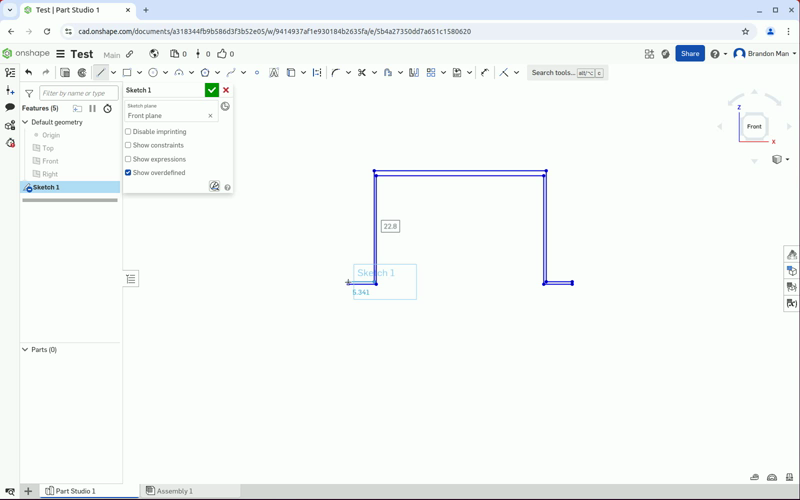
scroll(6)
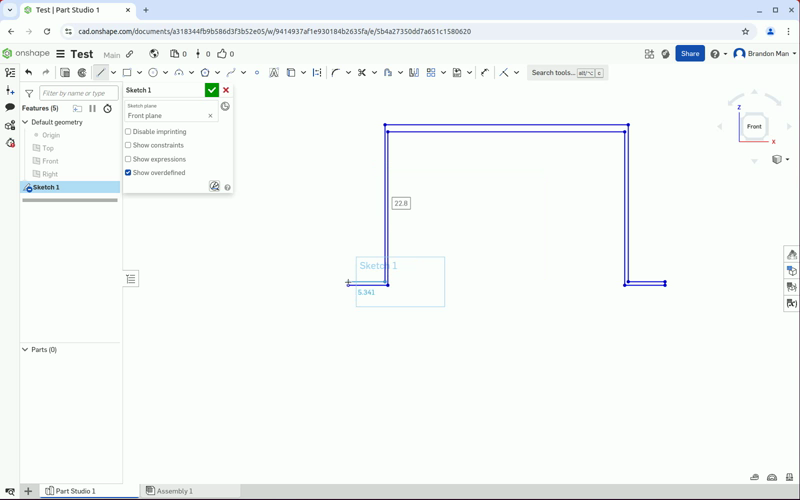
scroll(6)
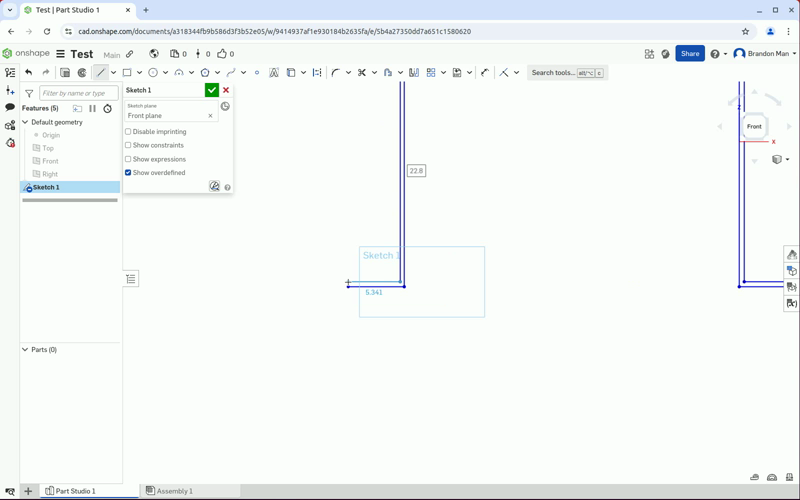
scroll(6)
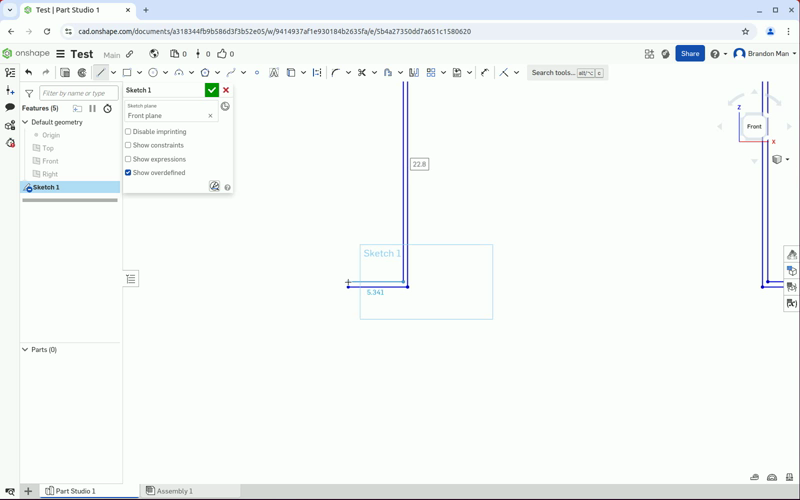
scroll(6)
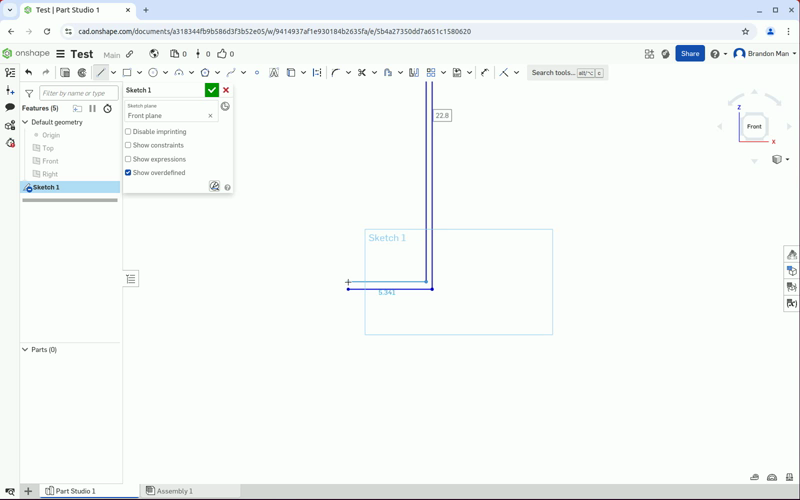
scroll(6)
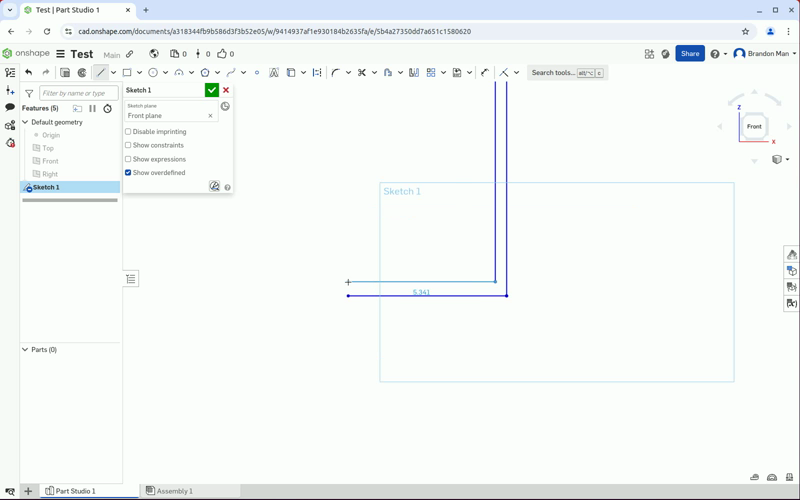
scroll(6)
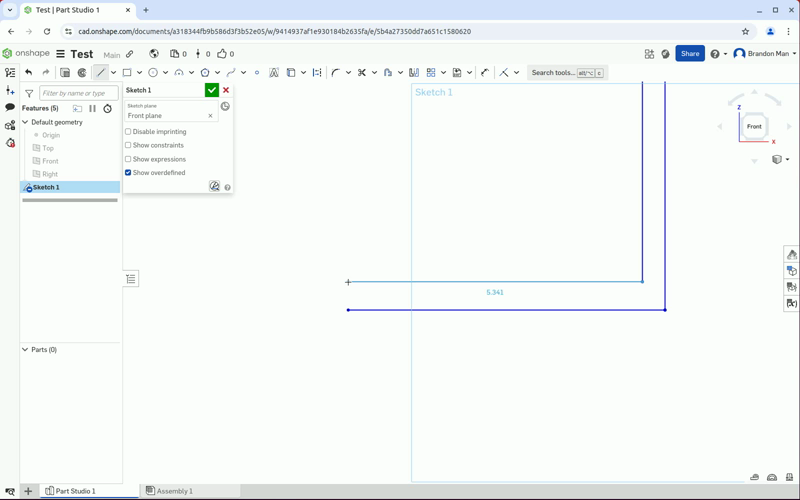
click(348, 281)
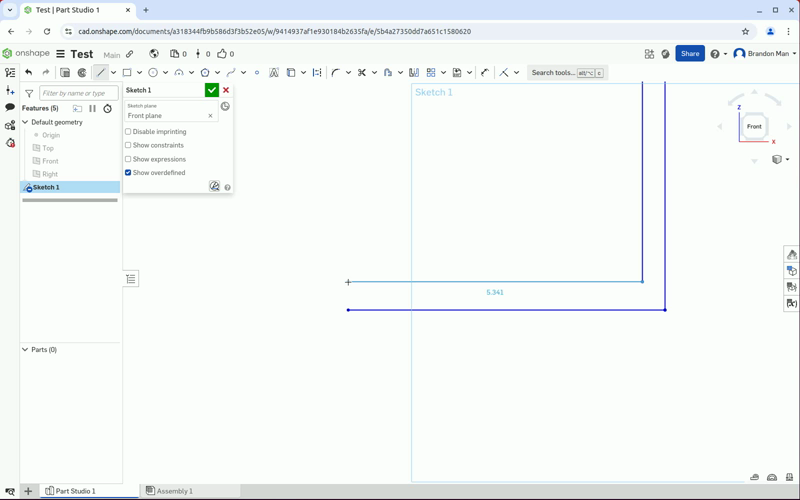
scroll(-6)
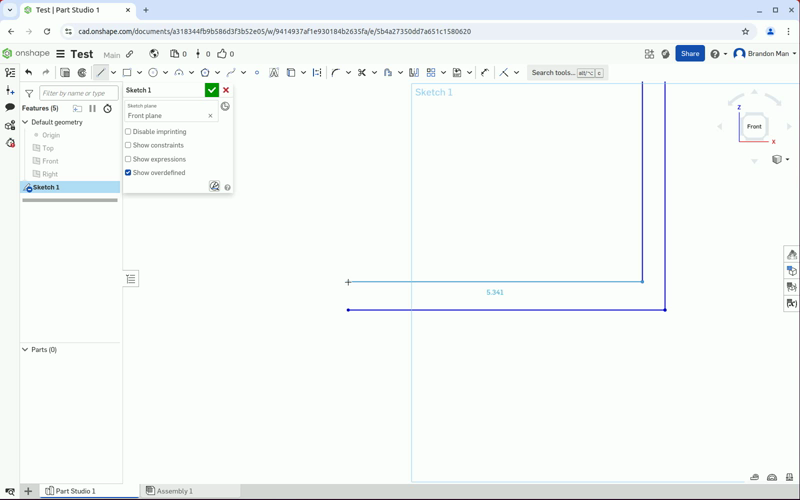
scroll(-6)
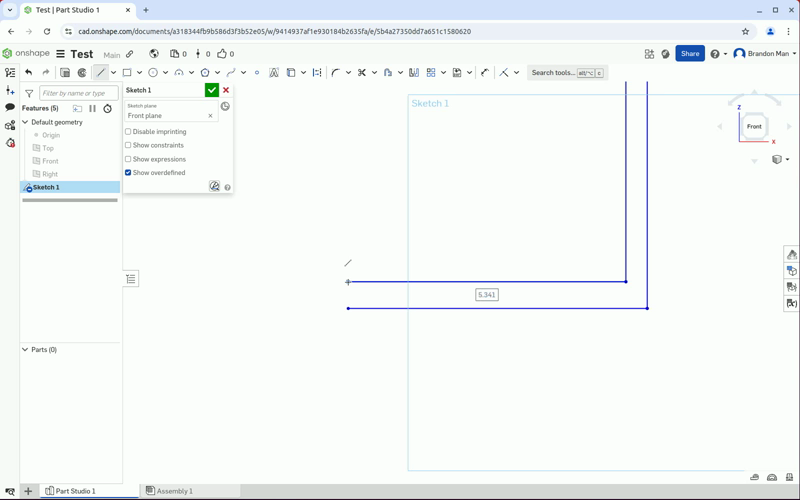
scroll(-6)
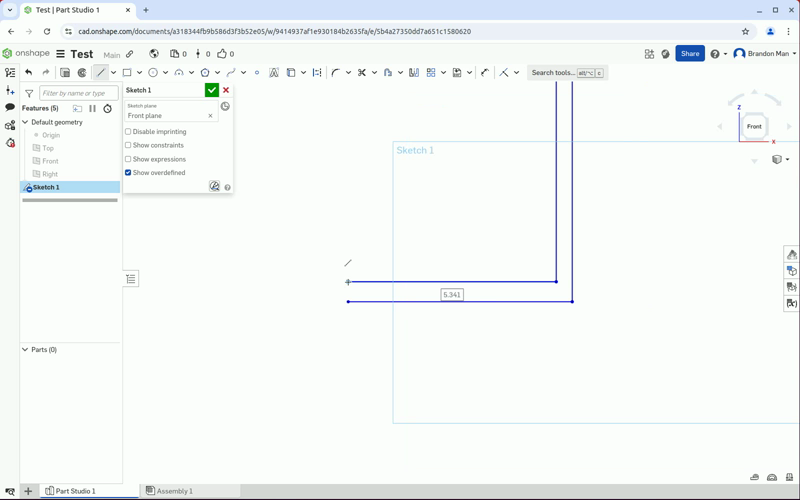
scroll(-6)
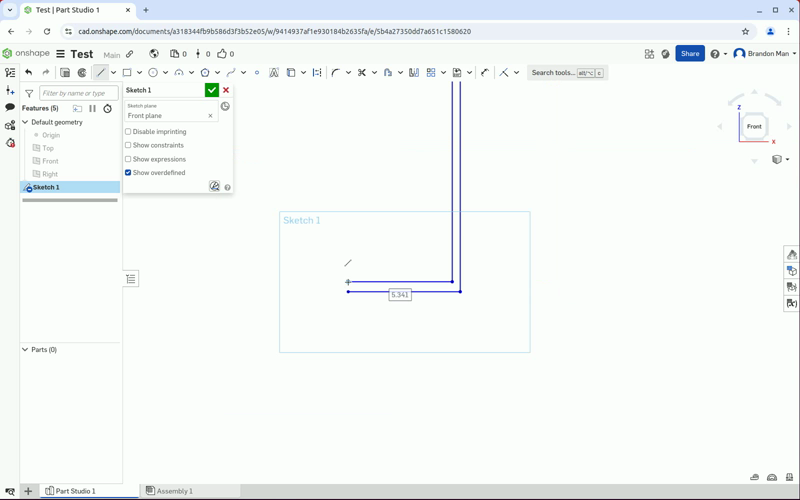
scroll(-6)
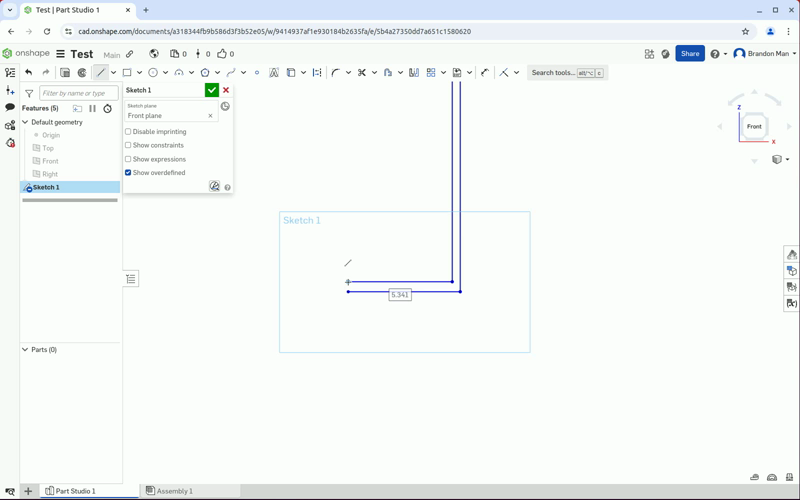
scroll(-6)
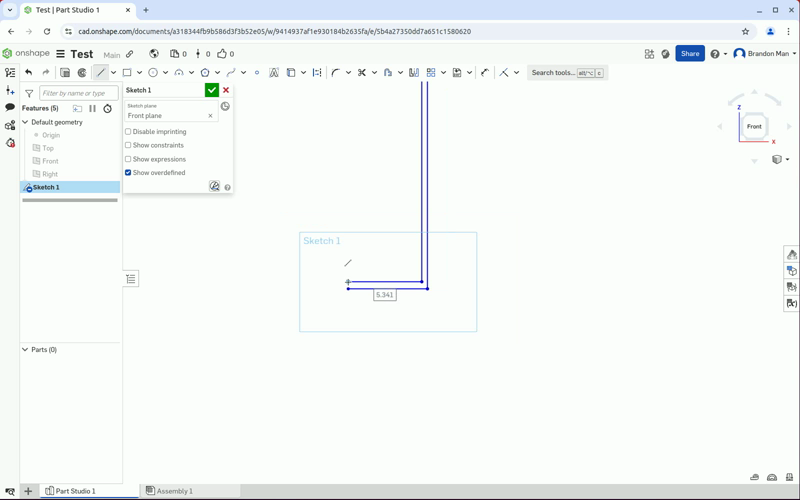
scroll(-6)
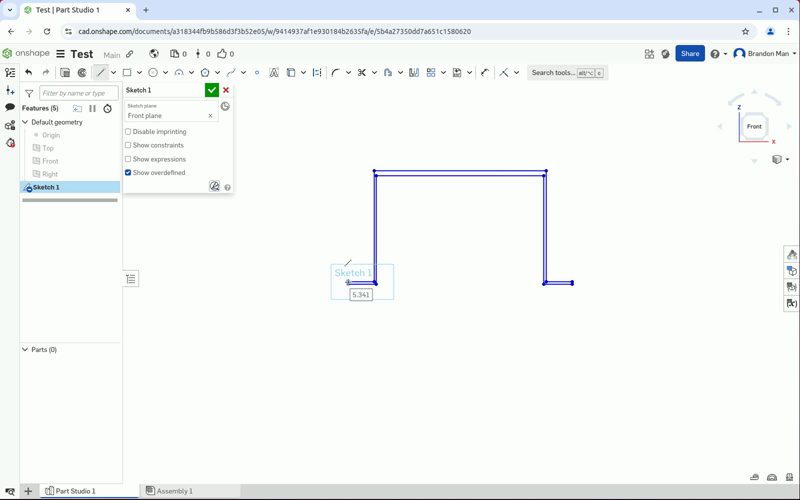
key_up(shift)
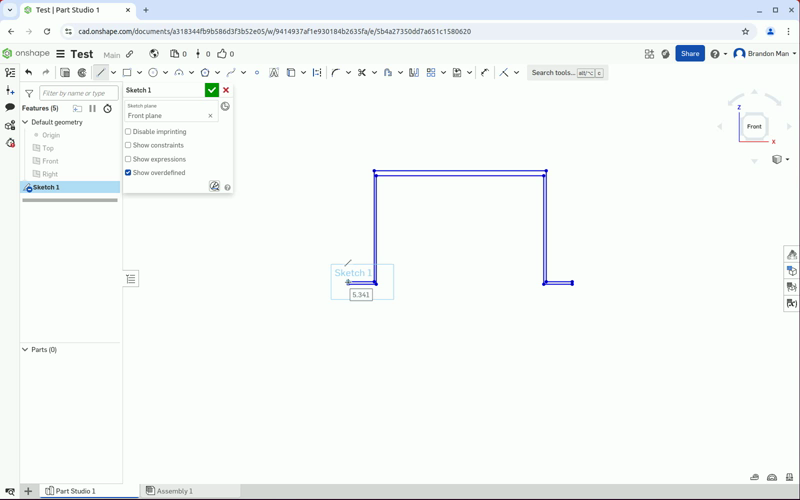
mouse_move(378, 281)
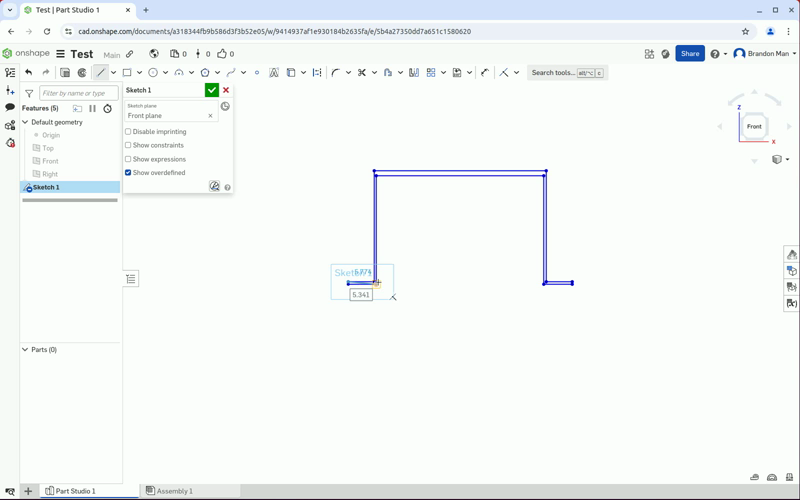
key_down(shift)
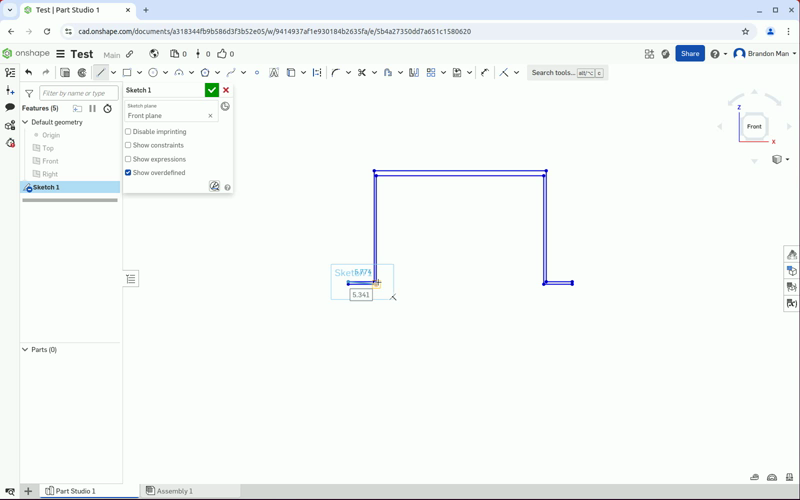
mouse_move(348, 284)
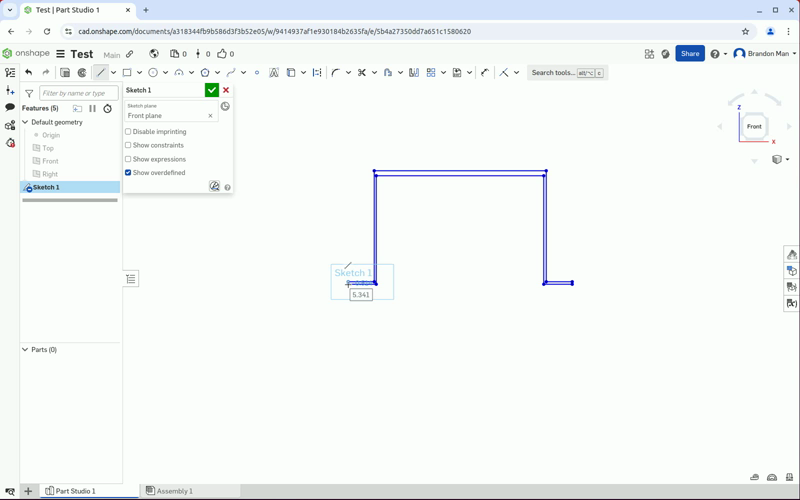
scroll(6)
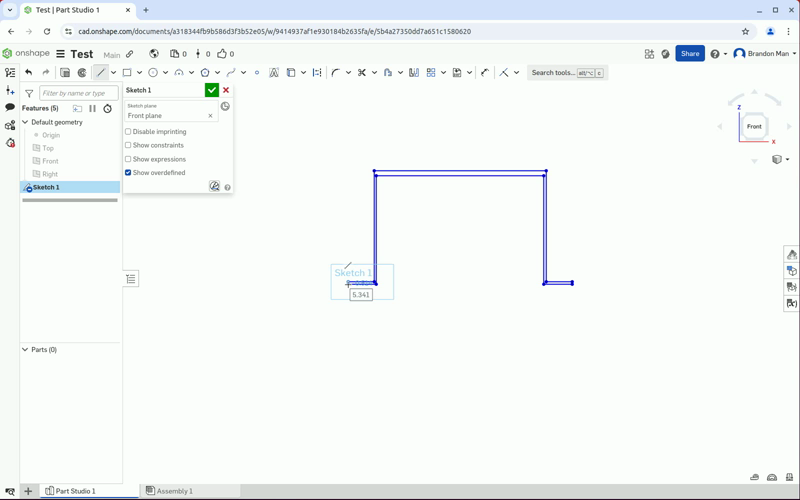
scroll(6)
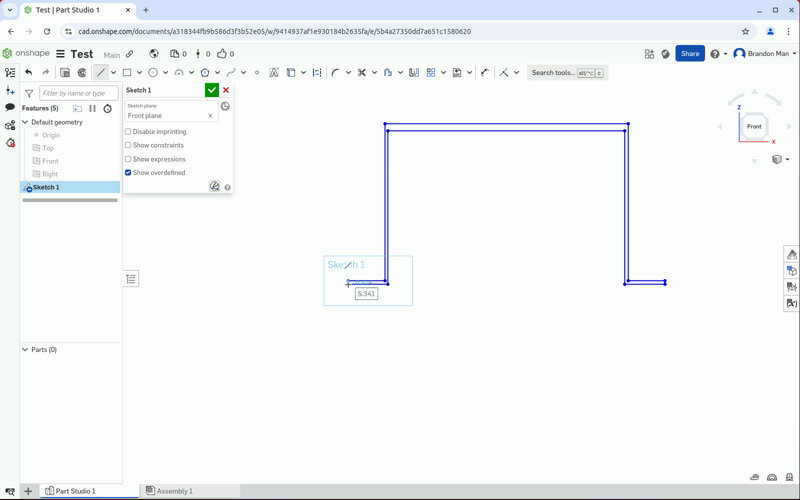
scroll(6)
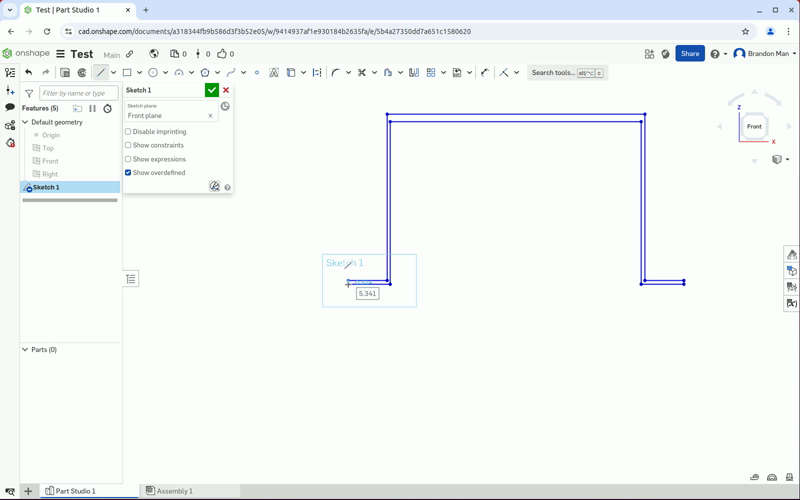
scroll(6)
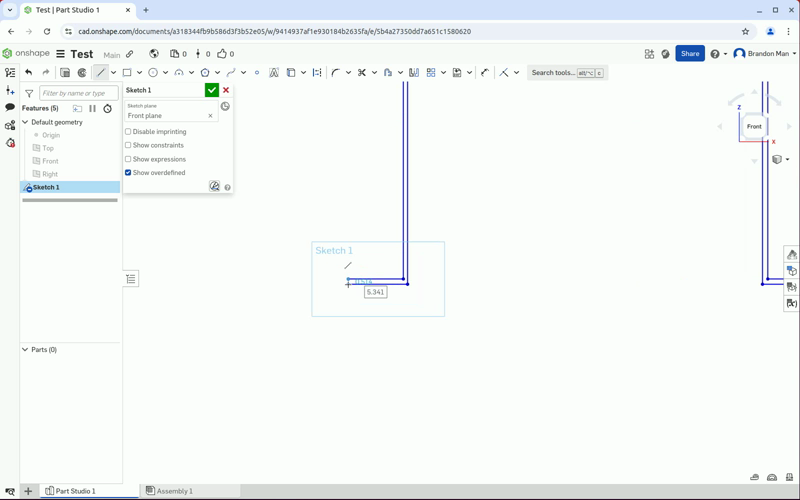
scroll(6)
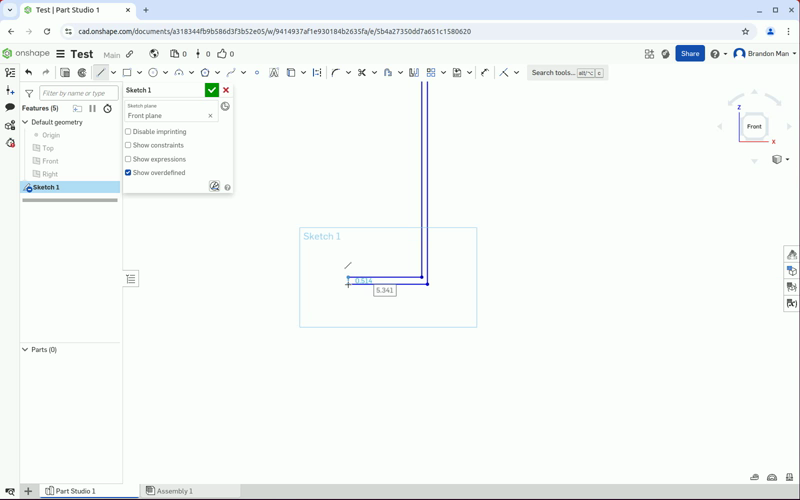
scroll(6)
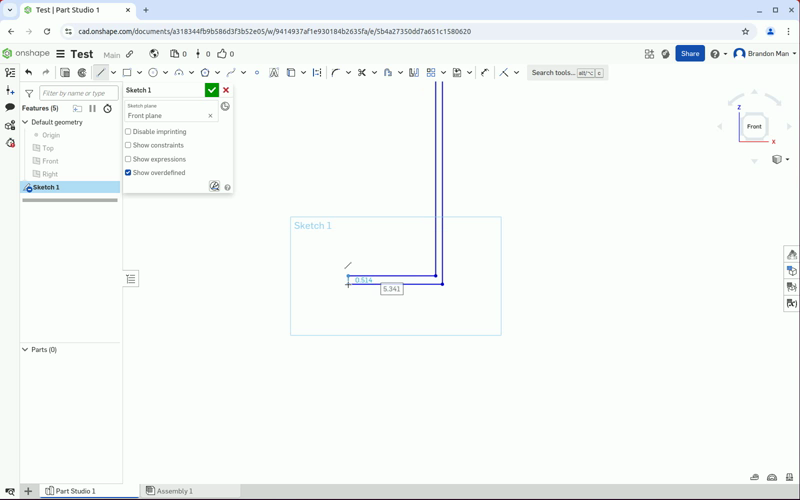
scroll(6)
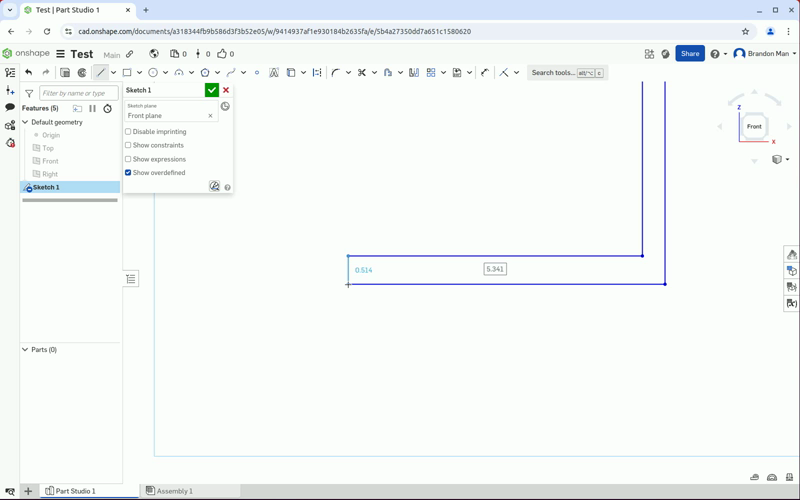
key_up(shift)
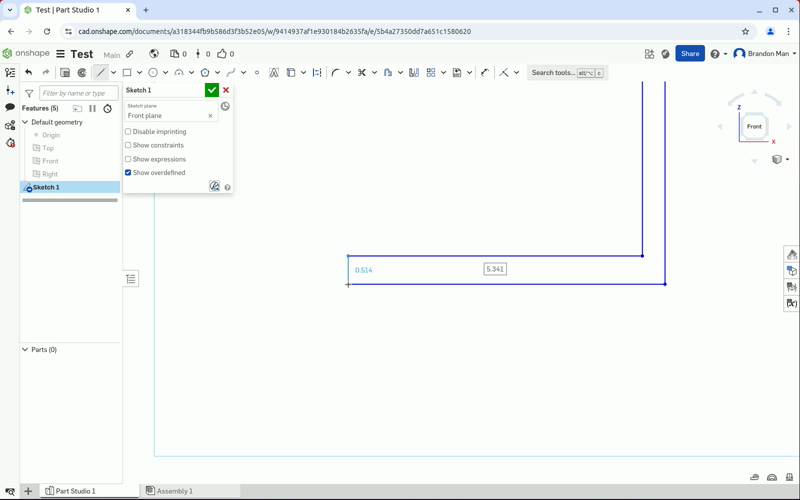
click(348, 284)
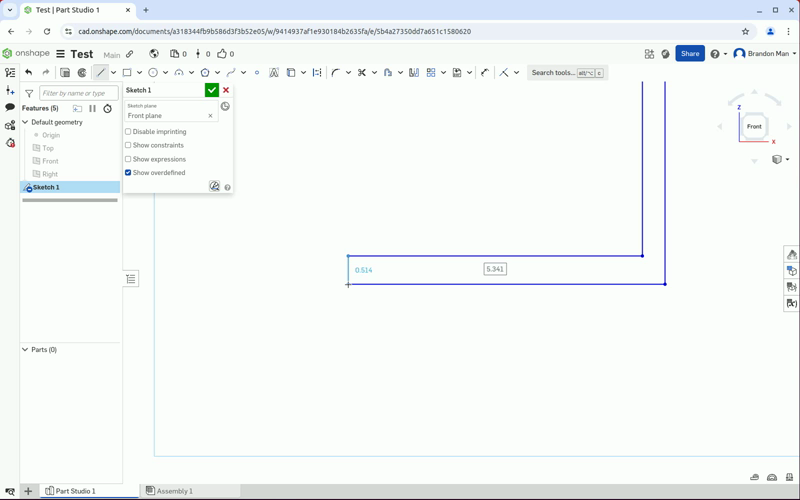
scroll(-6)
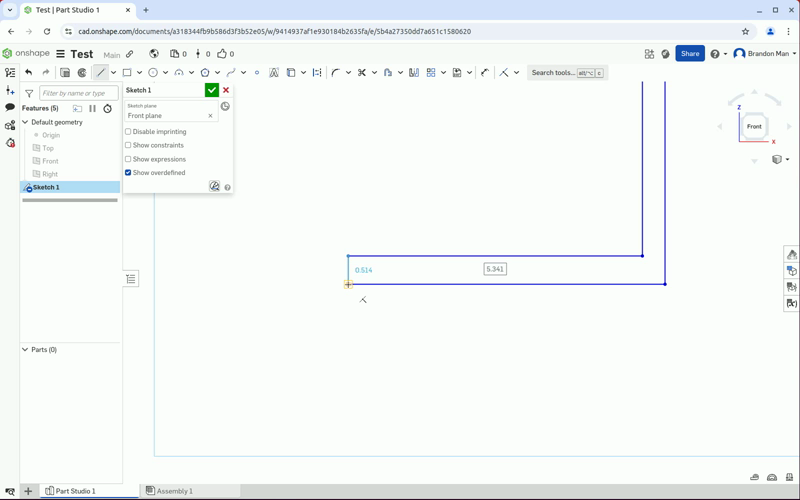
scroll(-6)
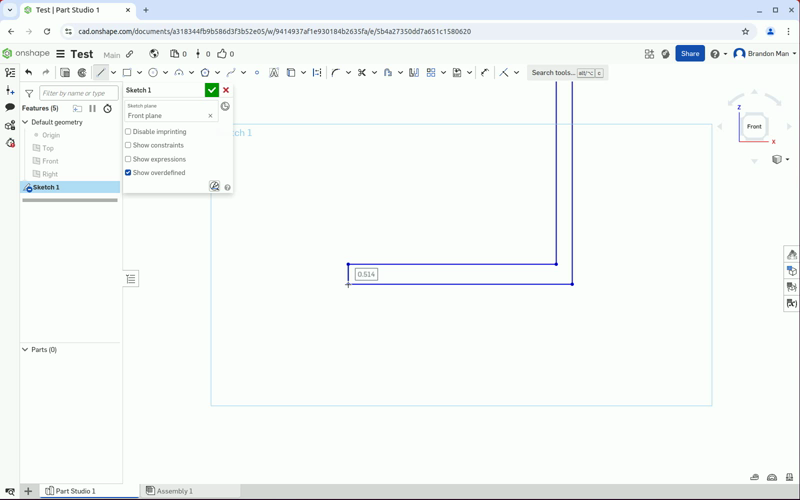
scroll(-6)
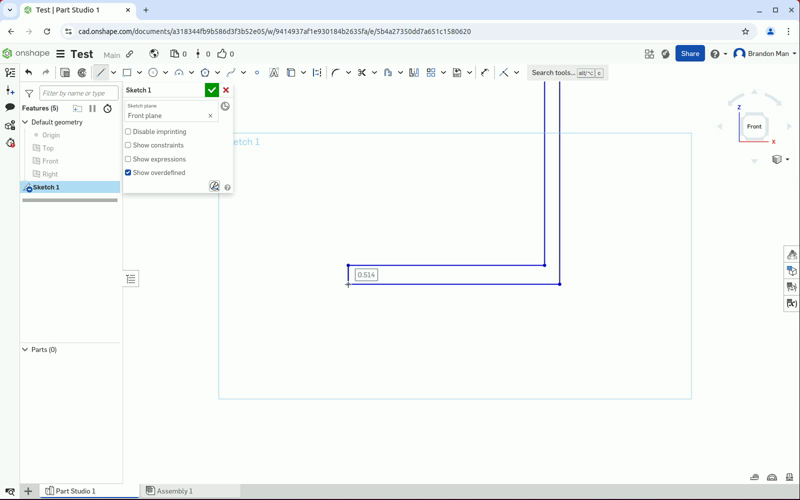
scroll(-6)
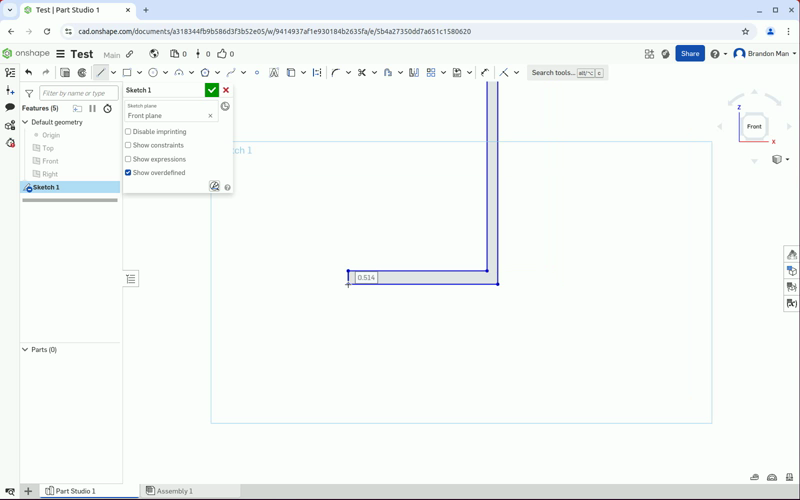
scroll(-6)
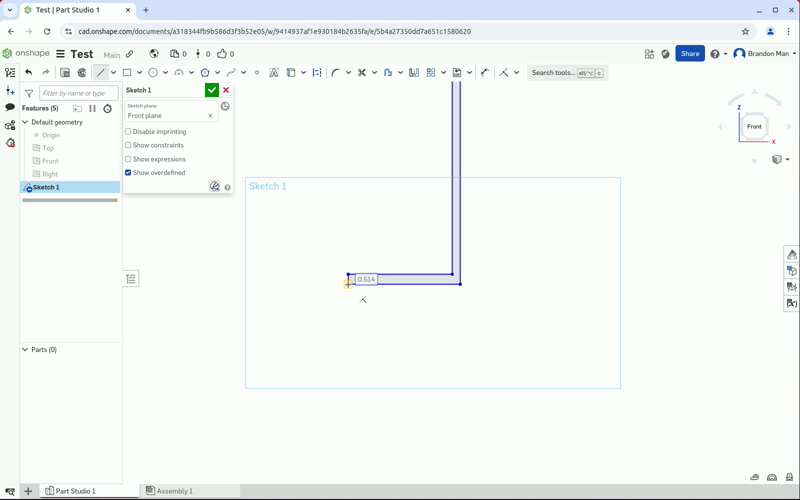
scroll(-6)
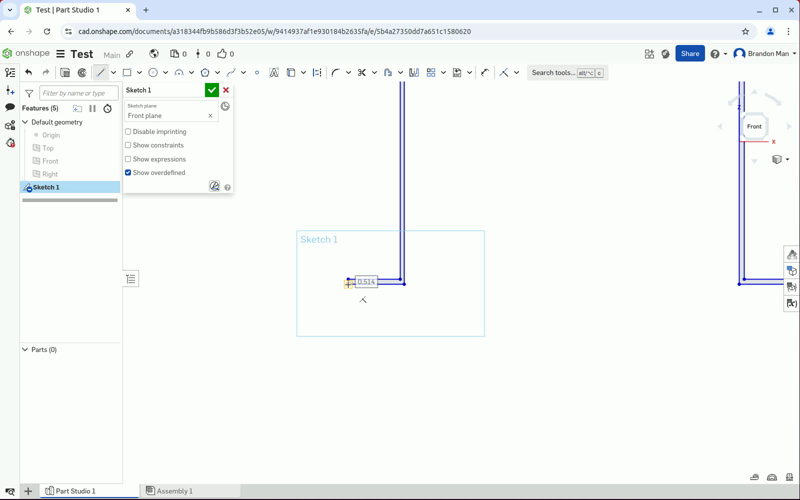
scroll(-6)
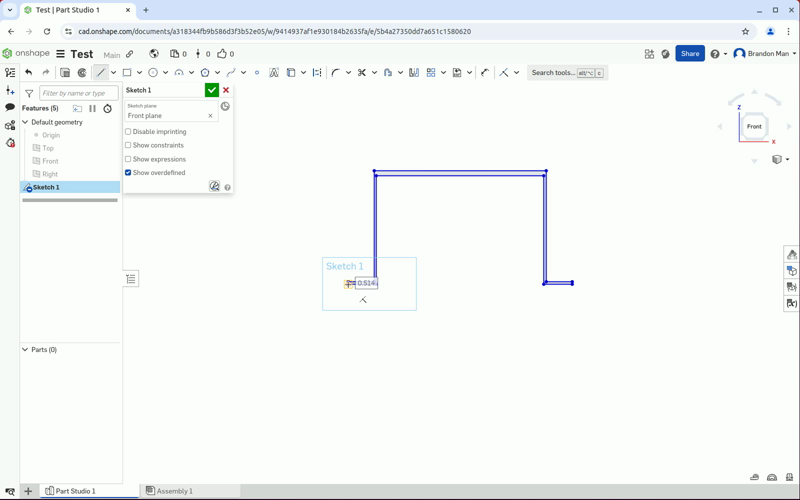
key(esc)
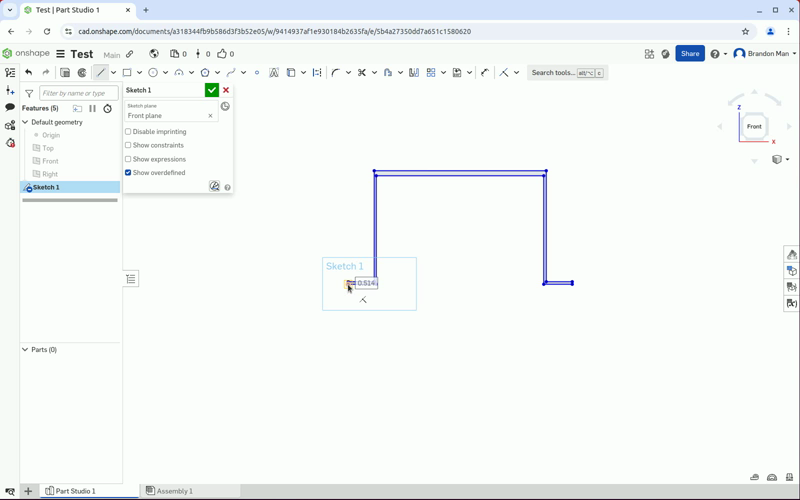
mouse_move(421, 174)
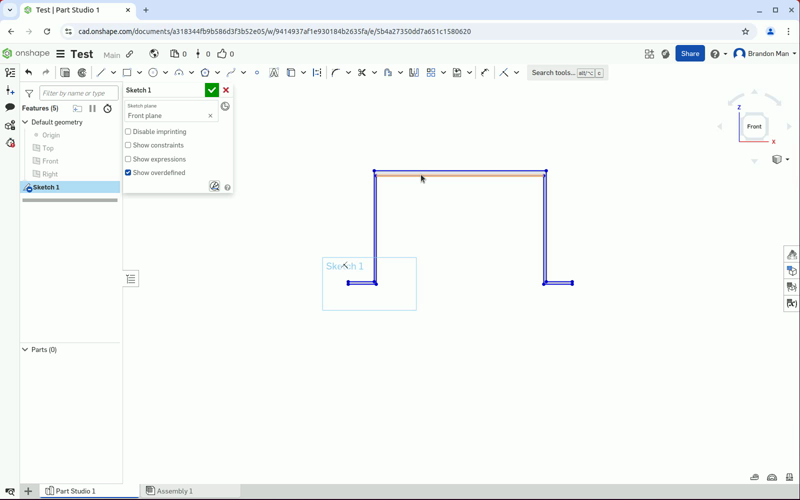
scroll(6)
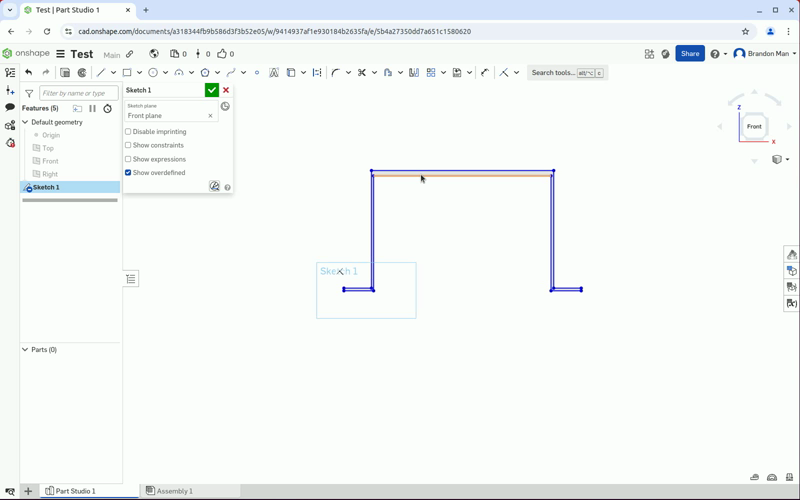
scroll(6)
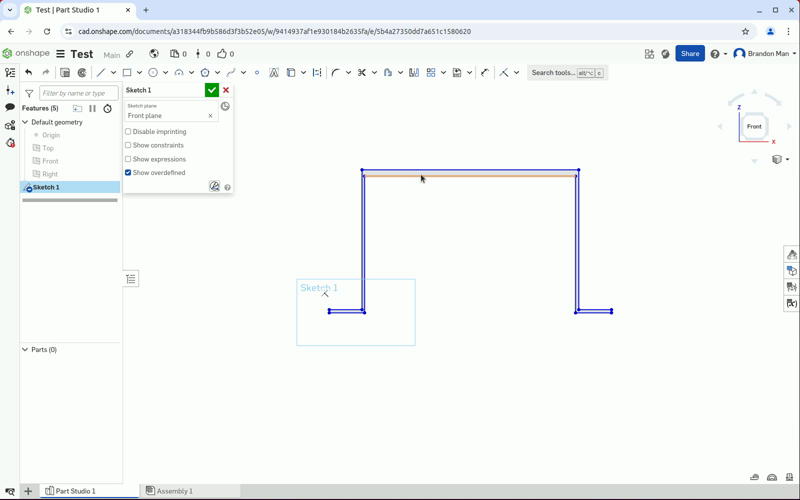
scroll(6)
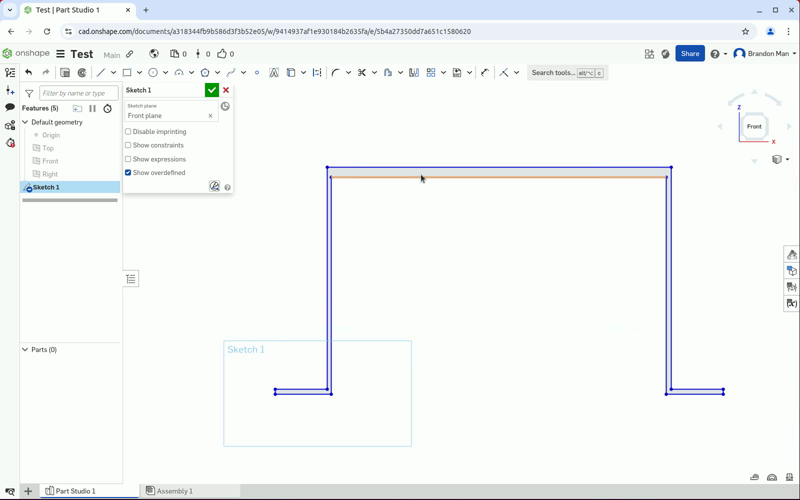
scroll(6)
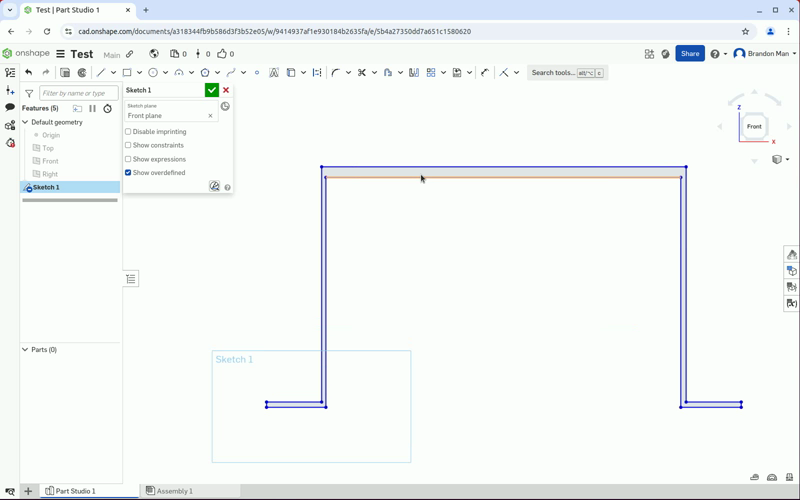
scroll(6)
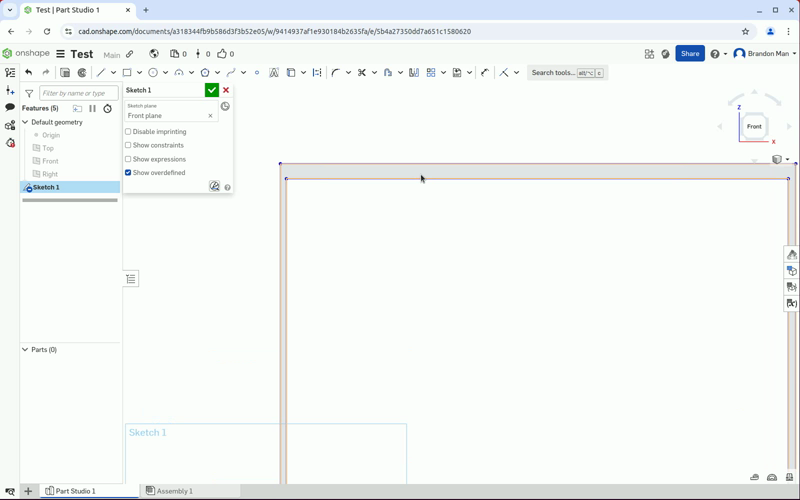
scroll(6)
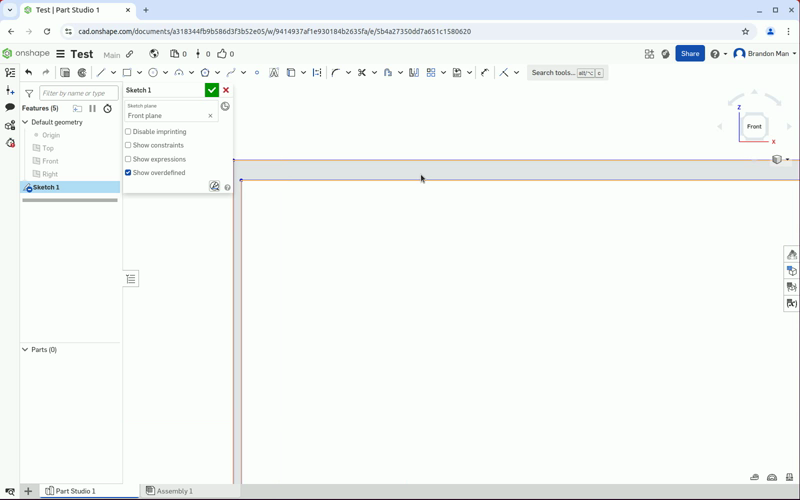
scroll(6)
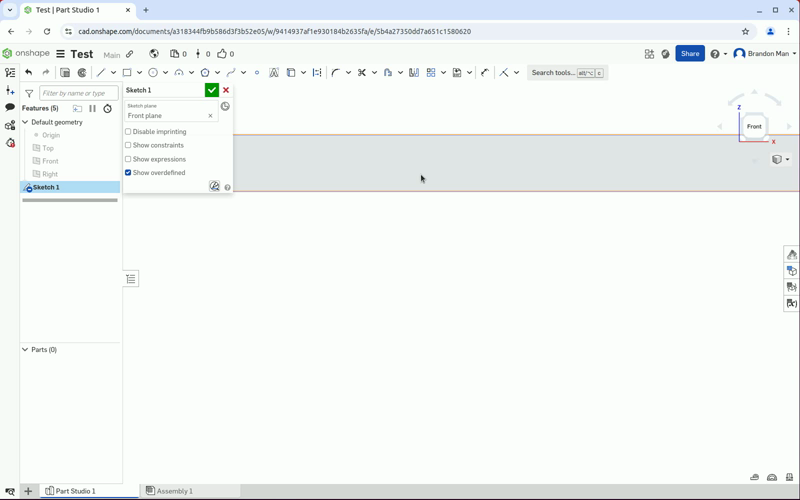
click(421, 174)
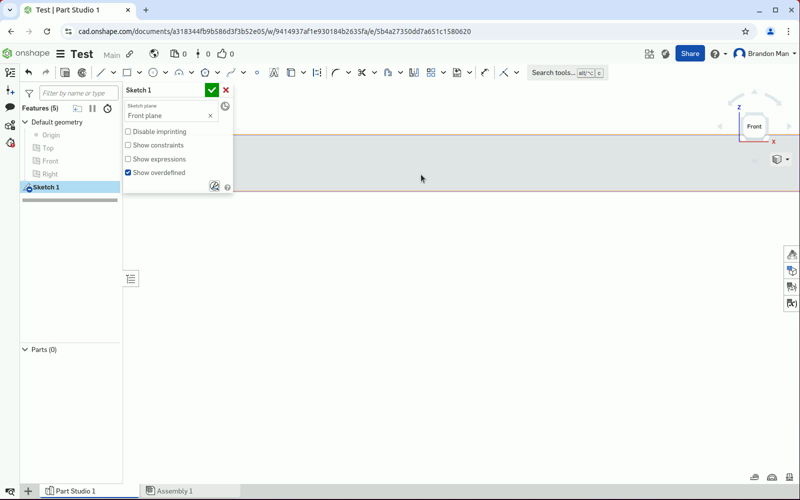
scroll(-6)
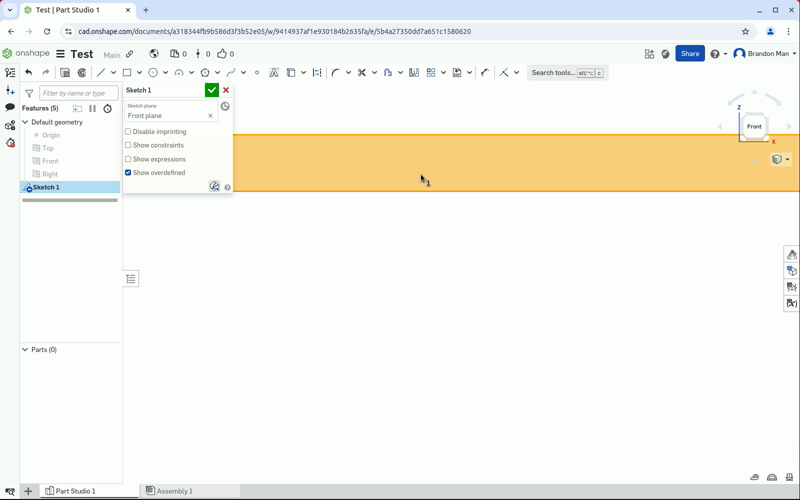
scroll(-6)
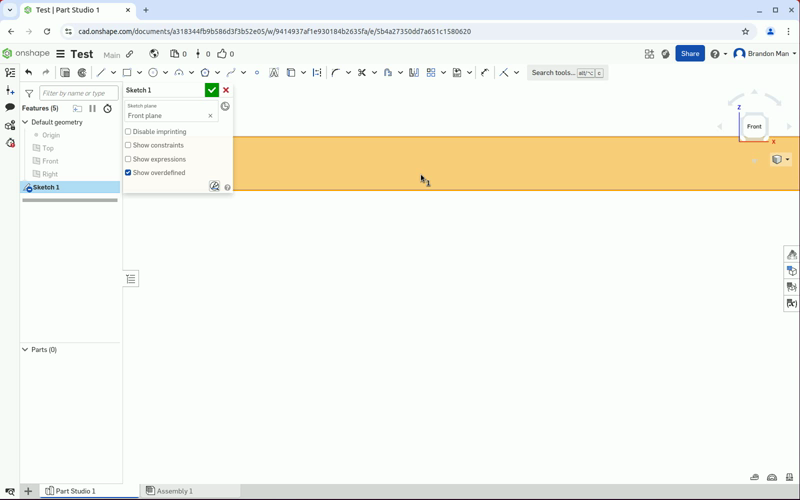
scroll(-6)
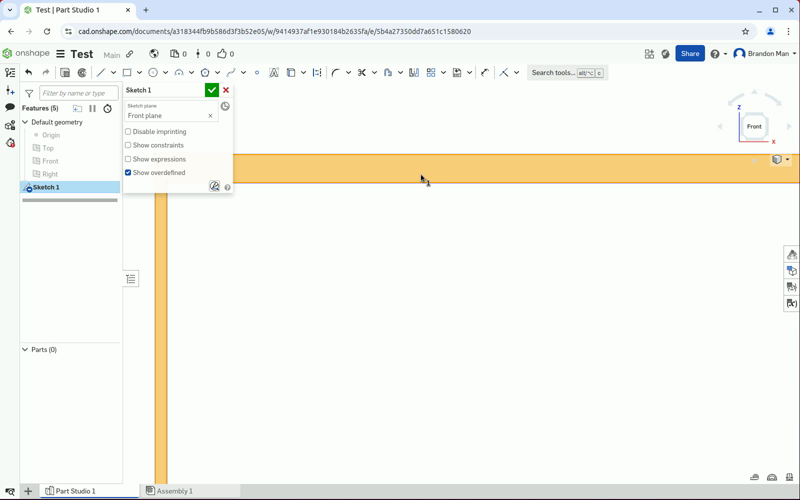
scroll(-6)
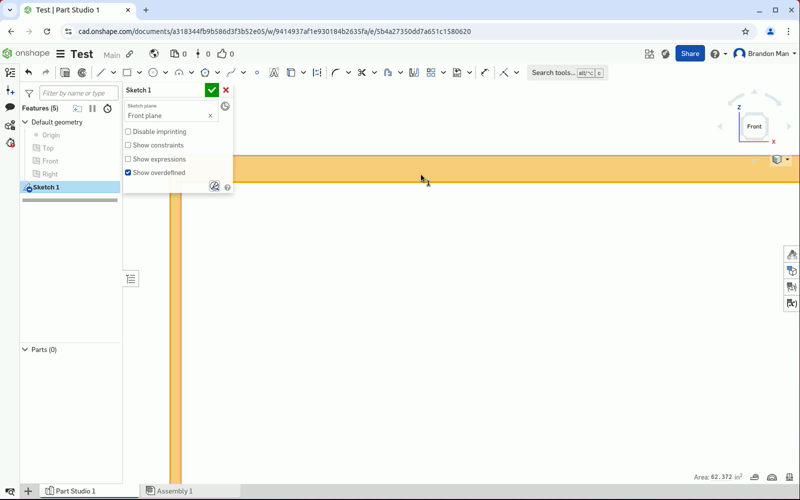
scroll(-6)
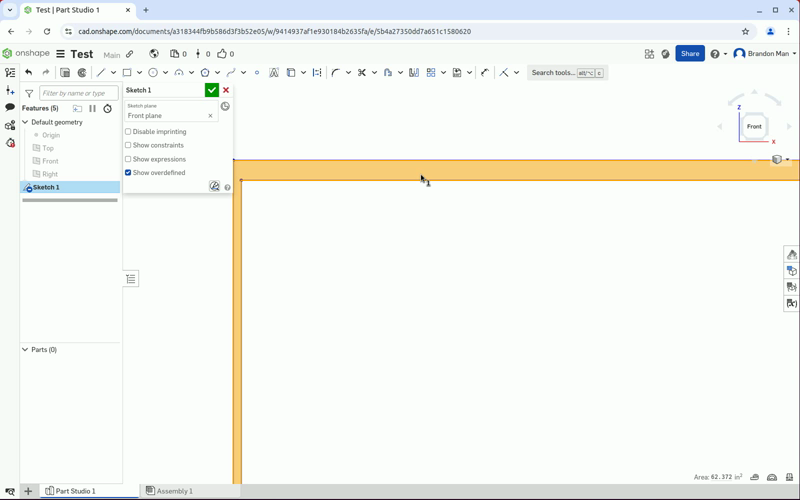
scroll(-6)
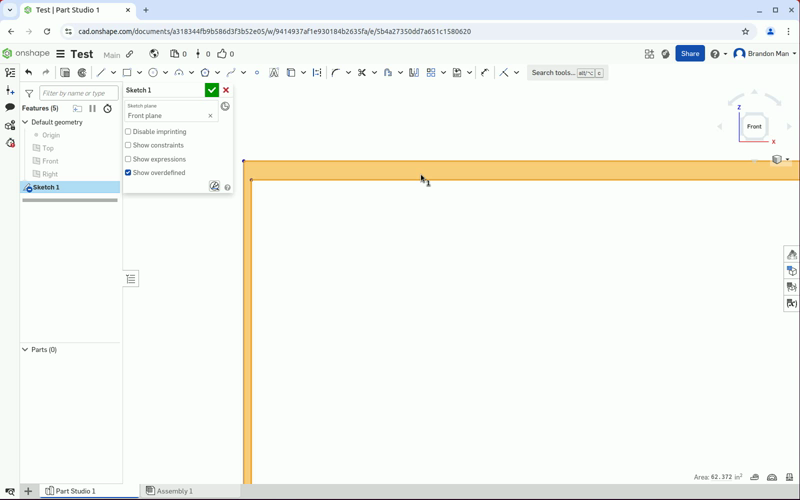
scroll(-6)
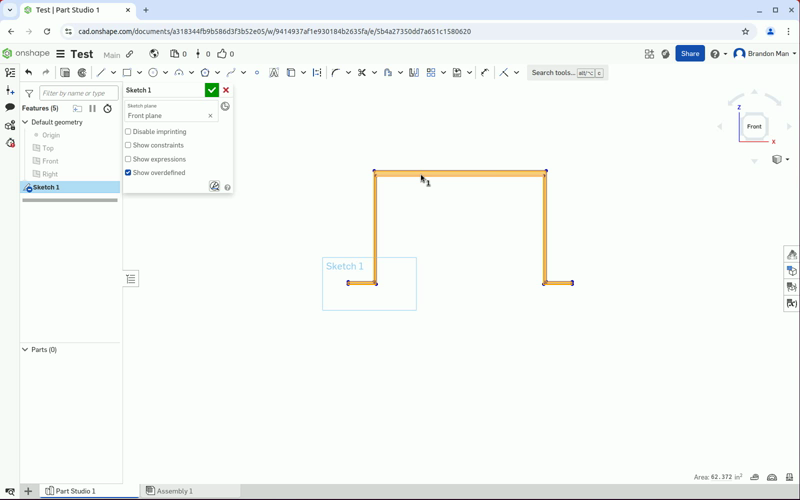
mouse_move(73, 352)
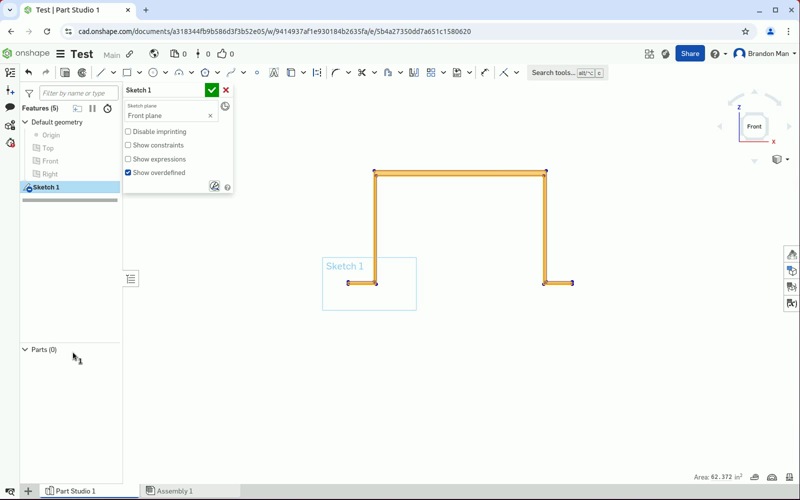
key(shift+y)
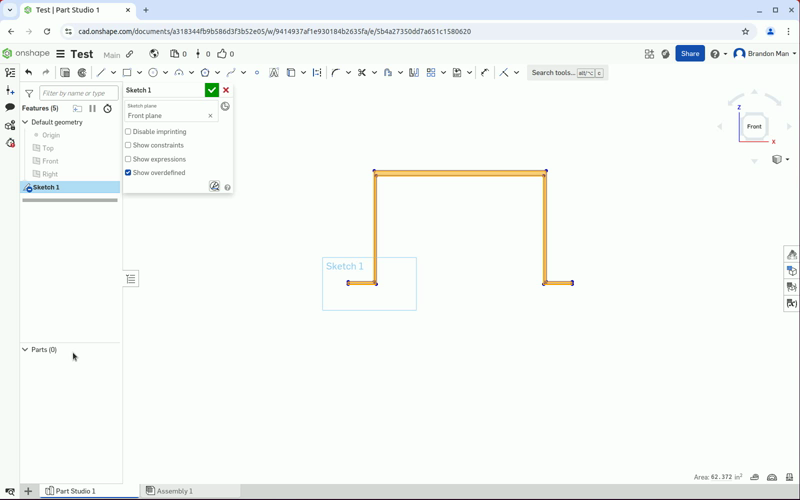
key(shift+e)
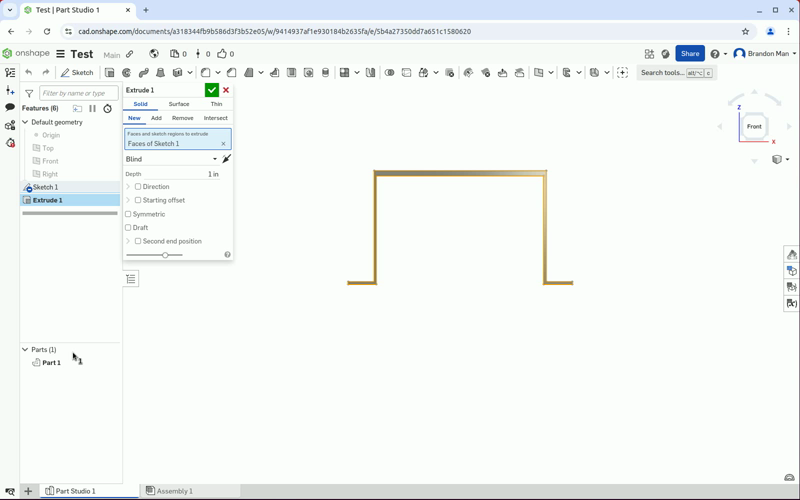
mouse_move(143, 106)
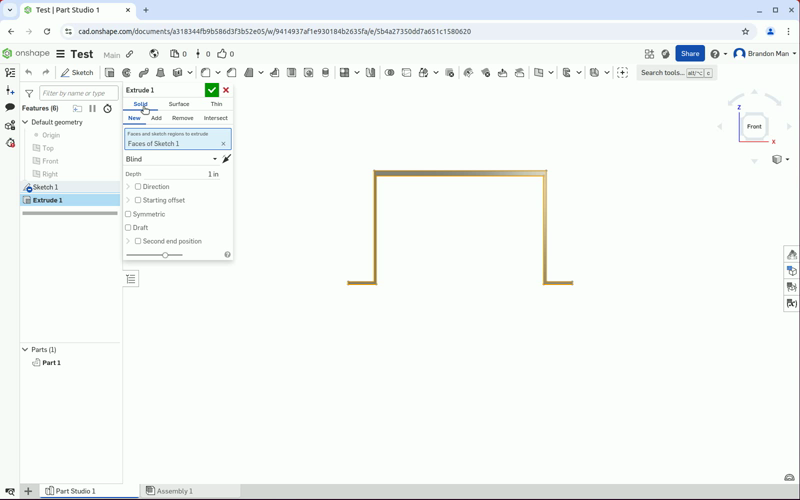
click(143, 106)
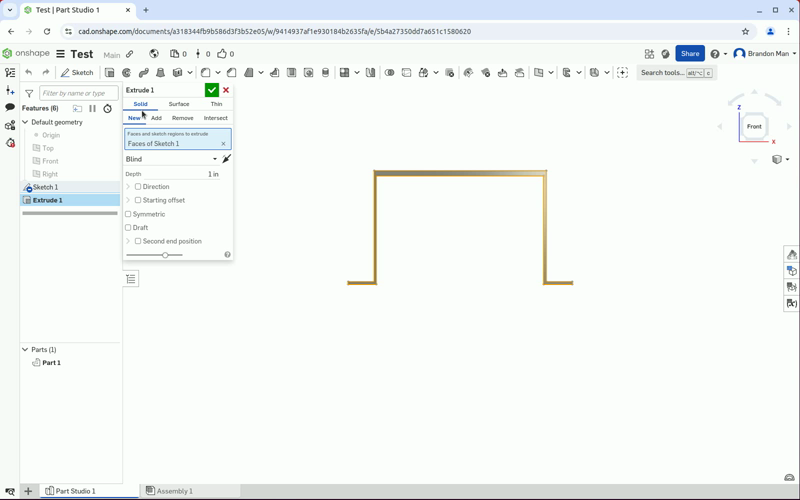
mouse_move(137, 120)
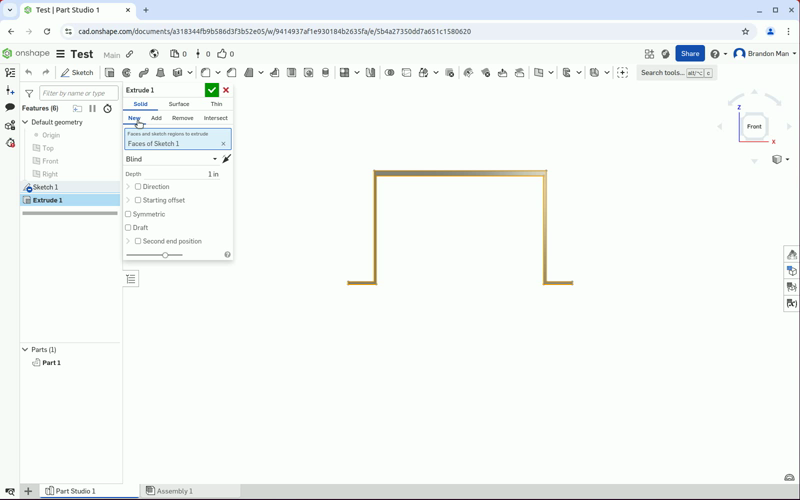
click(137, 120)
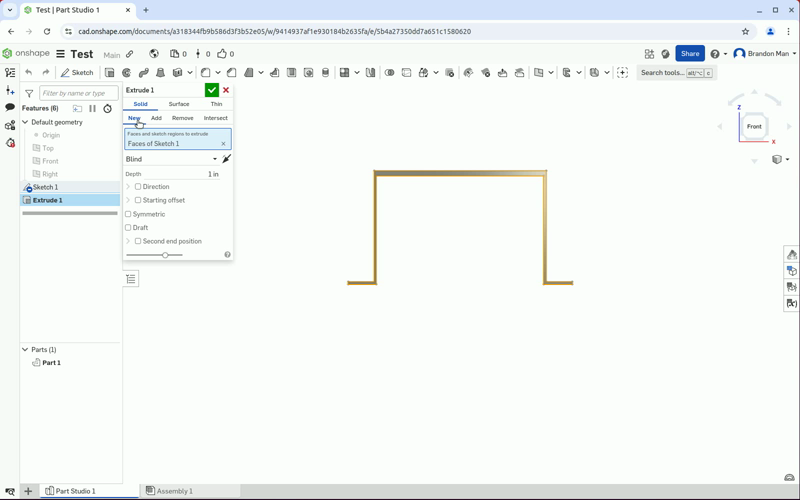
key(tab, 4)
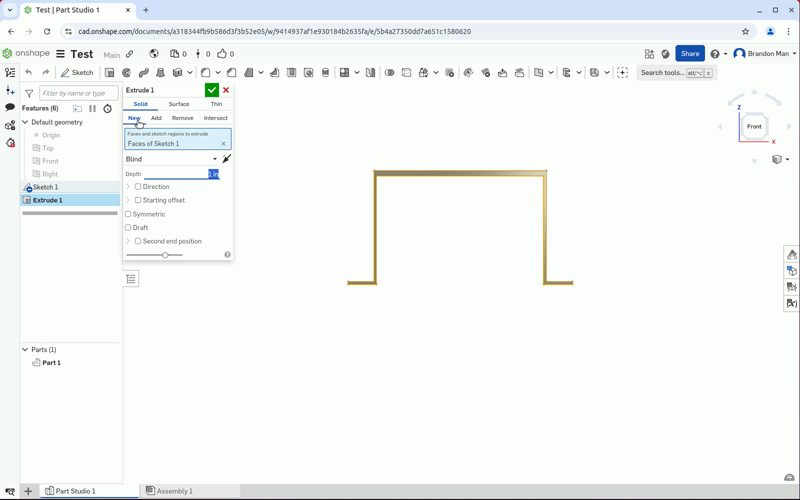
text(7.703)
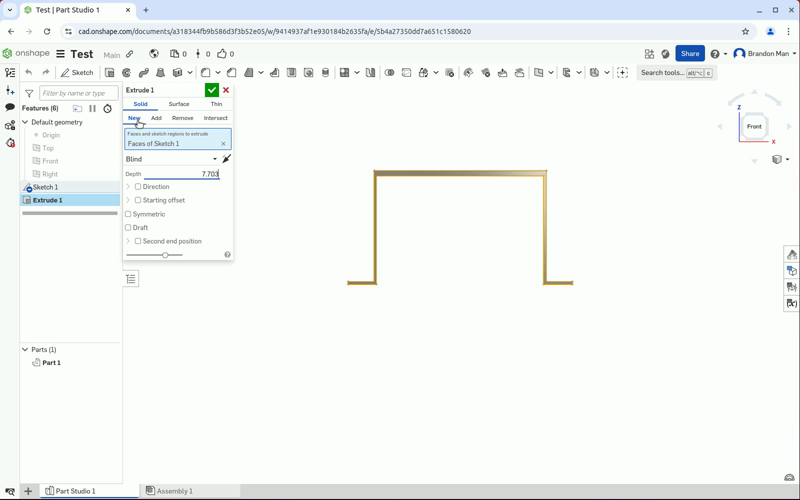
key(enter)
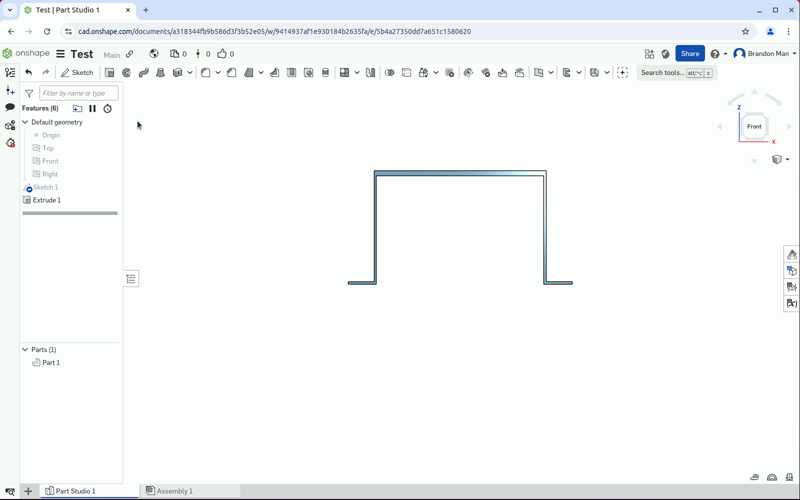
key(shift+h)
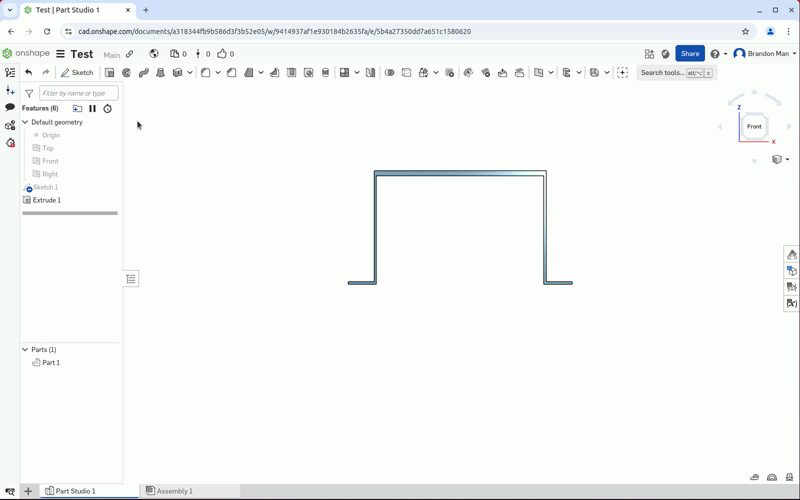
key(shift+h)
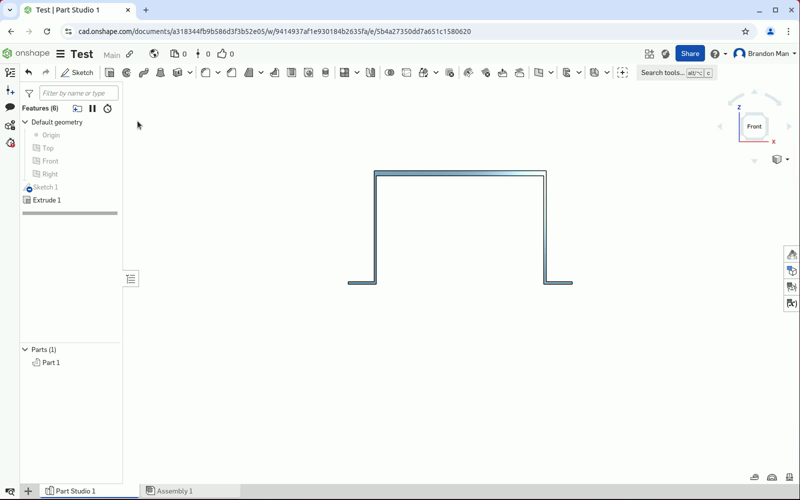
mouse_move(73, 189)
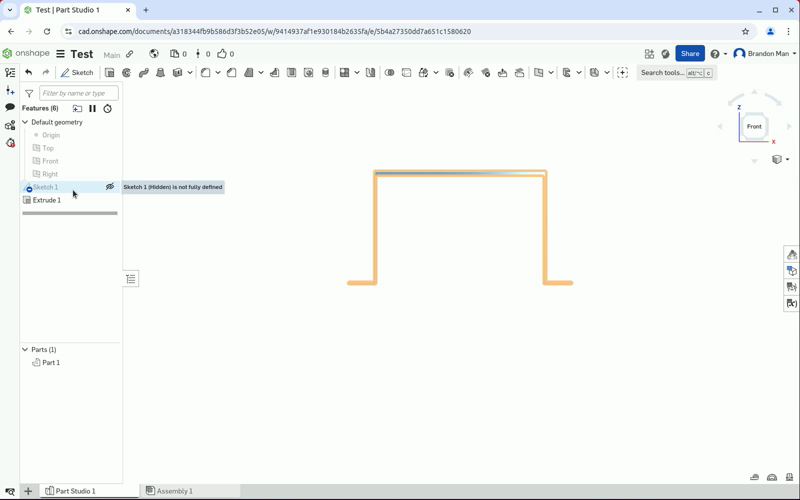
click(73, 189)
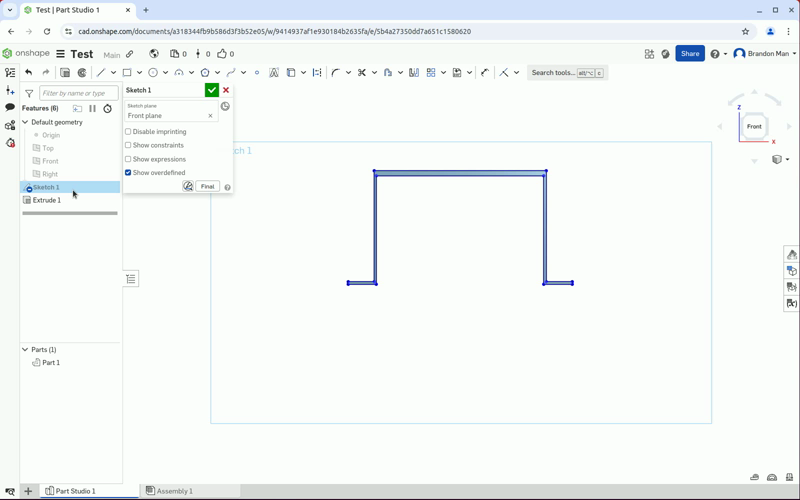
mouse_move(229, 92)
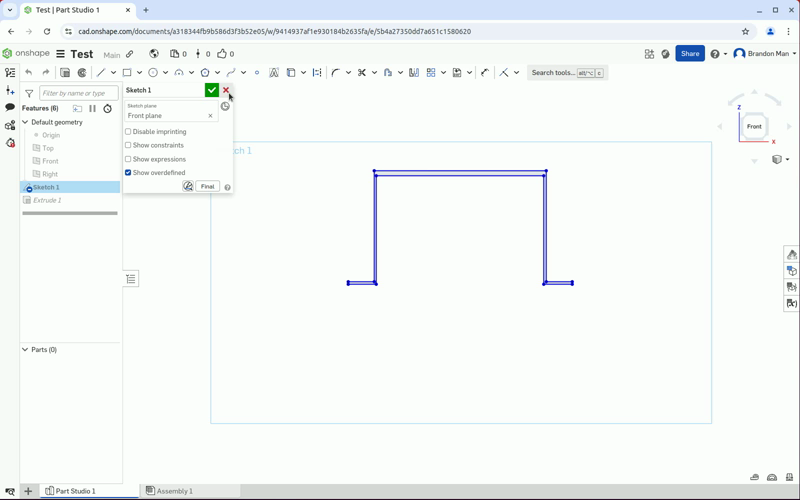
click(229, 92)
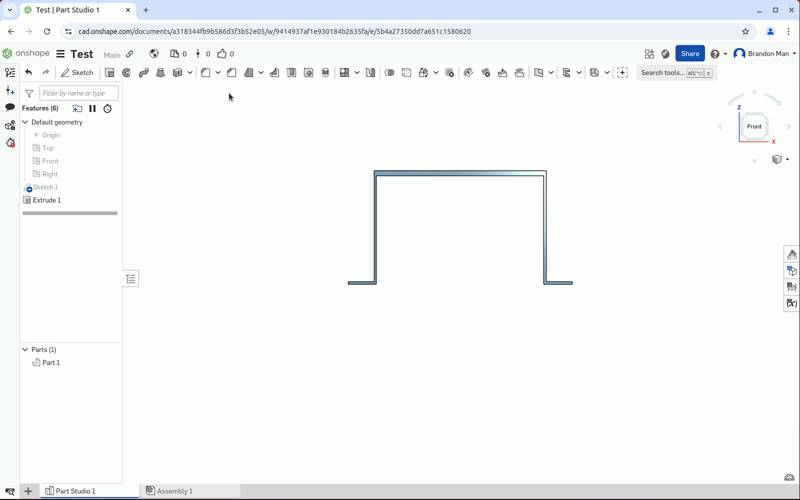
mouse_move(73, 352)
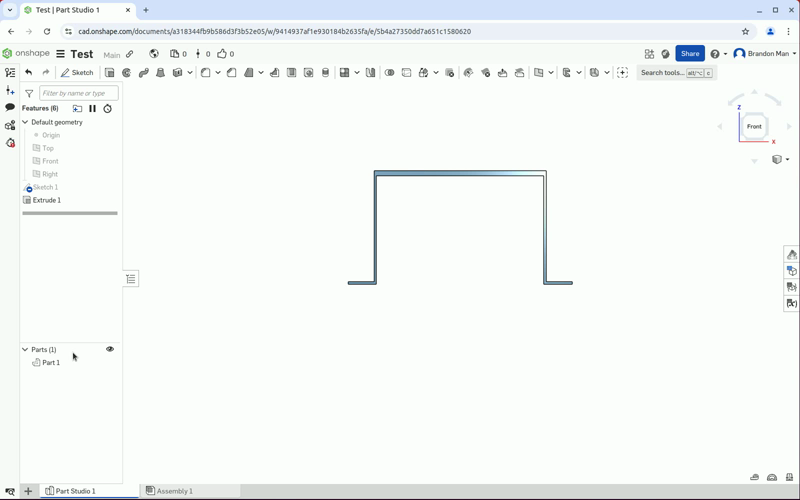
key(y)
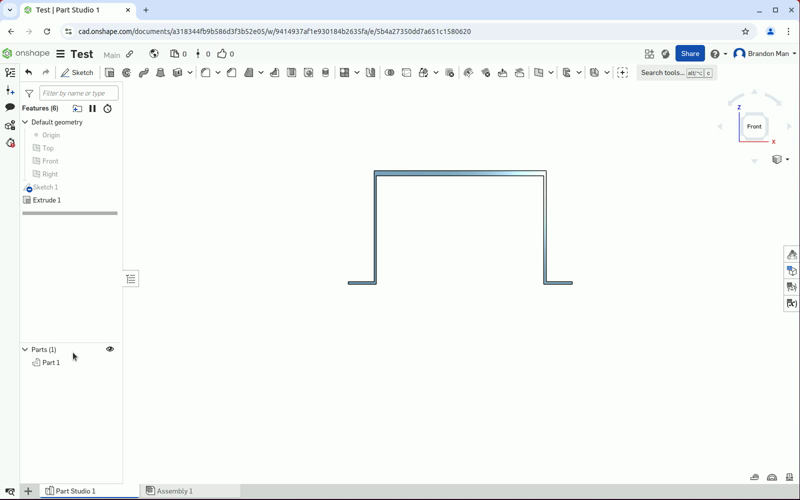
key(shift+p)
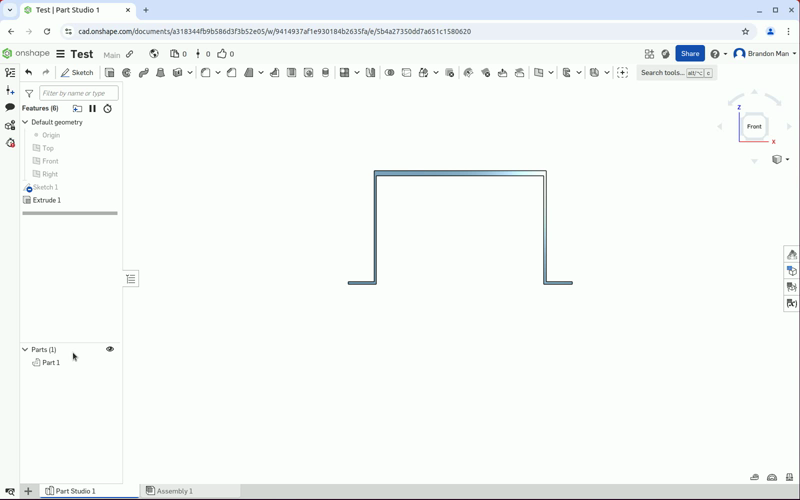
key(space)
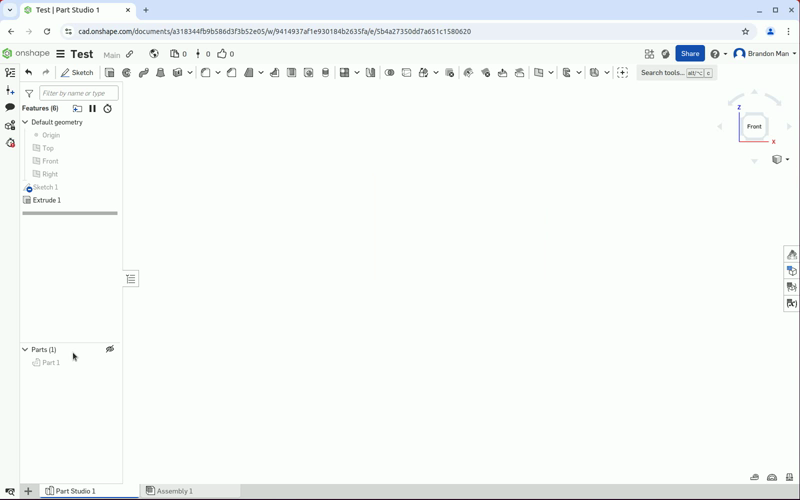
key_down(shift)
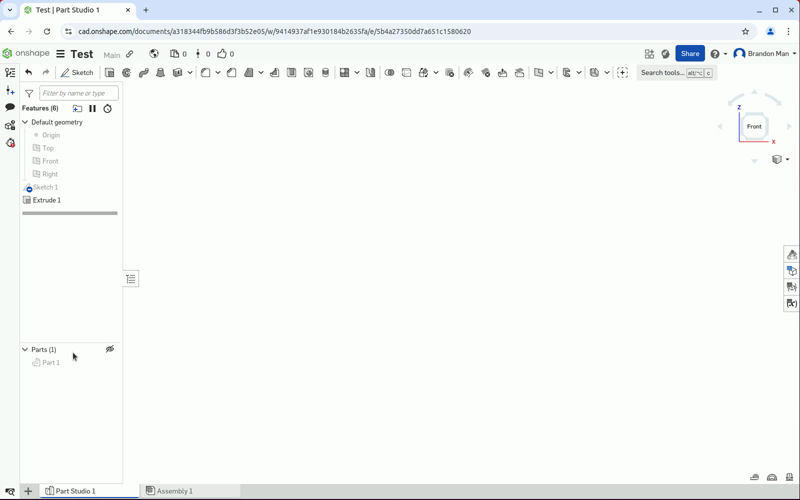
key(down)
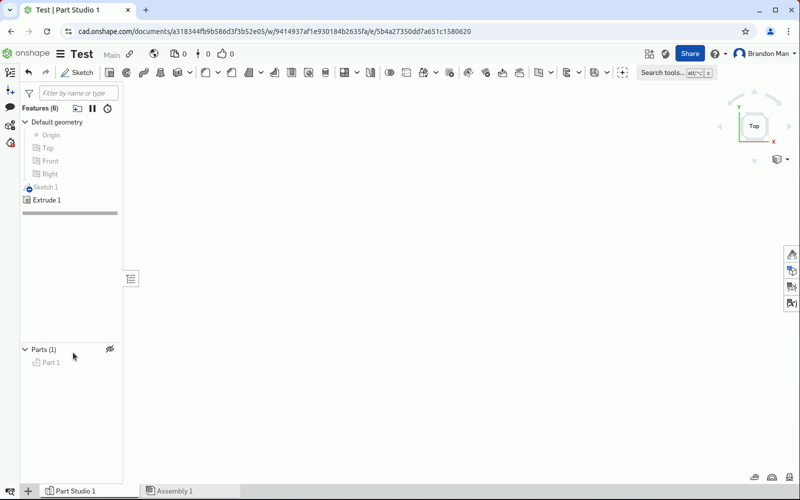
key_up(shift)
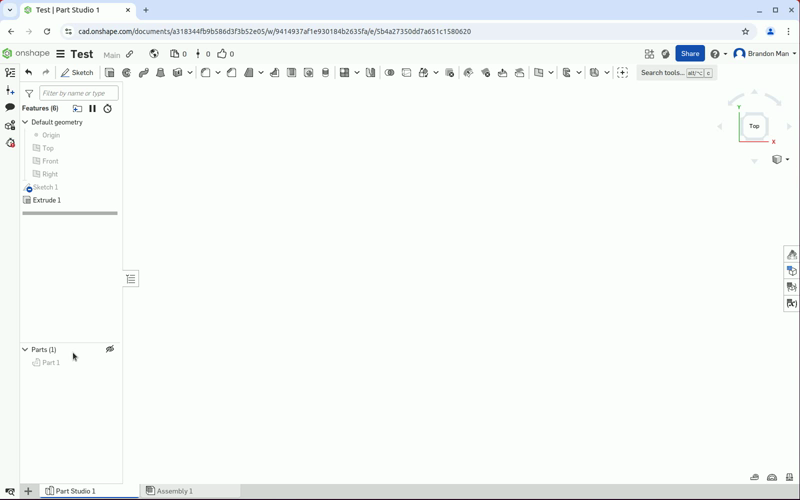
mouse_move(73, 352)
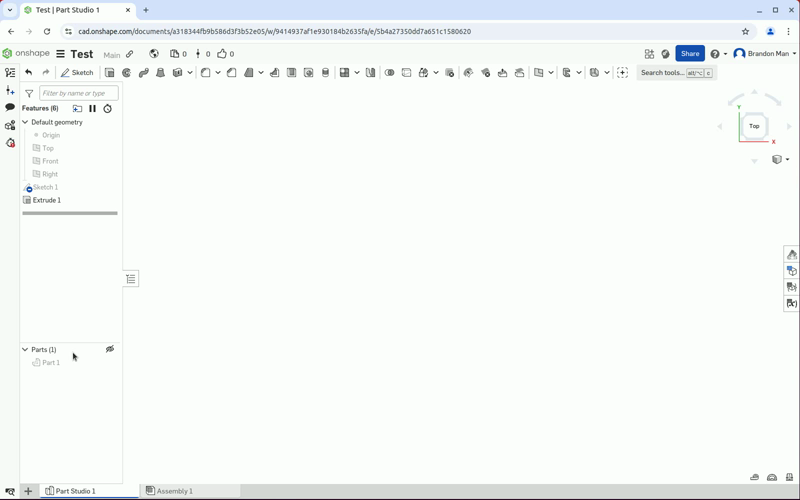
key(shift+y)
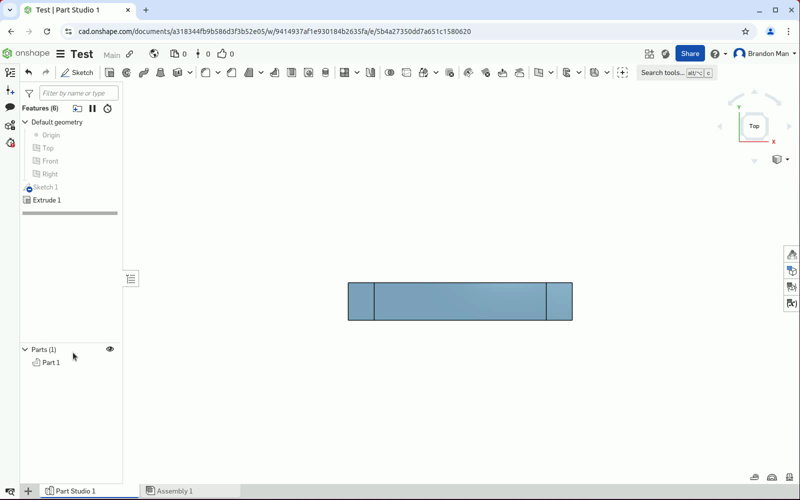
mouse_move(541, 75)
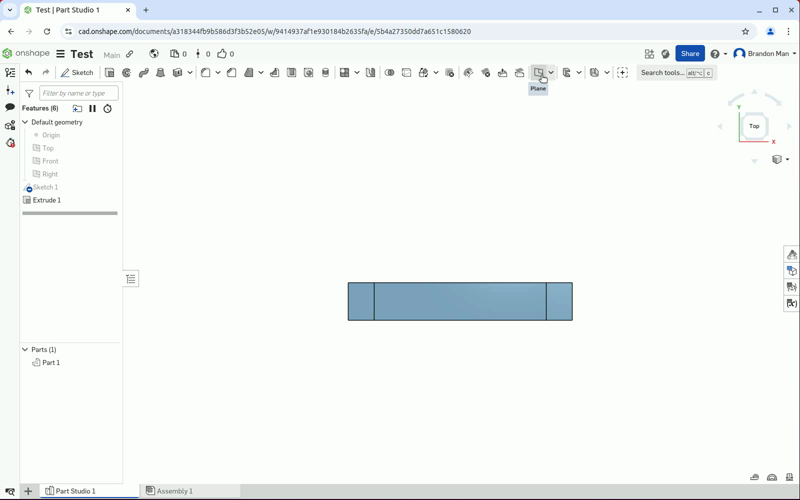
click(541, 75)
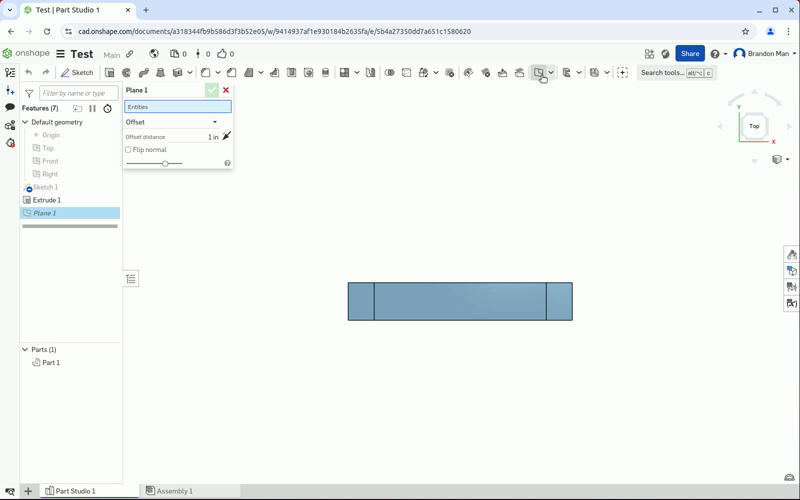
mouse_move(73, 150)
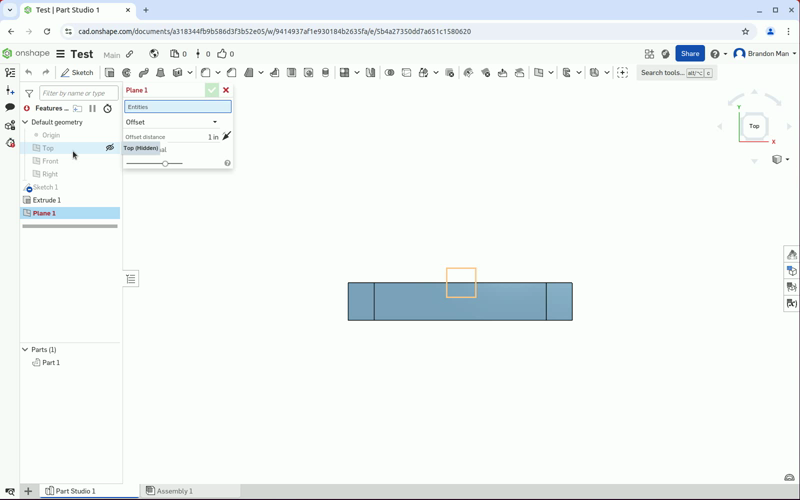
click(73, 150)
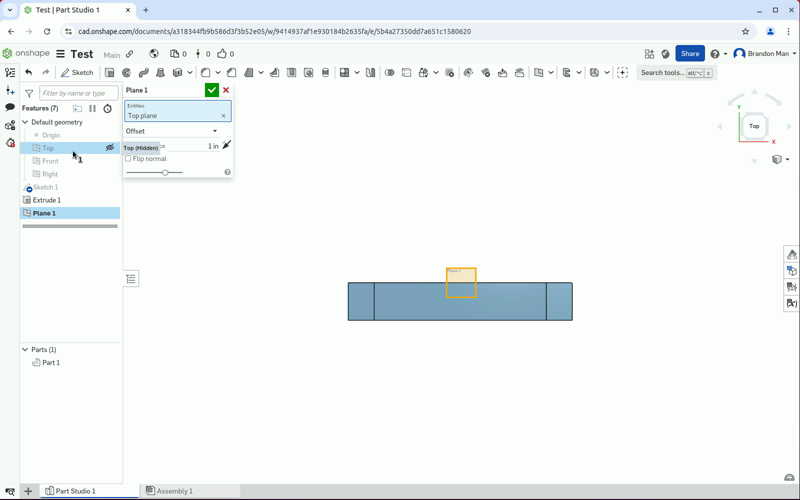
key(tab, 2)
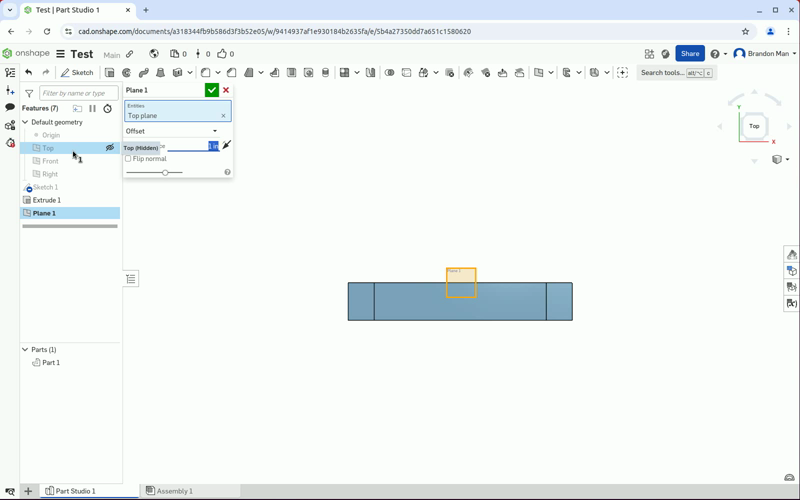
text(0.246)
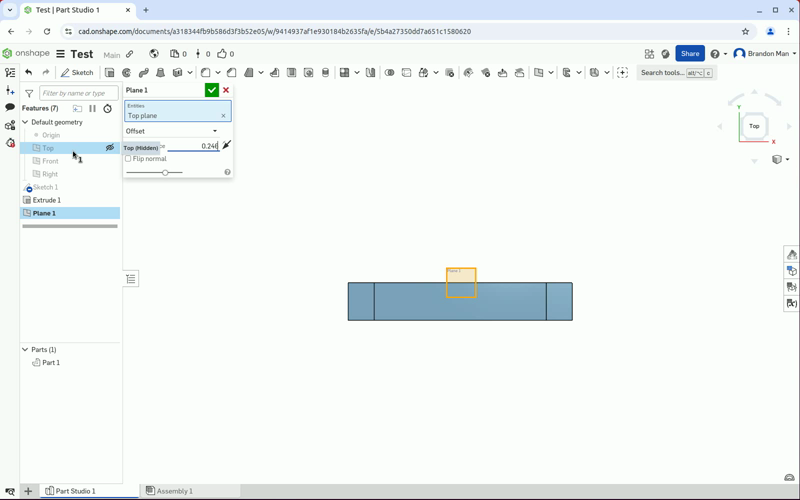
key(enter, 2)
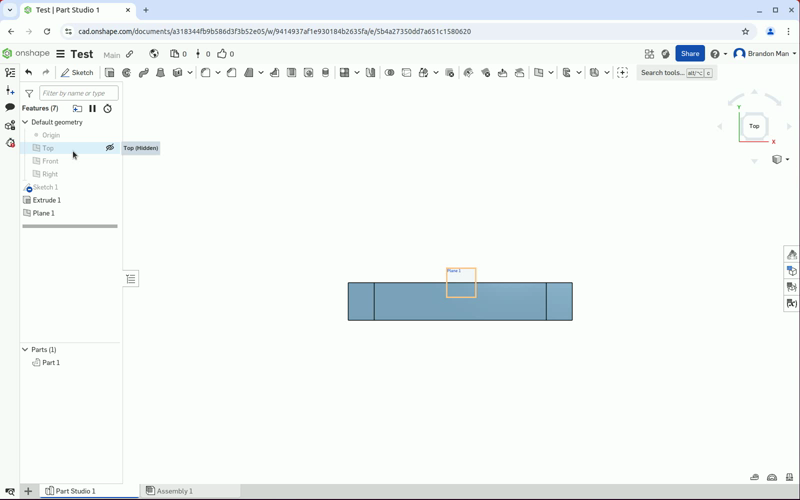
key(shift+s)
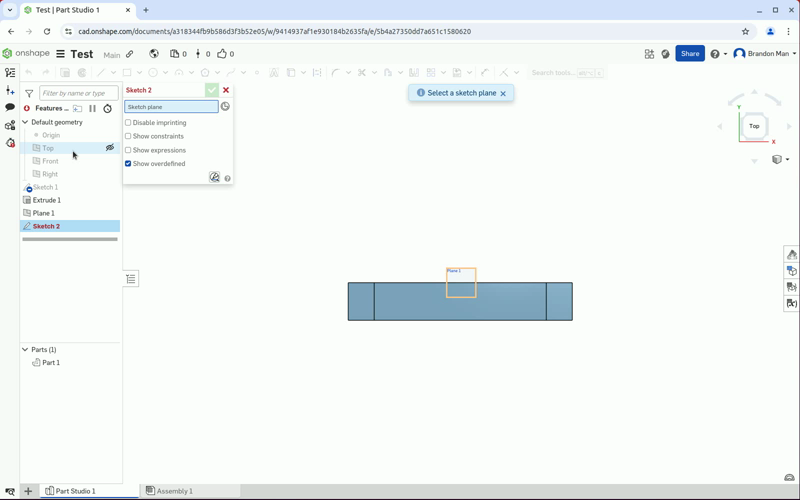
mouse_move(73, 215)
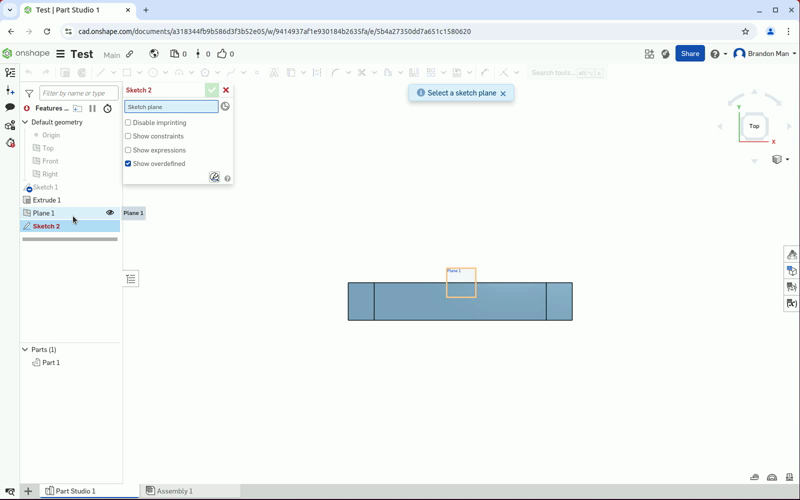
click(73, 215)
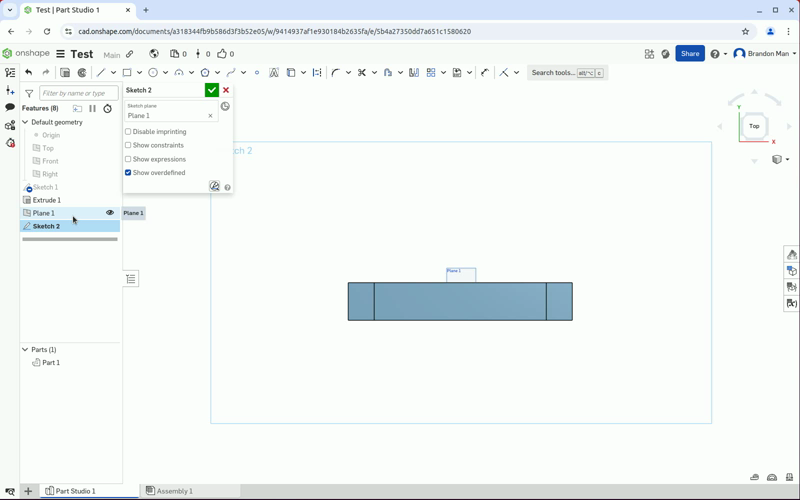
mouse_move(73, 352)
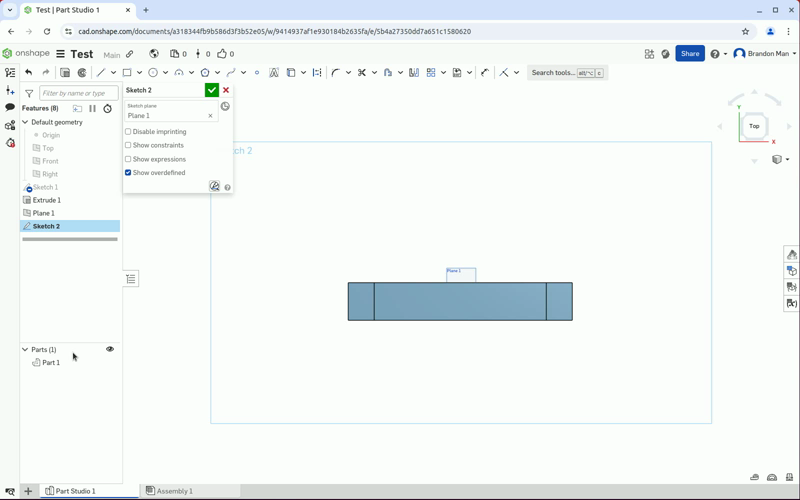
key(y)
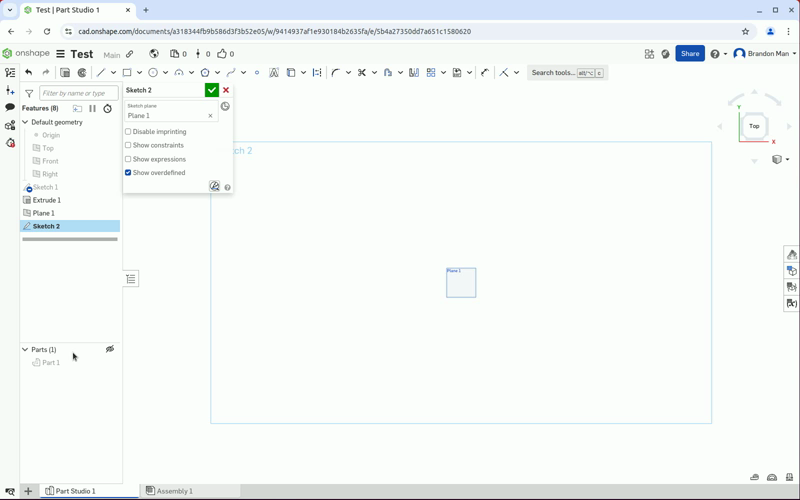
key(c)
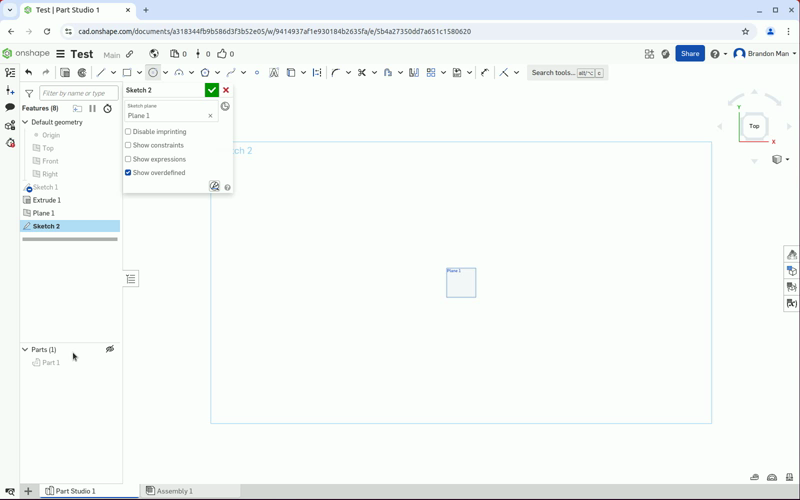
key_down(shift)
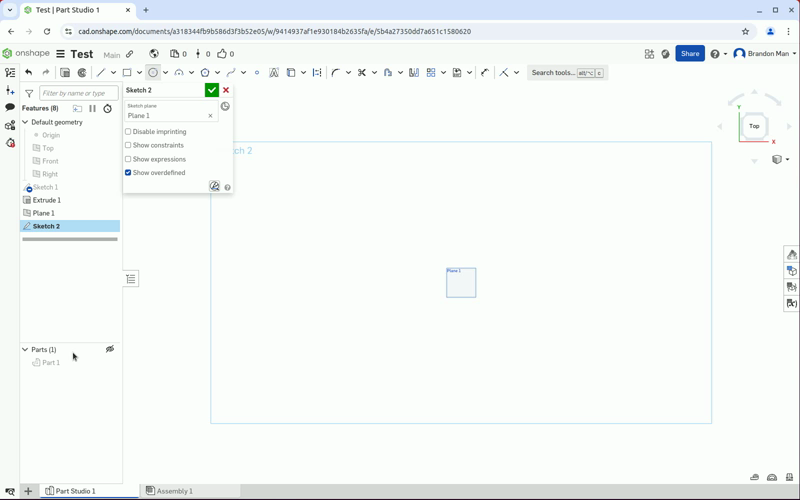
mouse_move(361, 301)
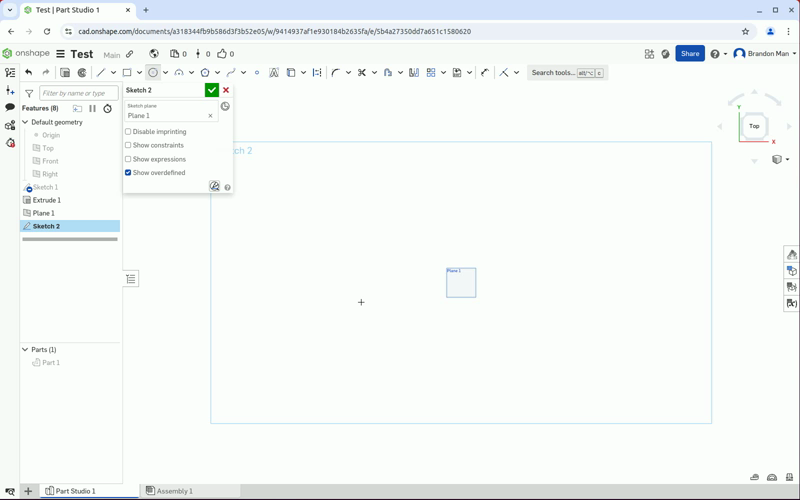
click(361, 301)
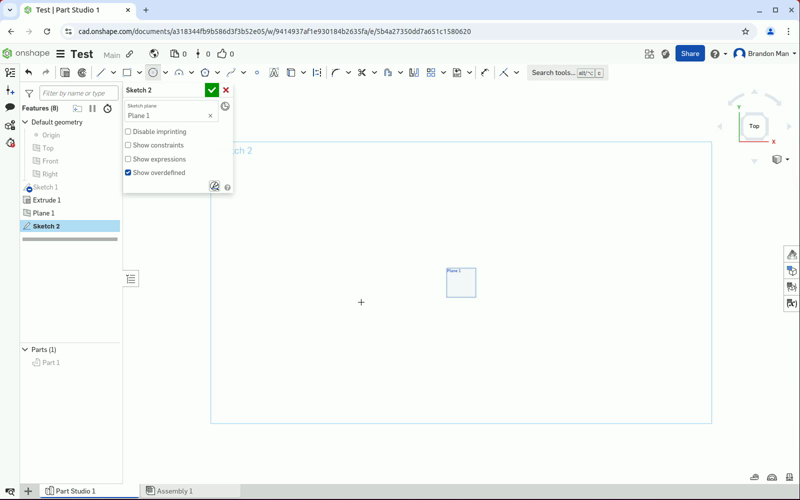
key_up(shift)
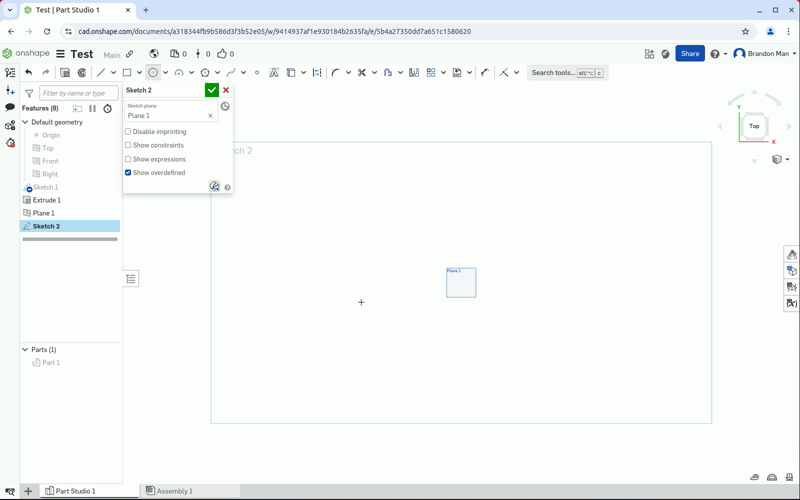
mouse_move(367, 301)
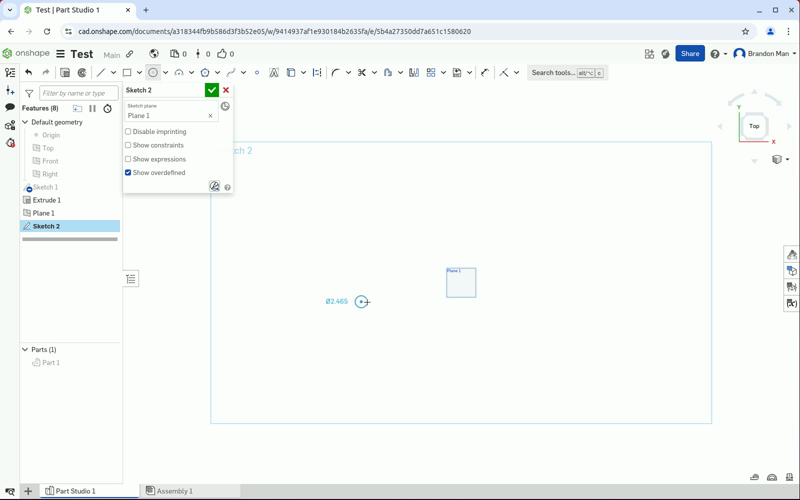
click(367, 301)
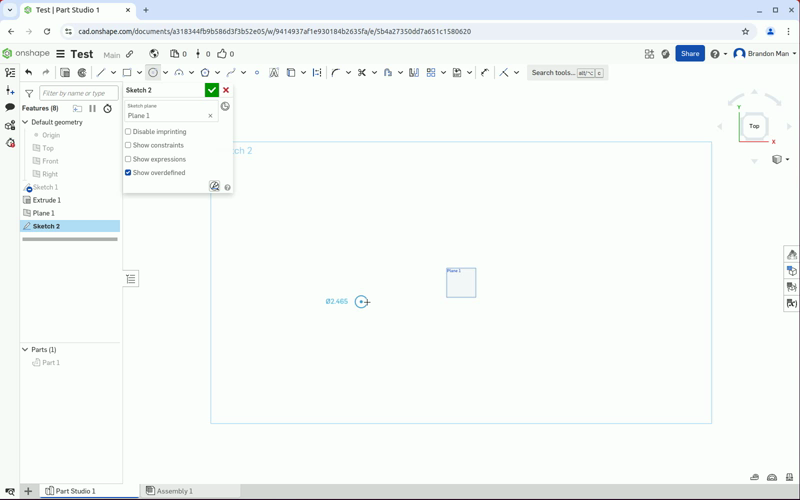
key(esc)
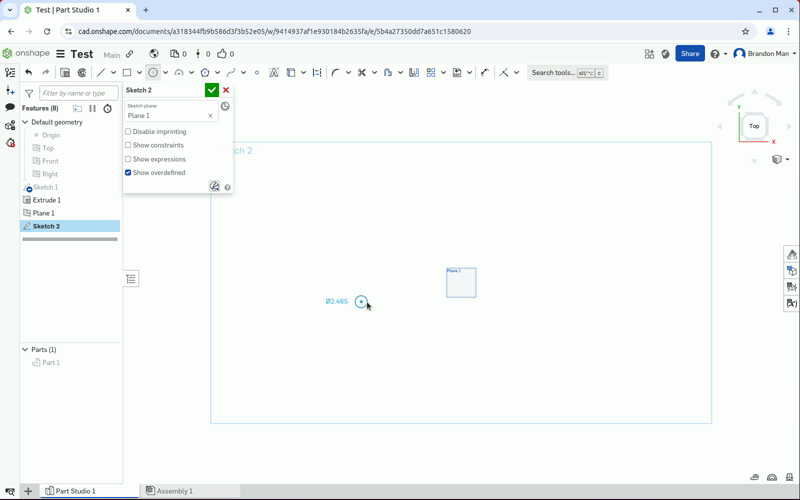
mouse_move(366, 301)
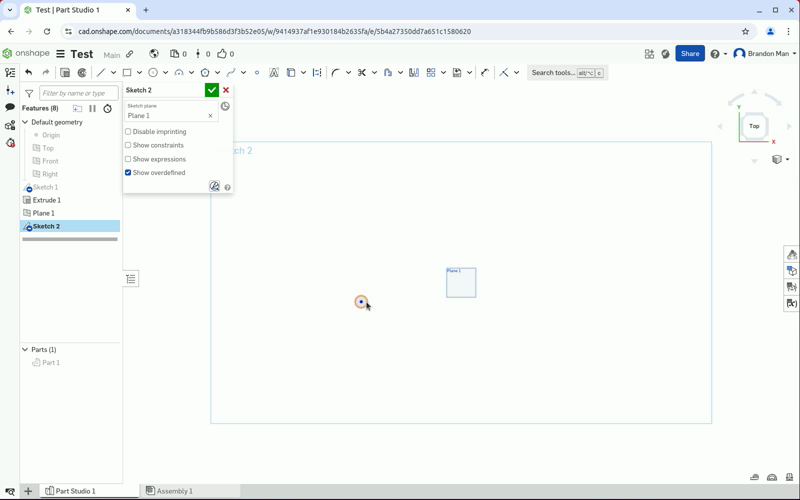
scroll(6)
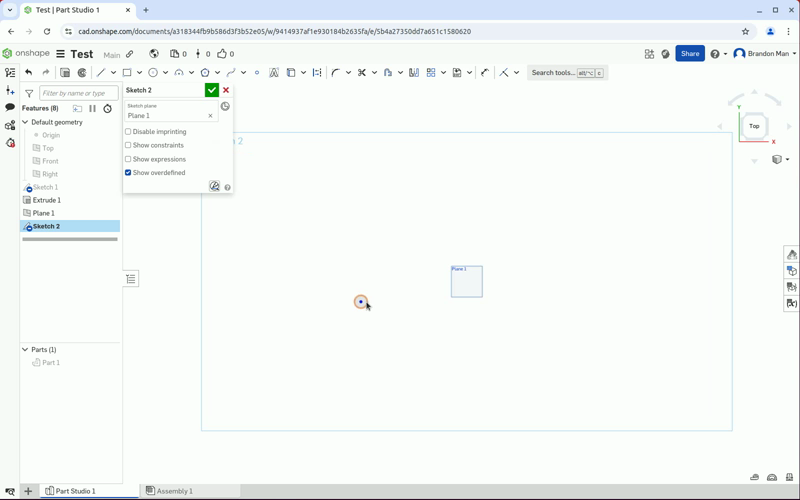
scroll(6)
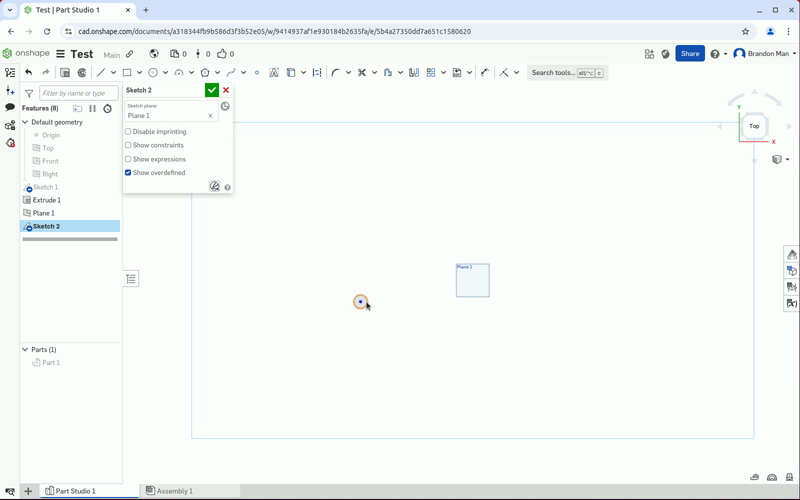
scroll(6)
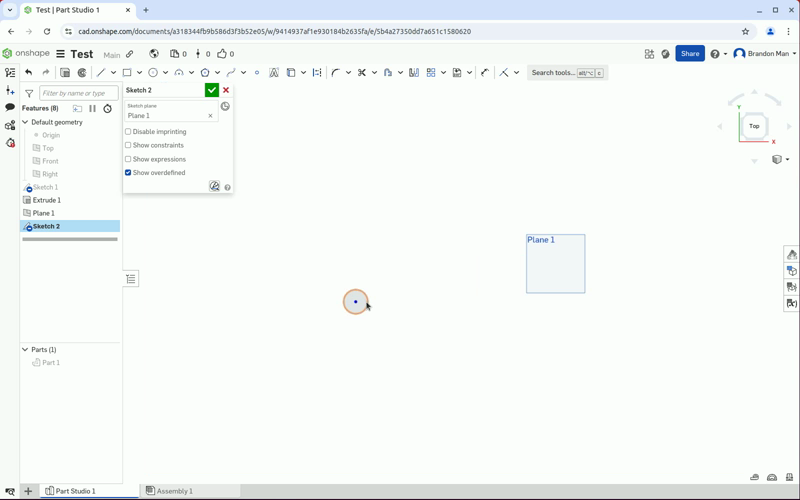
scroll(6)
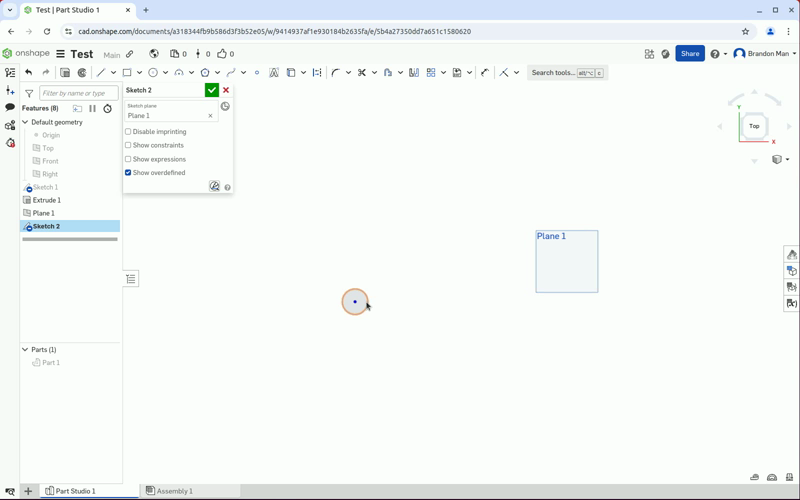
scroll(6)
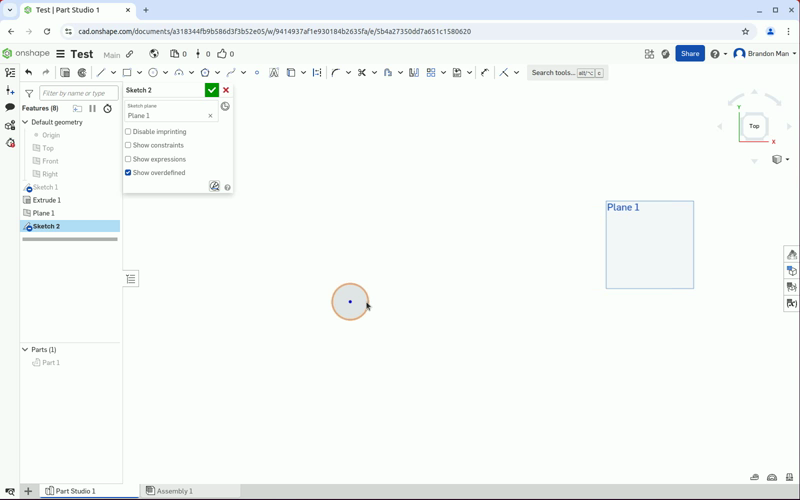
scroll(6)
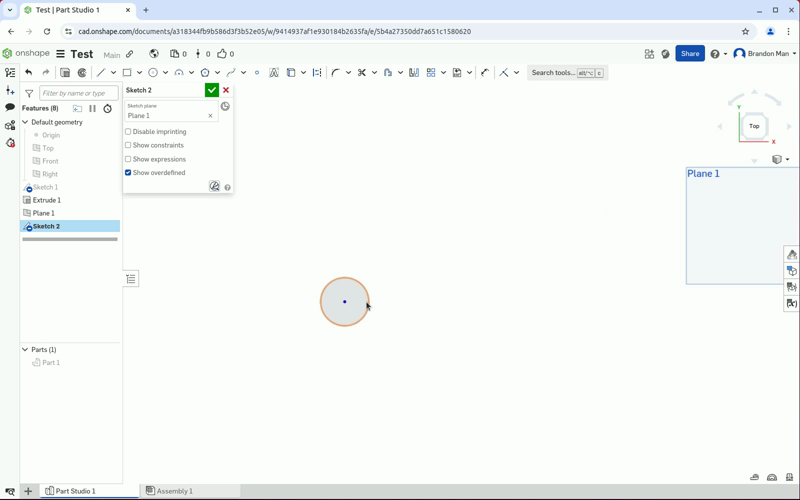
scroll(6)
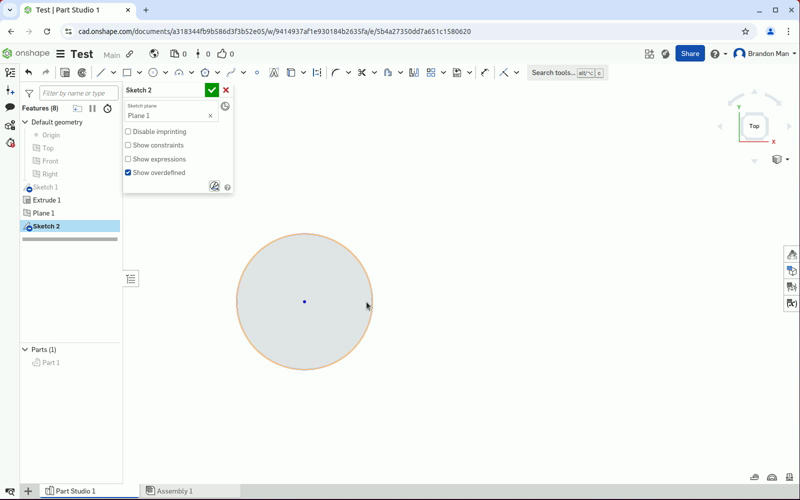
click(366, 301)
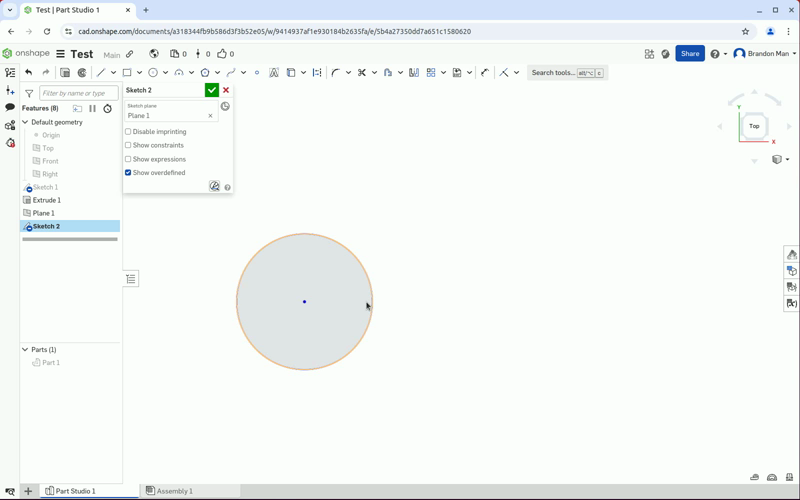
scroll(-6)
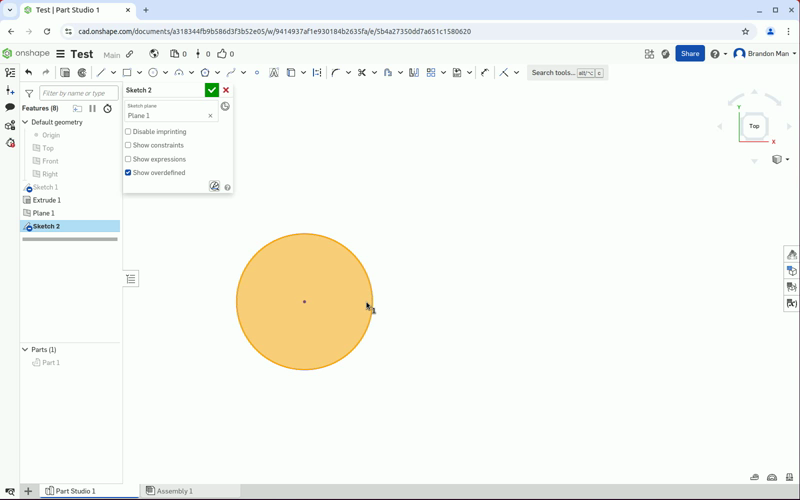
scroll(-6)
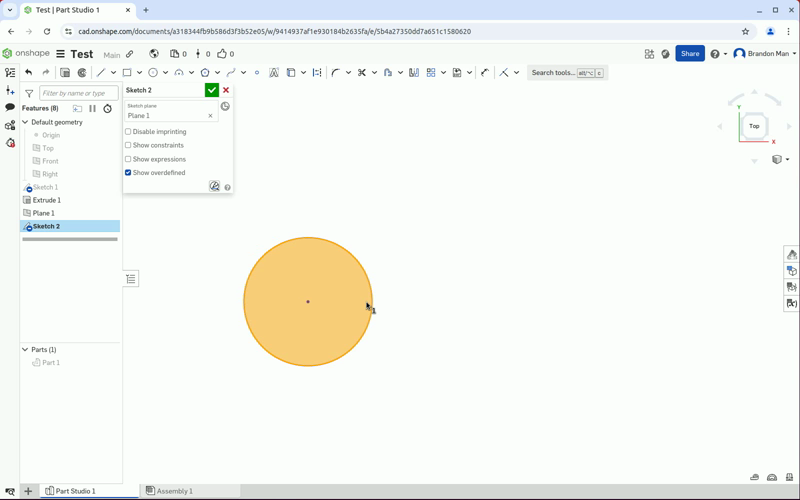
scroll(-6)
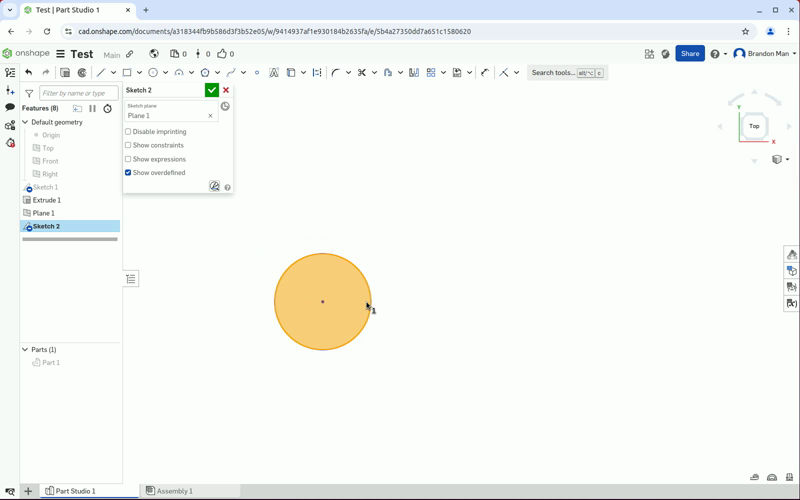
scroll(-6)
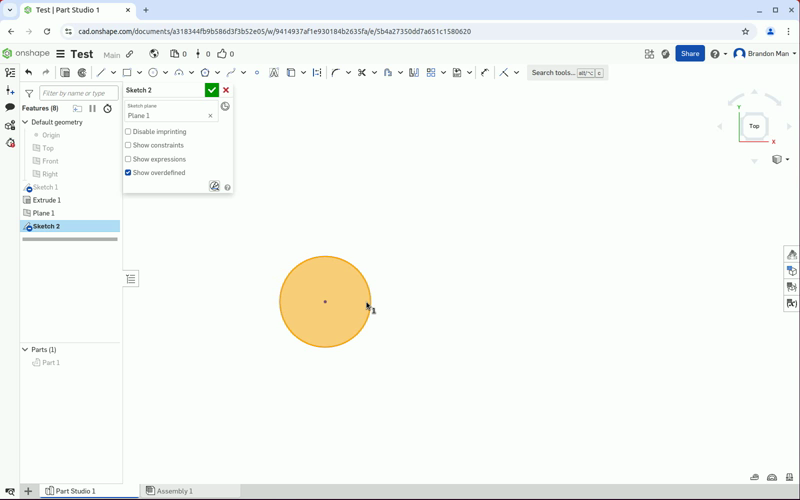
scroll(-6)
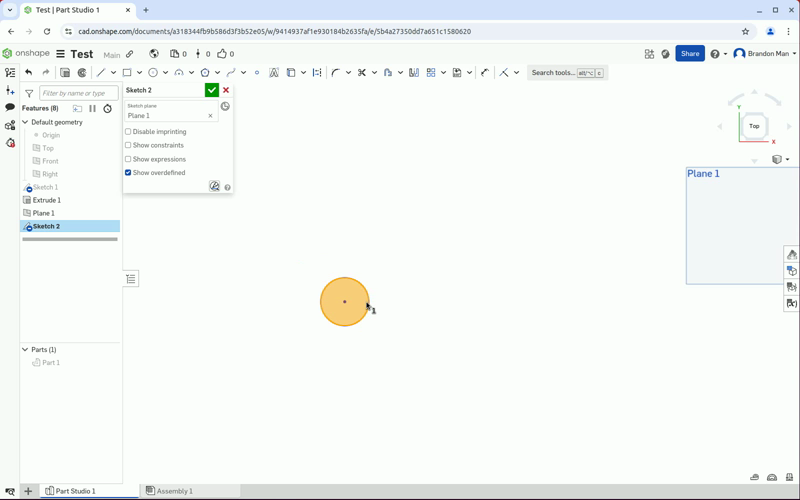
scroll(-6)
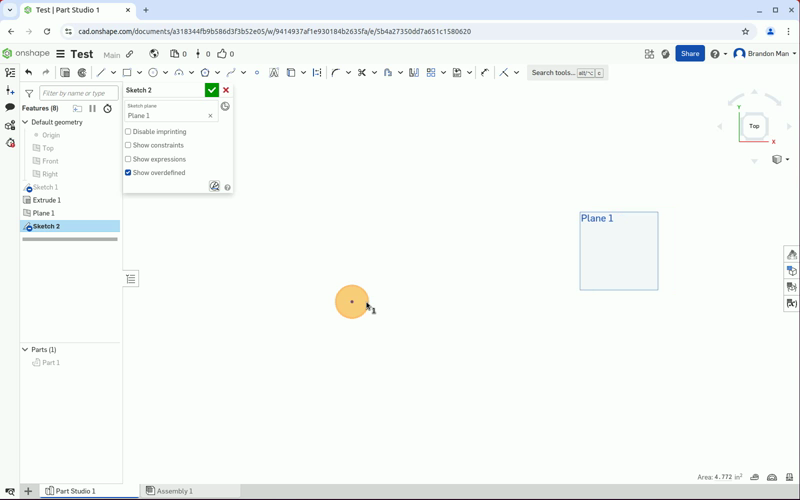
scroll(-6)
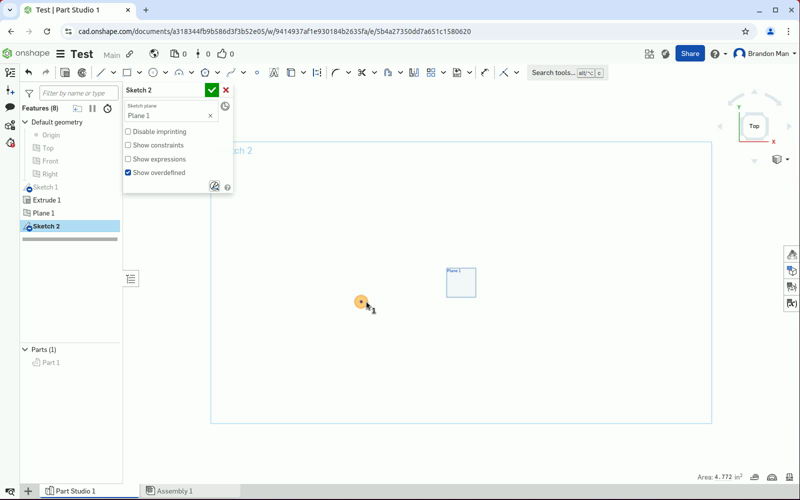
mouse_move(73, 352)
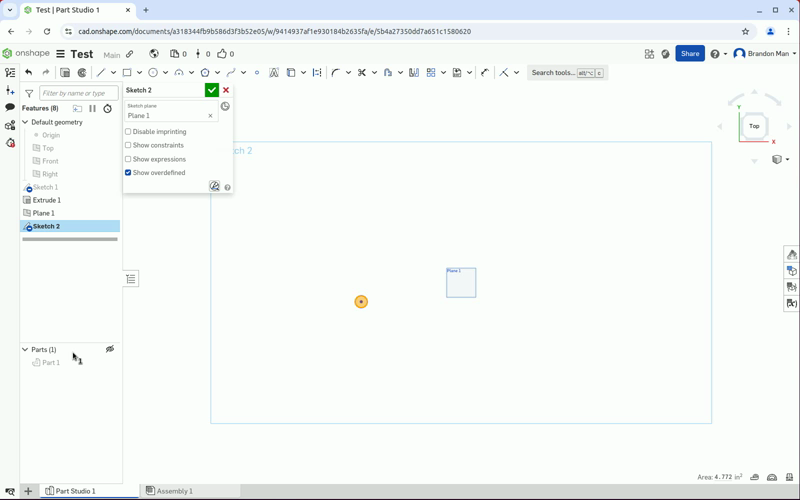
key(shift+y)
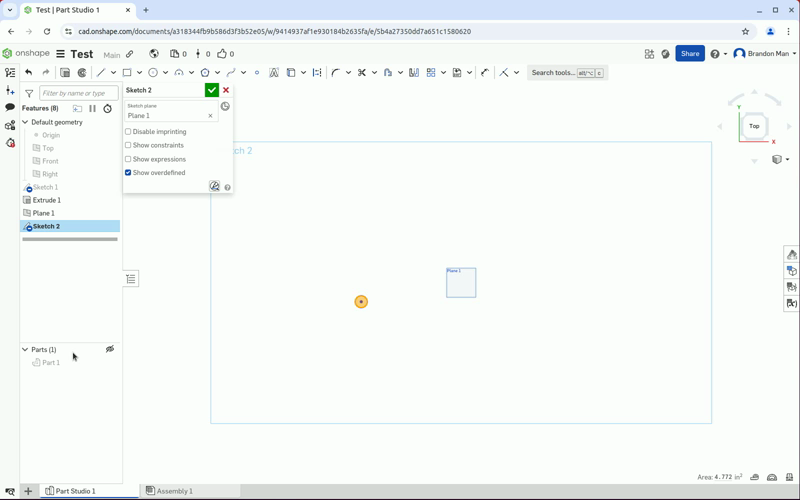
key(shift+e)
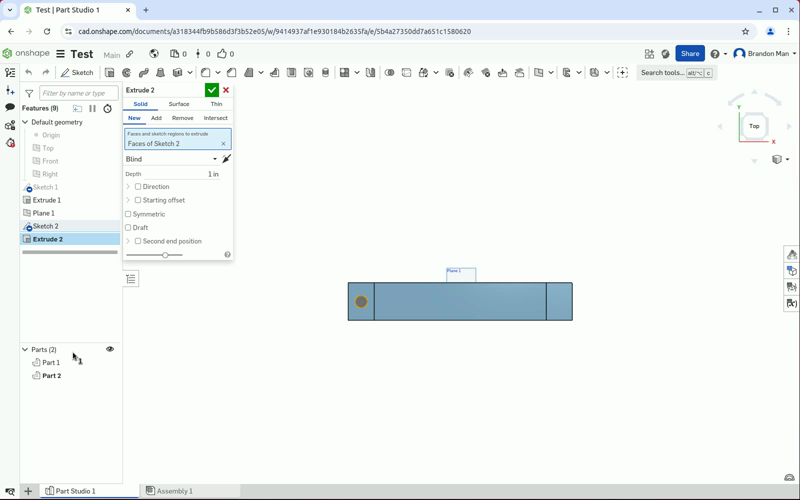
mouse_move(143, 106)
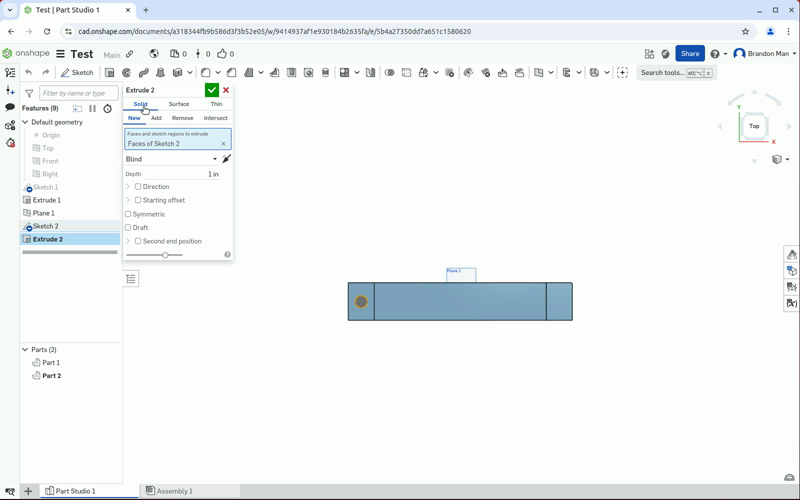
click(143, 106)
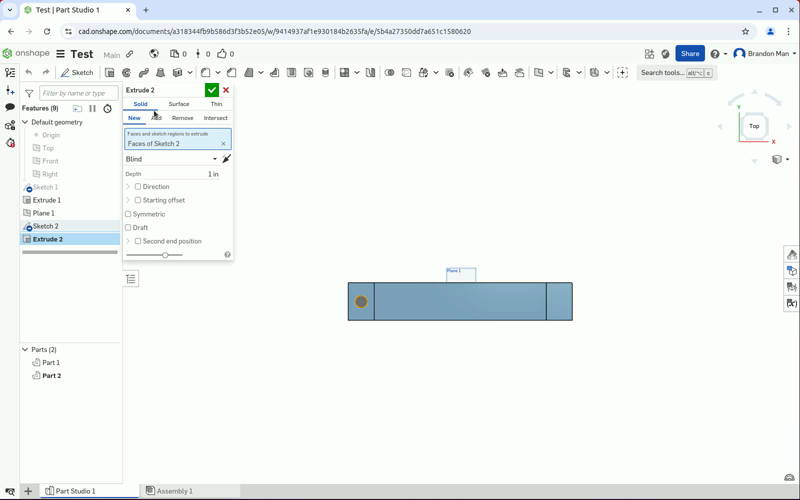
mouse_move(186, 120)
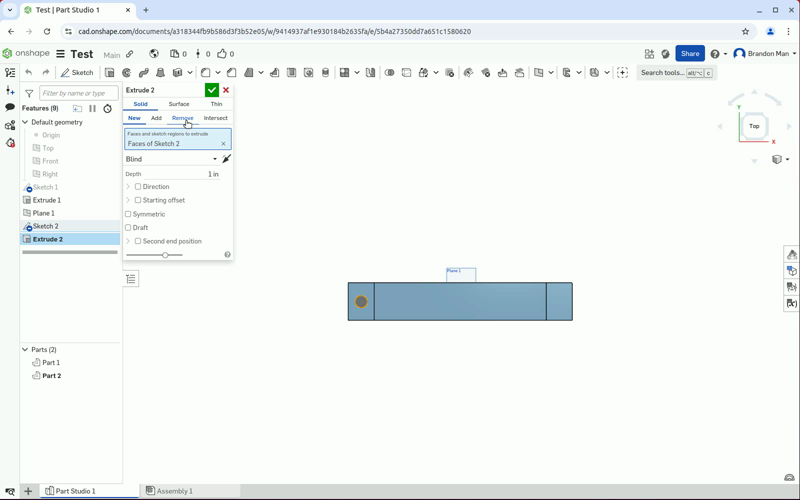
click(186, 120)
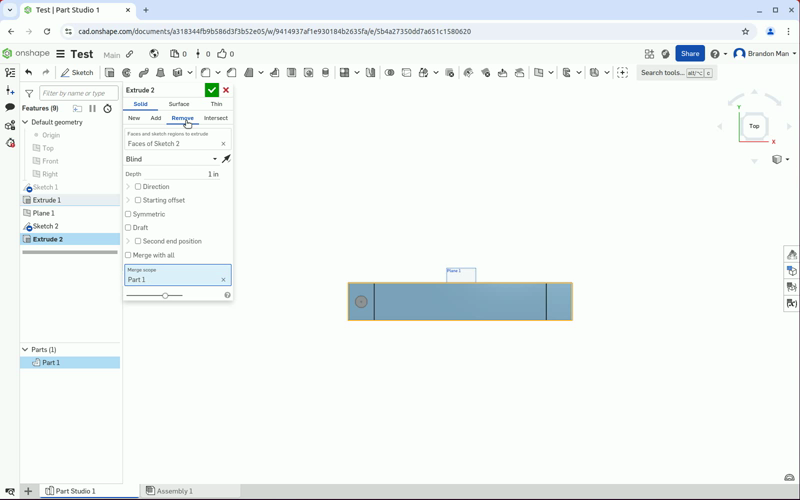
key(tab, 4)
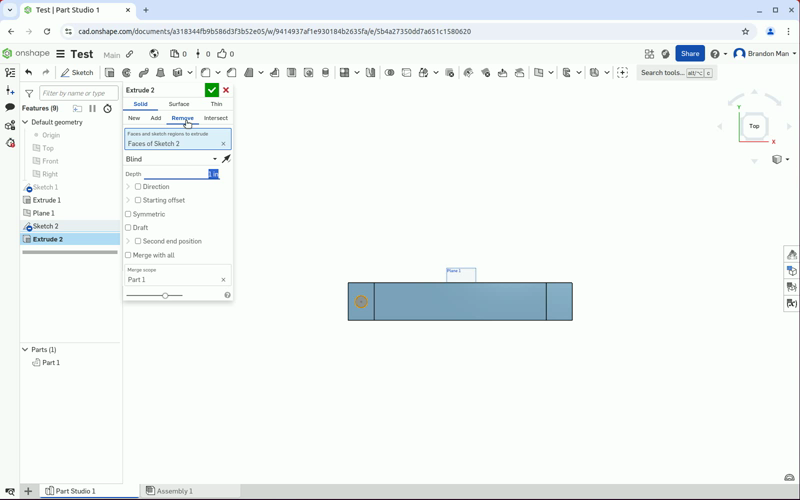
text(6.499)
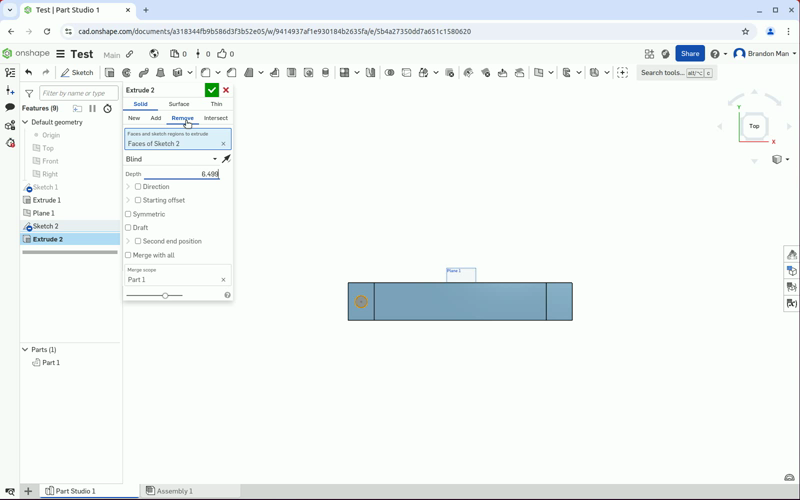
key(tab, 6)
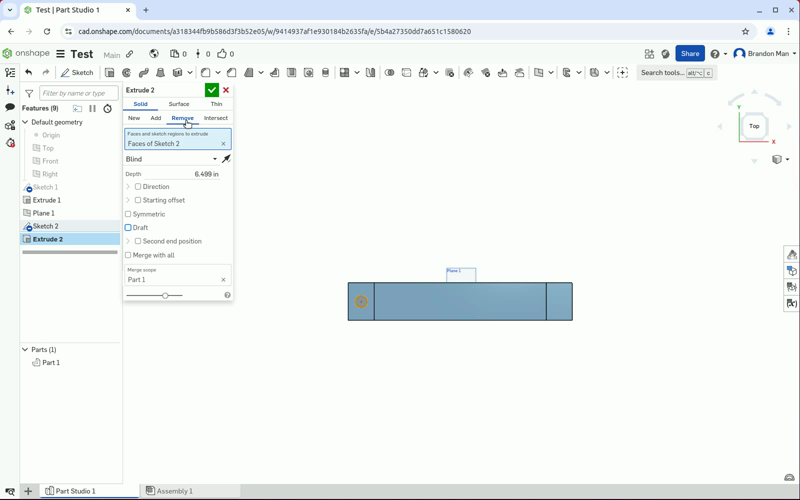
key(space)
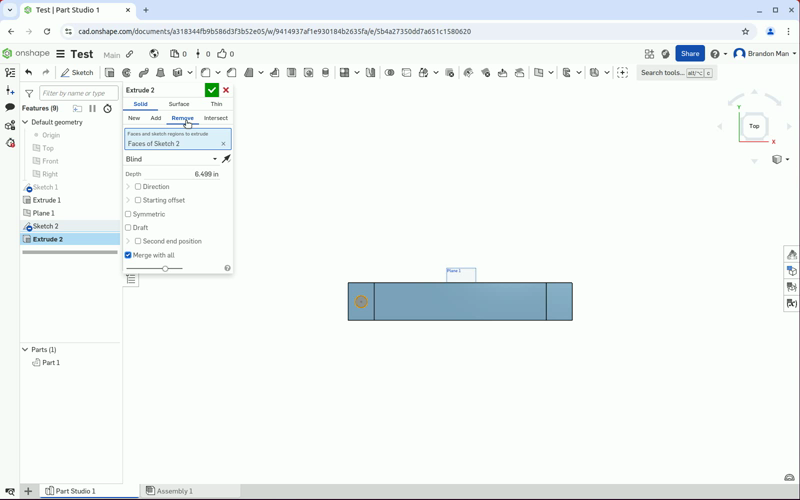
key(enter)
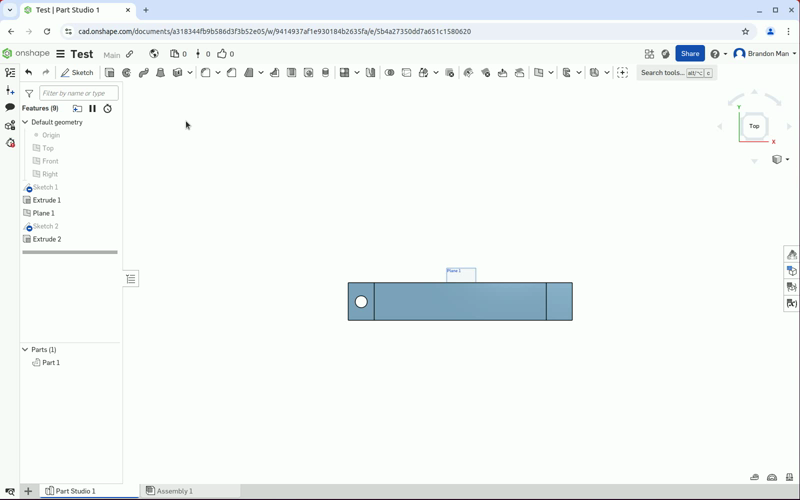
key(shift+h)
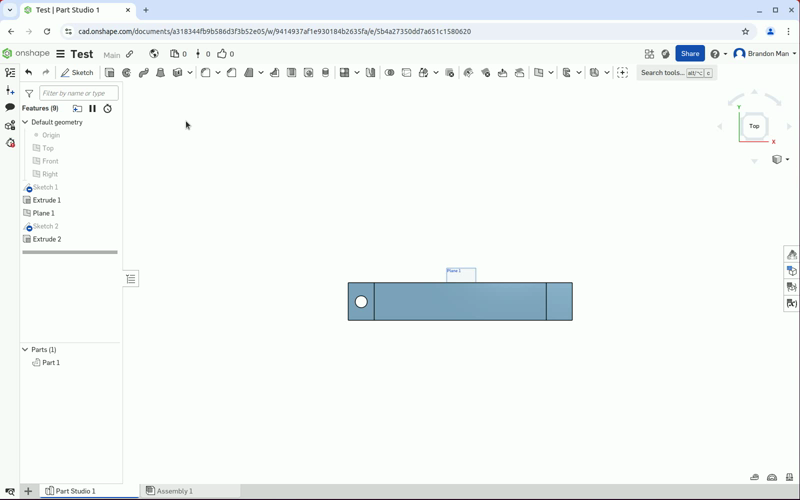
key(shift+h)
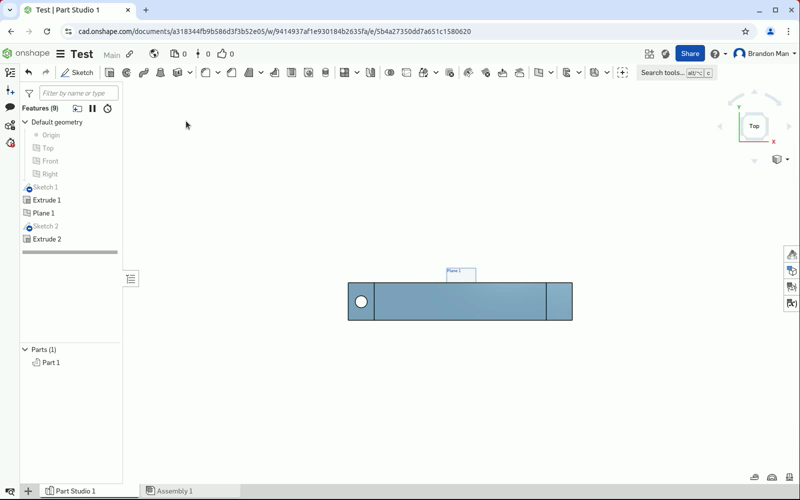
mouse_move(73, 189)
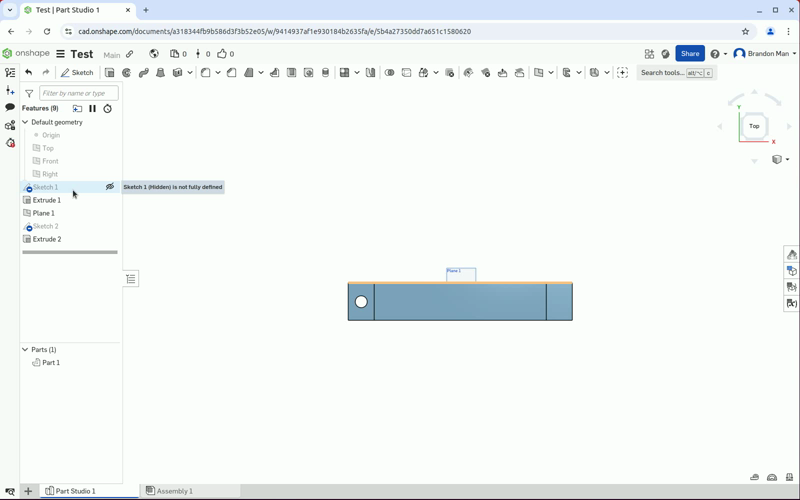
click(73, 189)
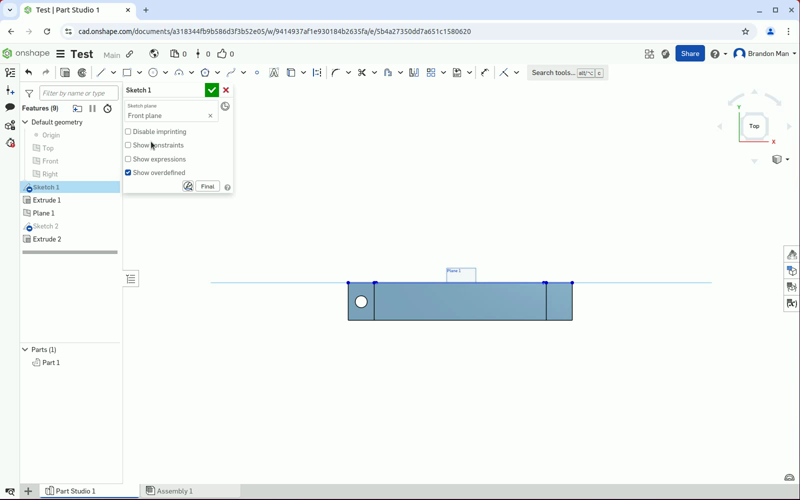
mouse_move(229, 92)
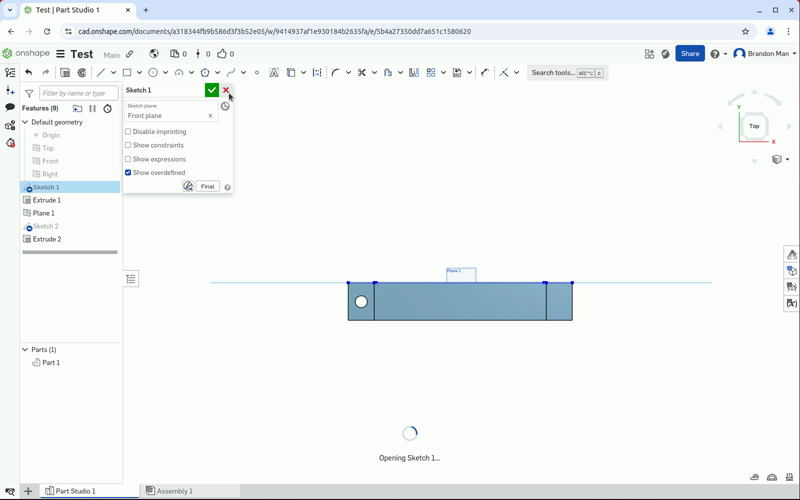
click(229, 92)
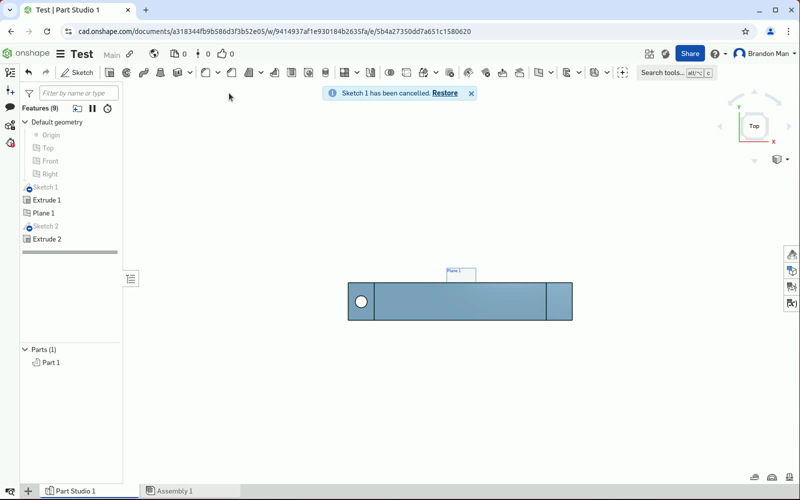
mouse_move(541, 75)
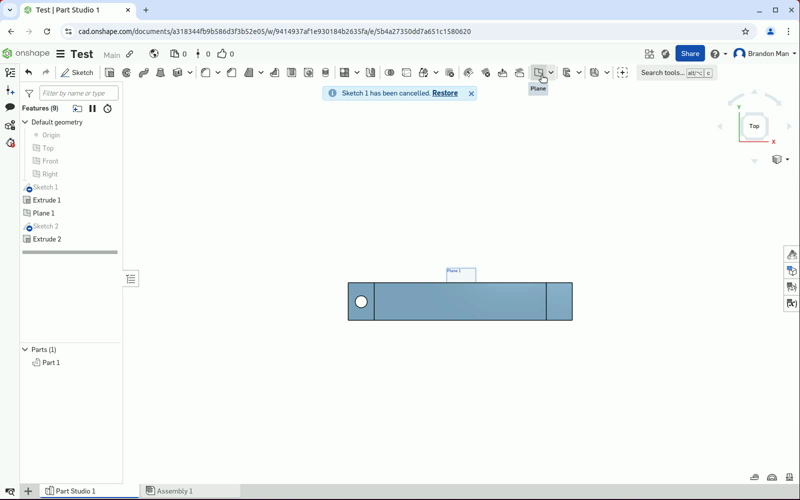
click(541, 75)
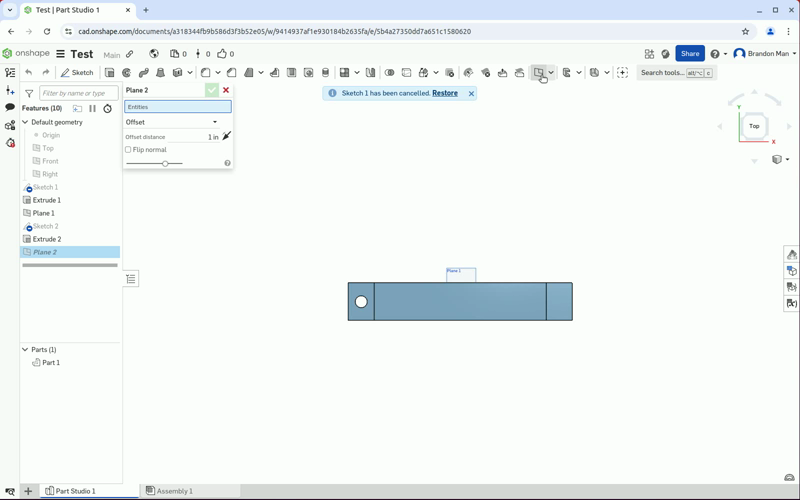
mouse_move(73, 150)
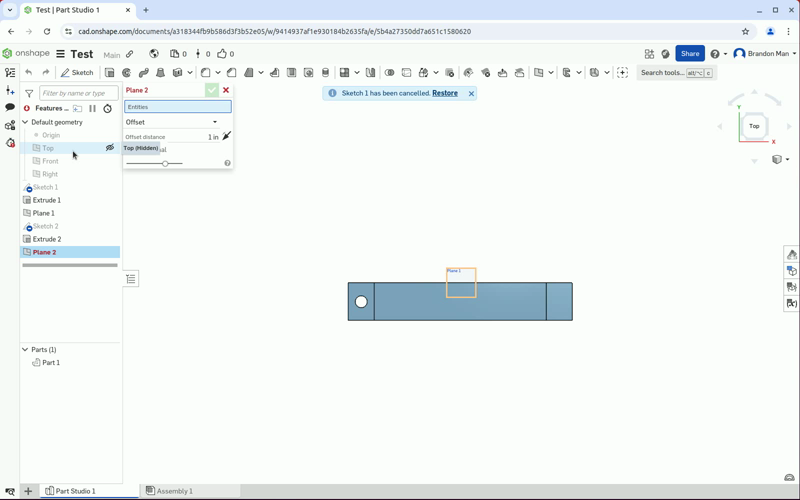
click(73, 150)
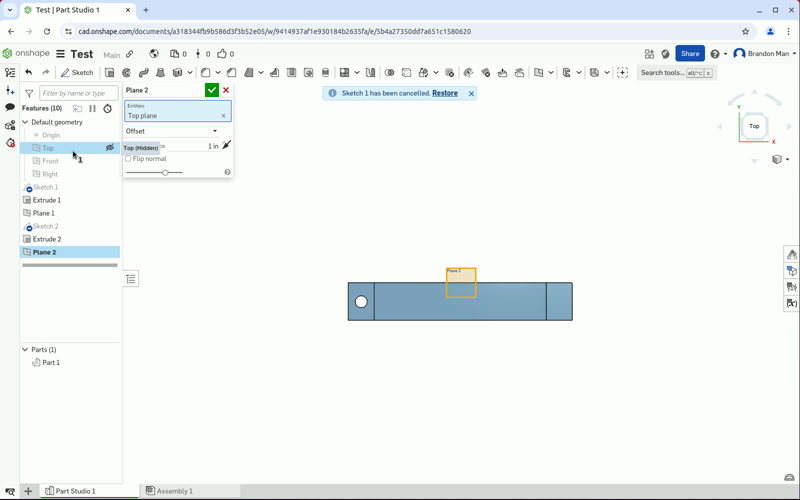
key(tab, 2)
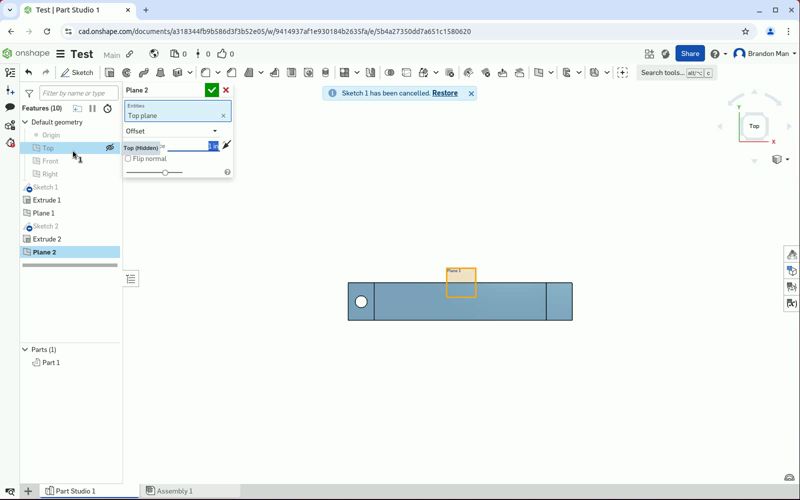
text(22.862)
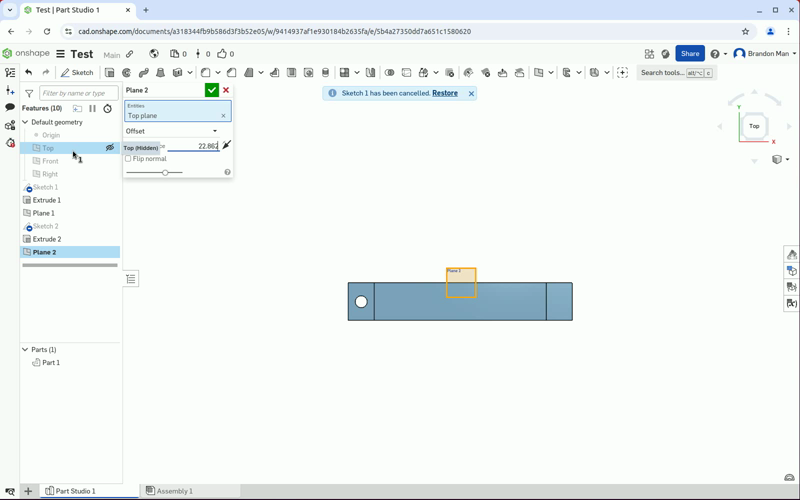
key(enter, 2)
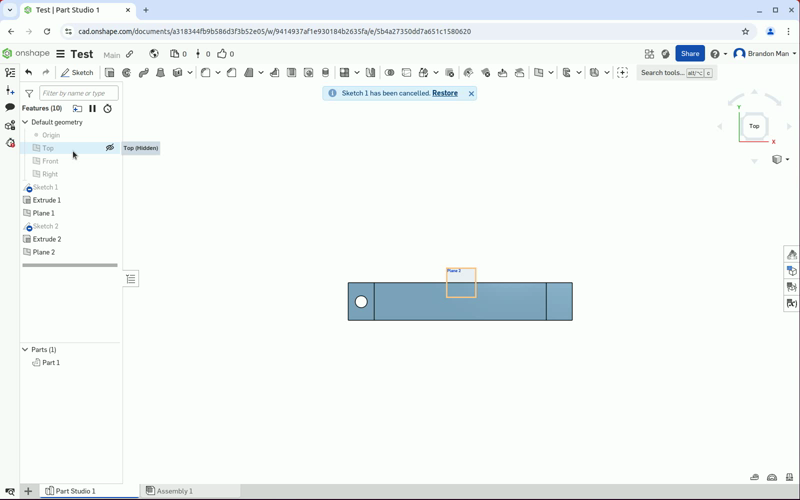
key(shift+s)
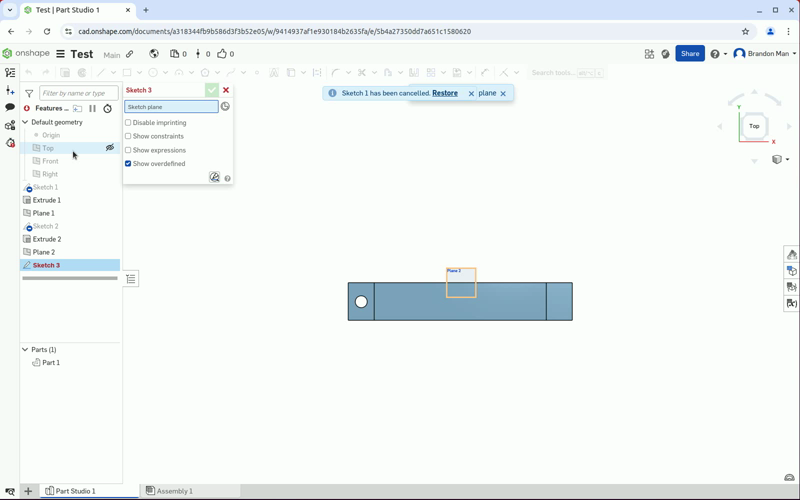
mouse_move(73, 254)
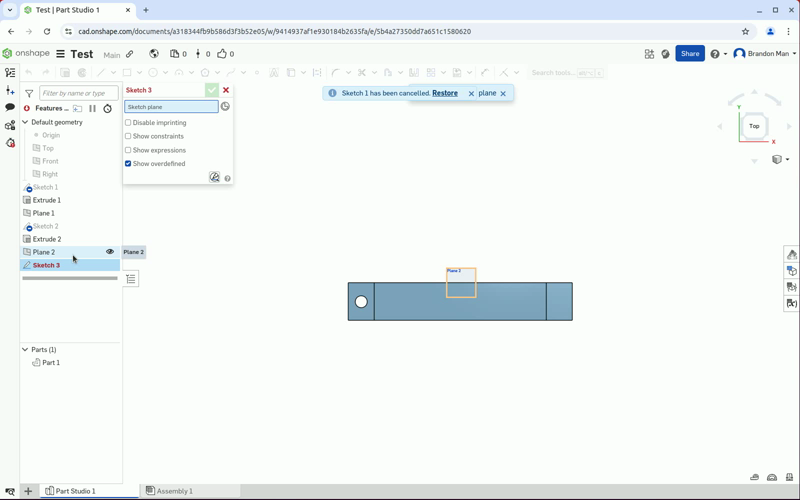
click(73, 254)
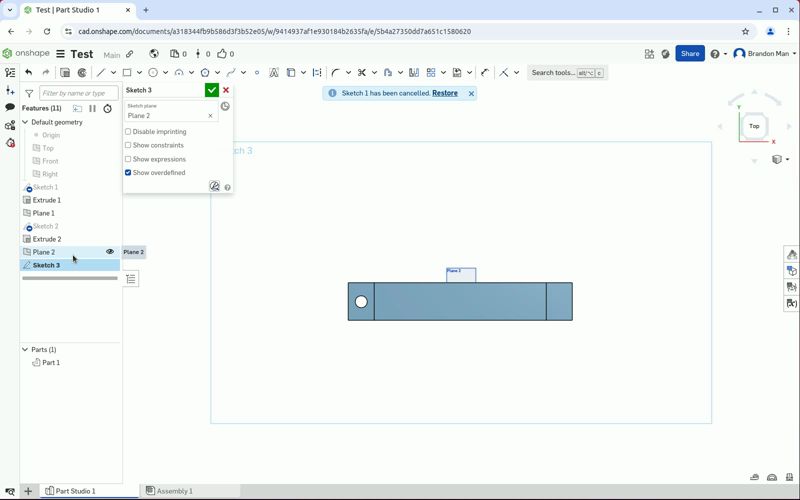
mouse_move(73, 352)
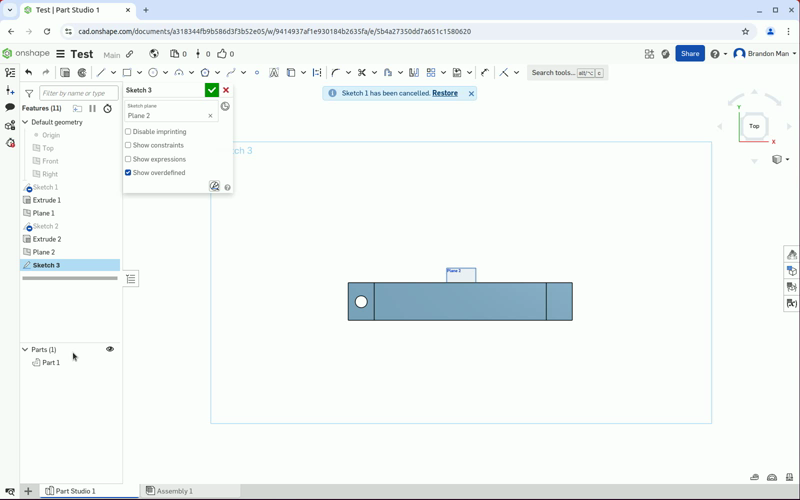
key(y)
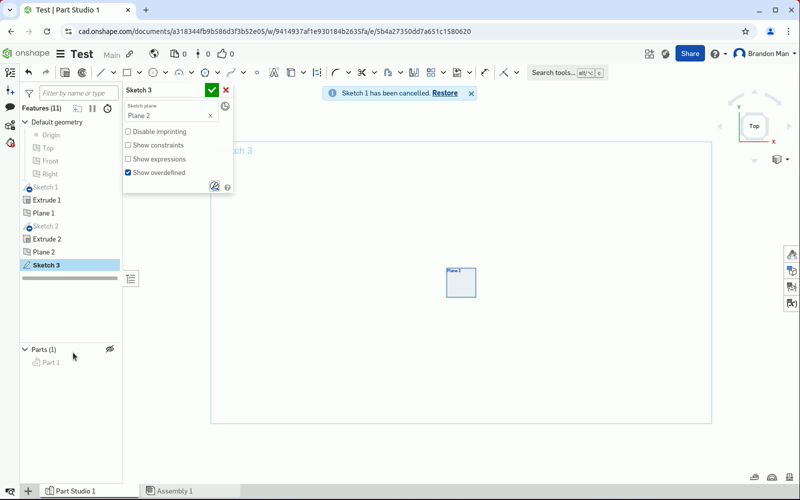
key(c)
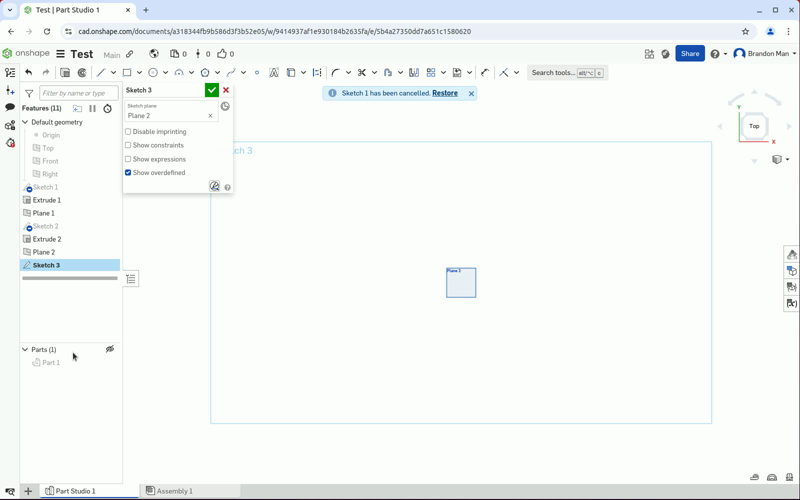
key_down(shift)
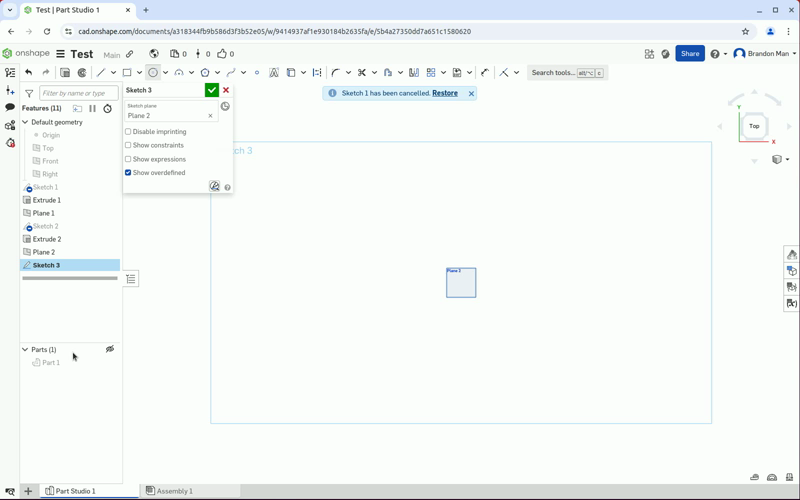
mouse_move(413, 301)
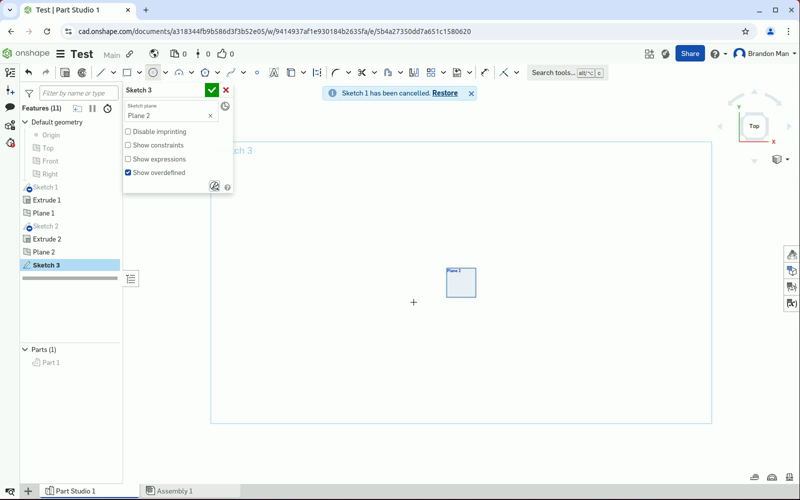
click(413, 301)
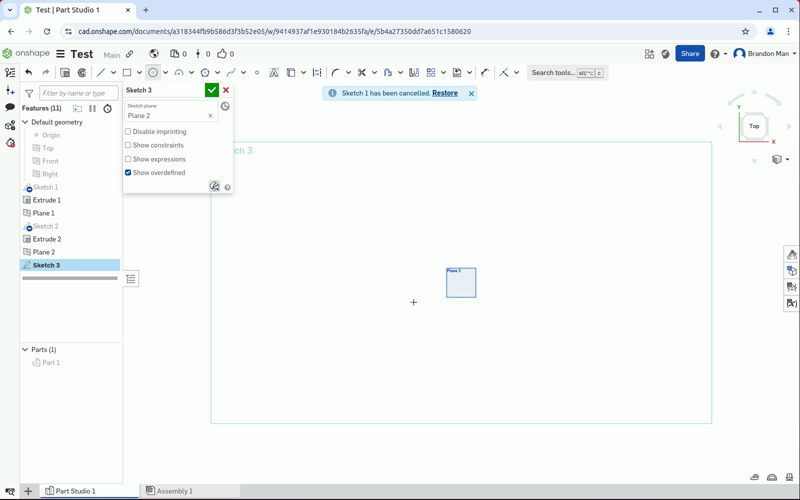
key_up(shift)
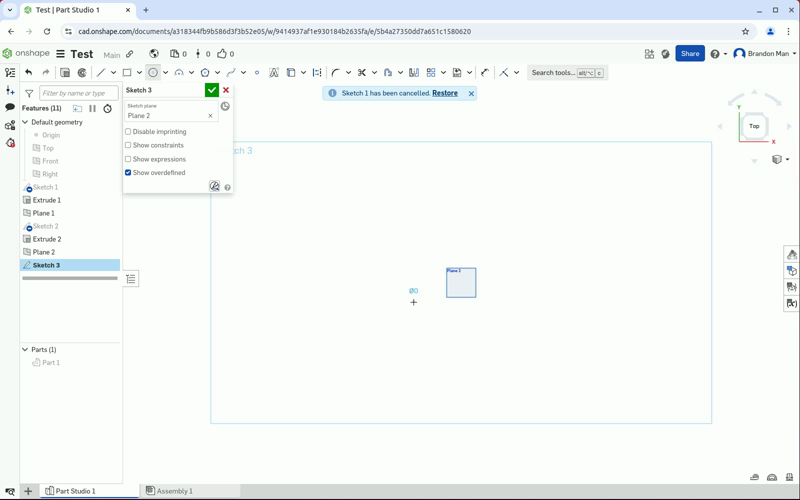
mouse_move(419, 301)
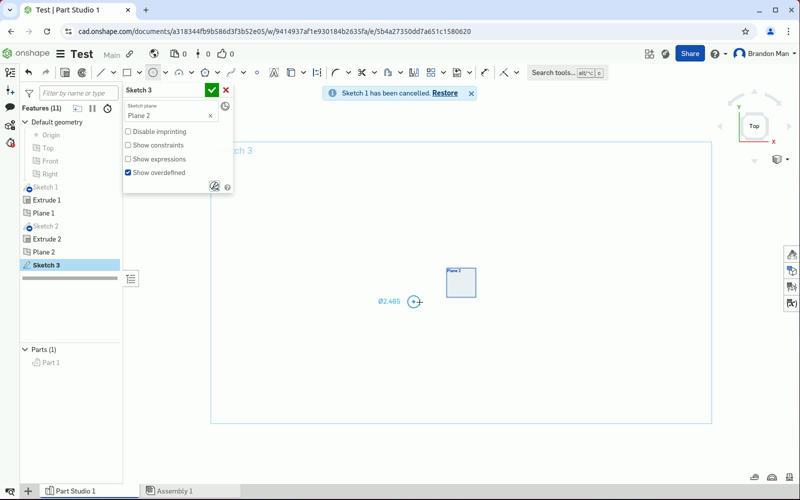
click(419, 301)
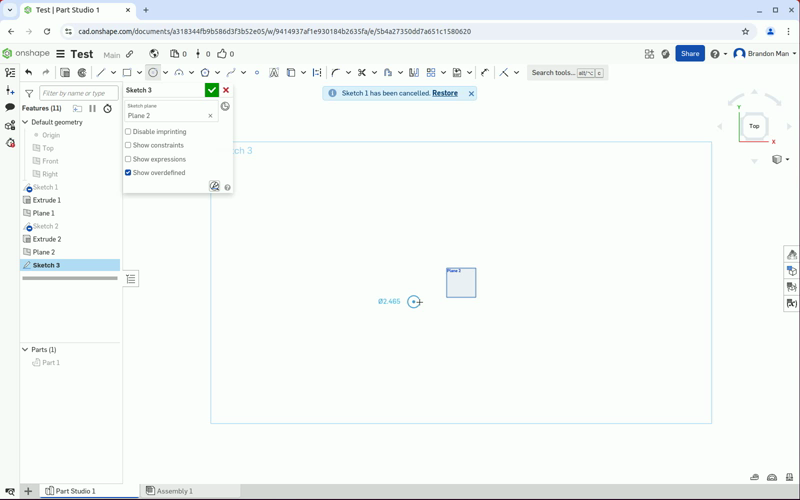
key(esc)
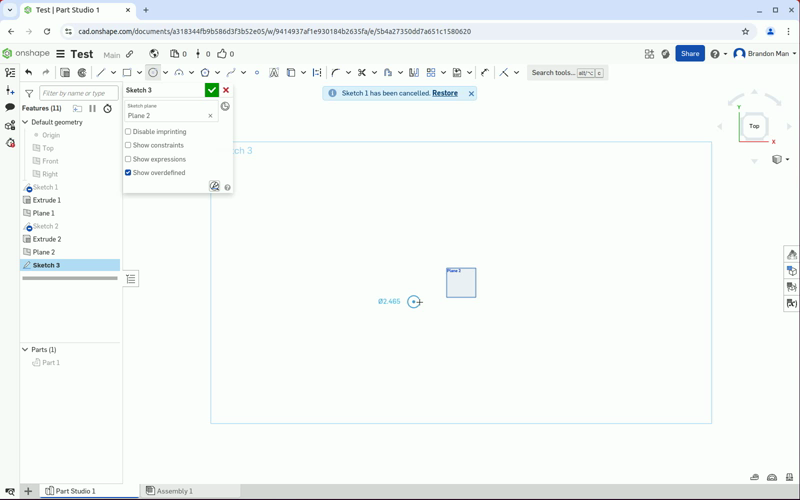
mouse_move(411, 305)
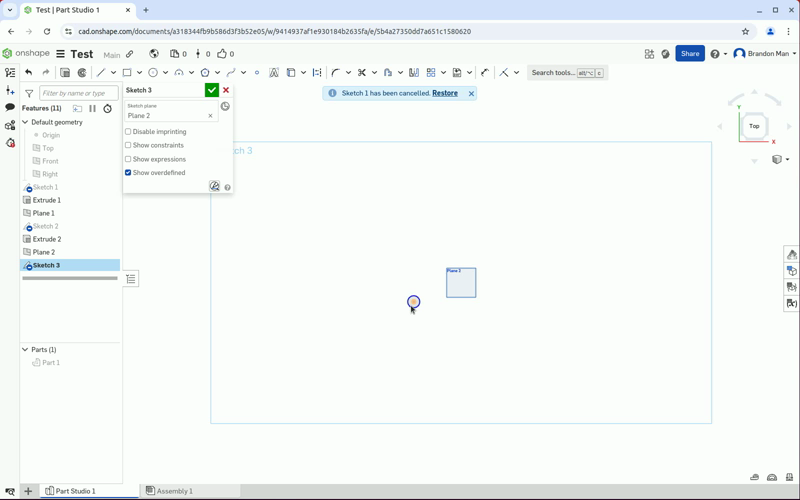
scroll(6)
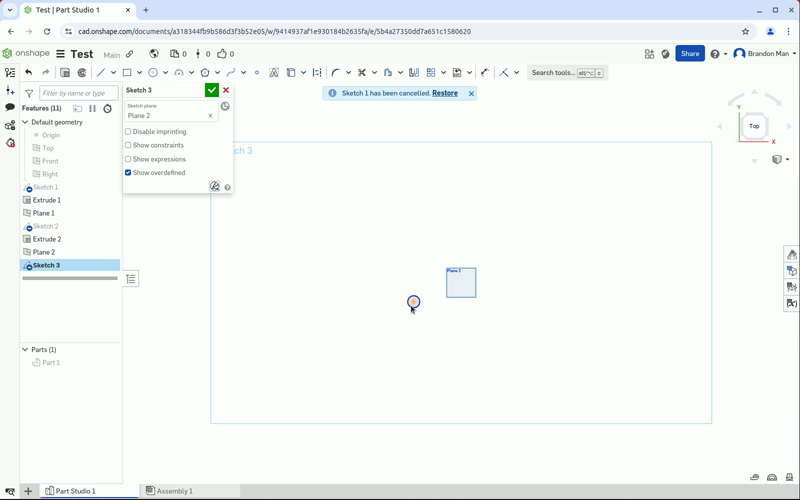
scroll(6)
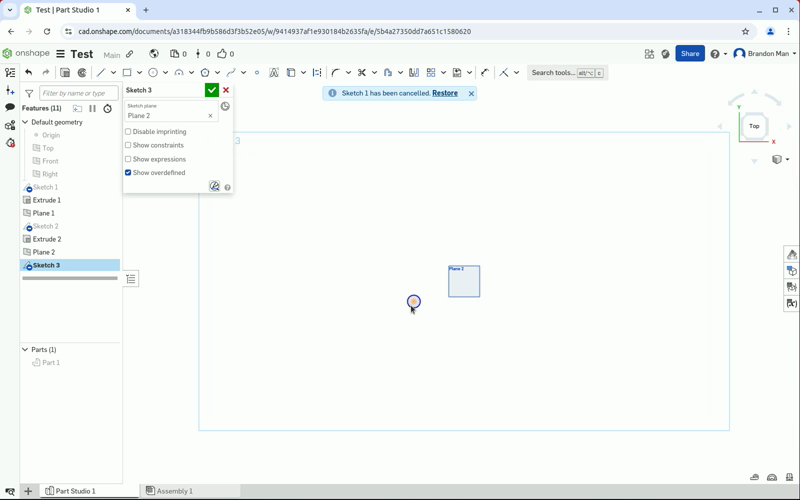
scroll(6)
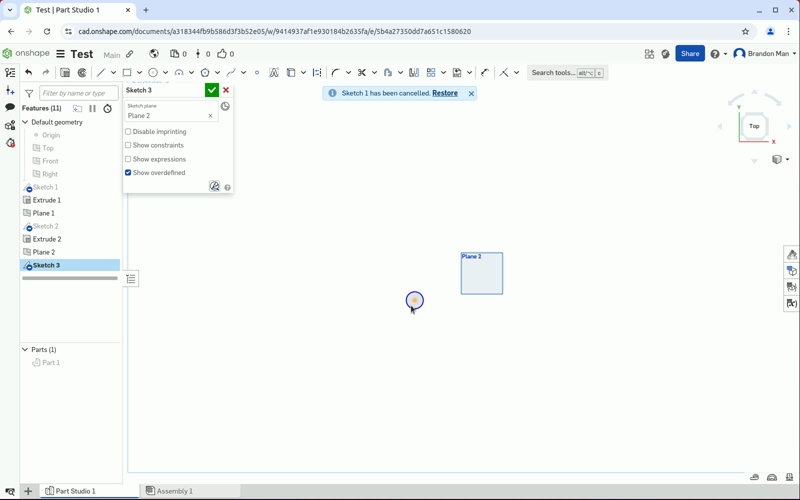
scroll(6)
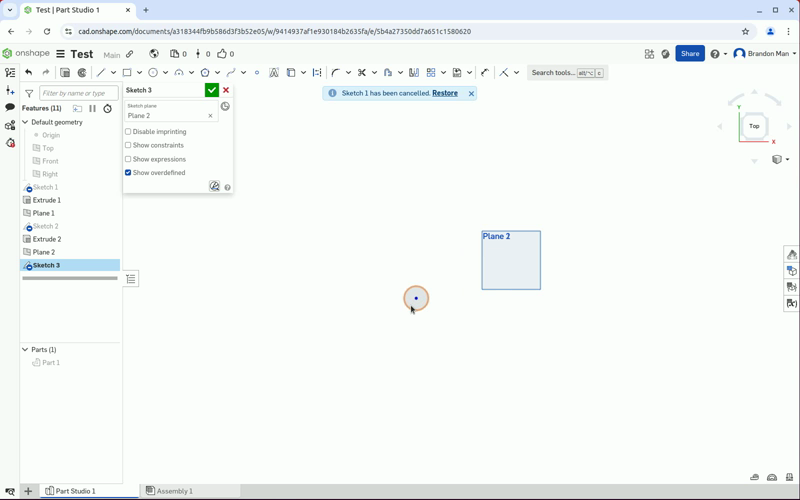
scroll(6)
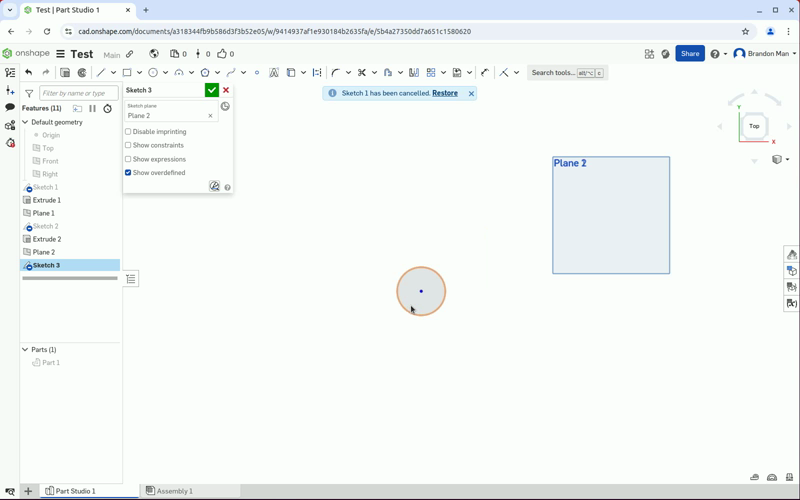
scroll(6)
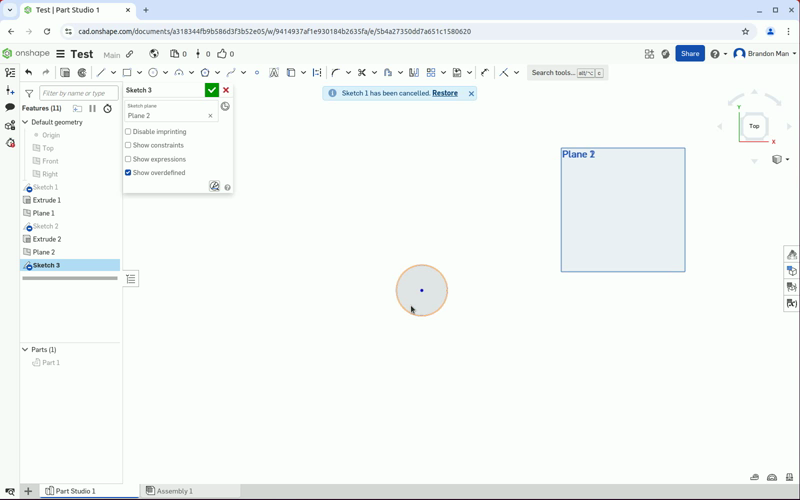
scroll(6)
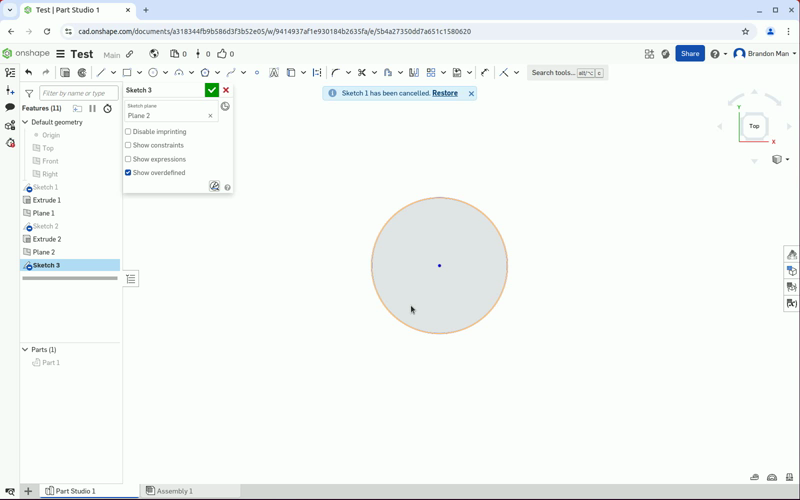
click(411, 305)
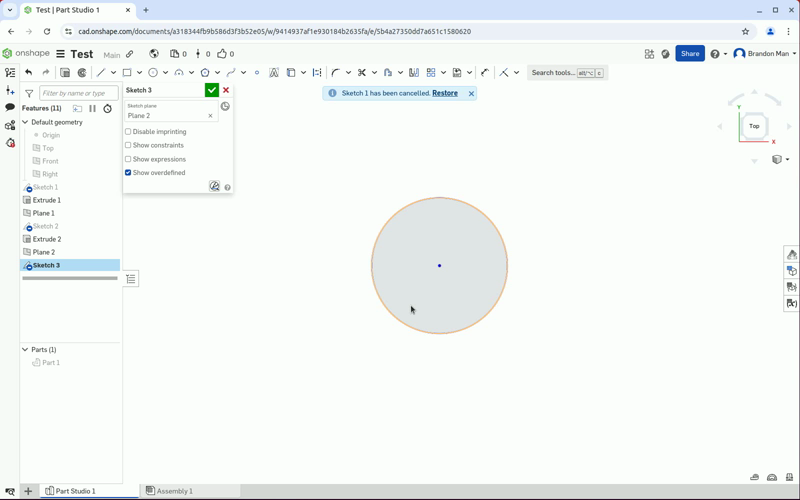
scroll(-6)
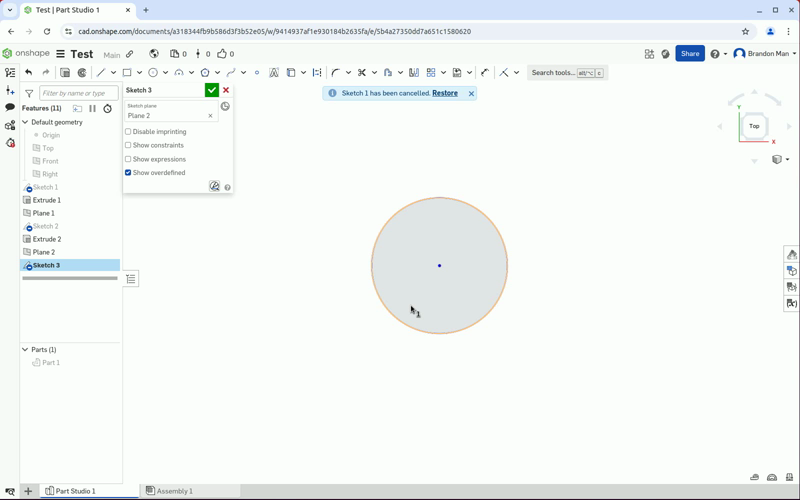
scroll(-6)
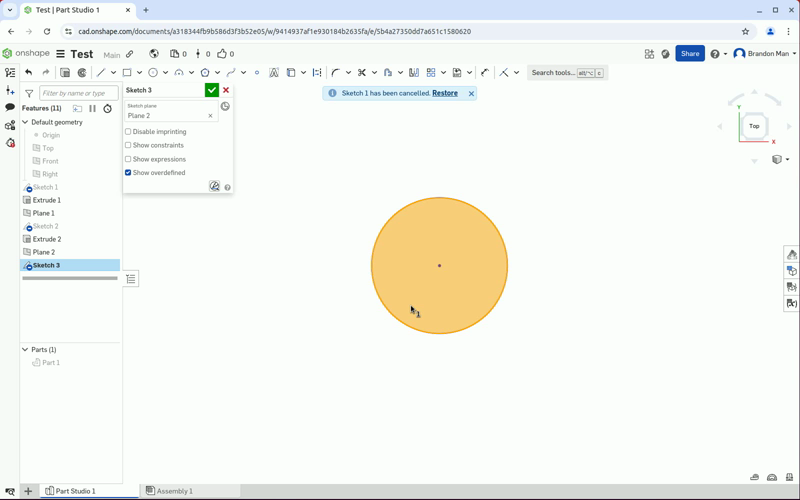
scroll(-6)
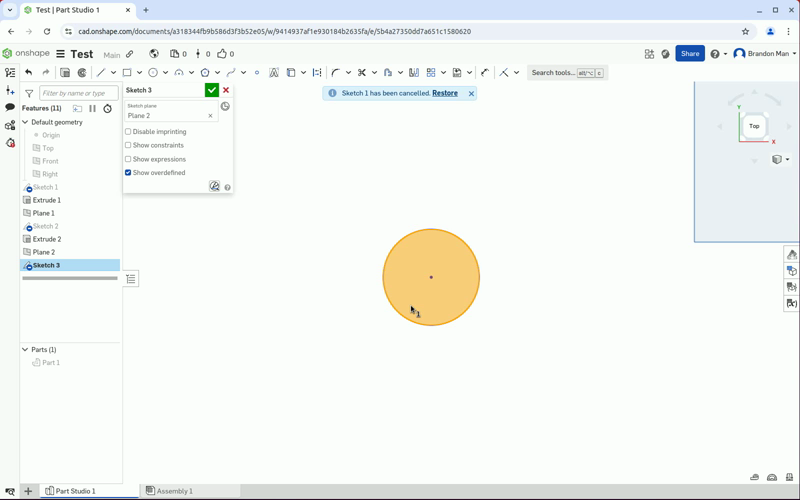
scroll(-6)
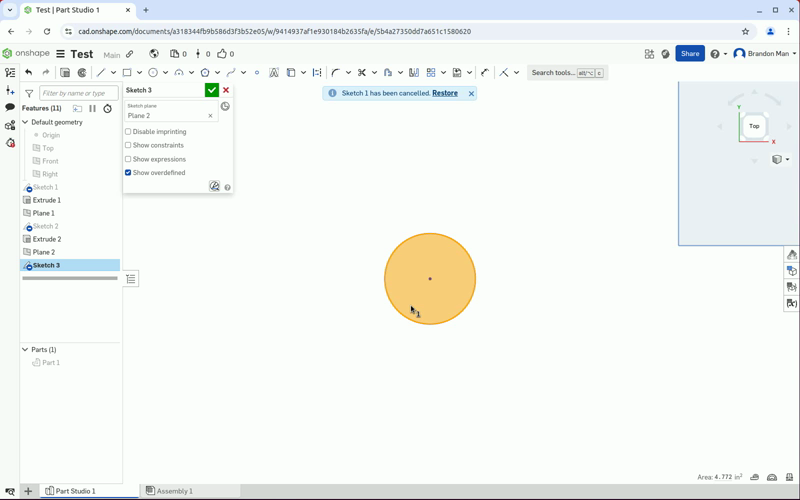
scroll(-6)
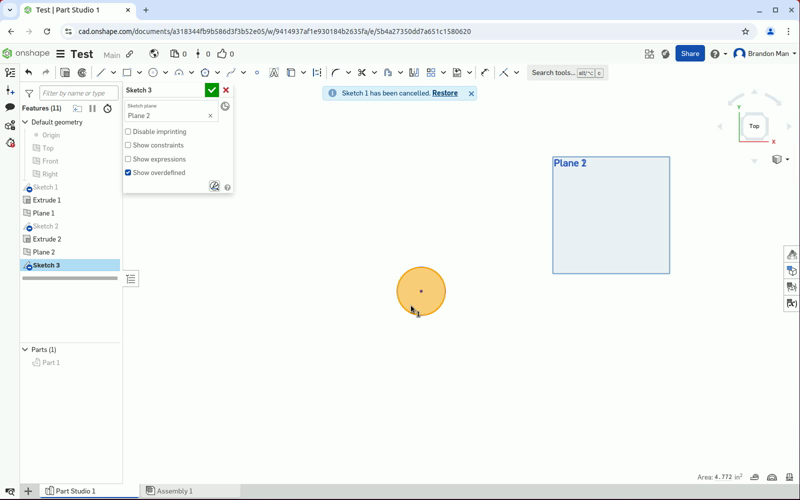
scroll(-6)
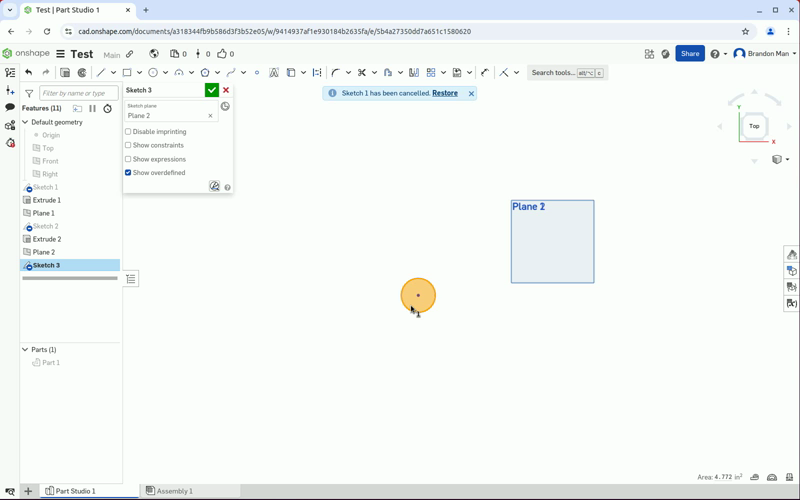
scroll(-6)
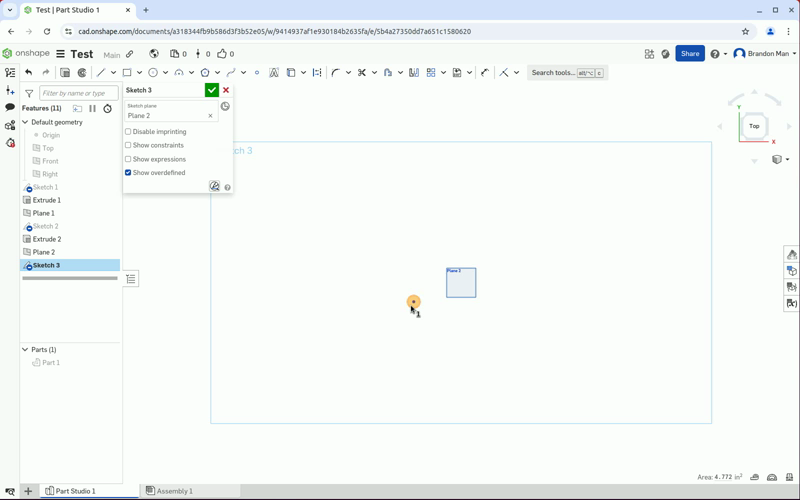
mouse_move(73, 352)
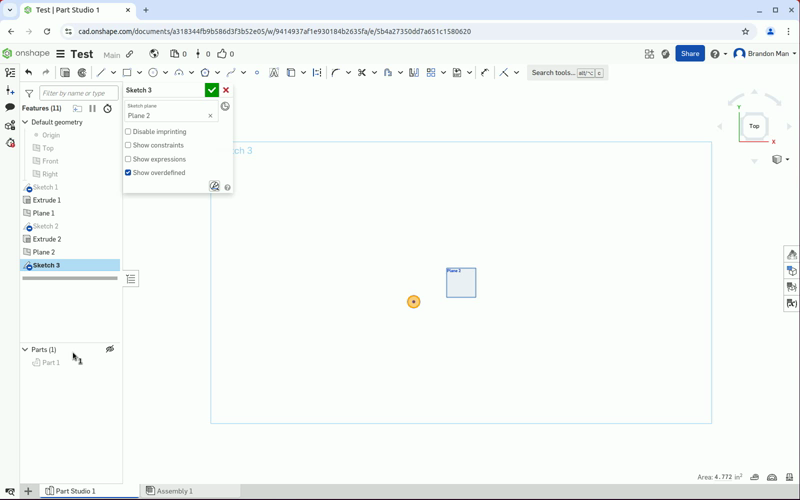
key(shift+y)
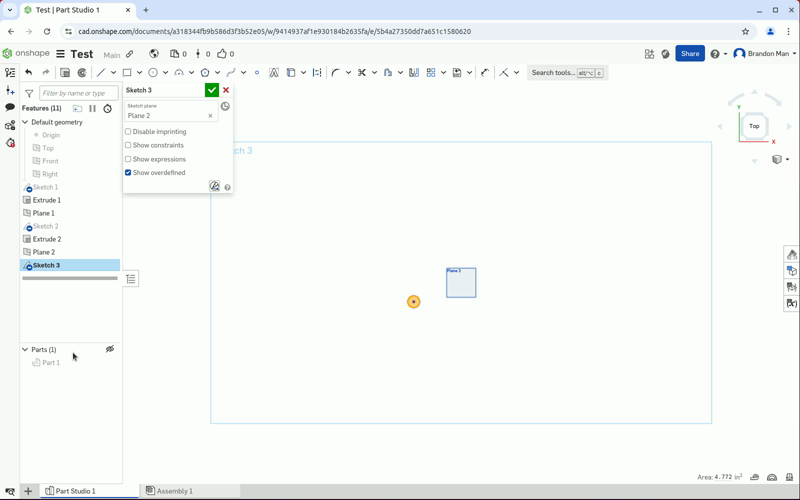
key(shift+e)
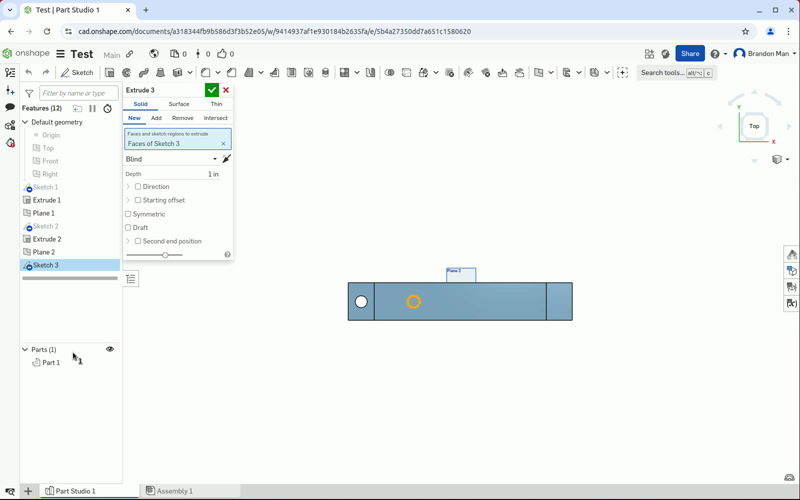
mouse_move(143, 106)
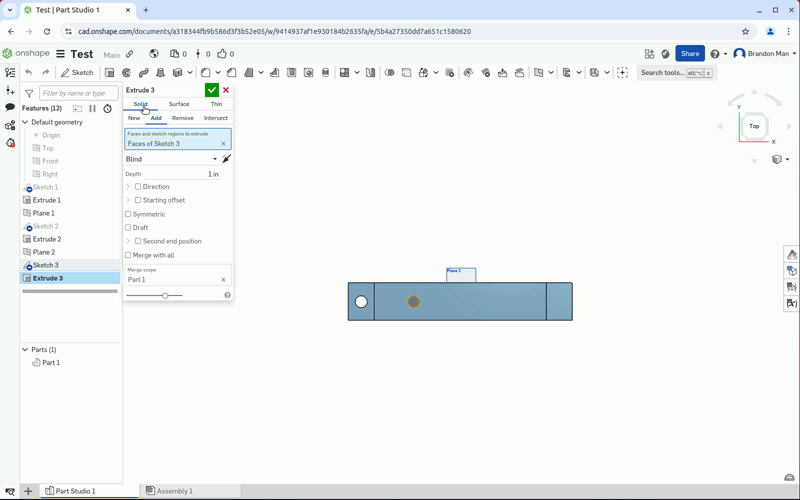
click(143, 106)
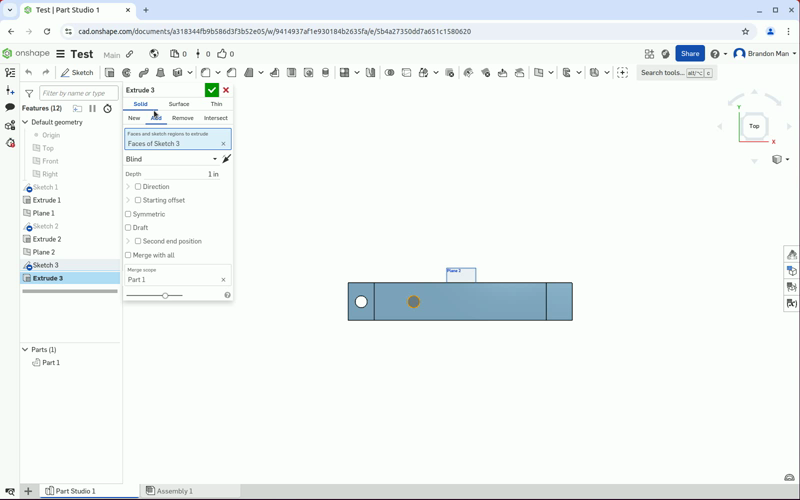
mouse_move(186, 120)
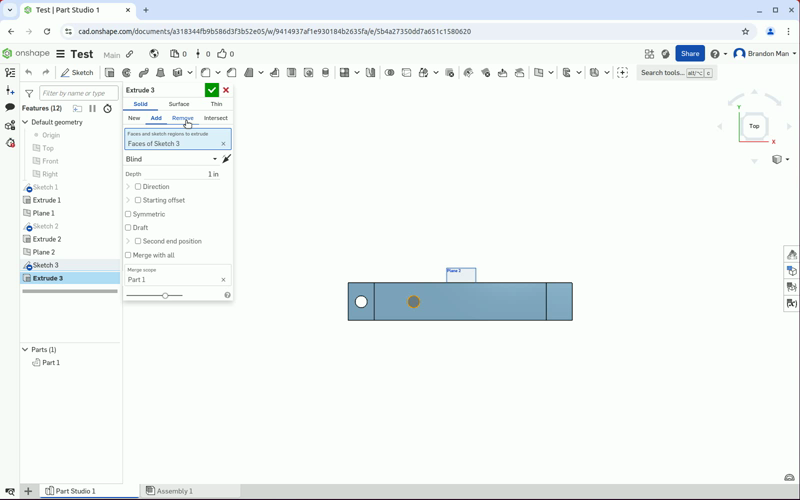
click(186, 120)
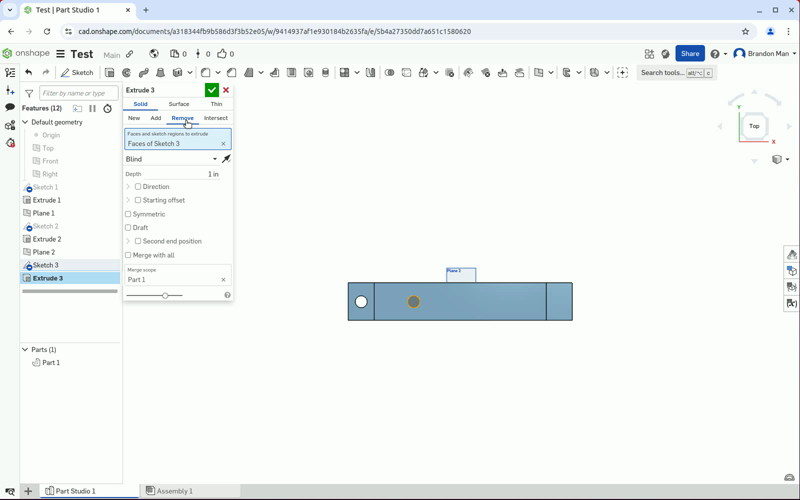
key(tab, 4)
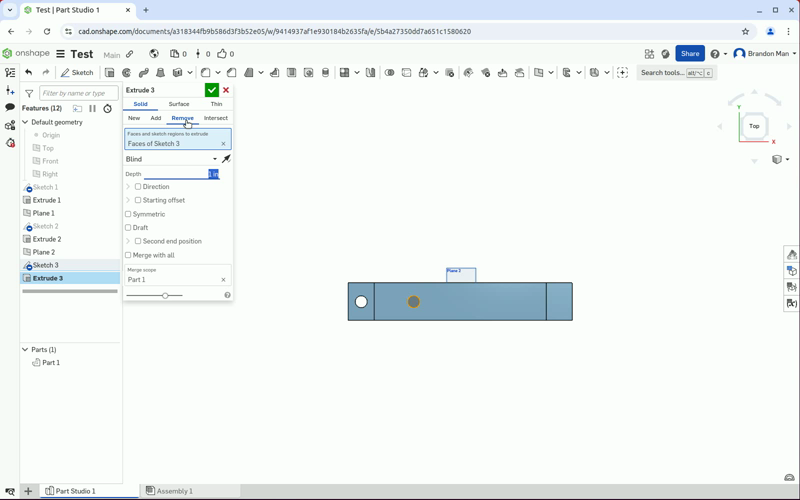
text(6.499)
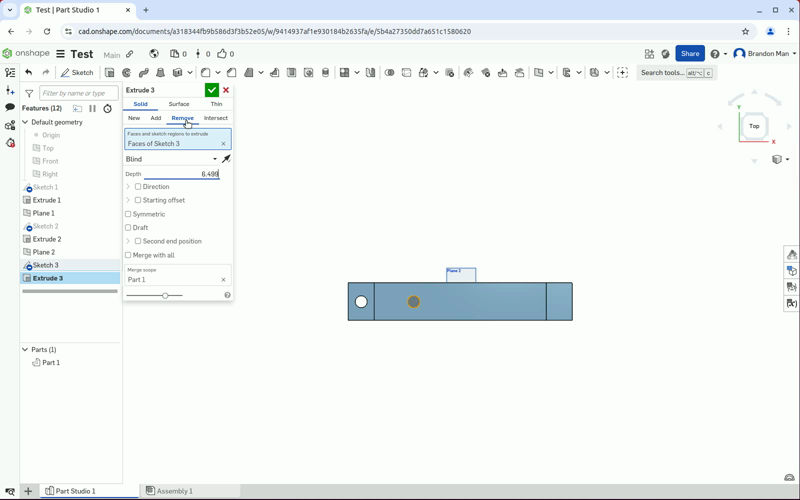
key(tab, 6)
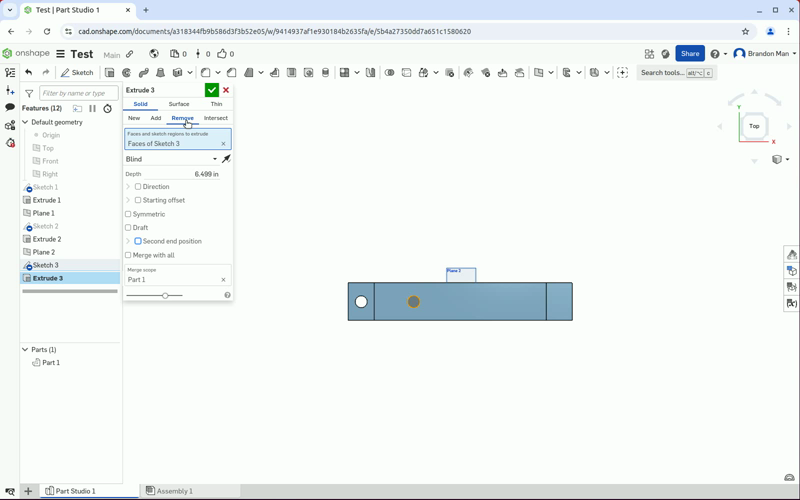
key(space)
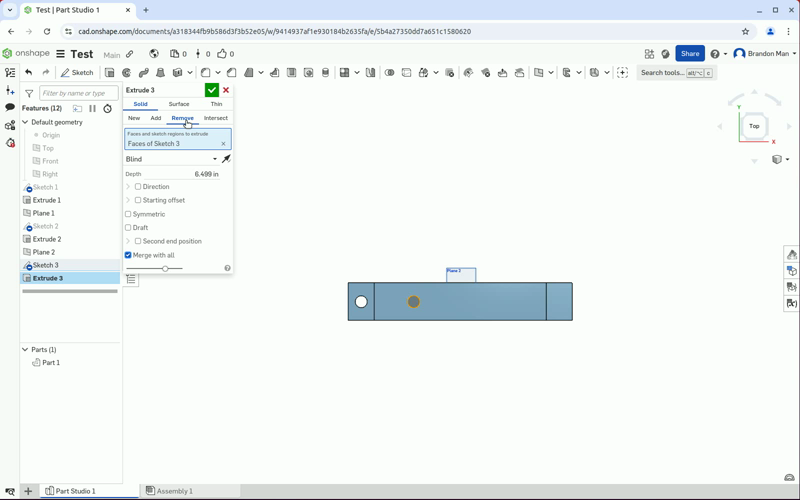
key(enter)
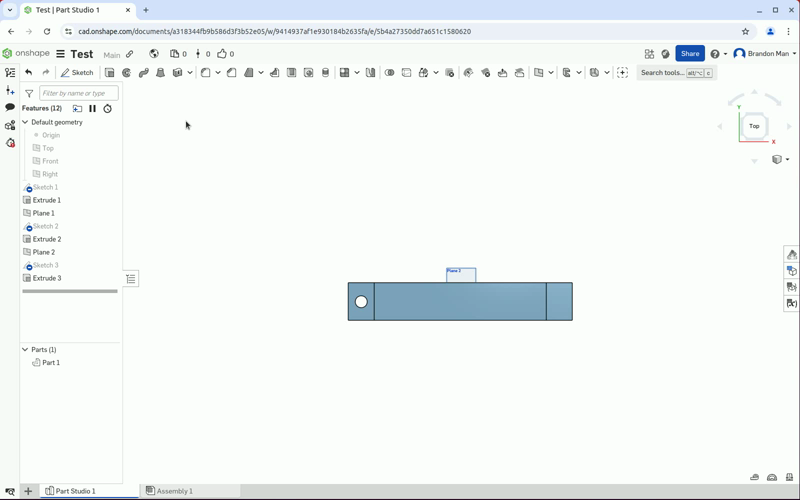
key(shift+h)
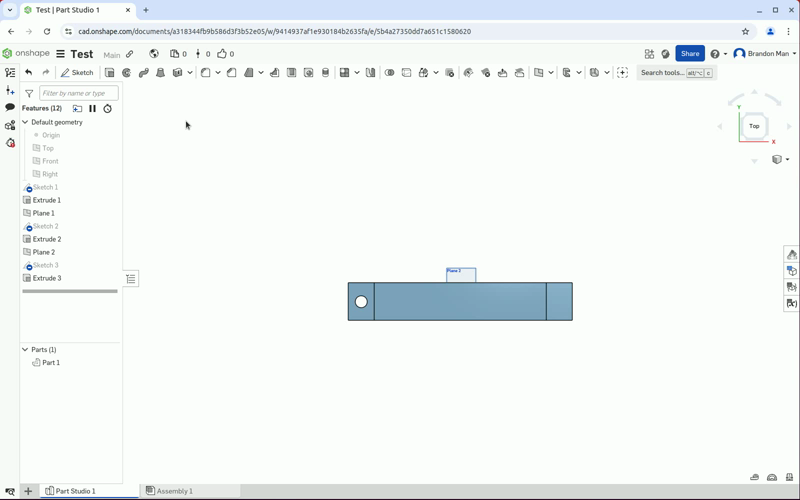
key(shift+h)
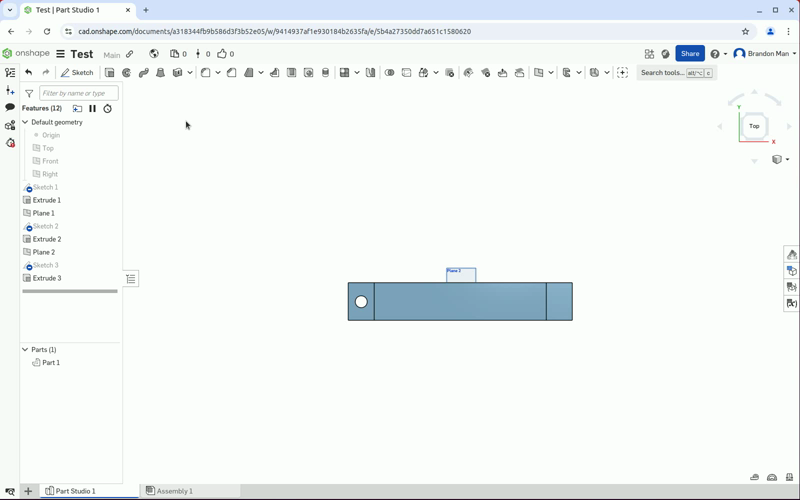
mouse_move(73, 189)
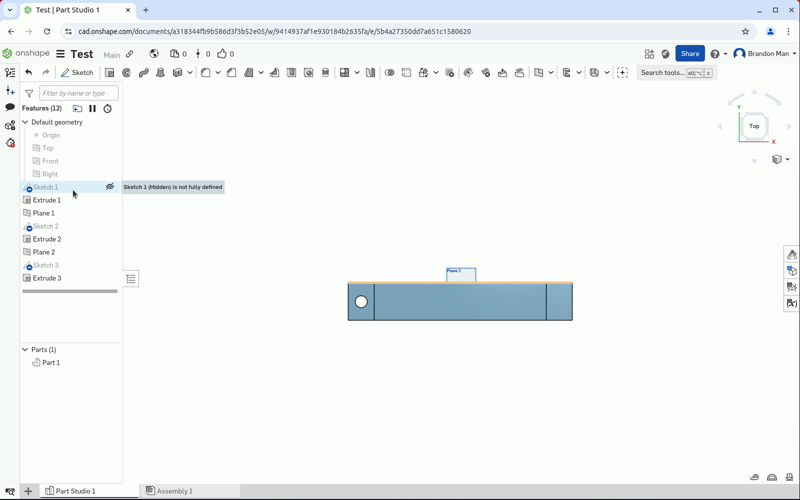
click(73, 189)
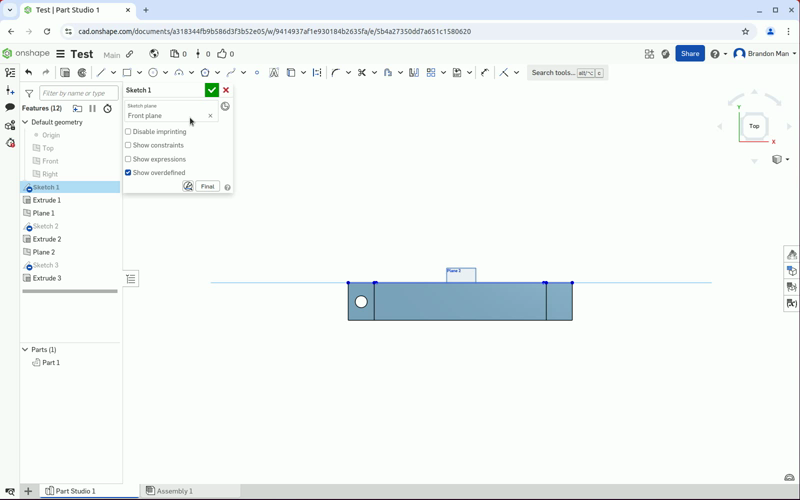
mouse_move(229, 92)
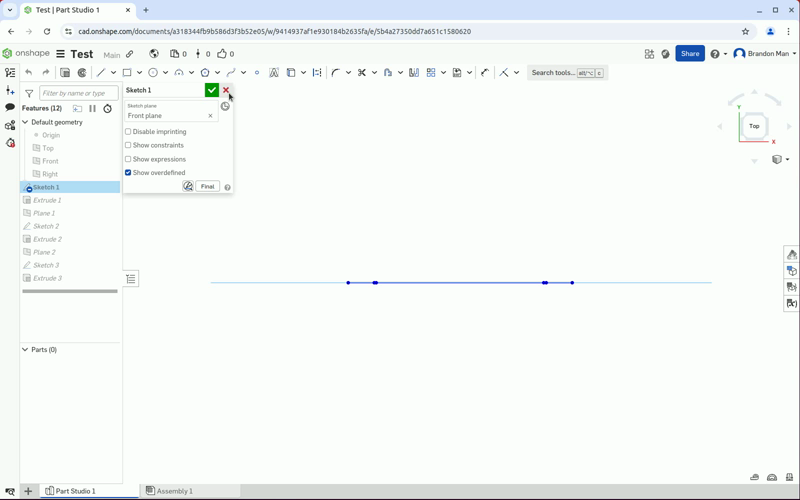
click(229, 92)
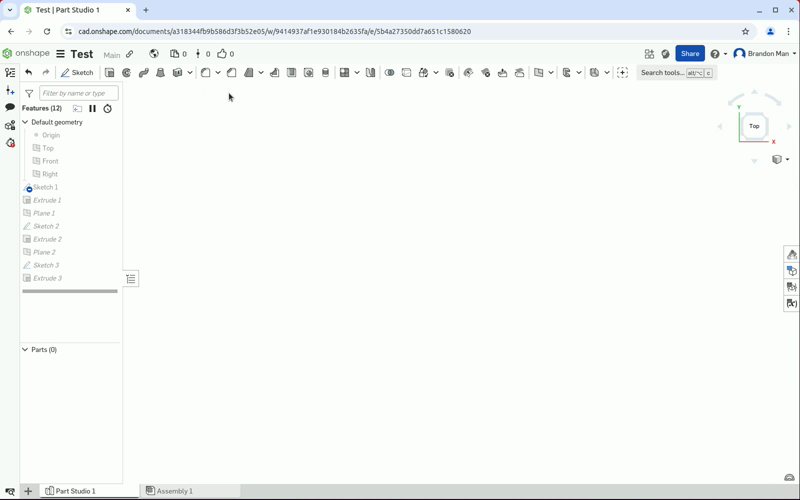
key(shift+s)
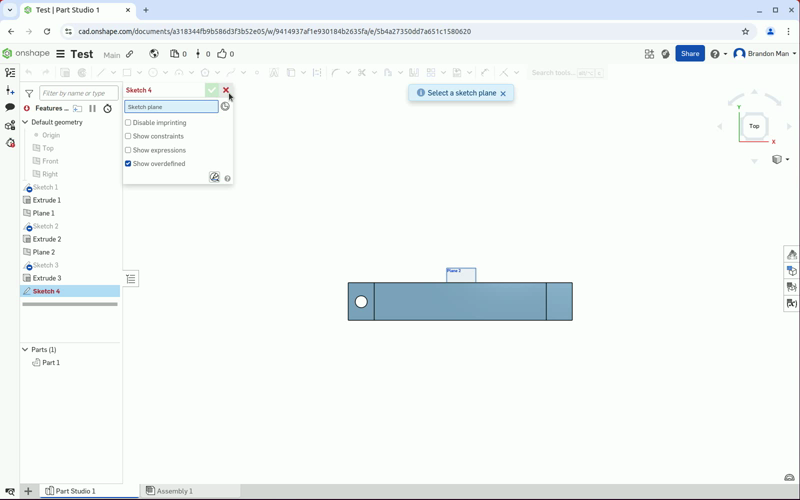
mouse_move(73, 254)
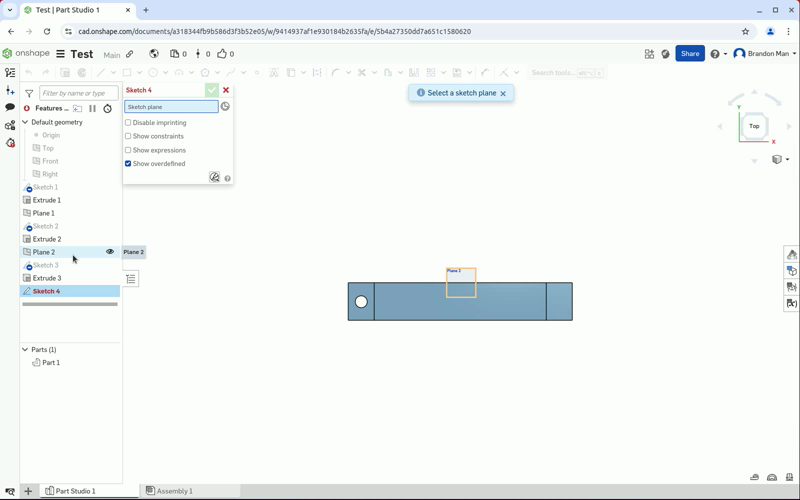
click(73, 254)
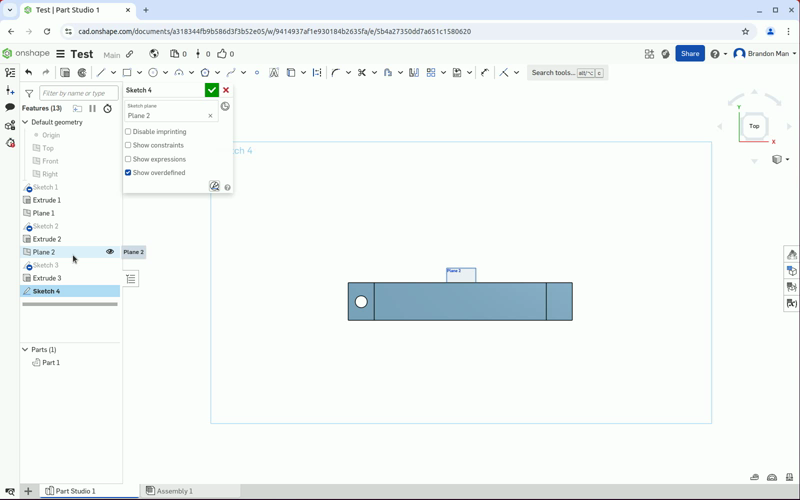
mouse_move(73, 352)
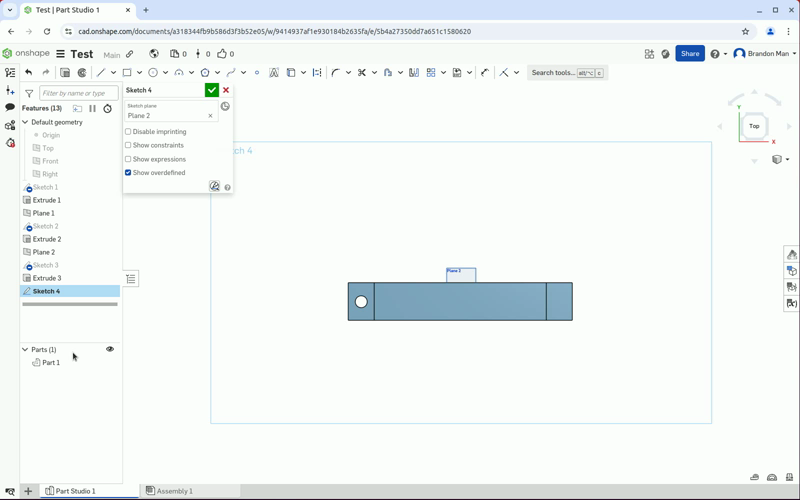
key(y)
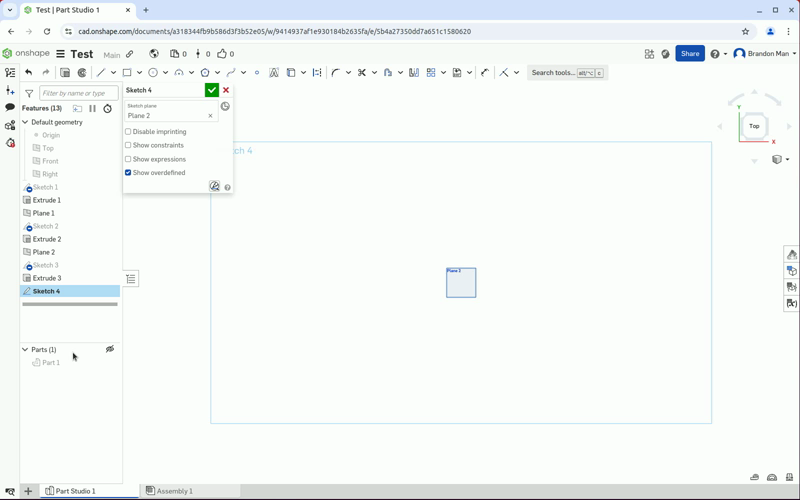
key(c)
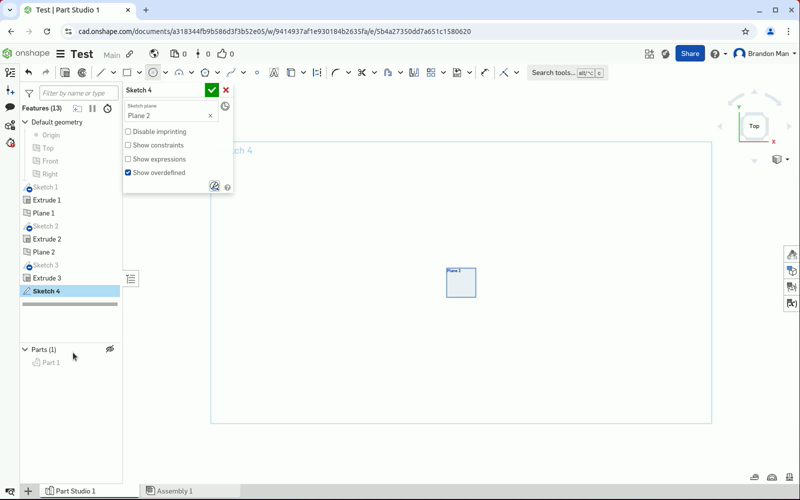
key_down(shift)
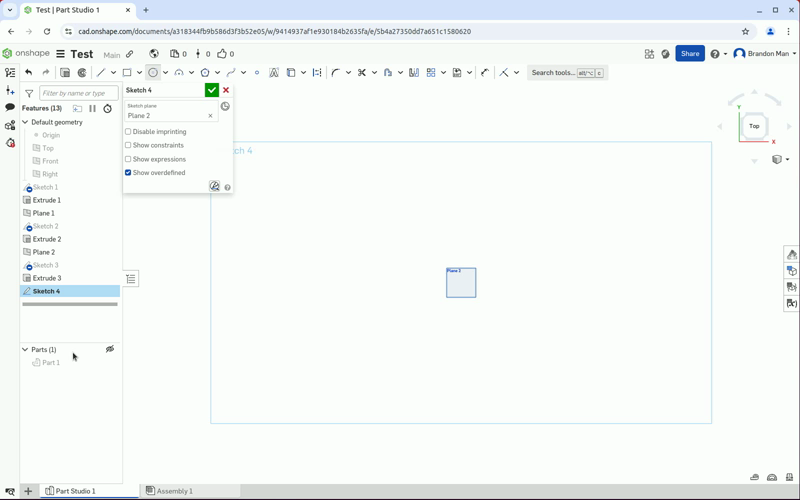
mouse_move(507, 301)
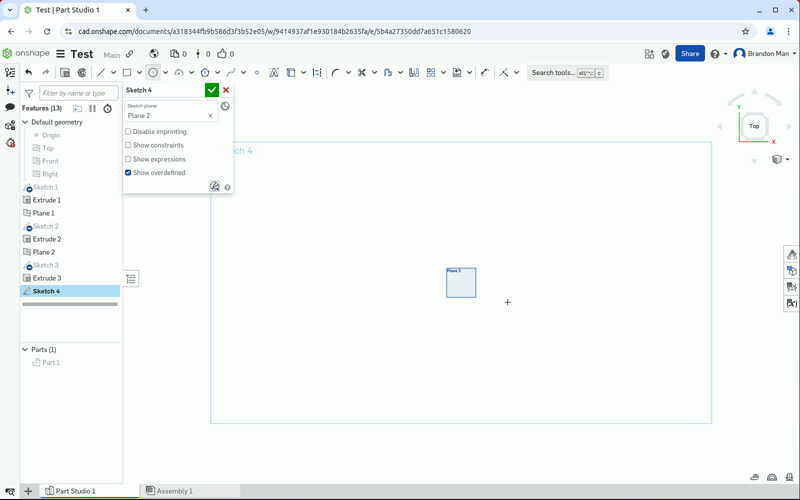
click(507, 301)
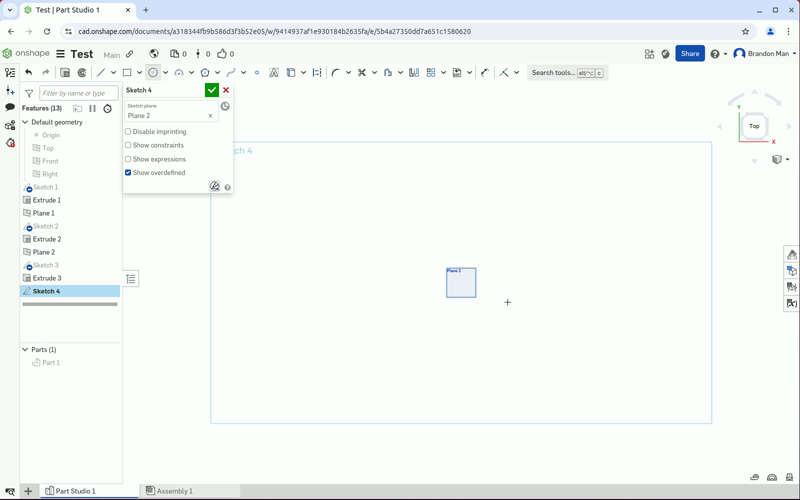
key_up(shift)
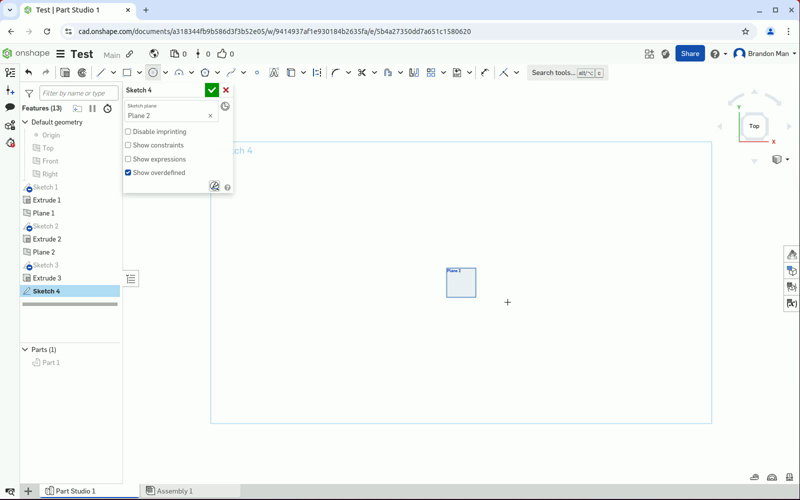
mouse_move(513, 301)
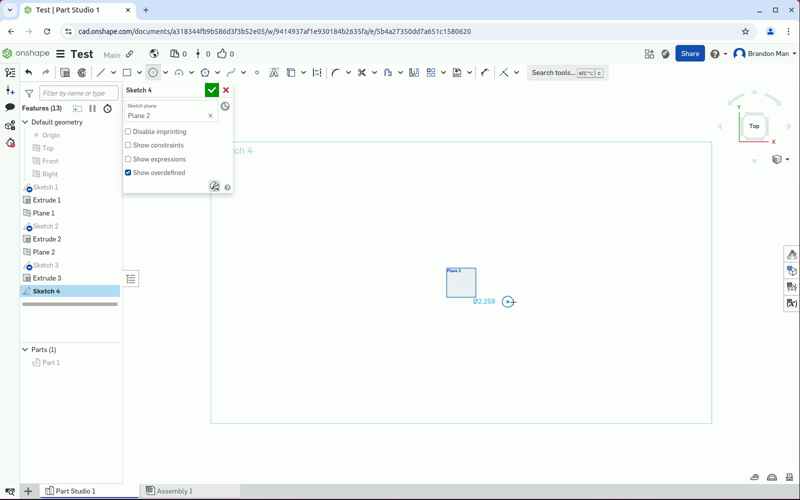
click(513, 301)
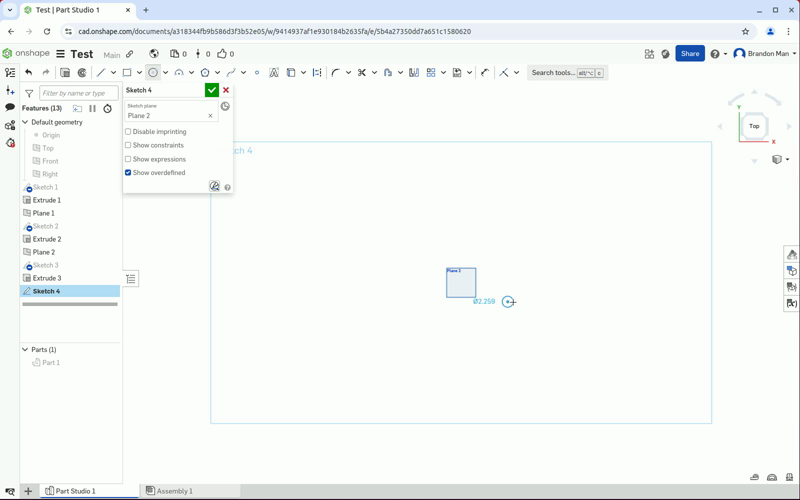
key(esc)
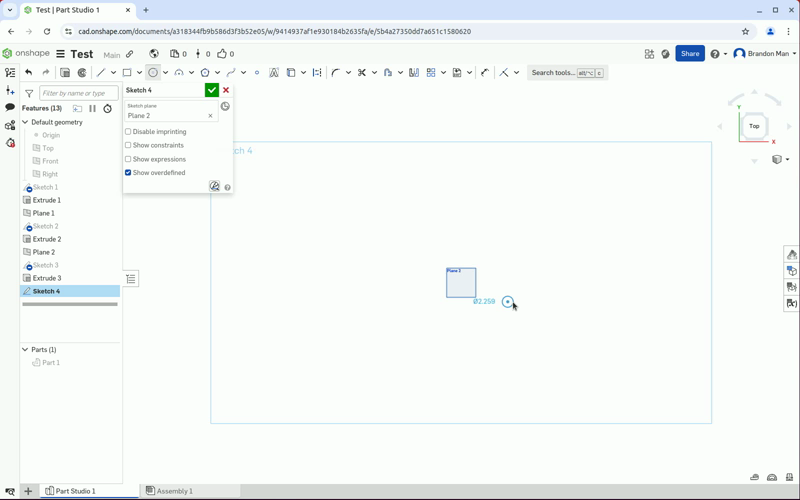
mouse_move(509, 299)
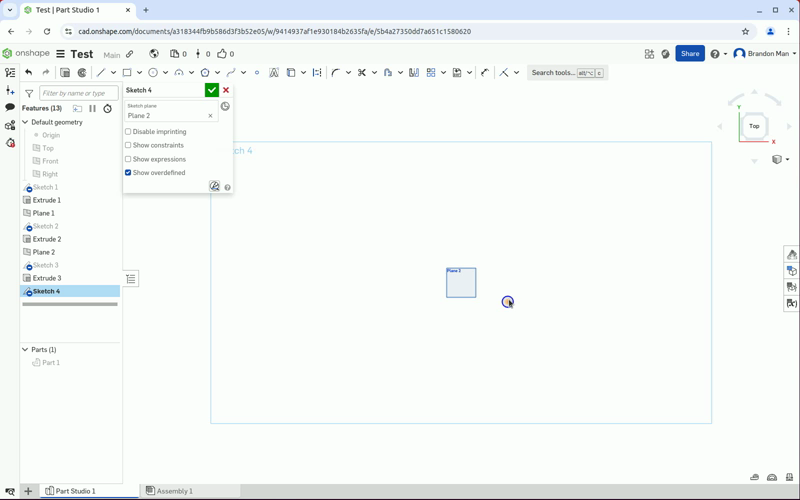
scroll(6)
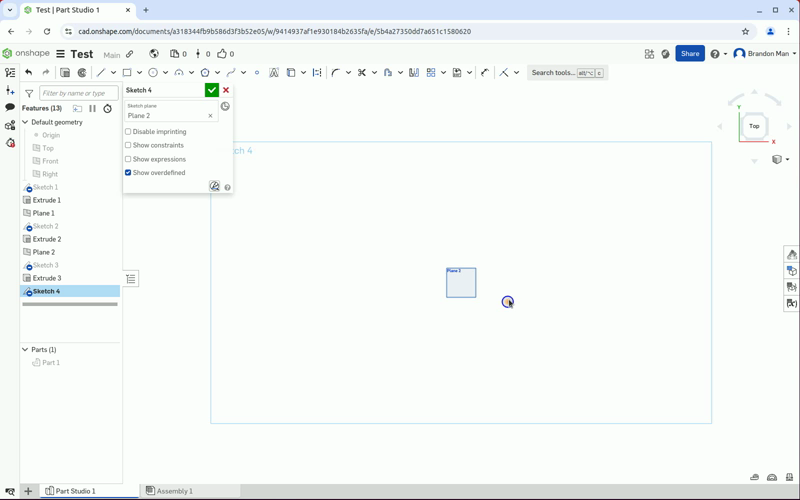
scroll(6)
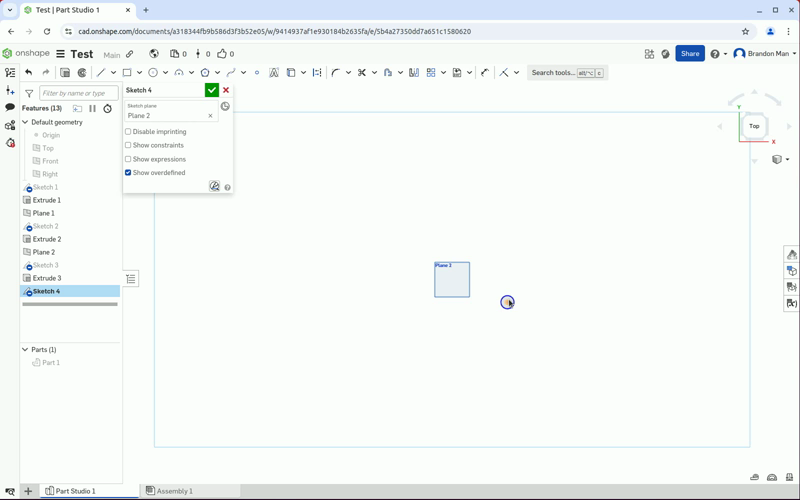
scroll(6)
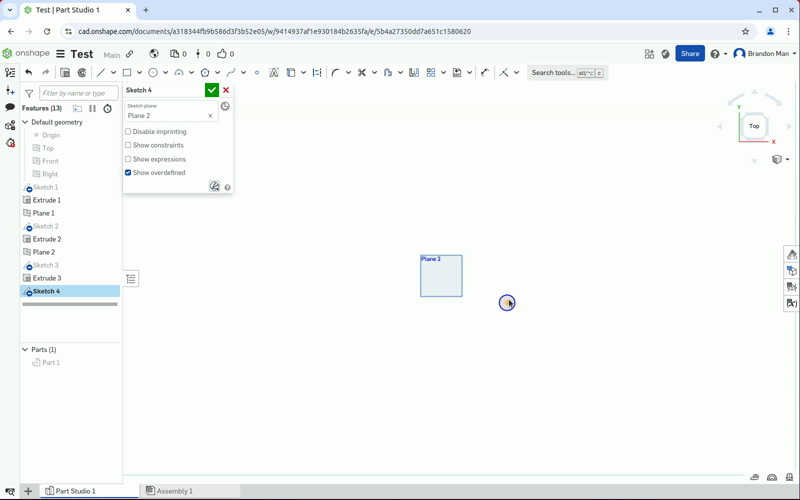
scroll(6)
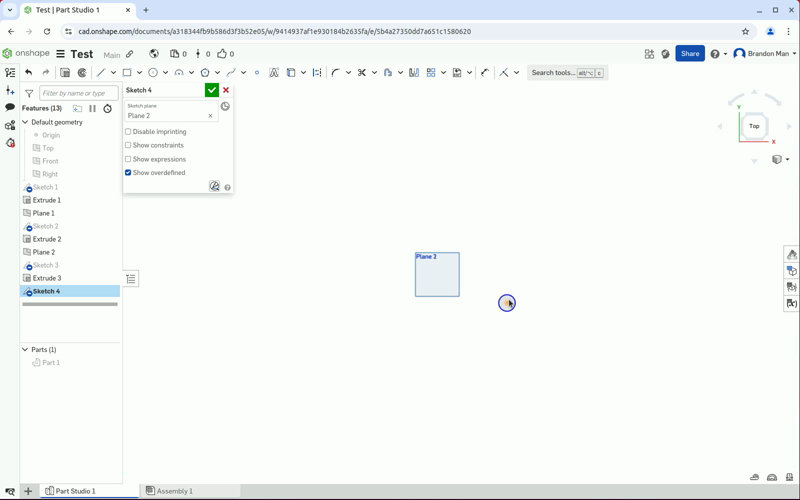
scroll(6)
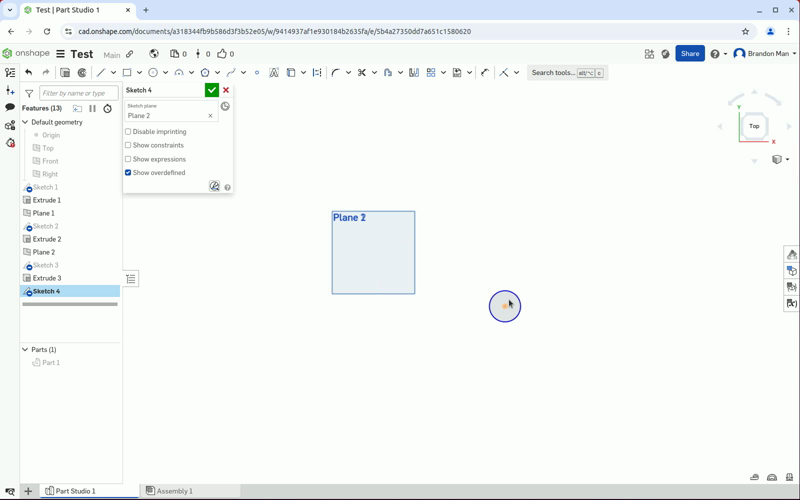
scroll(6)
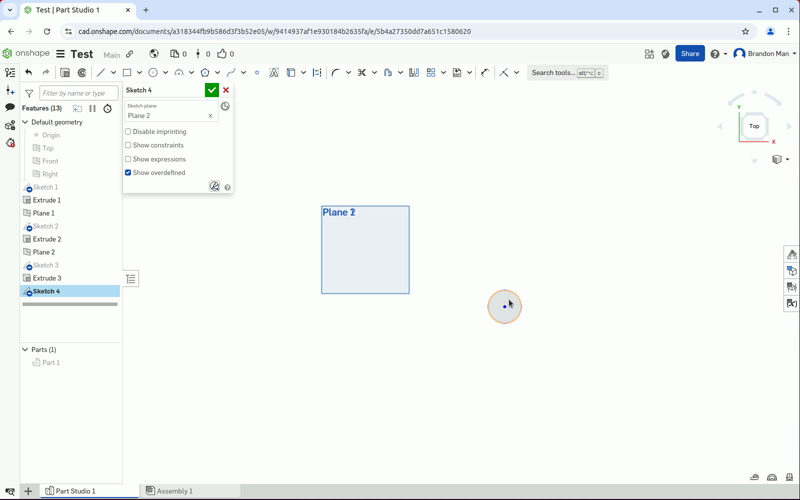
scroll(6)
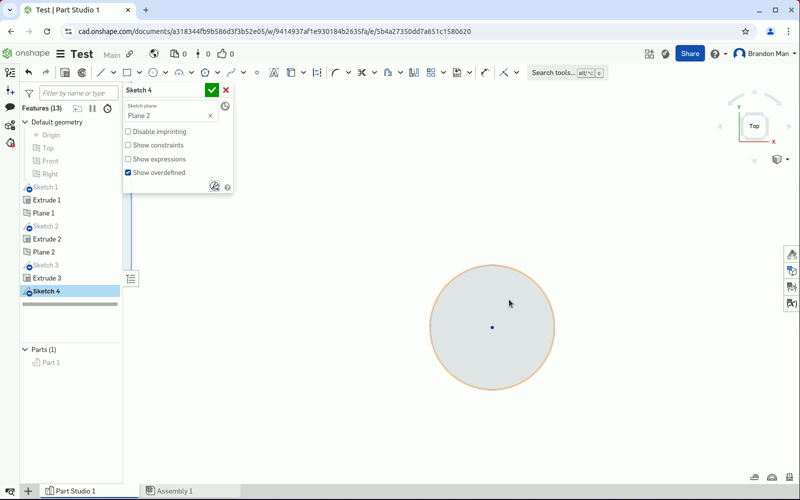
click(509, 299)
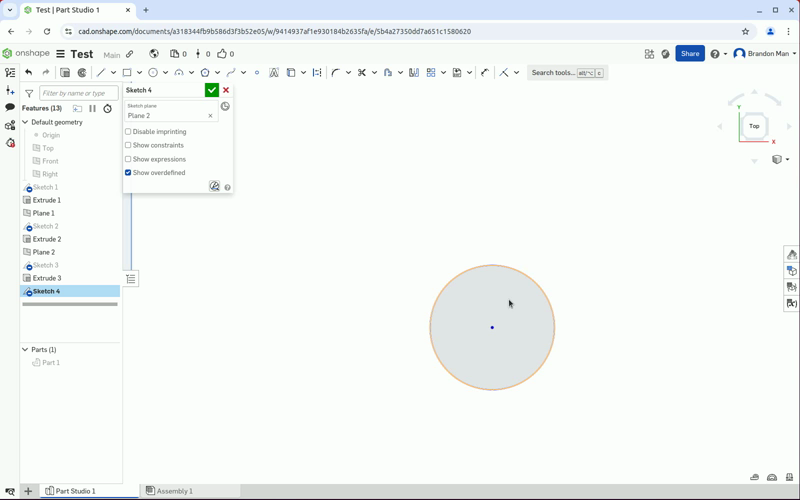
scroll(-6)
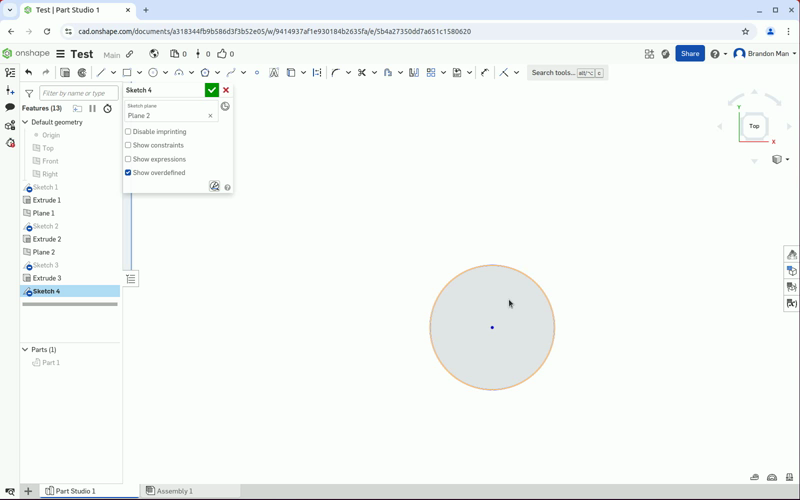
scroll(-6)
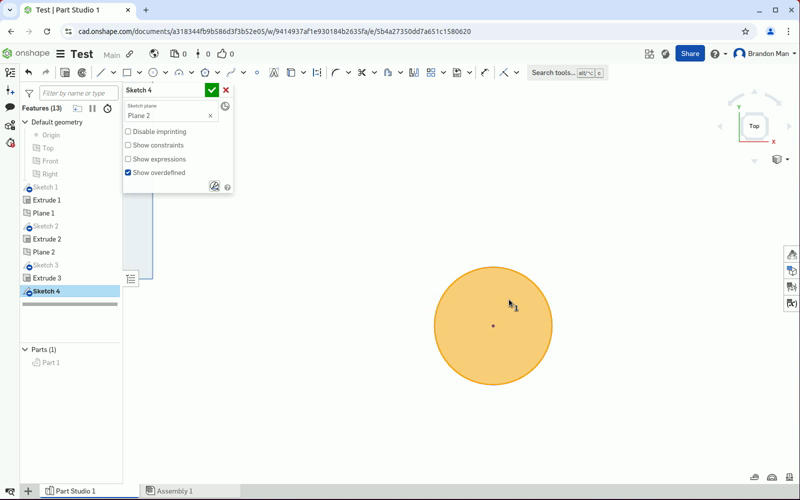
scroll(-6)
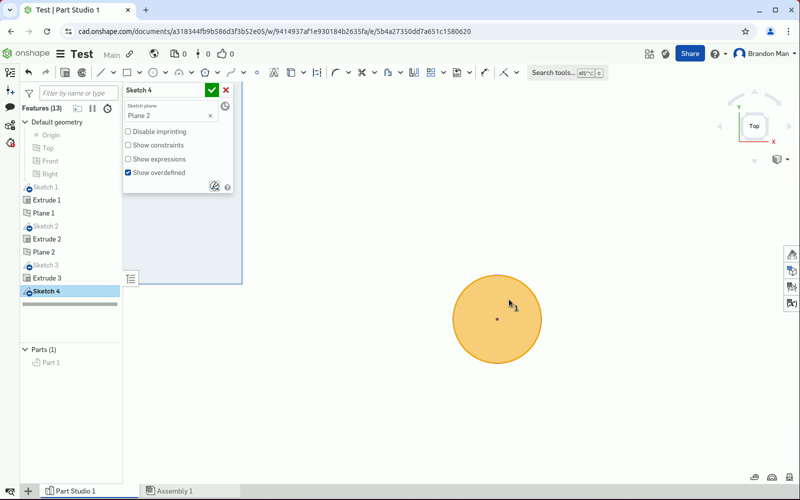
scroll(-6)
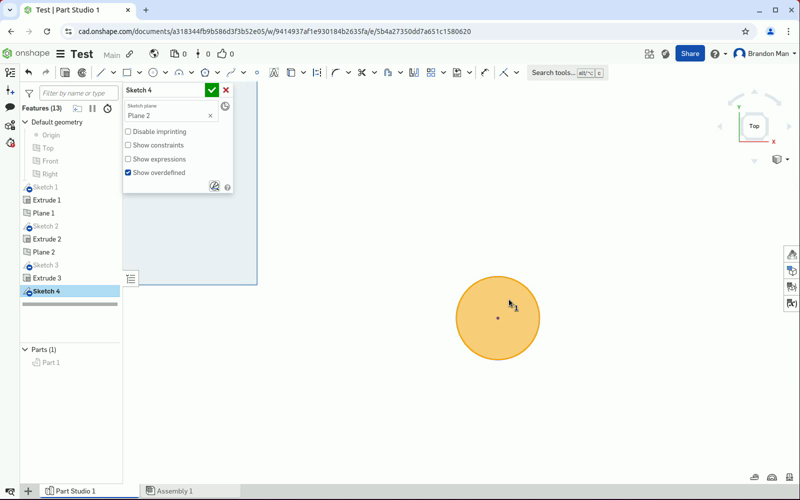
scroll(-6)
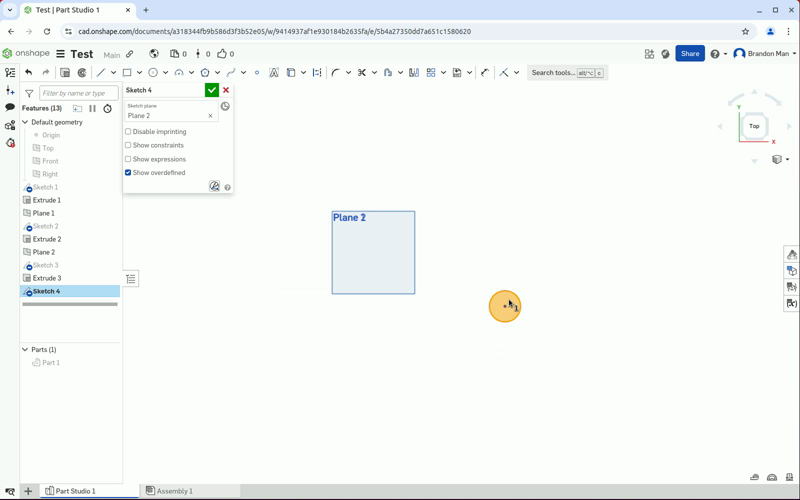
scroll(-6)
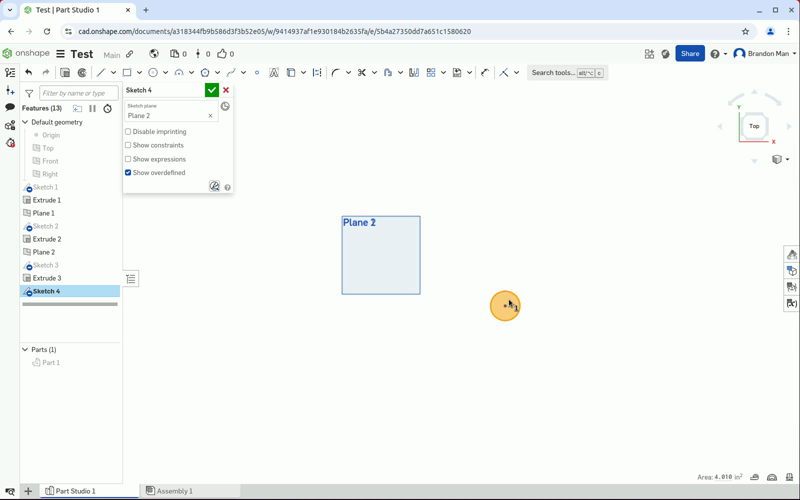
scroll(-6)
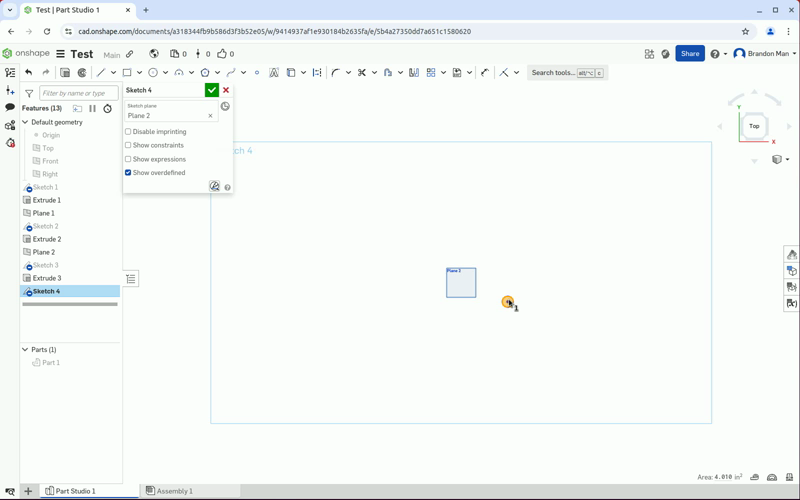
mouse_move(73, 352)
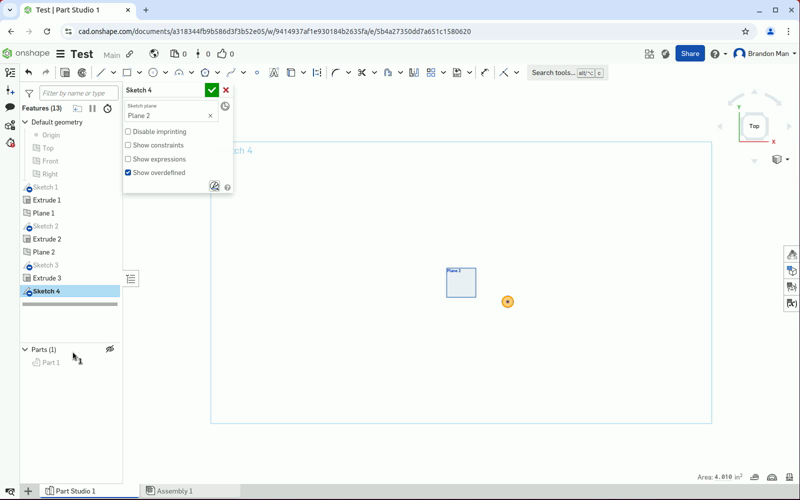
key(shift+y)
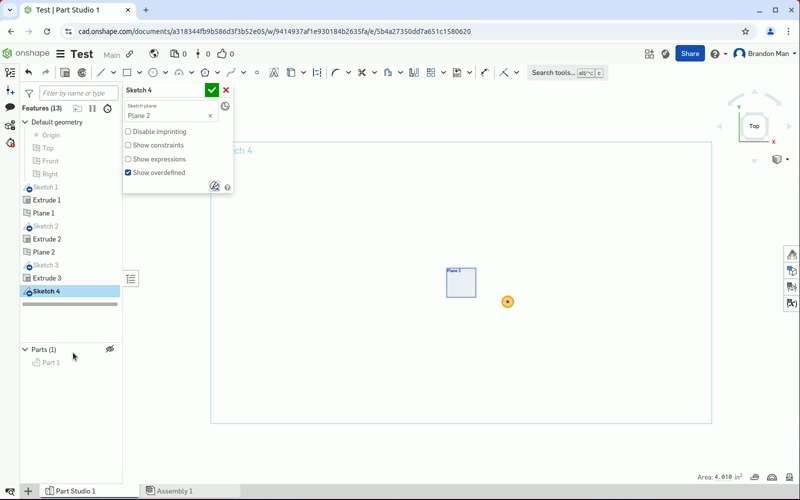
key(shift+e)
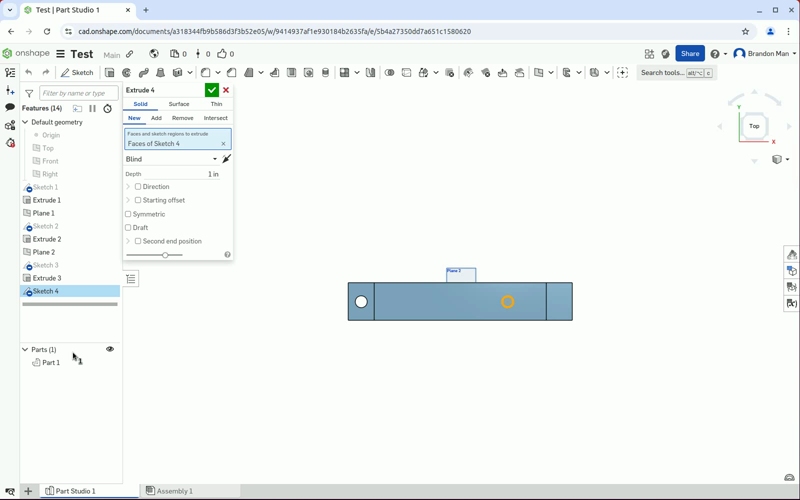
mouse_move(143, 106)
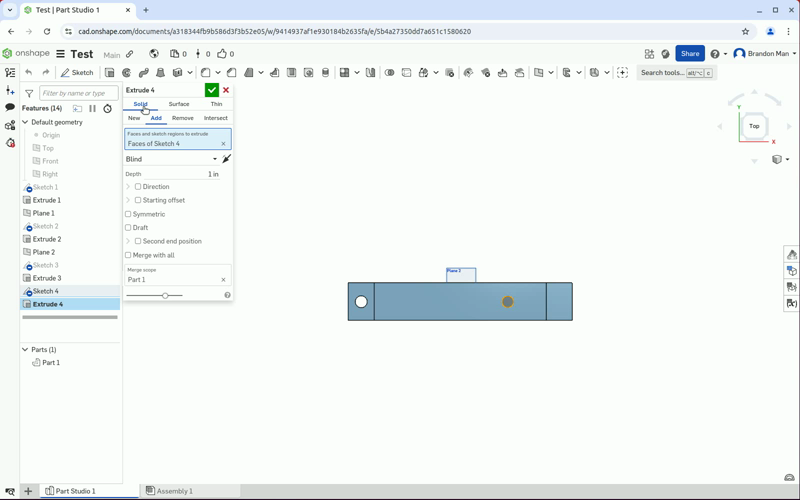
click(143, 106)
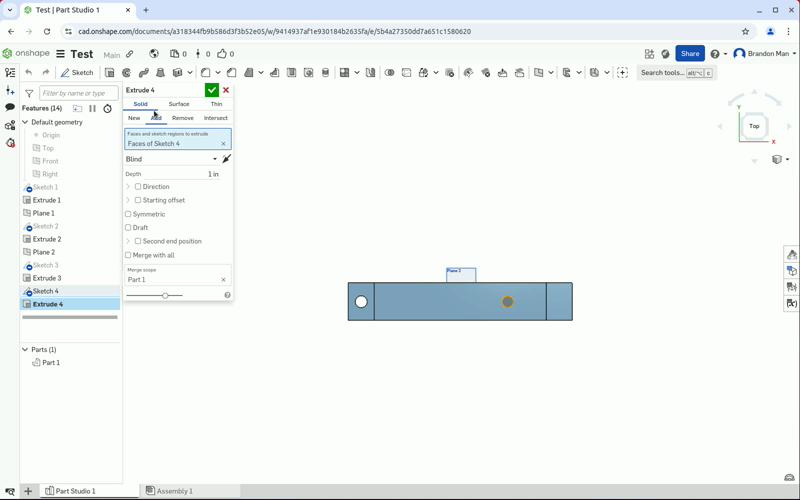
mouse_move(186, 120)
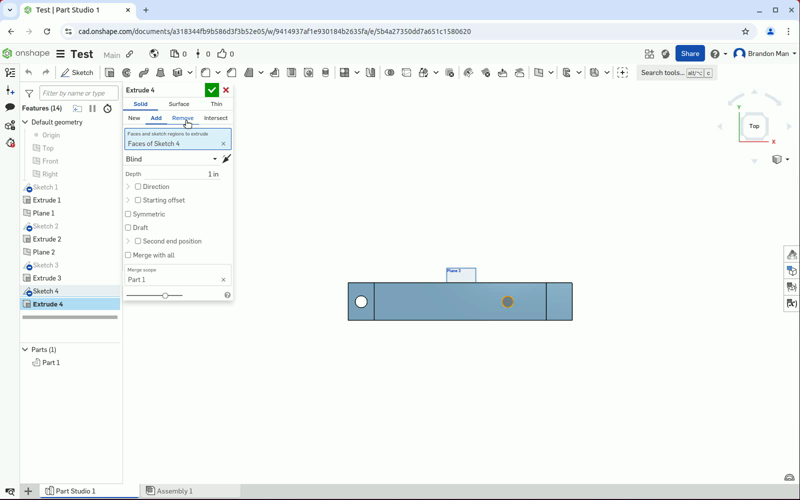
click(186, 120)
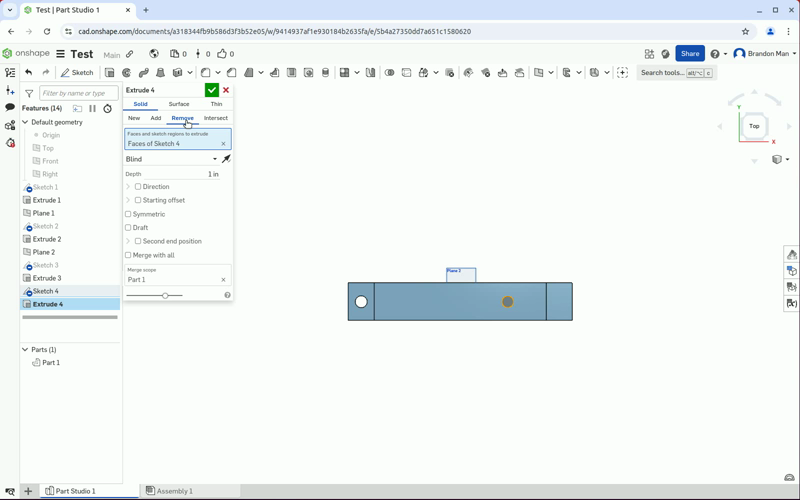
key(tab, 4)
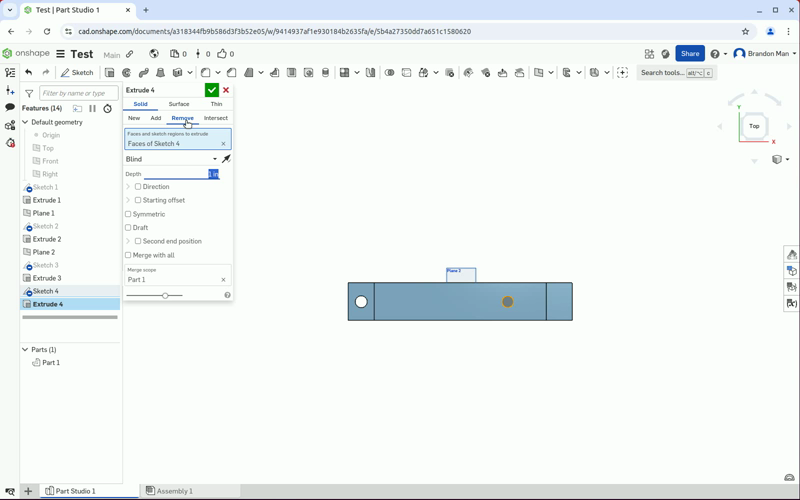
text(6.499)
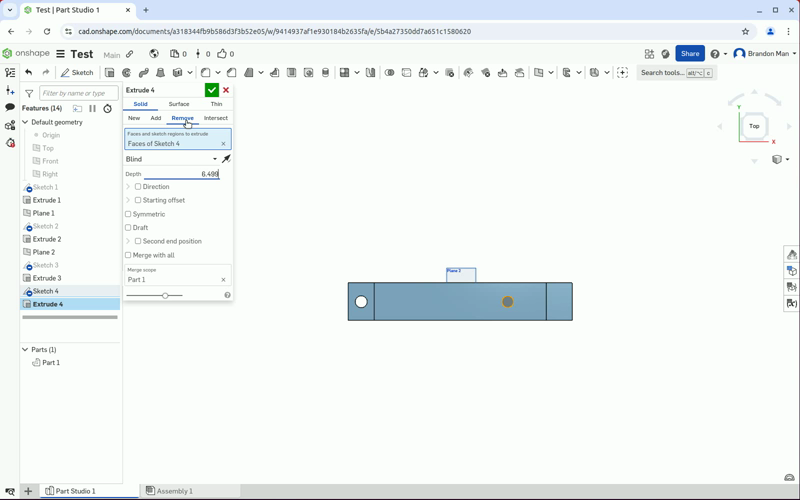
key(tab, 6)
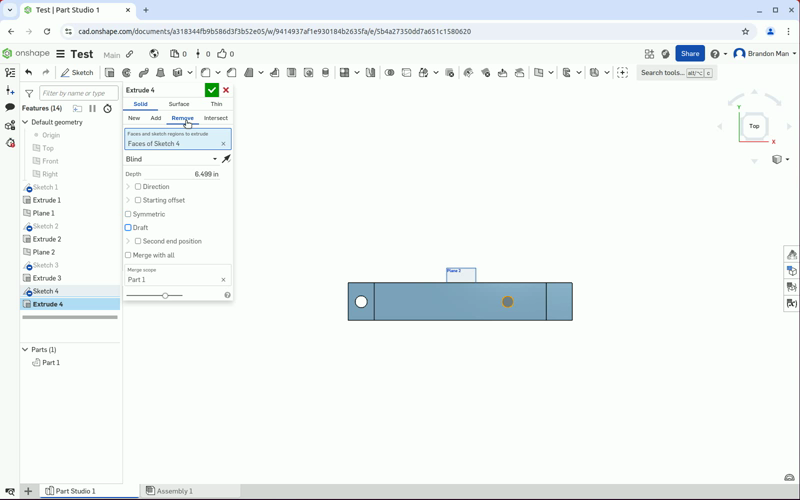
key(space)
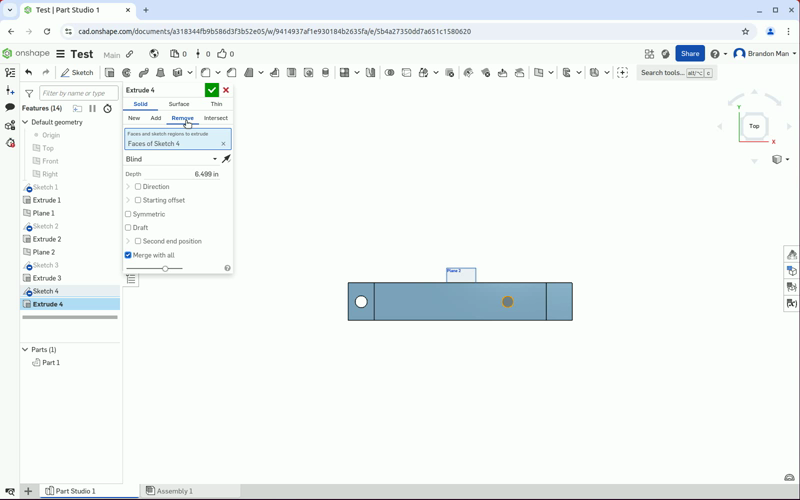
key(enter)
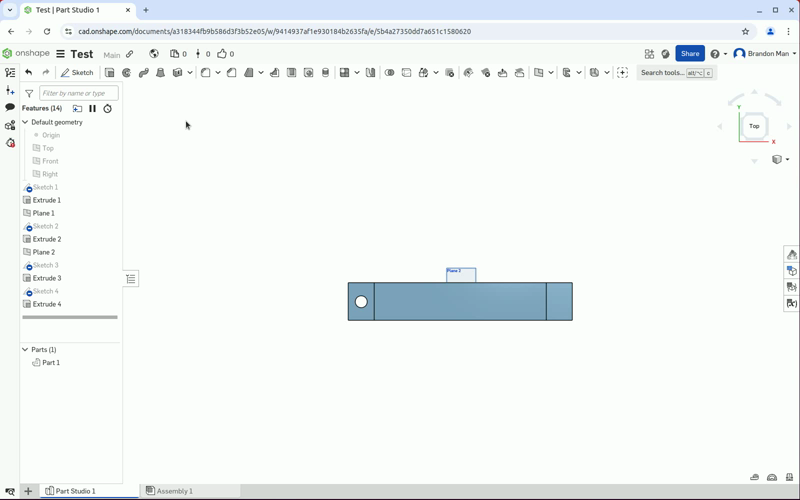
key(shift+h)
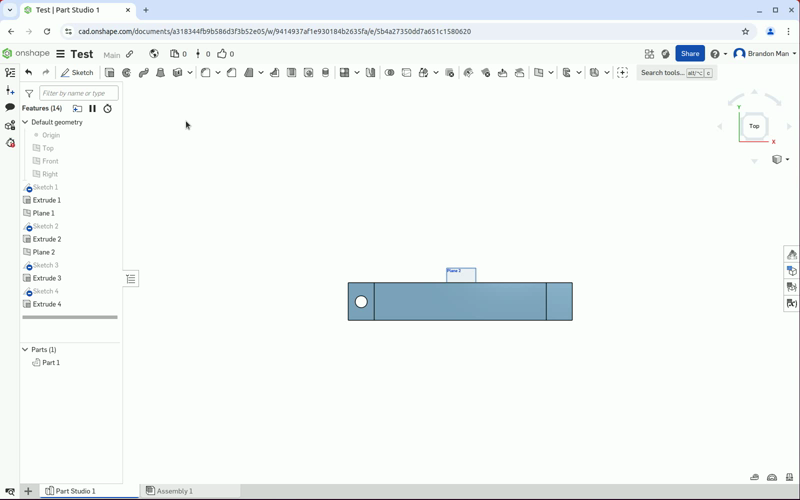
key(shift+h)
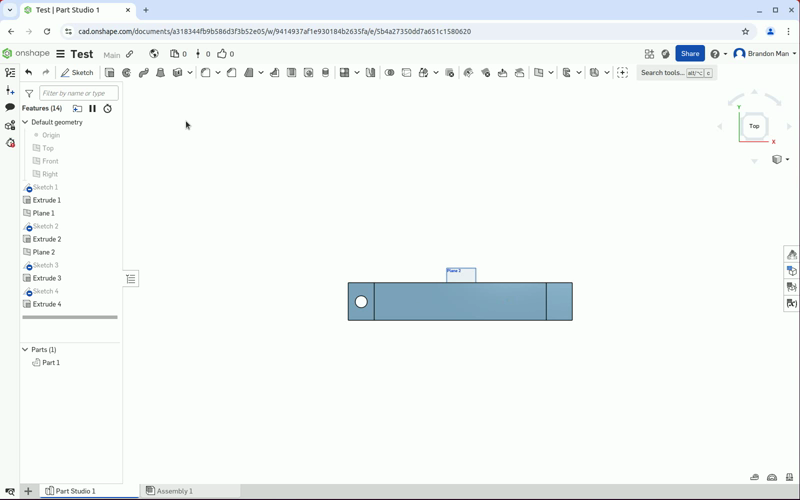
mouse_move(73, 189)
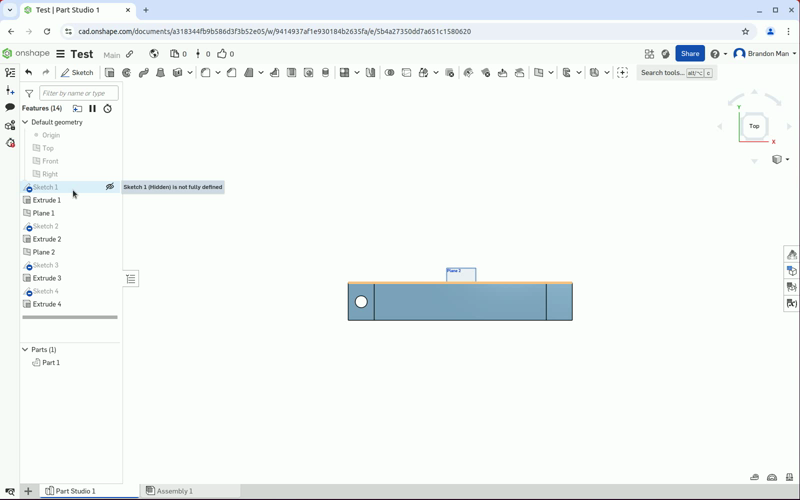
click(73, 189)
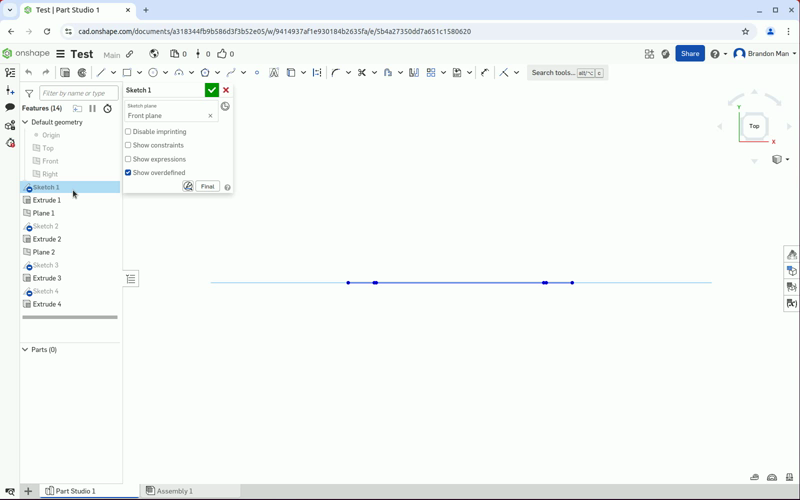
mouse_move(229, 92)
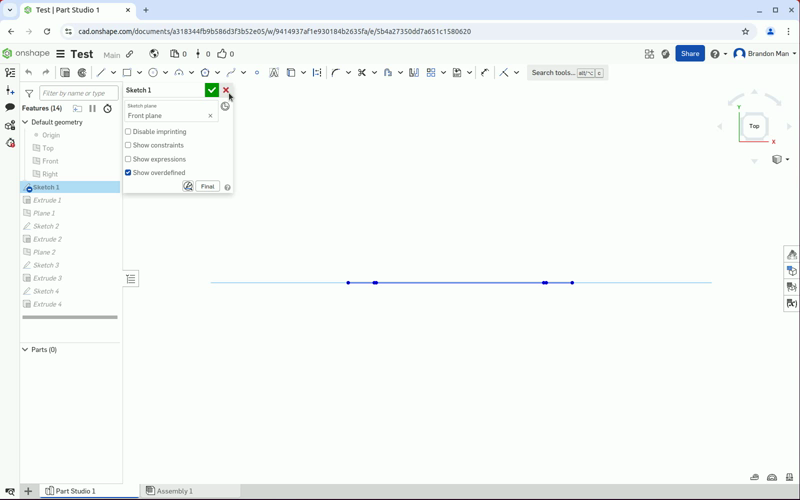
click(229, 92)
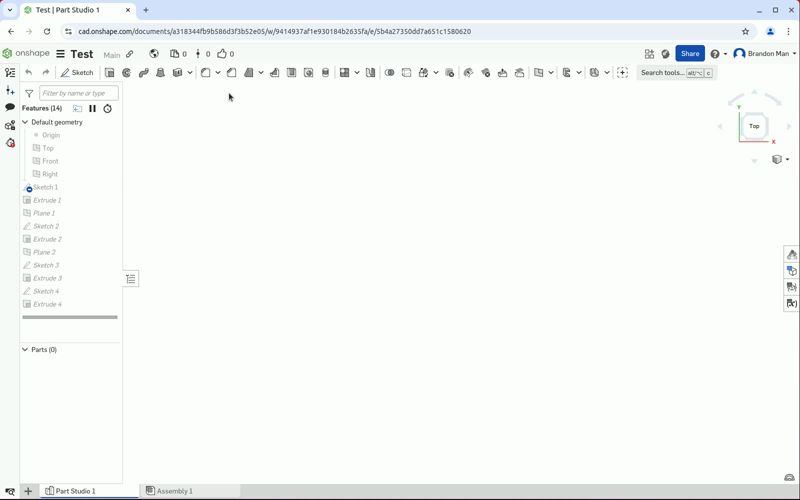
key(shift+s)
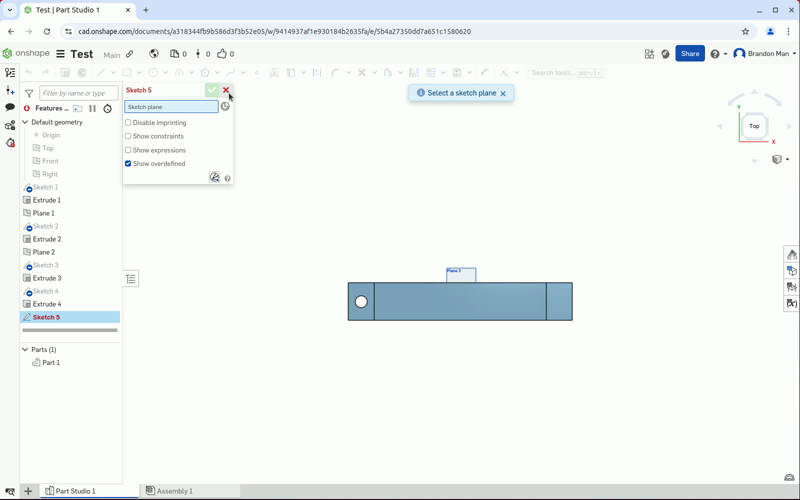
mouse_move(73, 215)
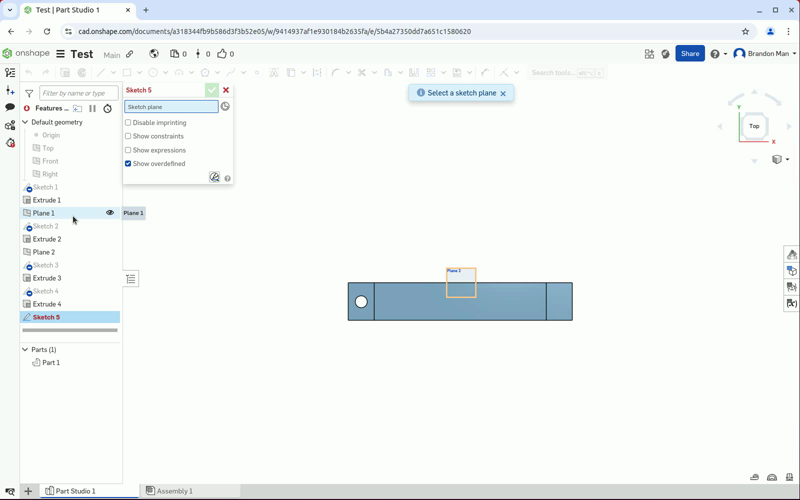
click(73, 215)
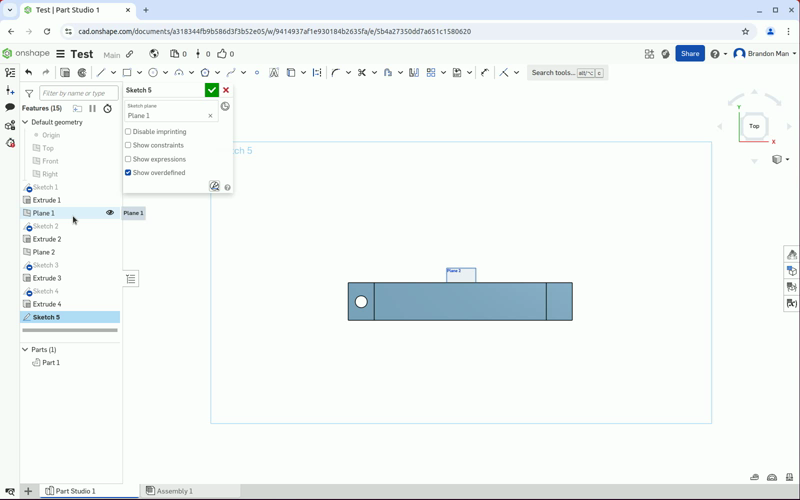
mouse_move(73, 352)
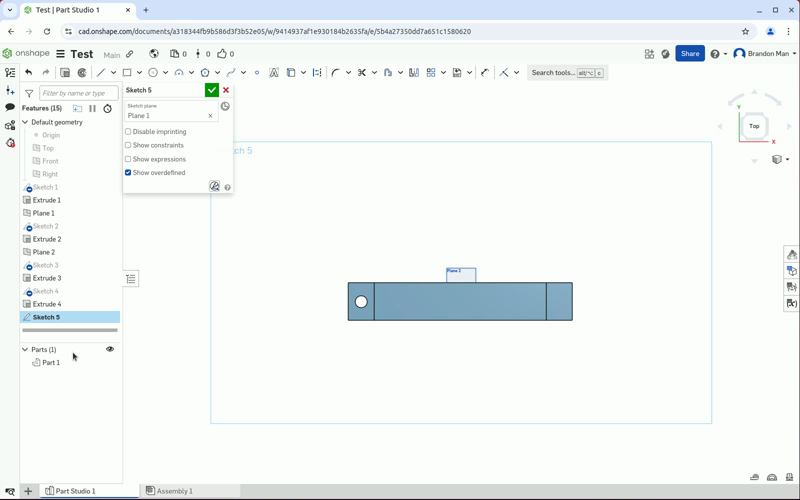
key(y)
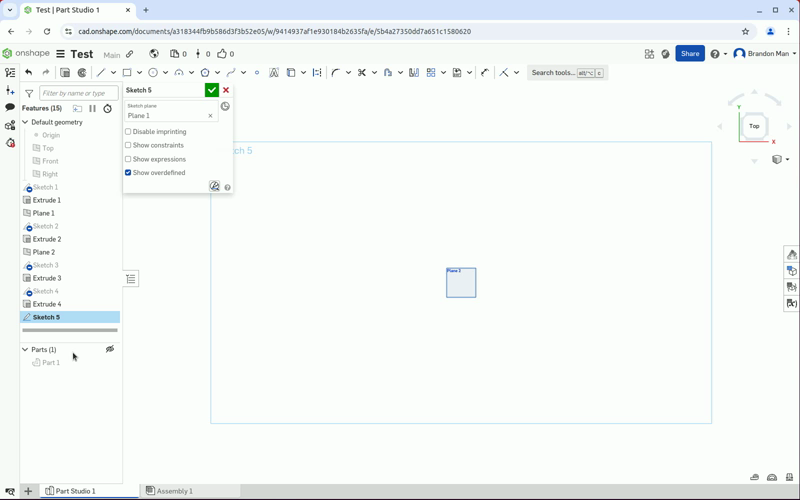
key(c)
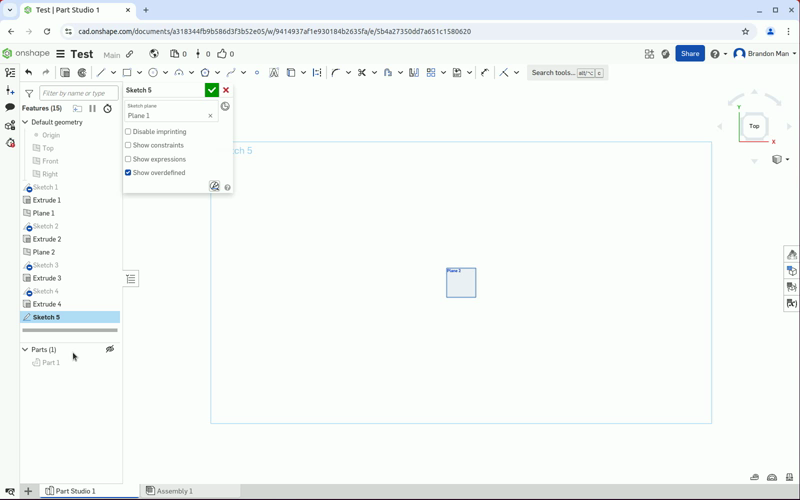
key_down(shift)
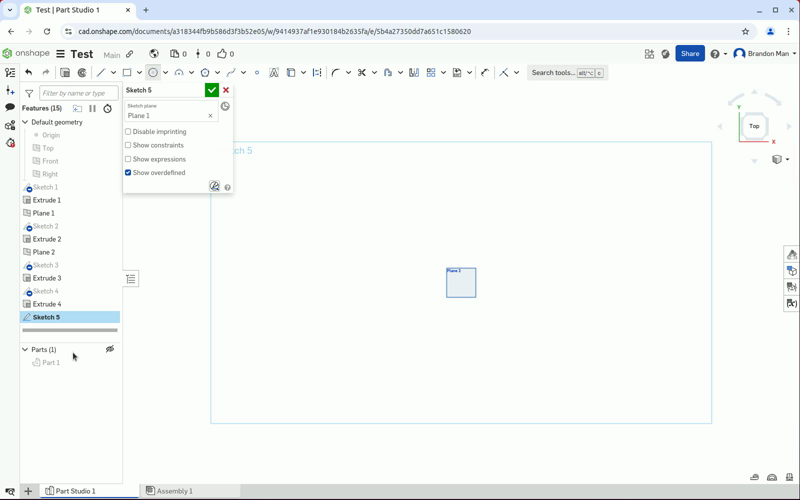
mouse_move(561, 301)
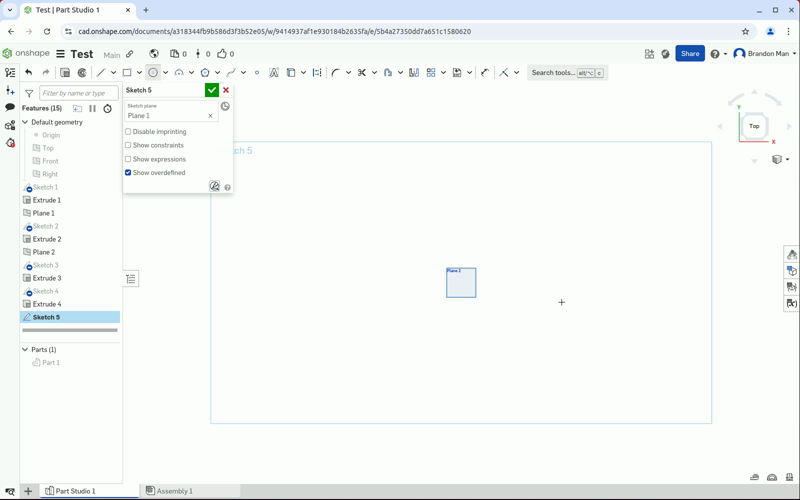
click(561, 301)
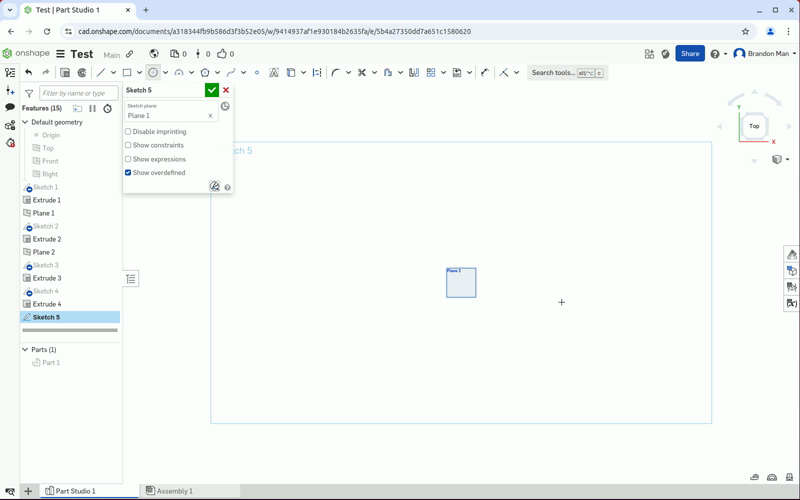
key_up(shift)
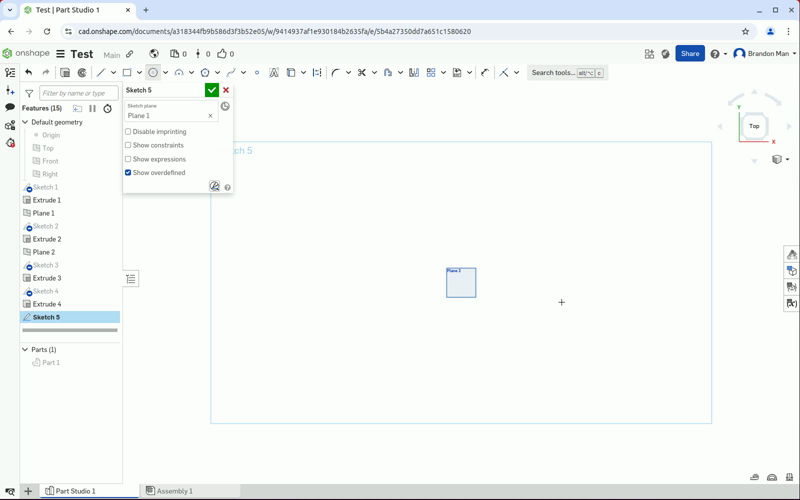
mouse_move(567, 301)
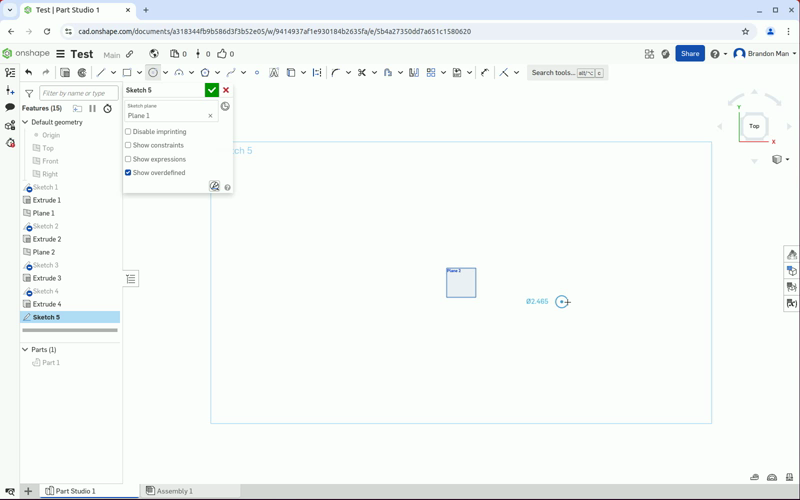
click(567, 301)
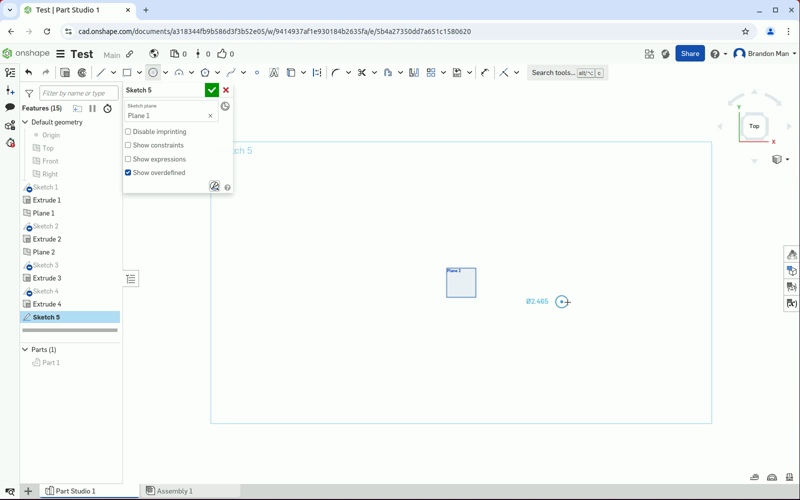
key(esc)
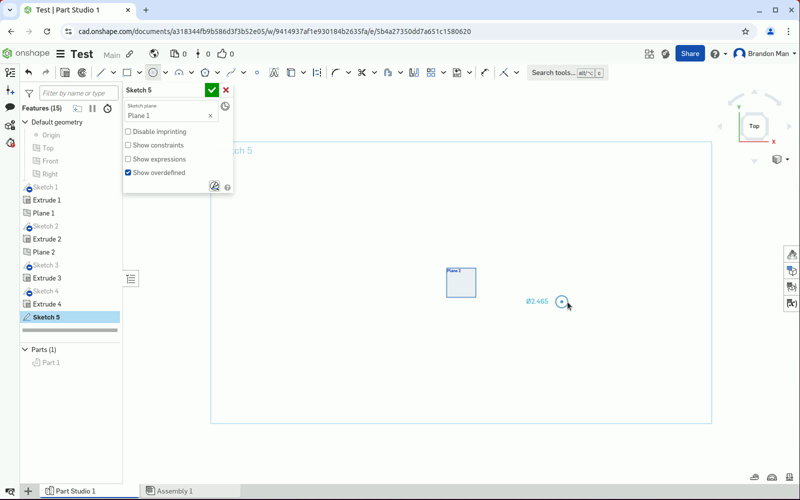
mouse_move(561, 299)
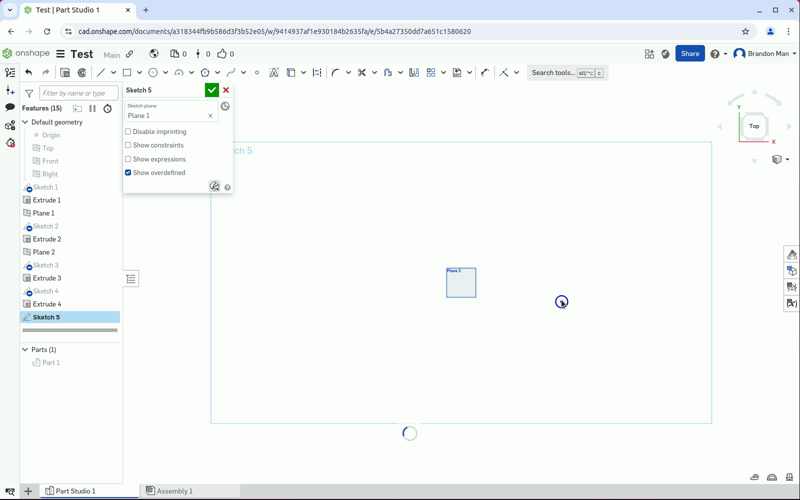
scroll(6)
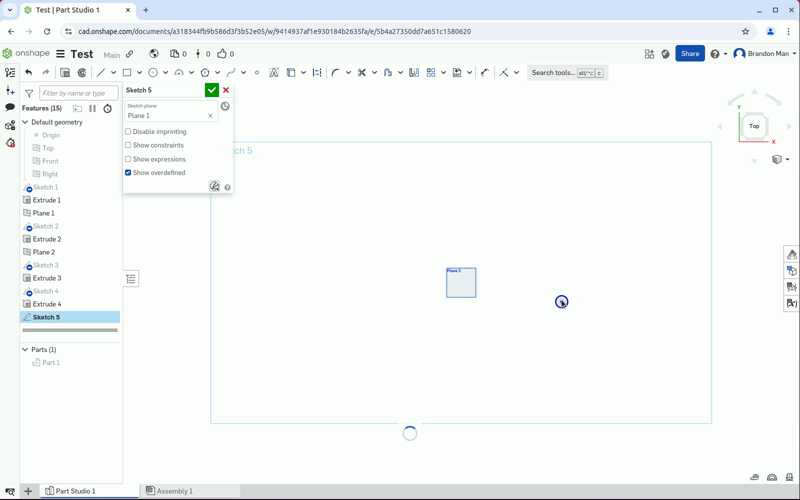
scroll(6)
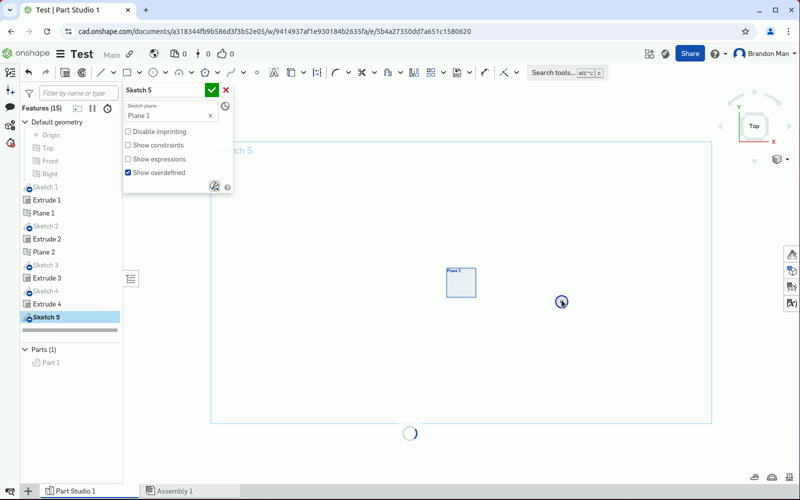
scroll(6)
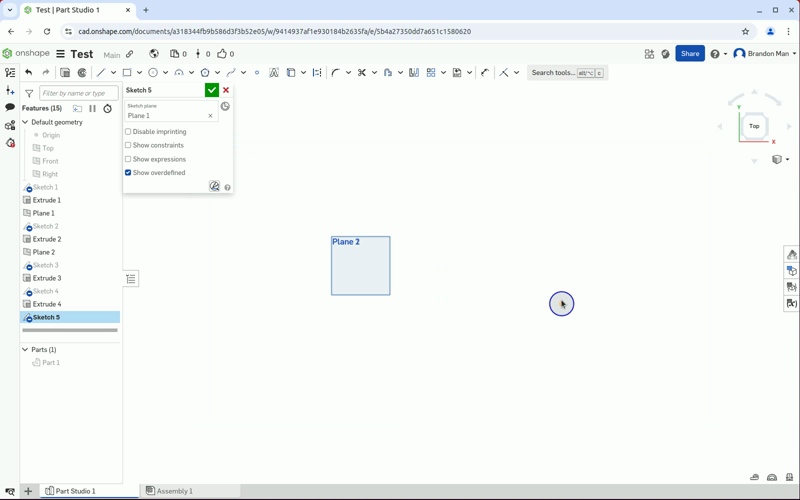
scroll(6)
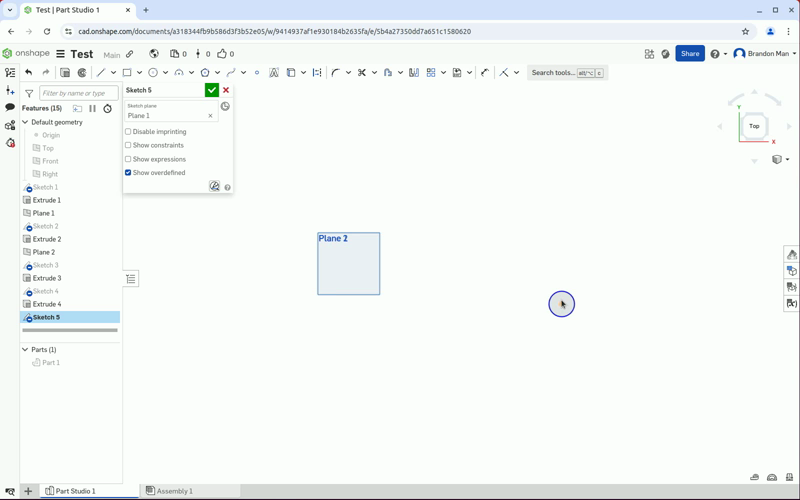
scroll(6)
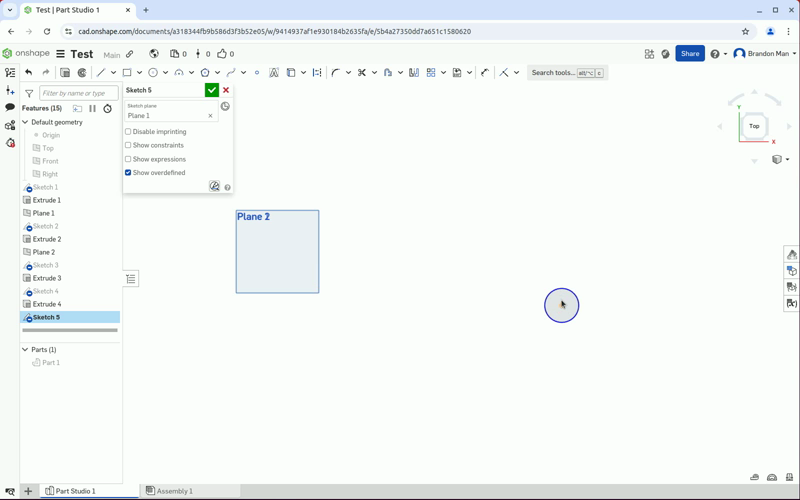
scroll(6)
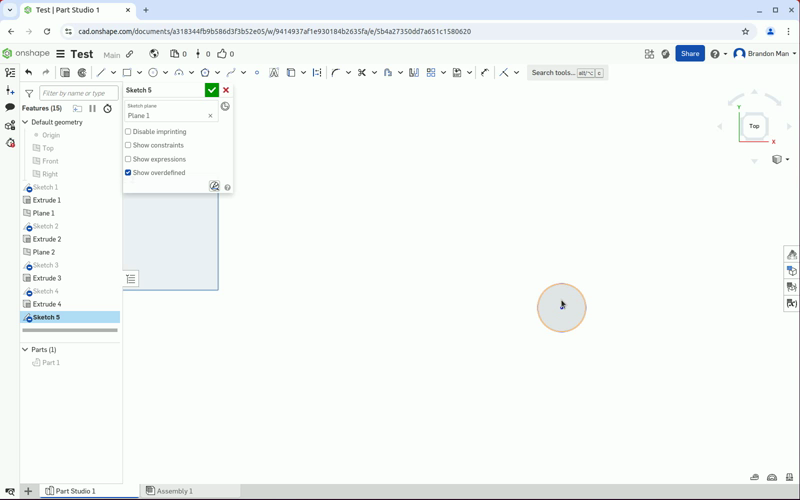
scroll(6)
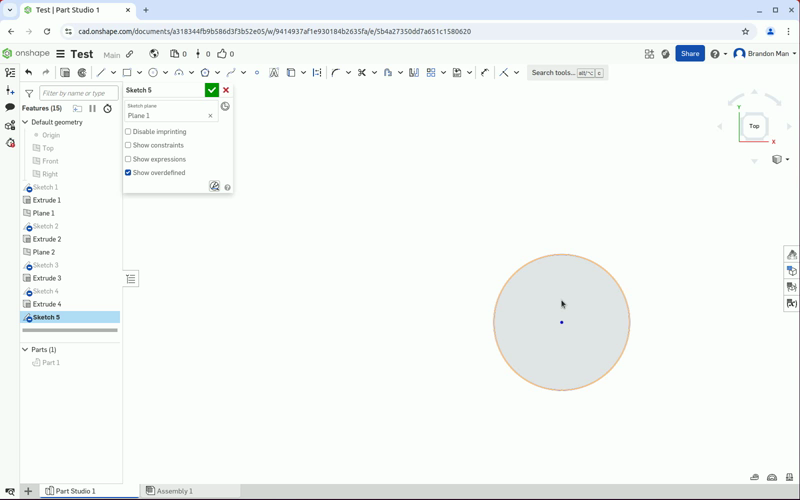
click(561, 299)
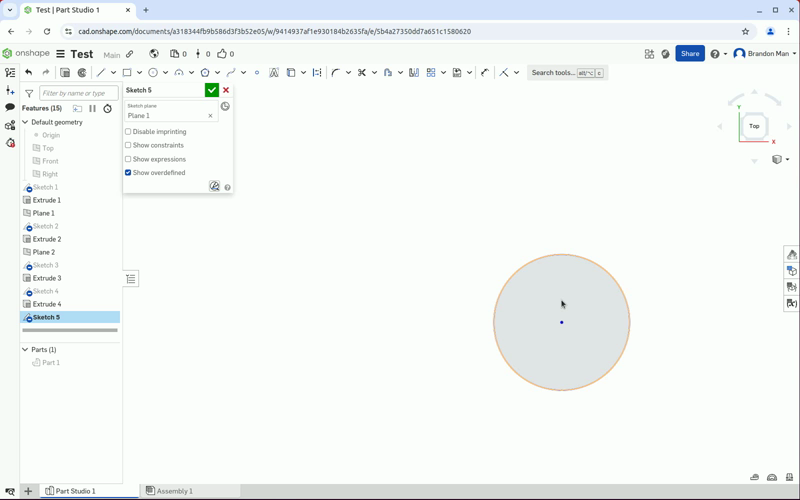
scroll(-6)
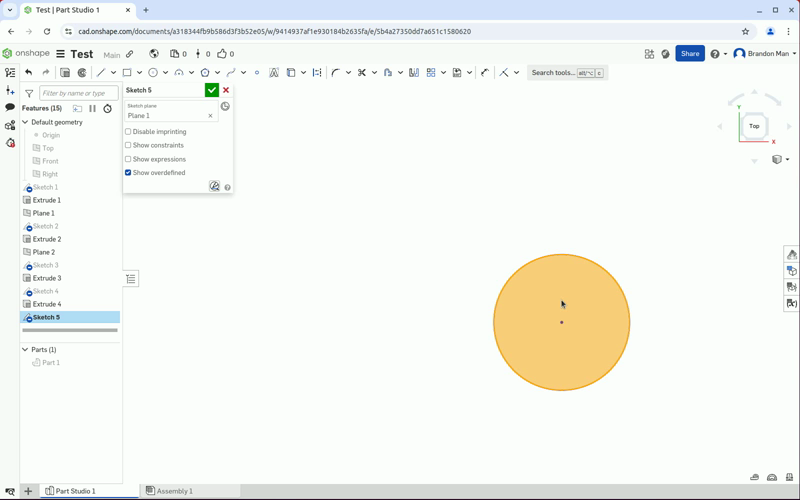
scroll(-6)
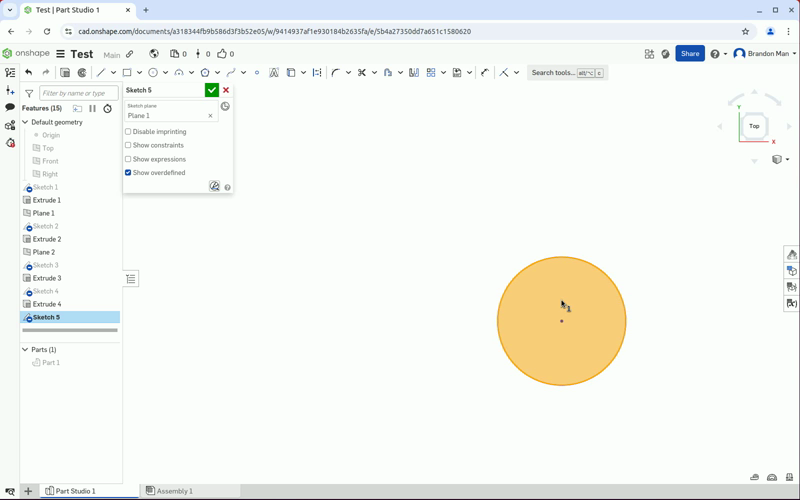
scroll(-6)
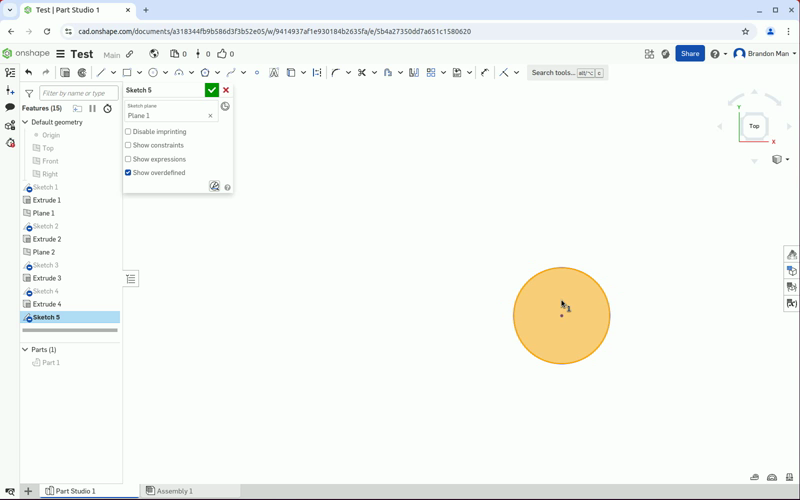
scroll(-6)
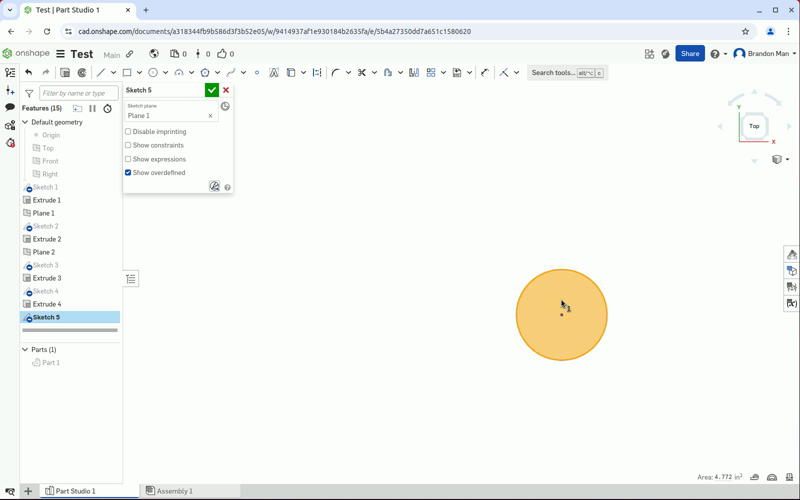
scroll(-6)
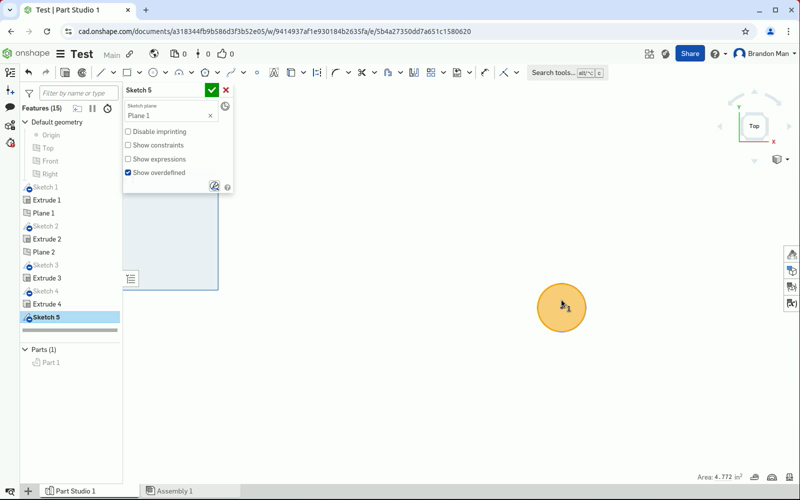
scroll(-6)
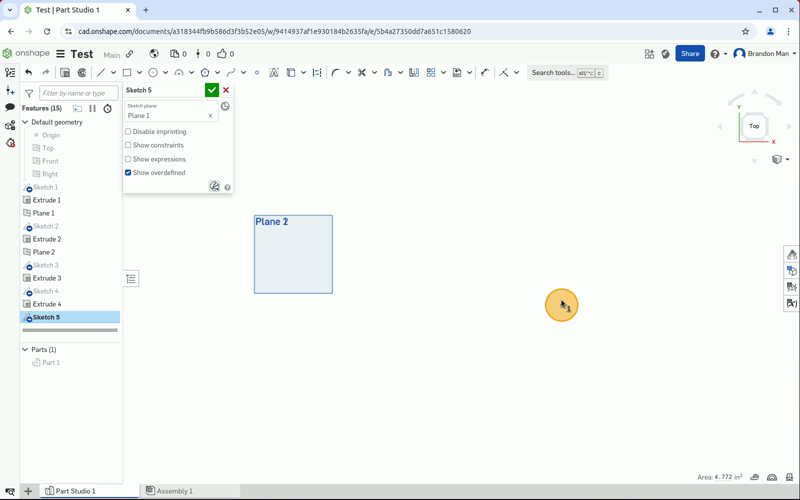
scroll(-6)
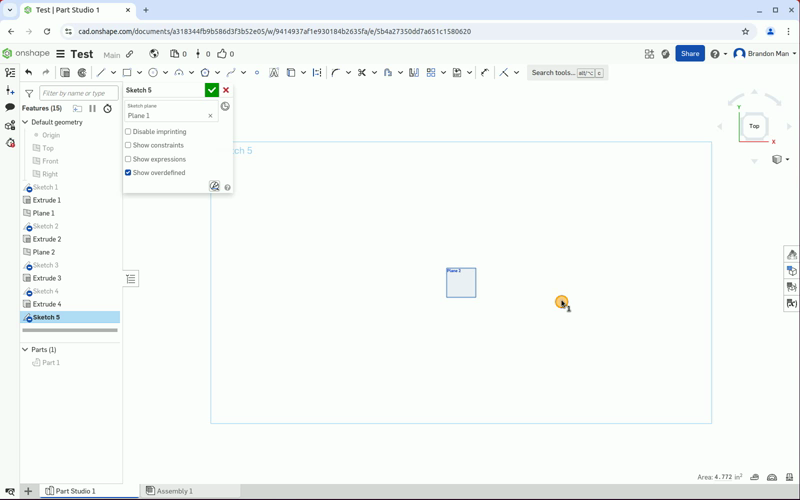
mouse_move(73, 352)
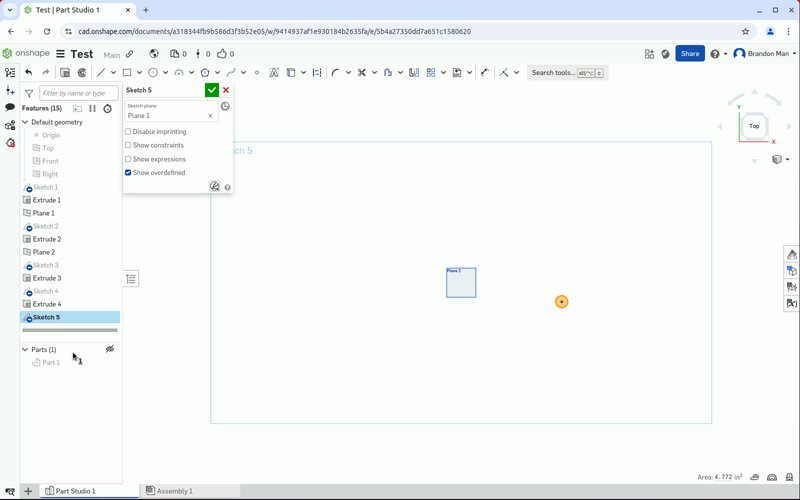
key(shift+y)
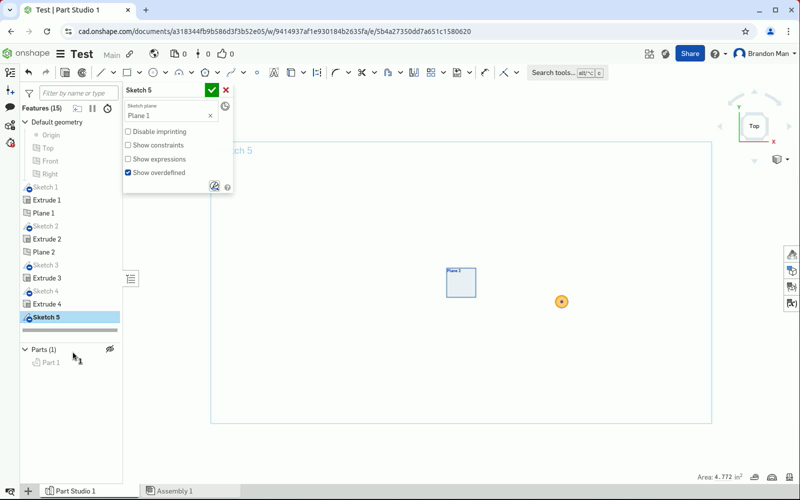
key(shift+e)
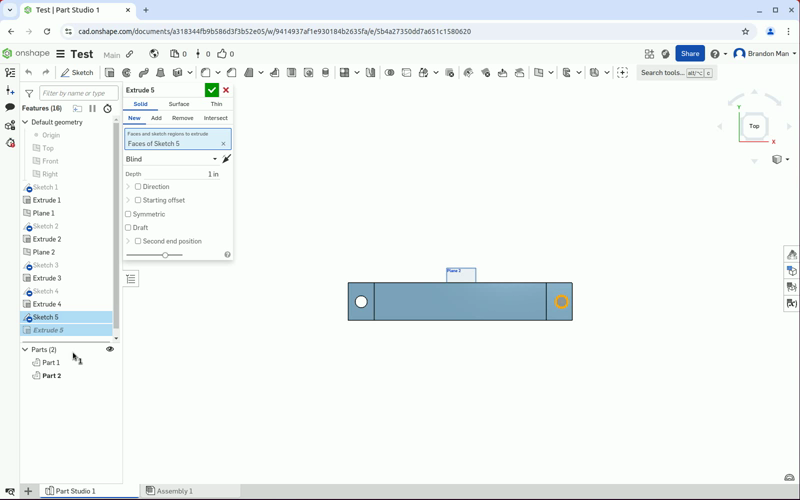
mouse_move(143, 106)
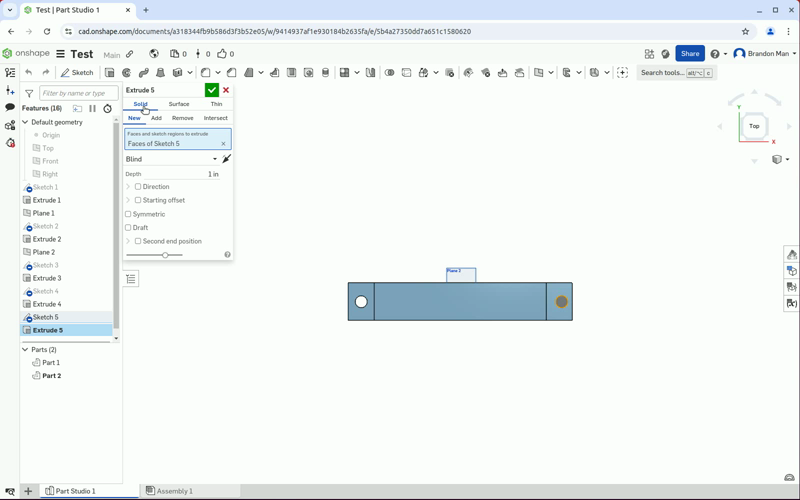
click(143, 106)
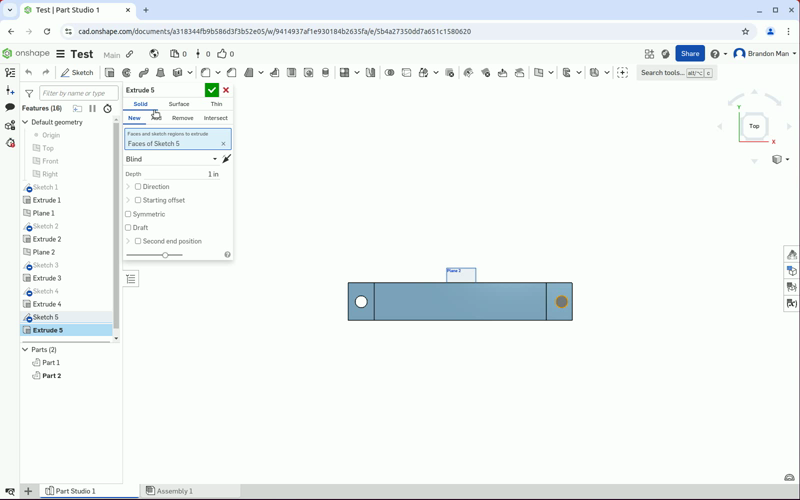
mouse_move(186, 120)
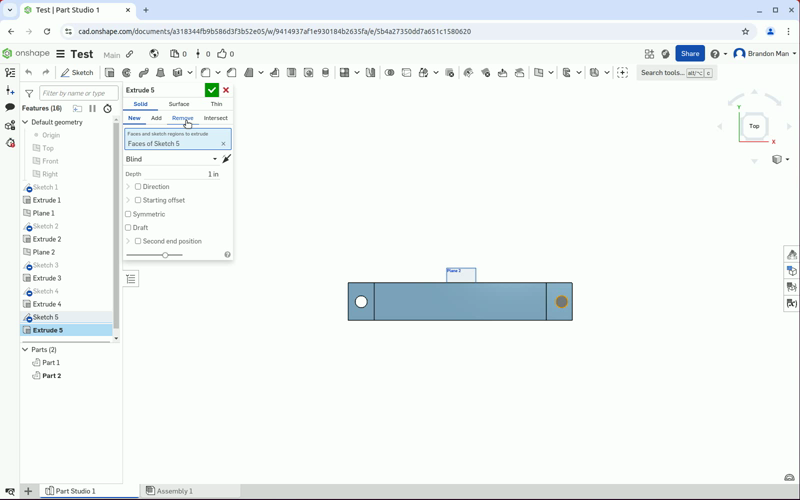
click(186, 120)
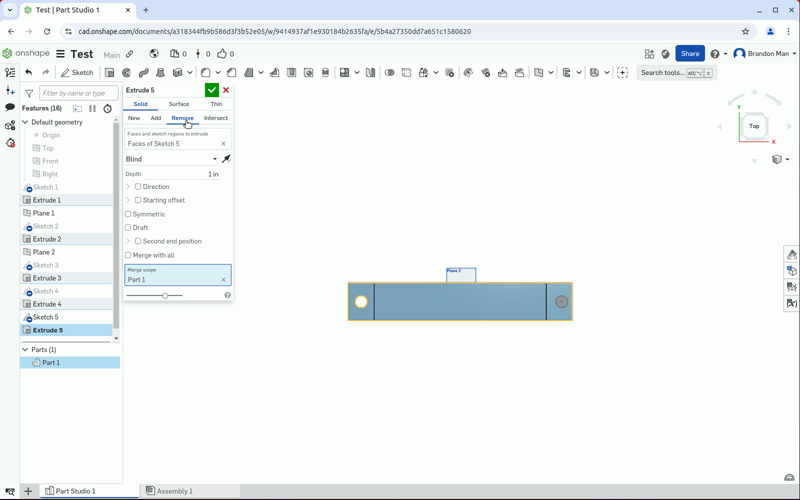
key(tab, 4)
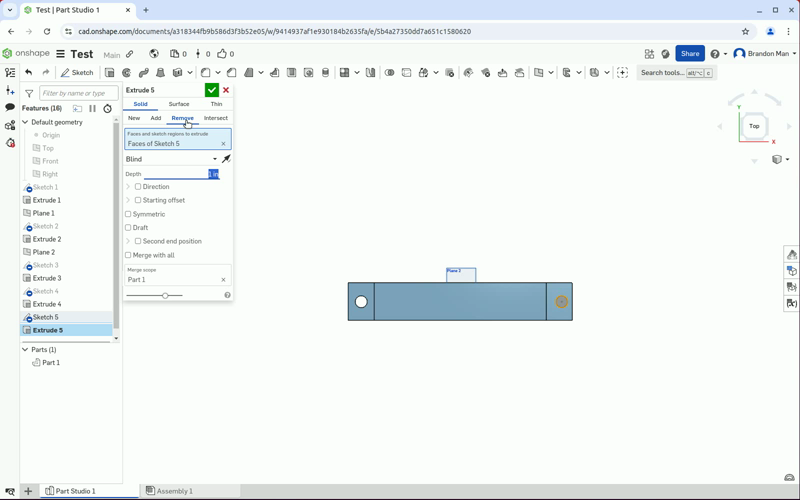
text(6.499)
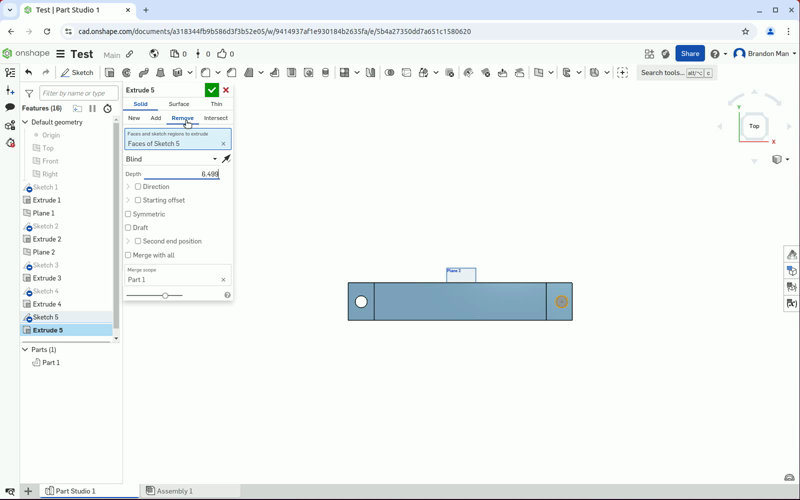
key(tab, 6)
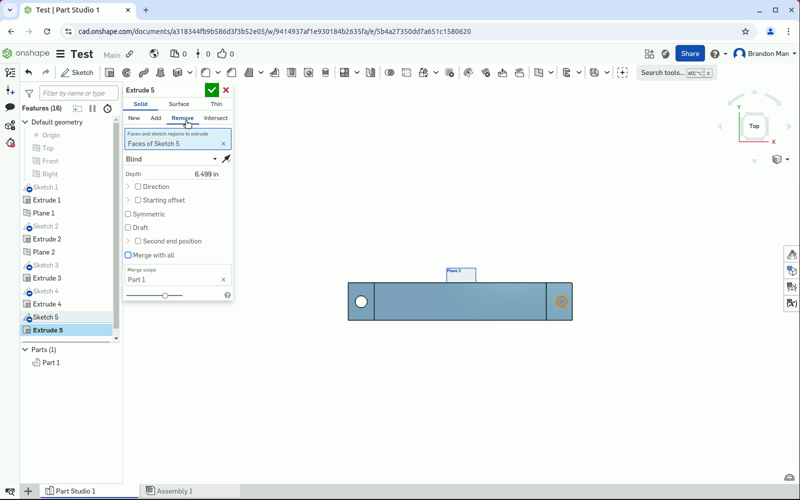
key(space)
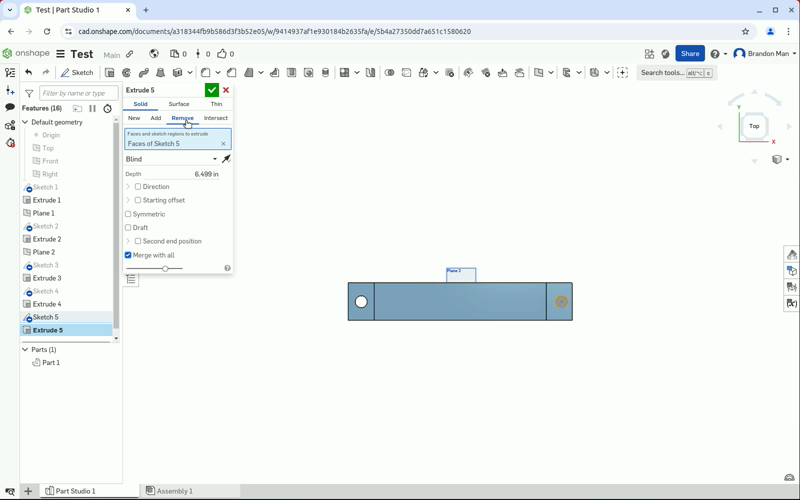
key(enter)
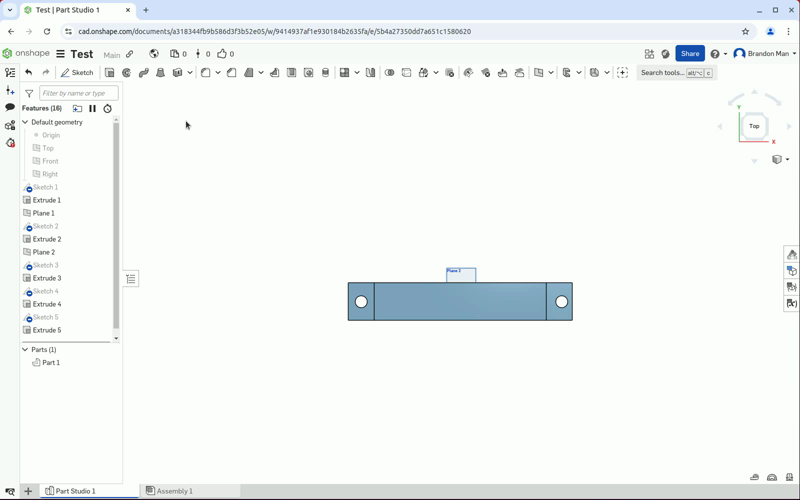
key(shift+h)
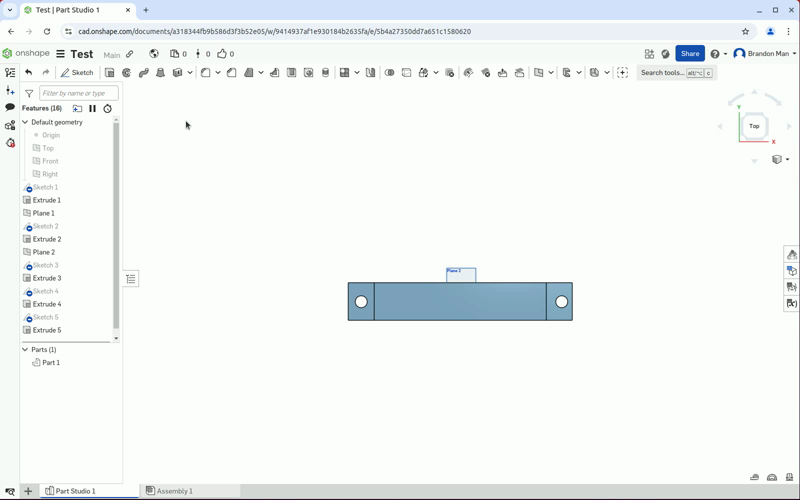
key(shift+h)
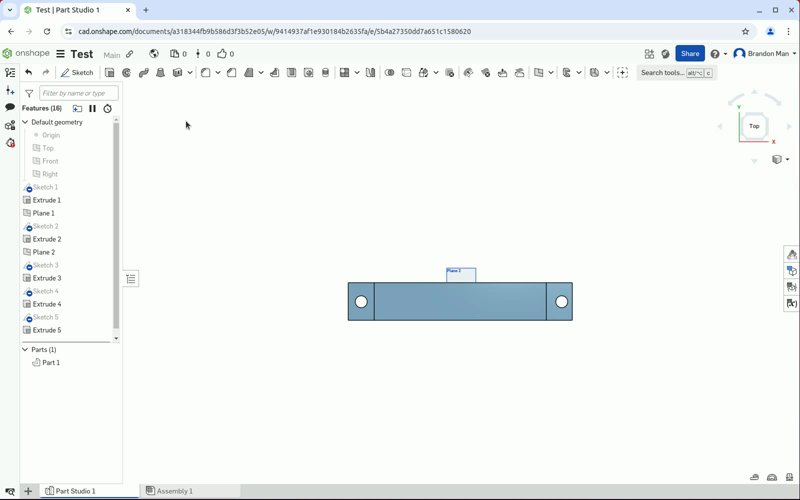
key(shift+7)
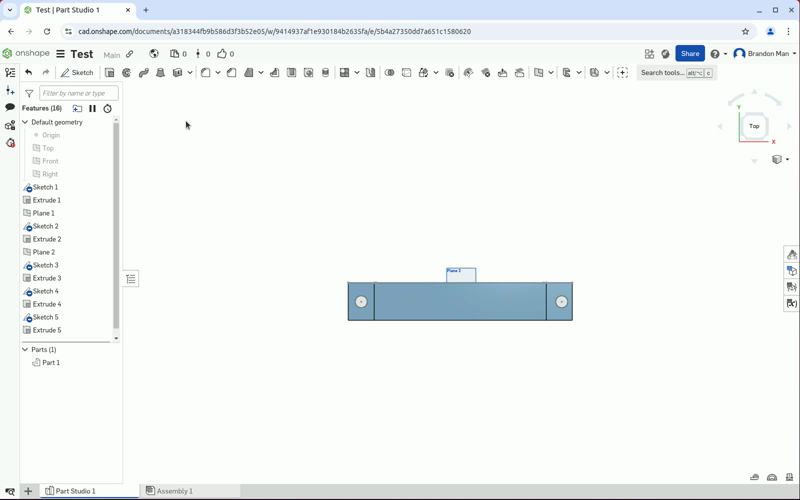
key(up, 3)
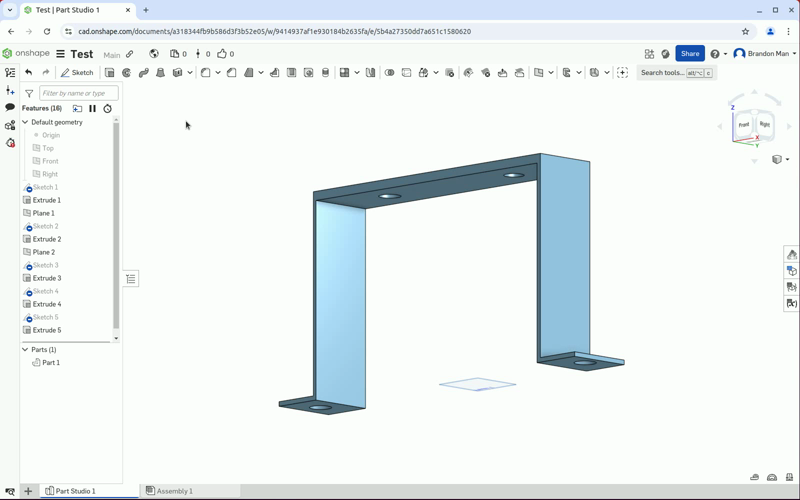
key(left, 3)
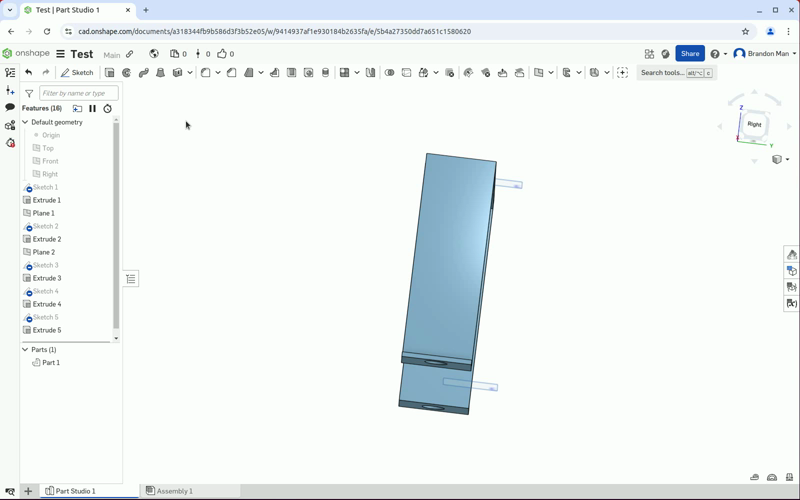
key(right, 3)
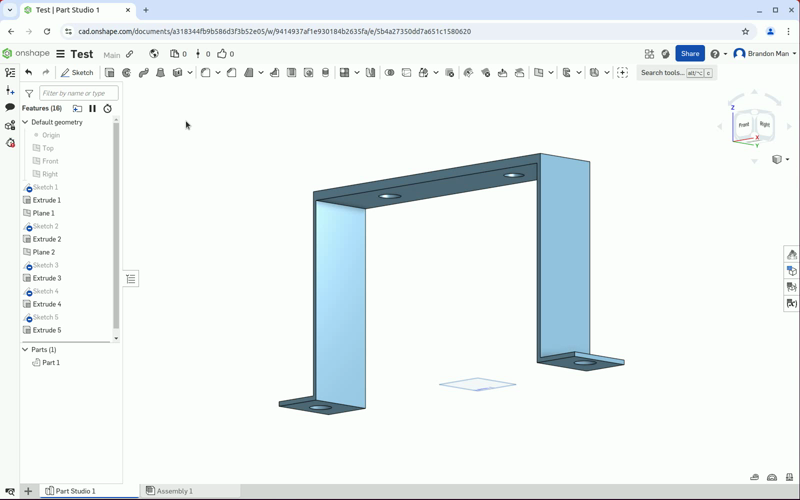
key(down, 3)
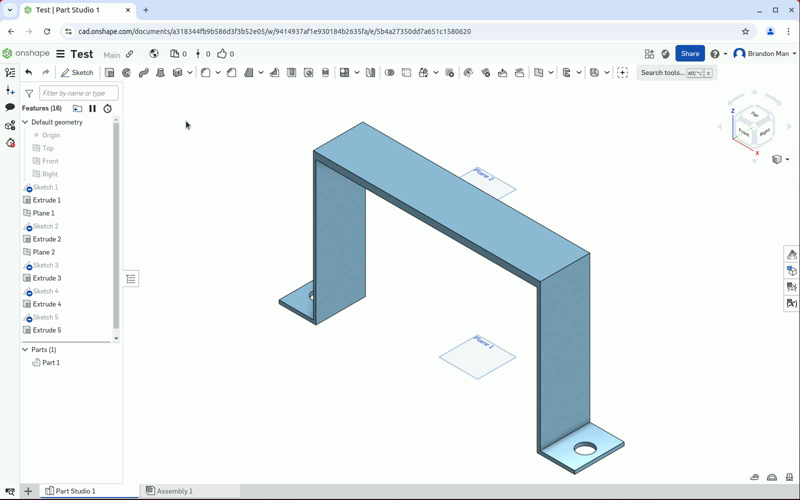
mouse_move(69, 189)
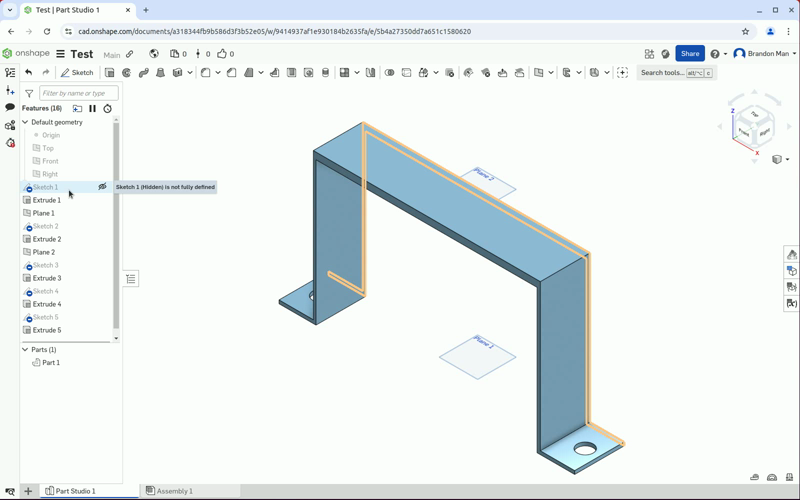
click(69, 189)